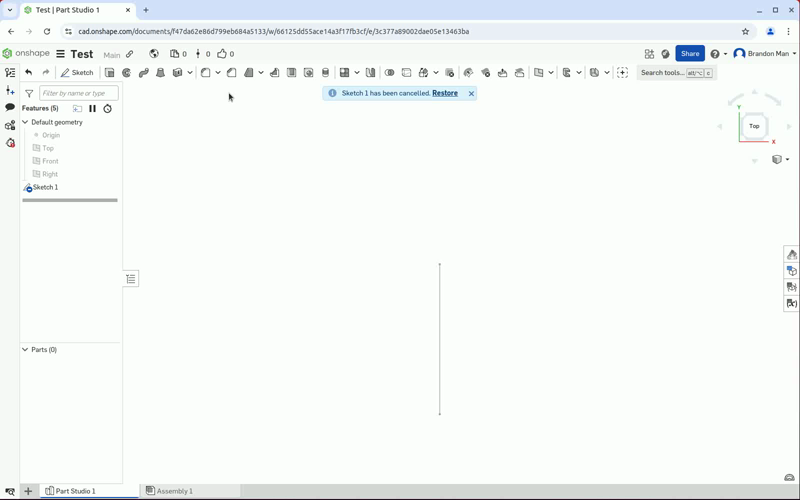
key(shift+h)
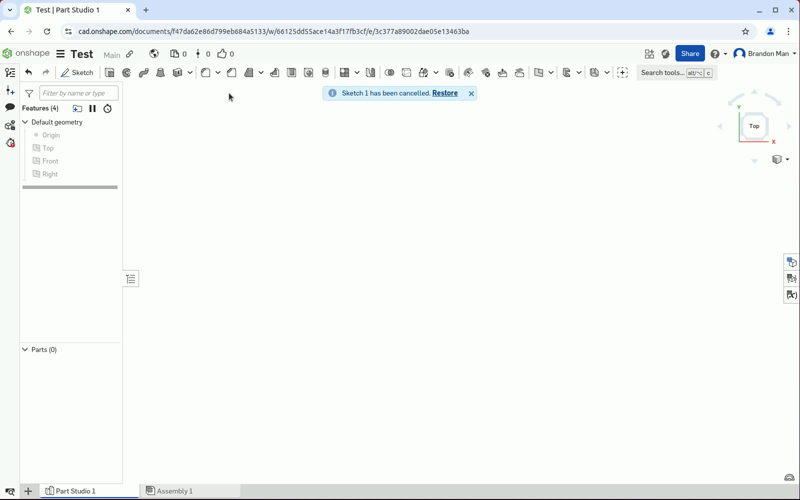
mouse_move(73, 352)
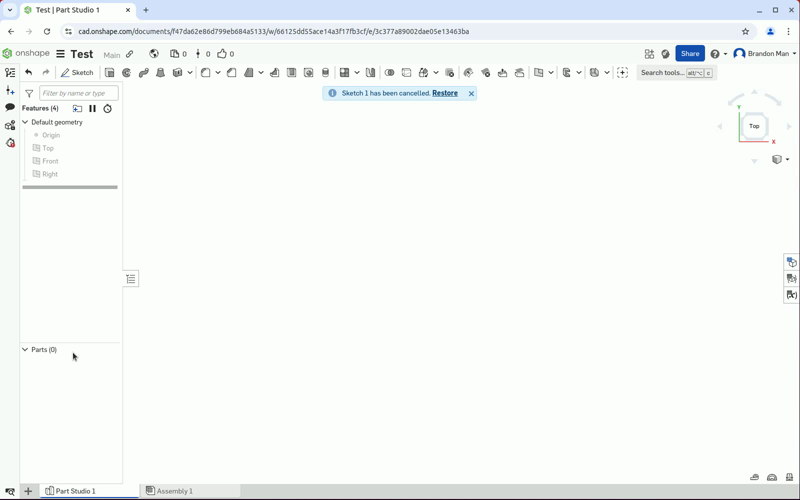
key(y)
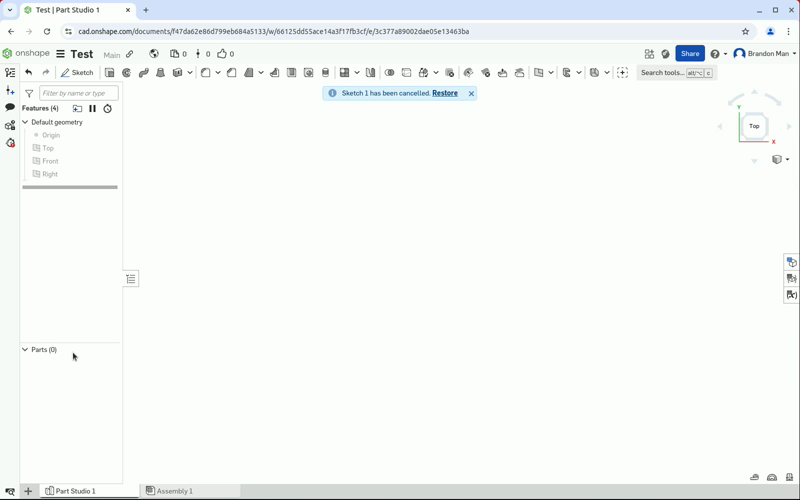
key(shift+p)
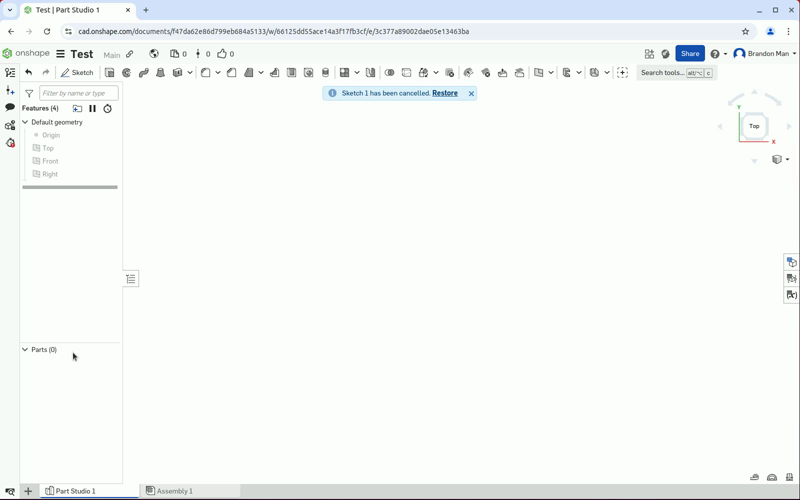
key(space)
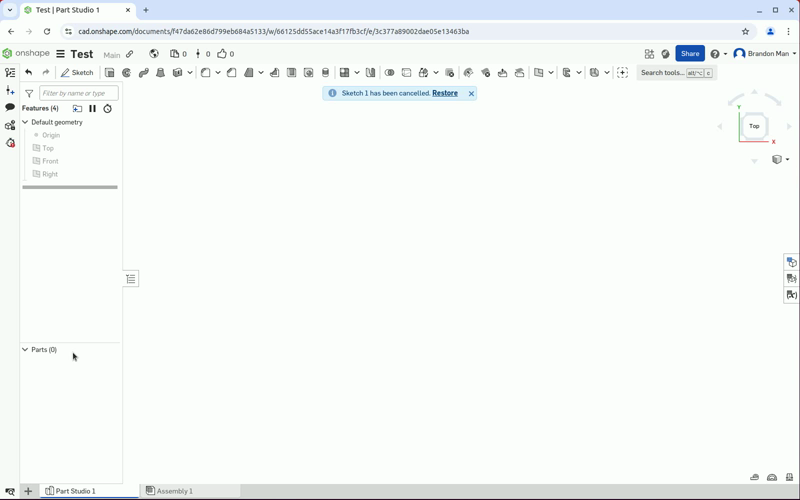
key_down(shift)
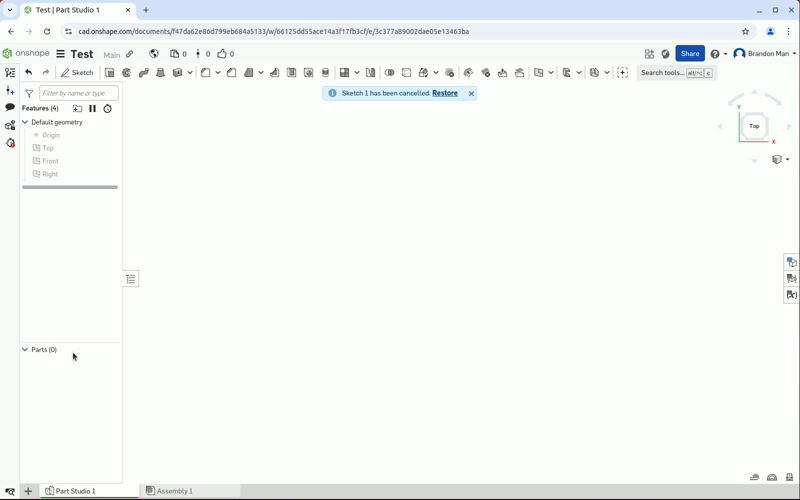
key(up)
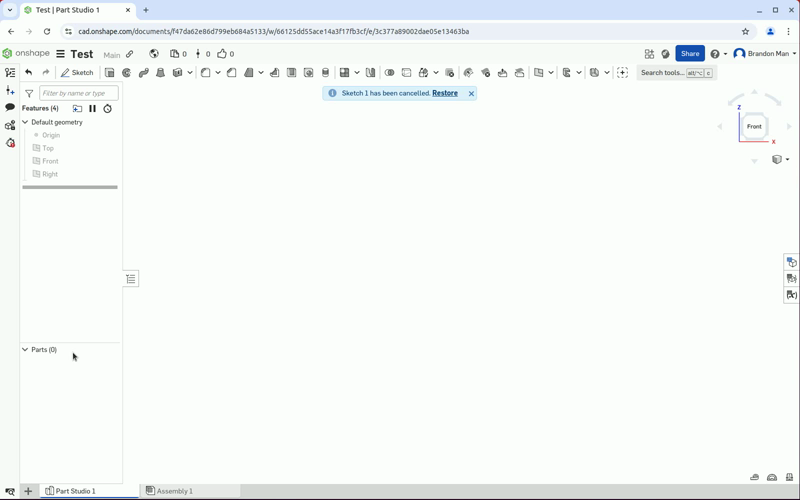
key_up(shift)
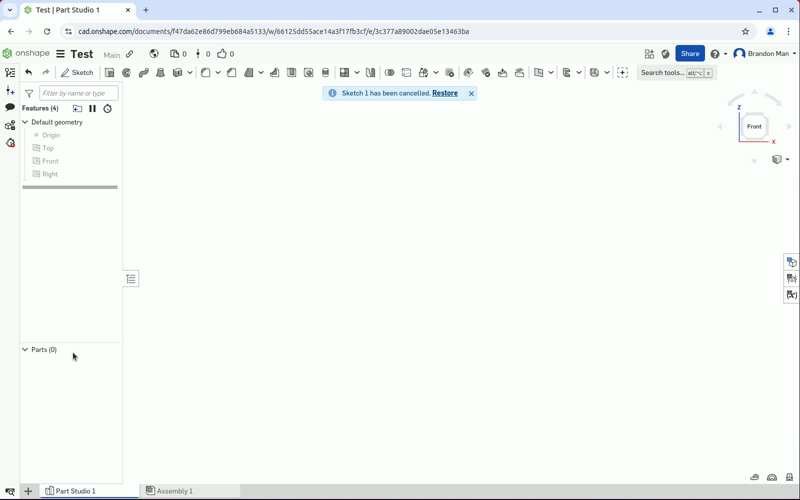
mouse_move(73, 352)
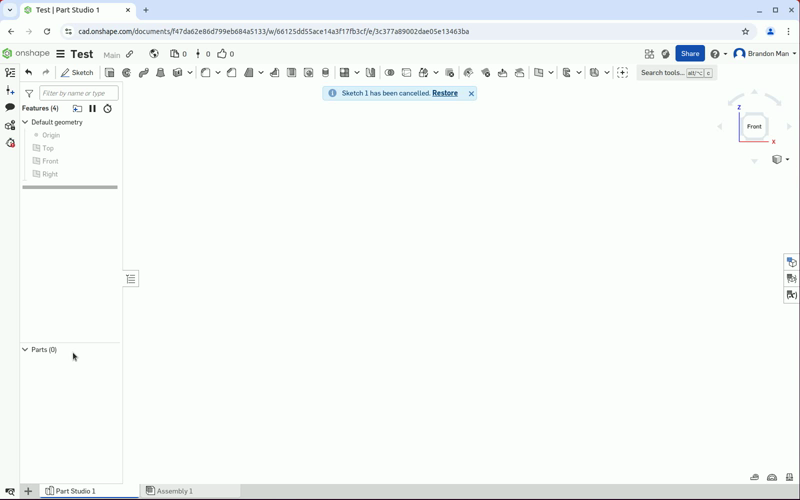
key(shift+y)
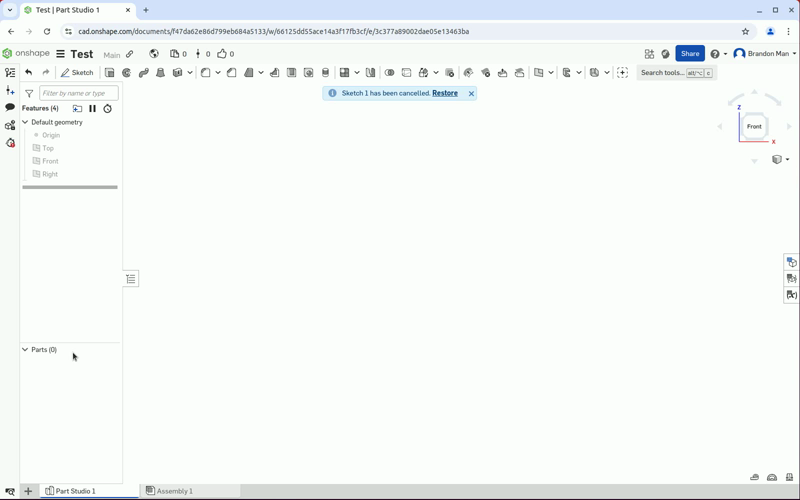
key(shift+s)
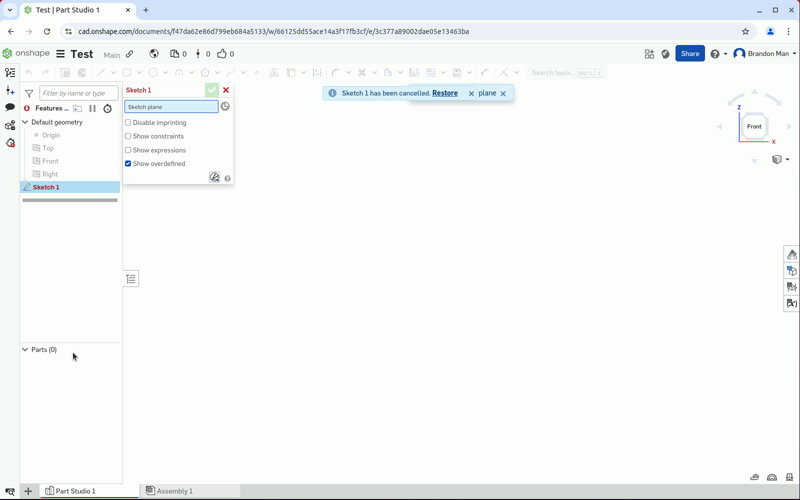
mouse_move(73, 163)
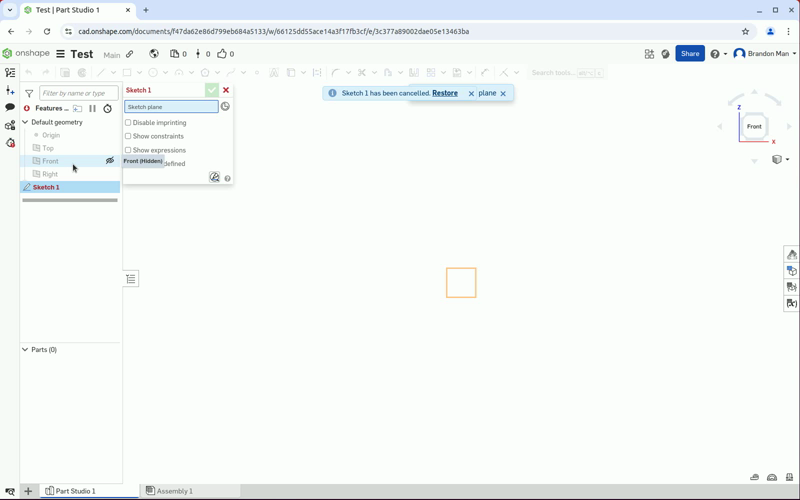
click(73, 163)
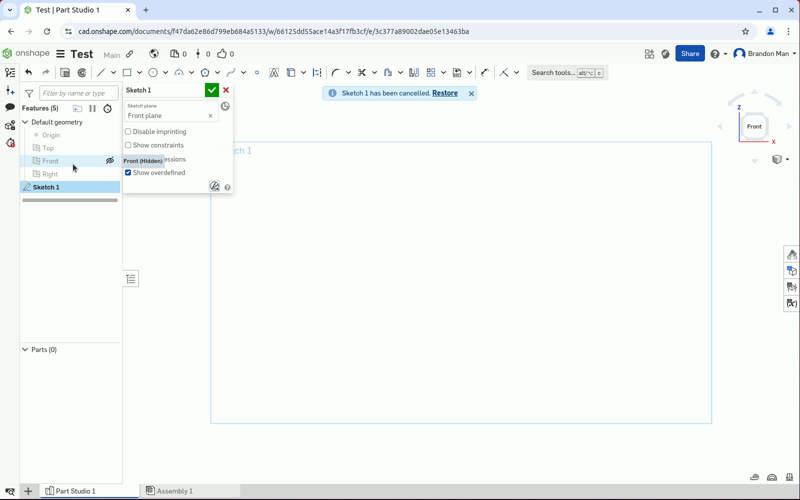
mouse_move(73, 352)
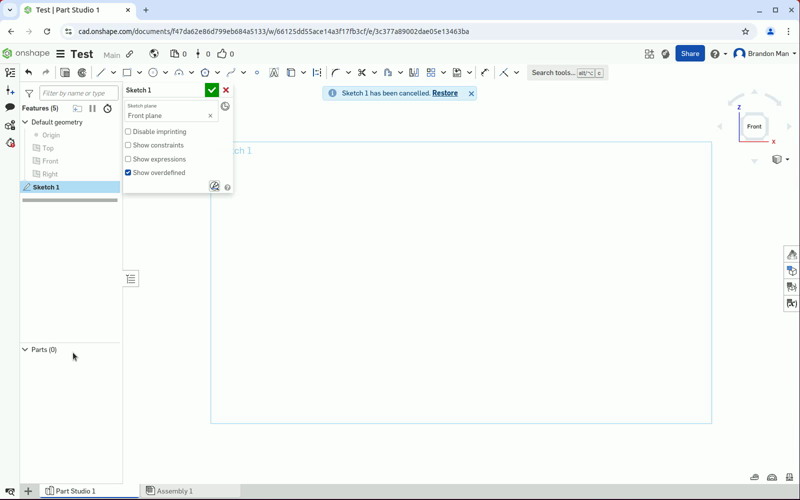
key(y)
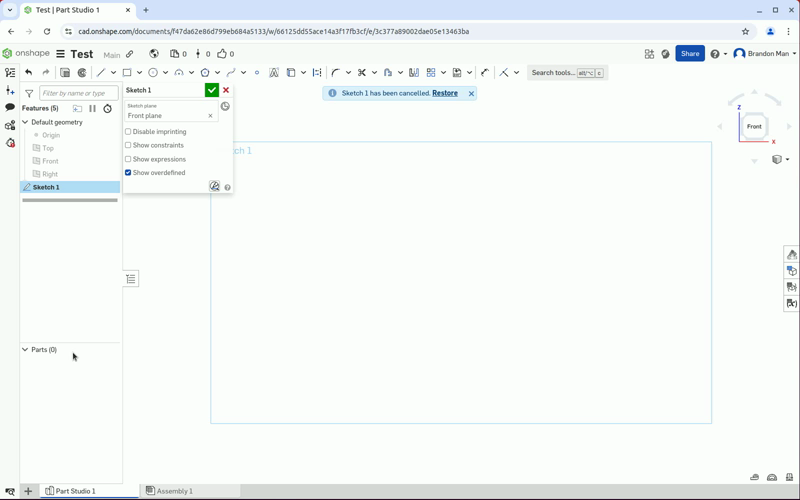
key(l)
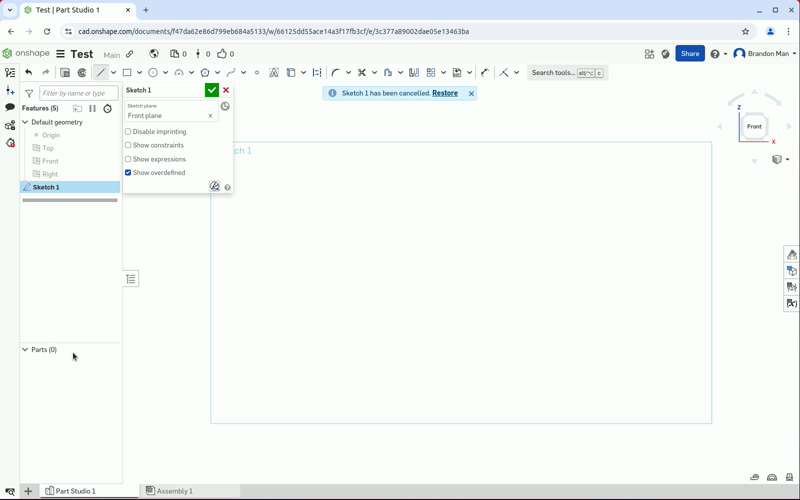
key_down(shift)
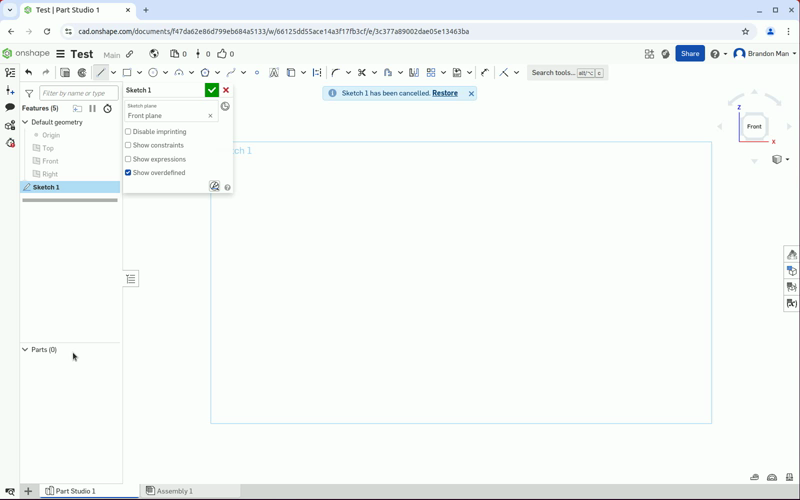
mouse_move(353, 319)
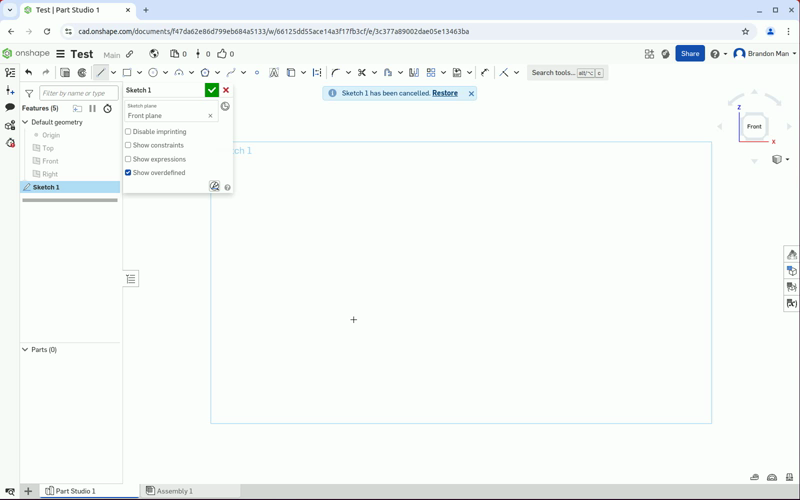
click(353, 319)
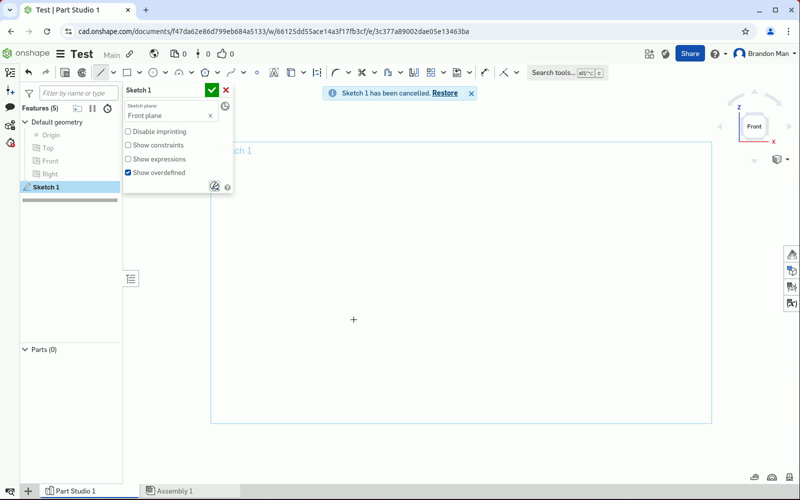
key_up(shift)
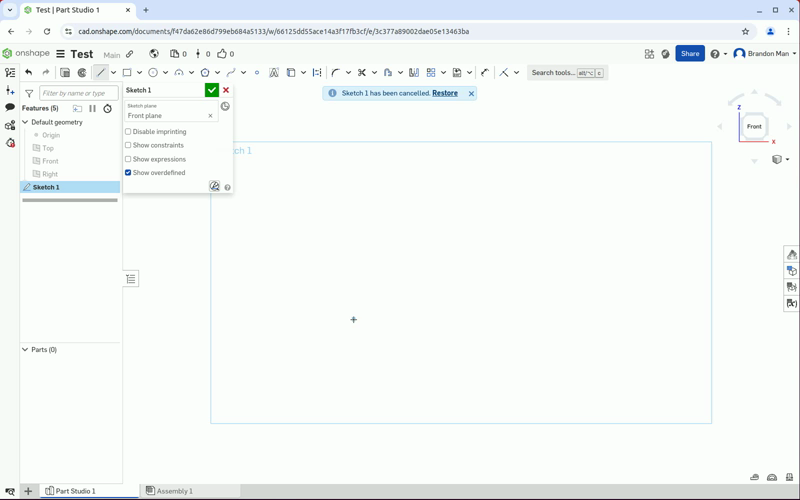
key_down(shift)
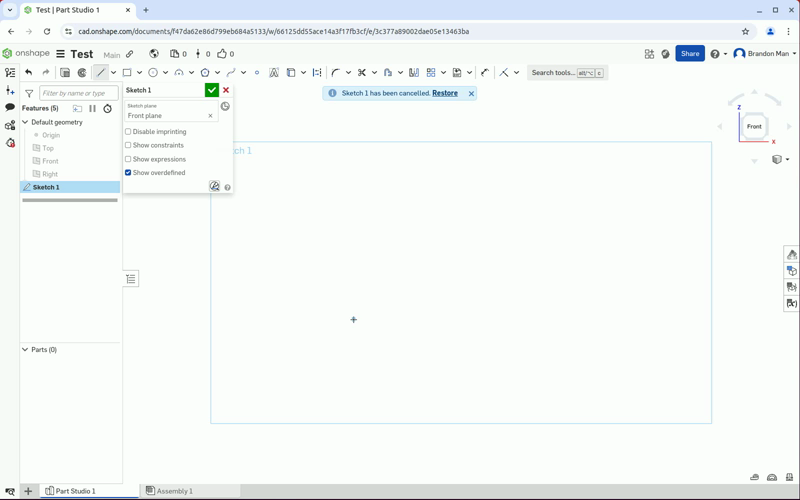
mouse_move(383, 319)
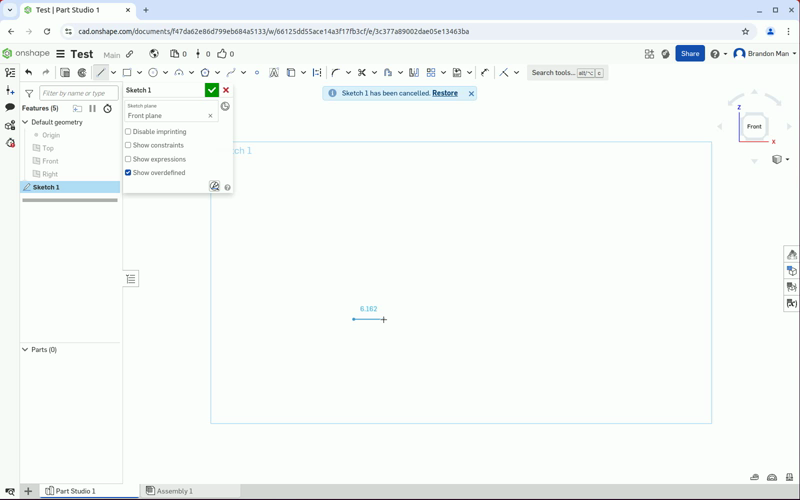
mouse_move(358, 330)
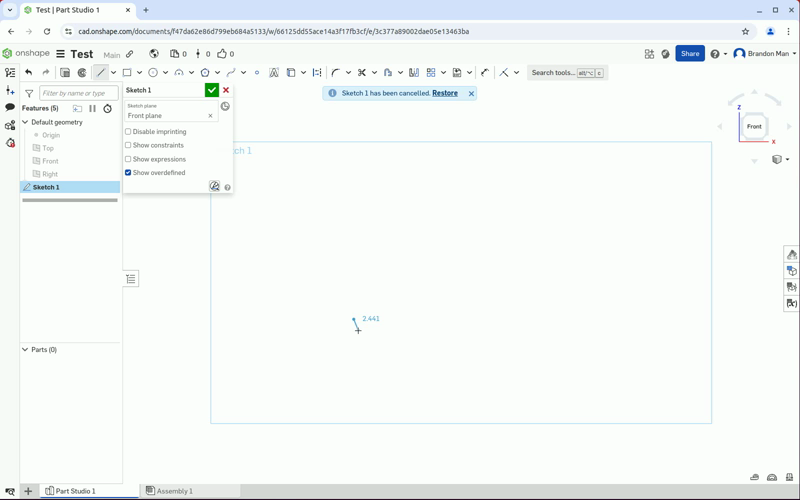
click(358, 330)
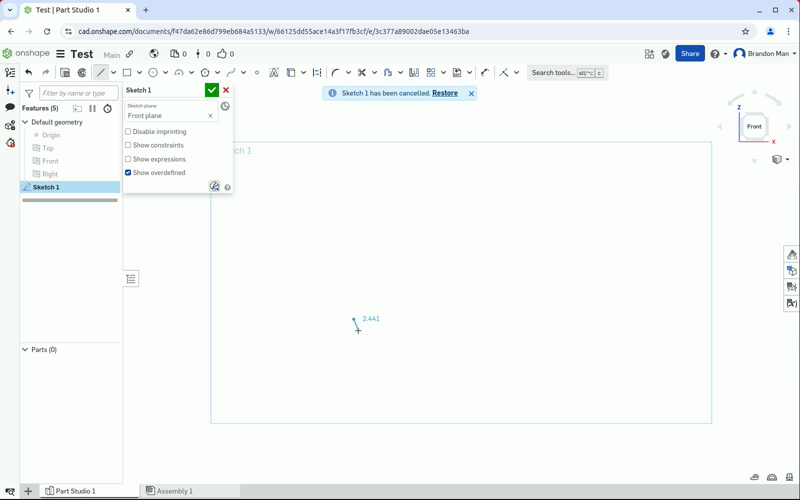
key_up(shift)
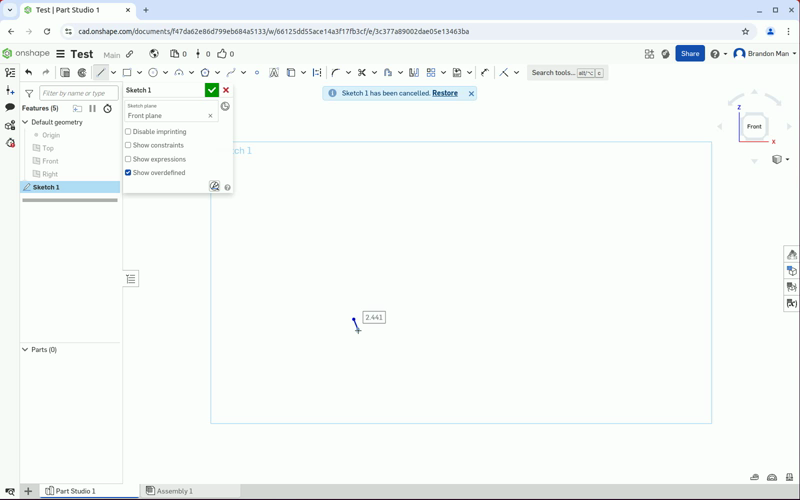
key_down(shift)
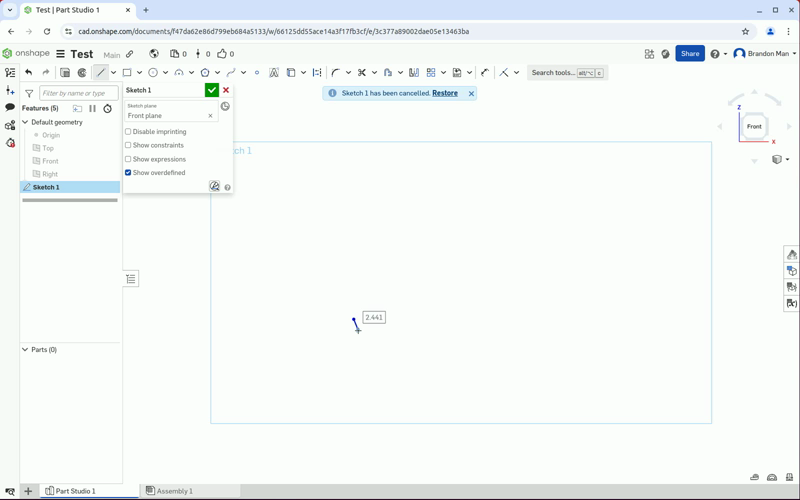
mouse_move(461, 294)
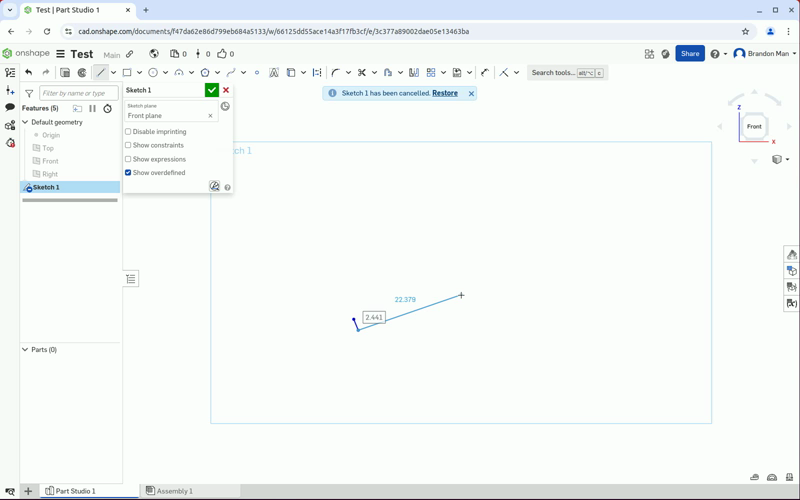
click(461, 294)
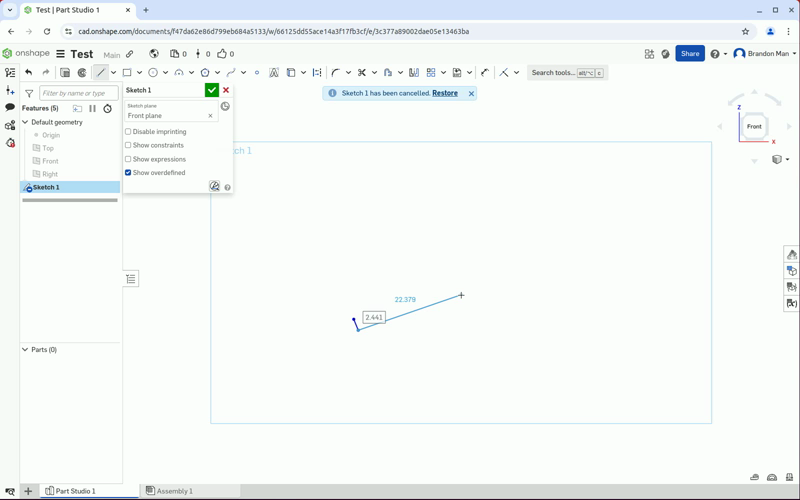
key_up(shift)
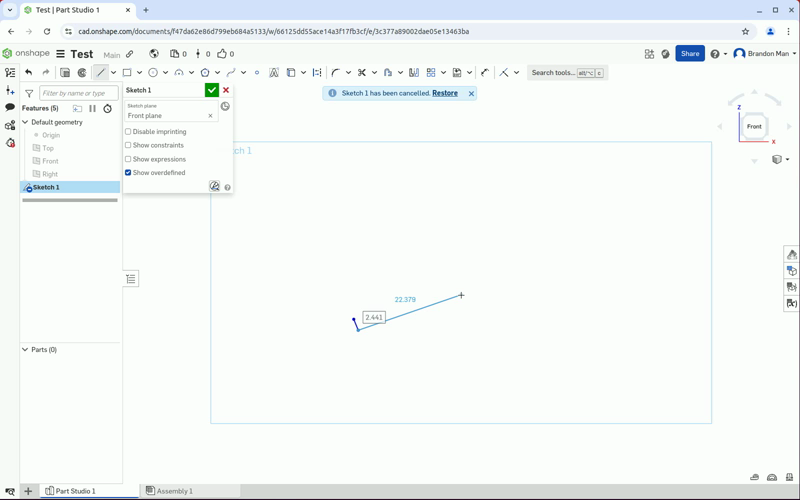
key_down(shift)
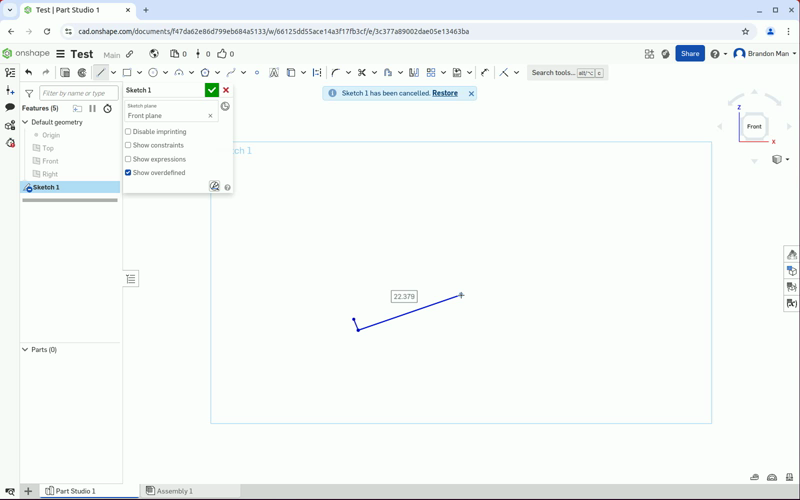
mouse_move(561, 330)
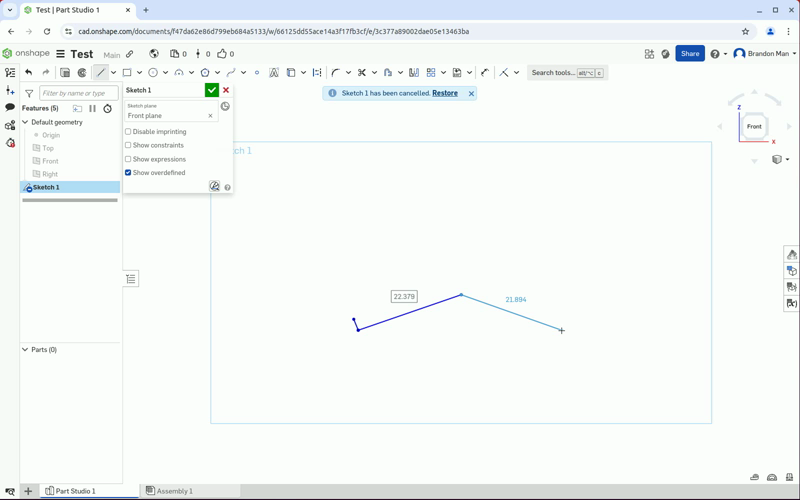
click(561, 330)
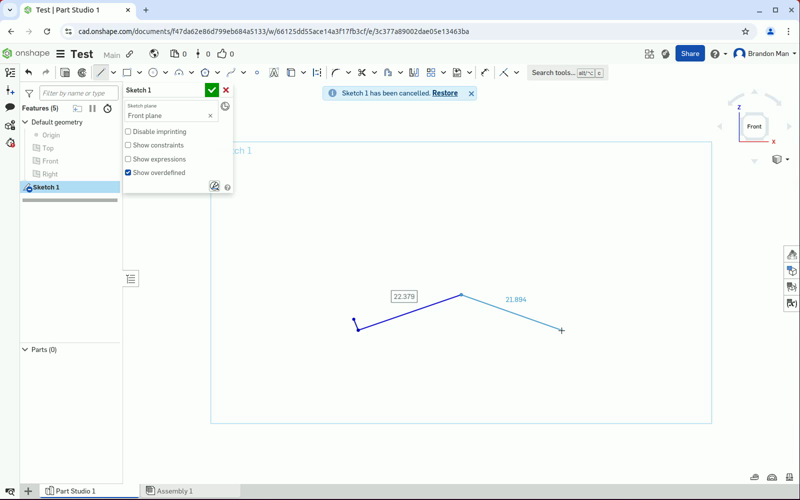
key_up(shift)
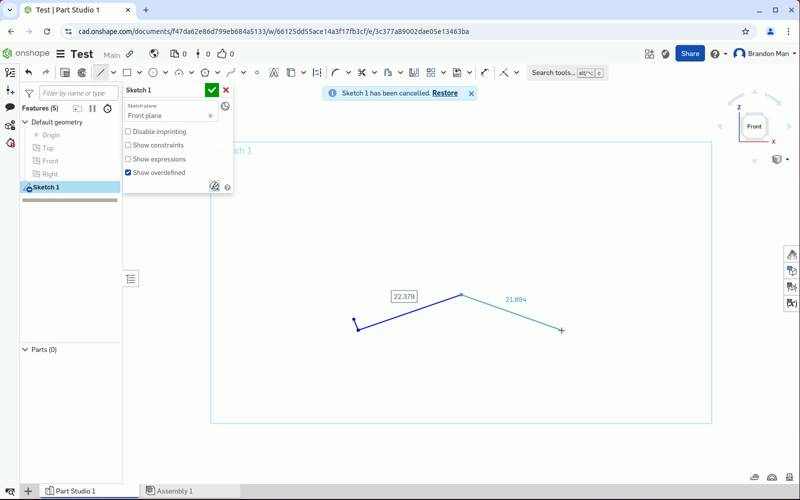
key_down(shift)
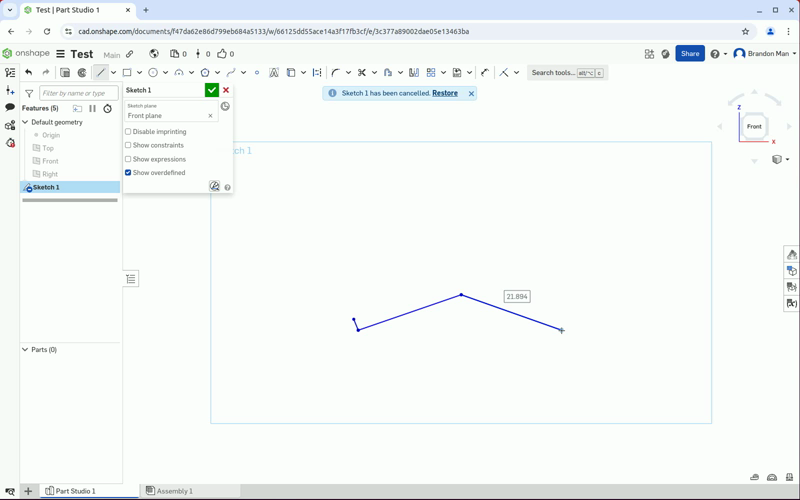
mouse_move(589, 330)
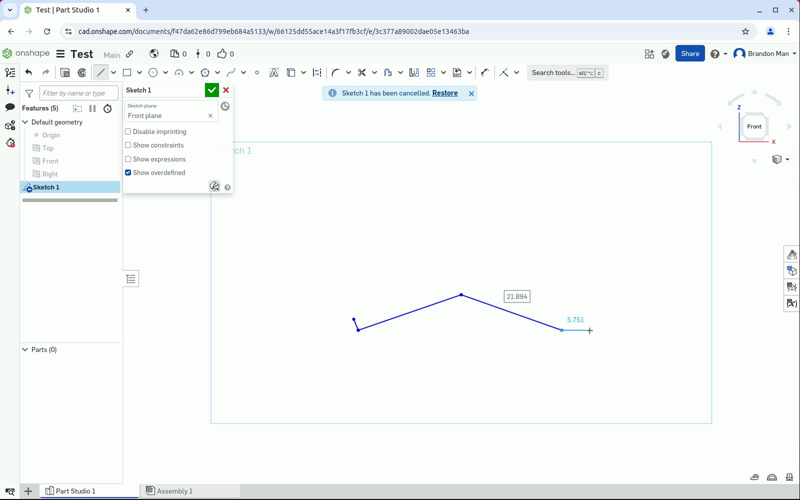
mouse_move(566, 319)
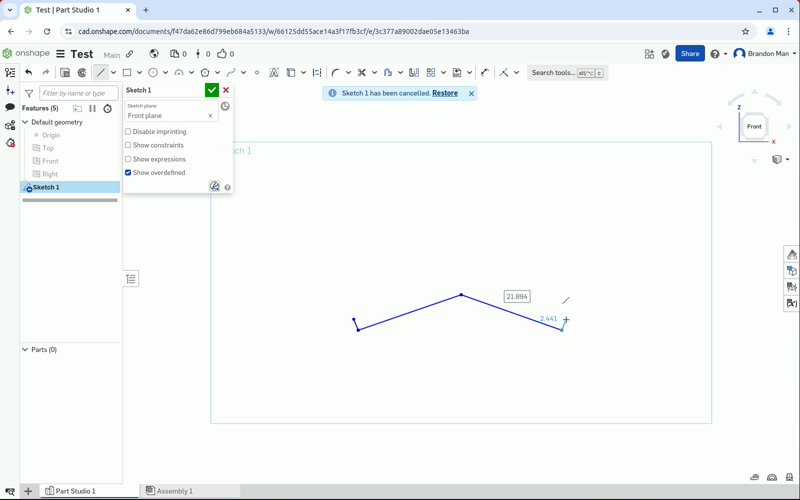
click(566, 319)
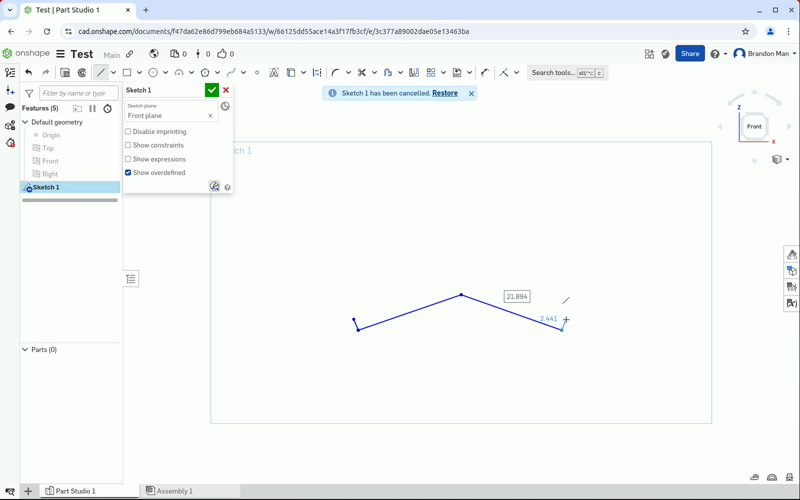
key_up(shift)
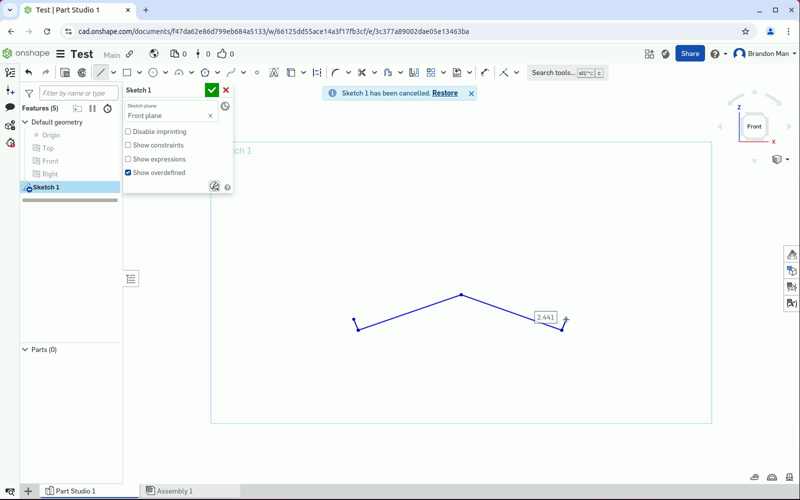
key_down(shift)
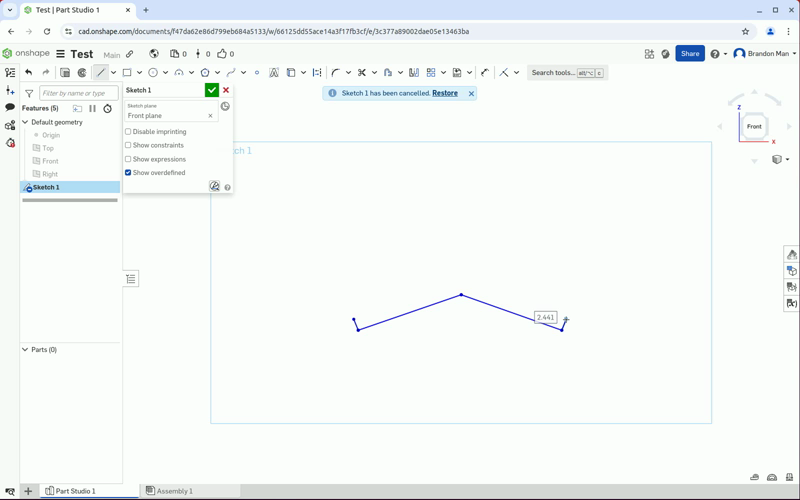
mouse_move(589, 319)
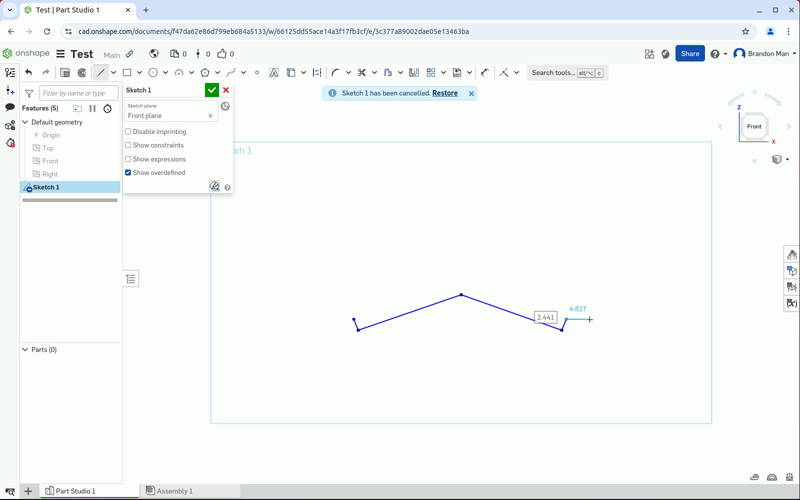
mouse_move(555, 314)
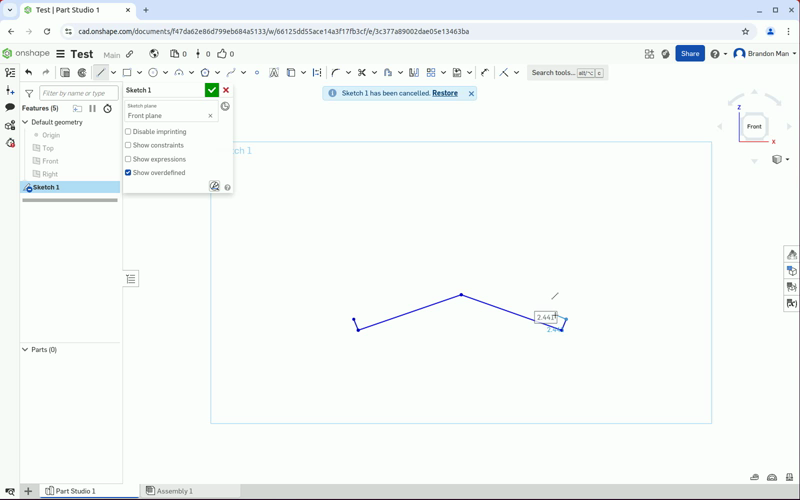
click(555, 314)
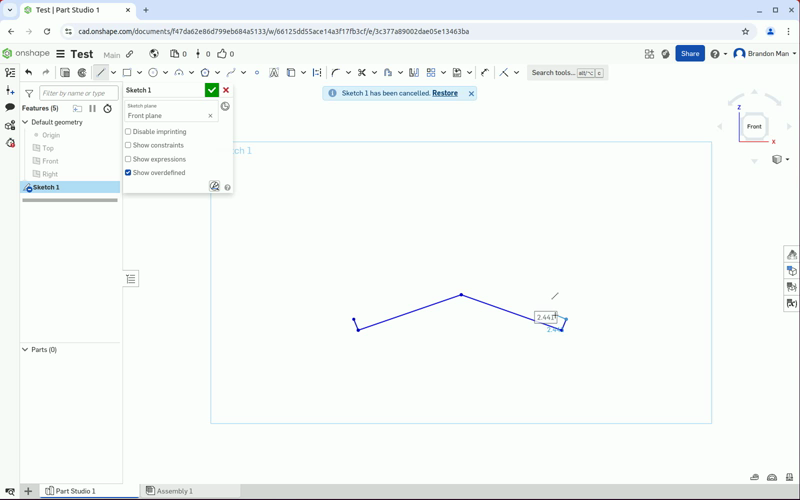
key_up(shift)
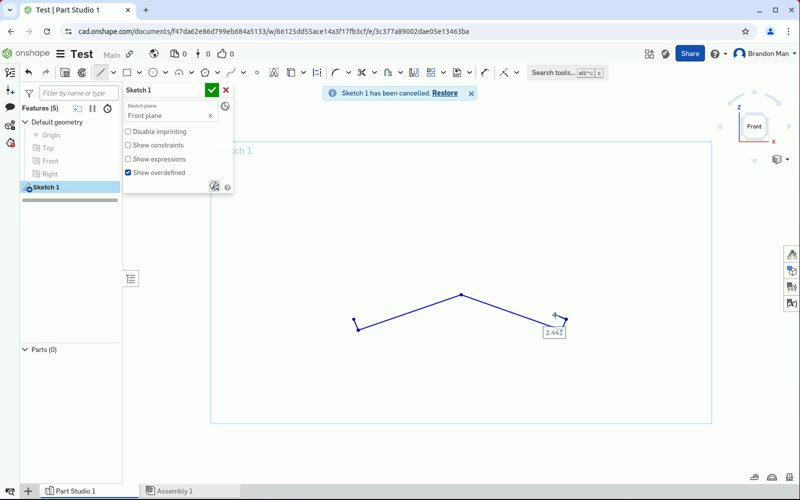
key_down(shift)
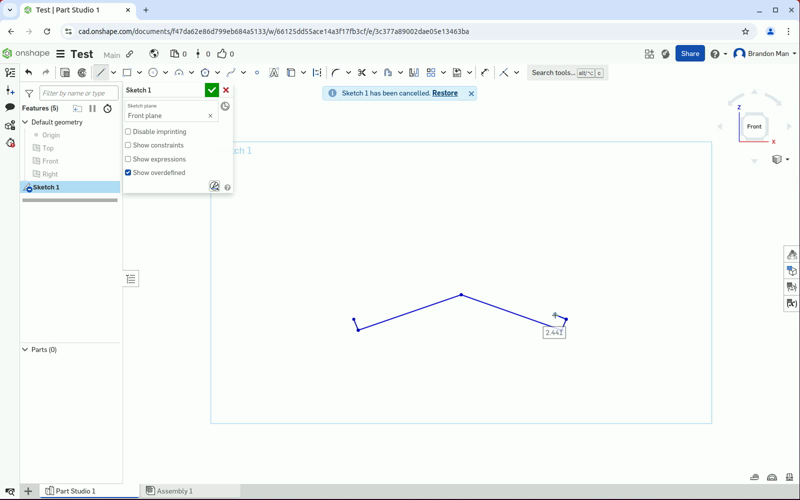
mouse_move(461, 283)
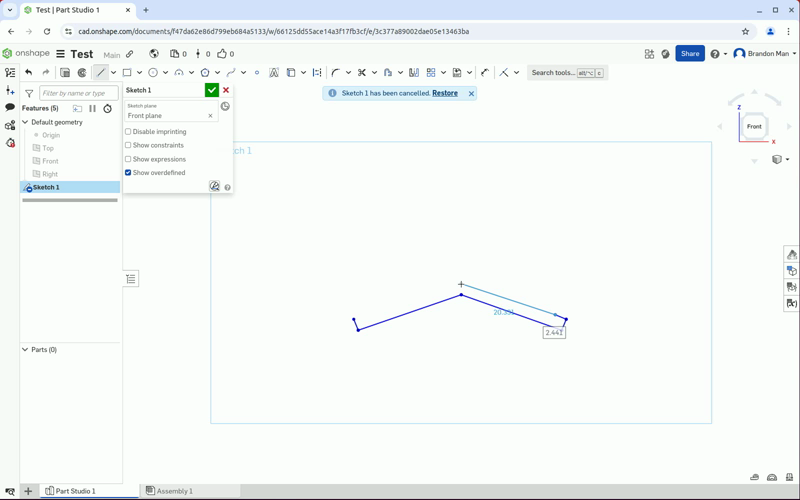
click(461, 283)
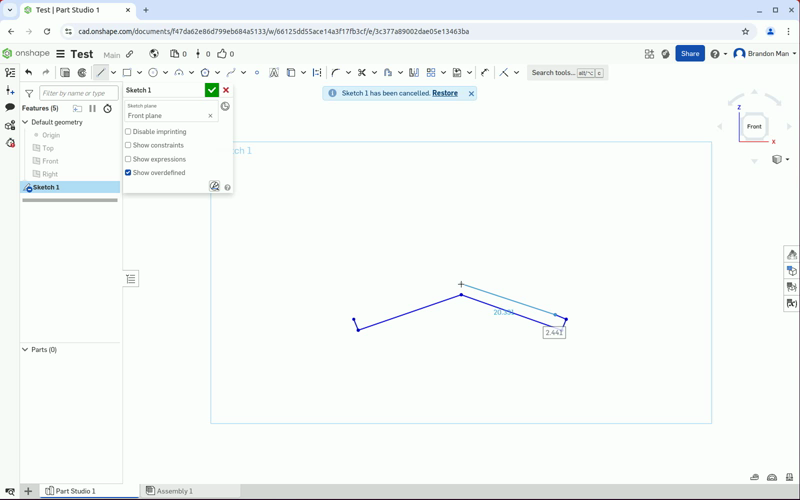
key_up(shift)
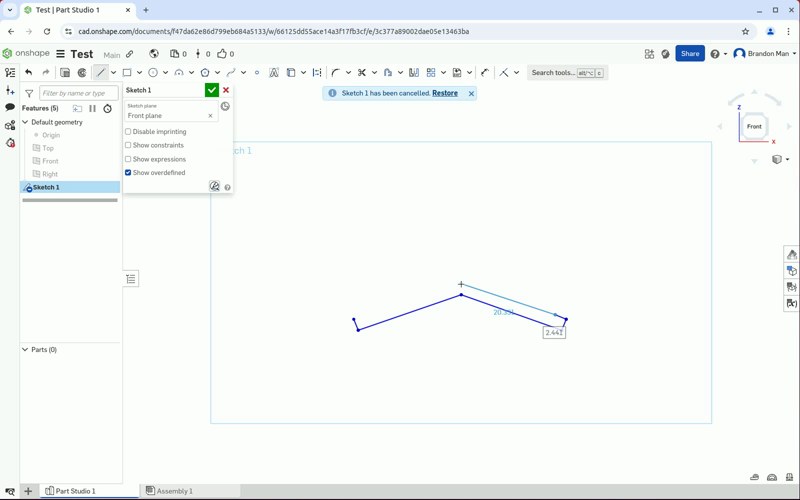
key_down(shift)
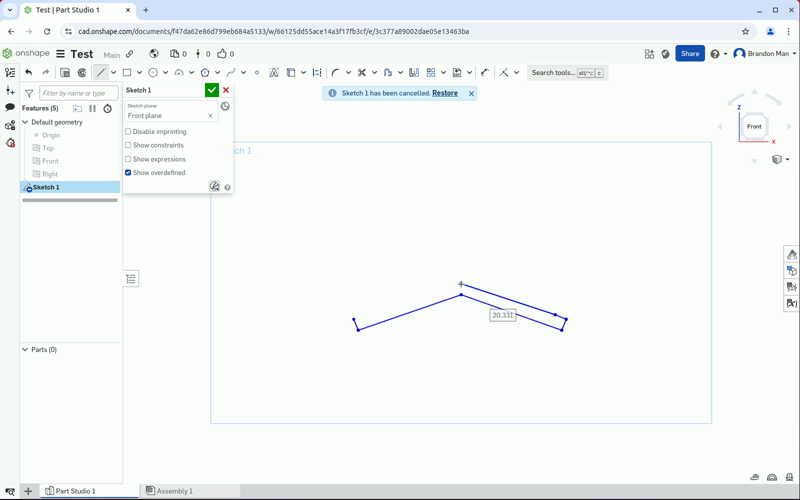
mouse_move(365, 314)
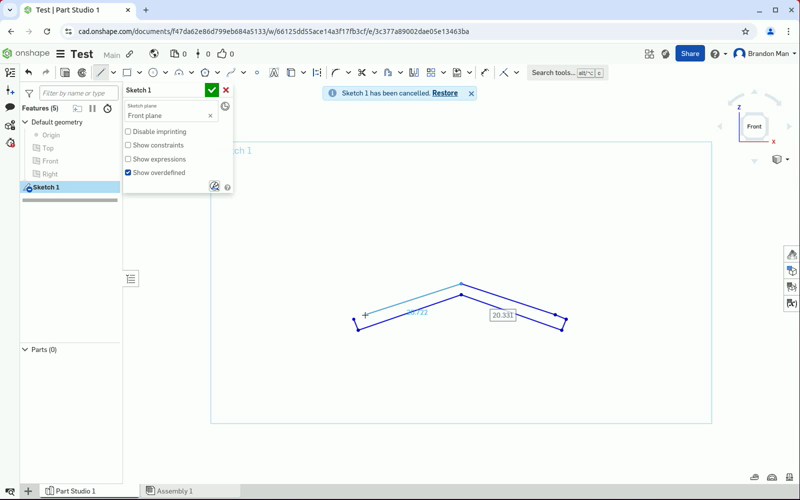
click(365, 314)
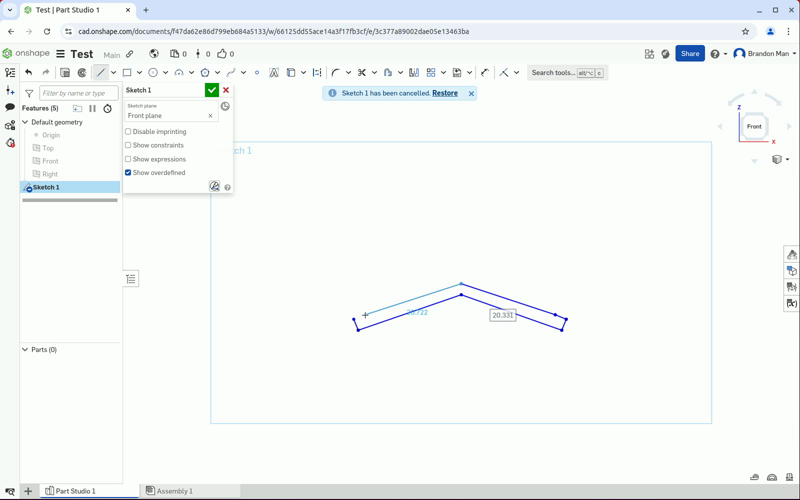
key_up(shift)
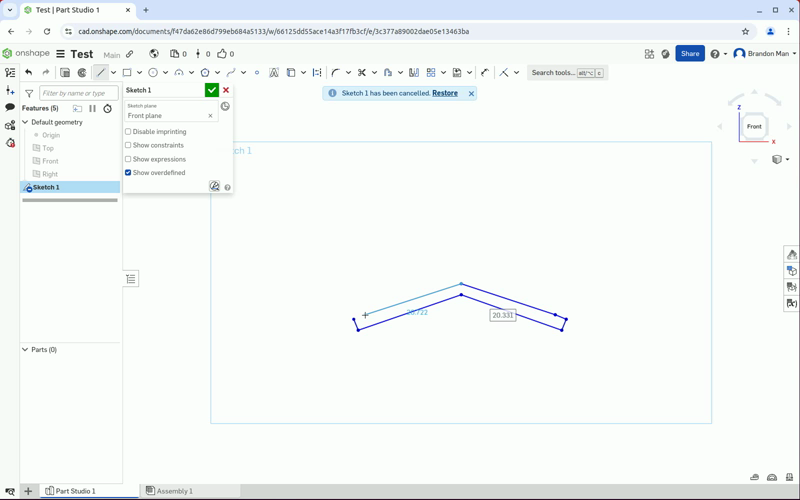
mouse_move(395, 314)
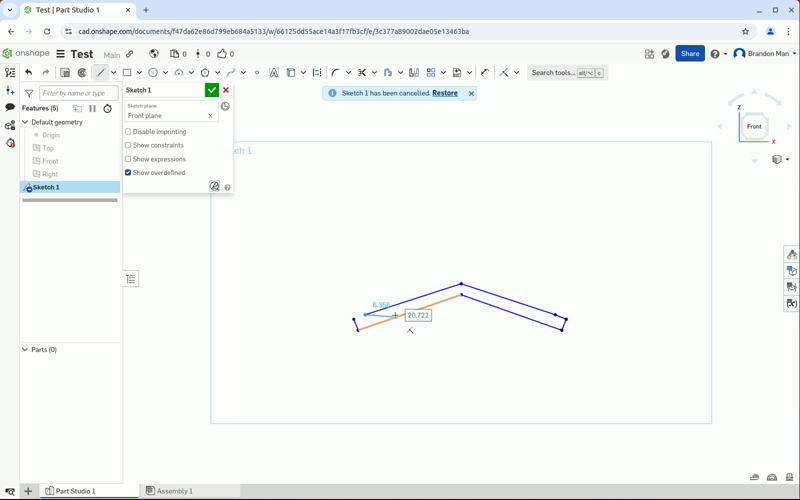
key_down(shift)
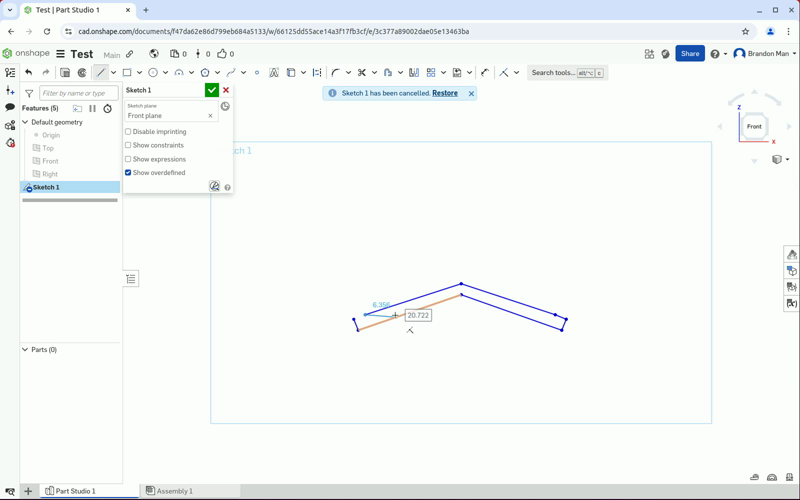
mouse_move(353, 319)
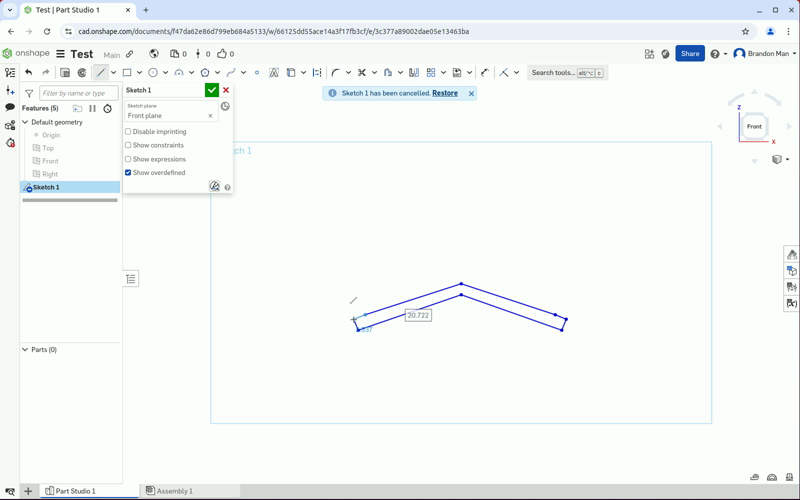
key_up(shift)
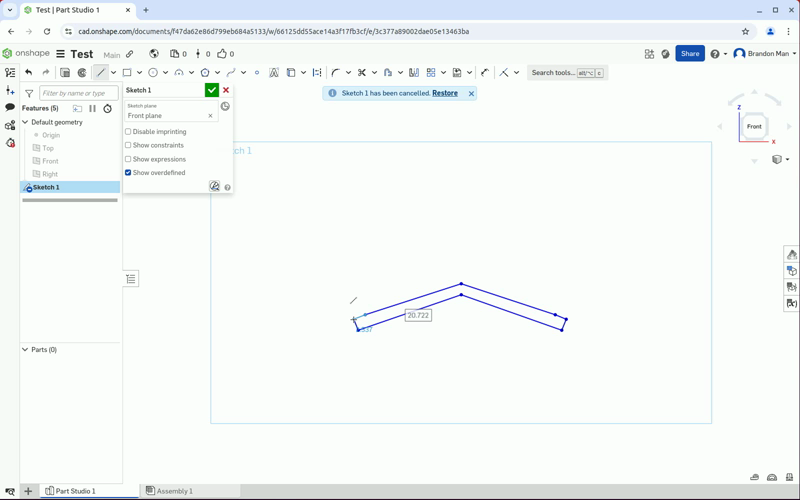
click(353, 319)
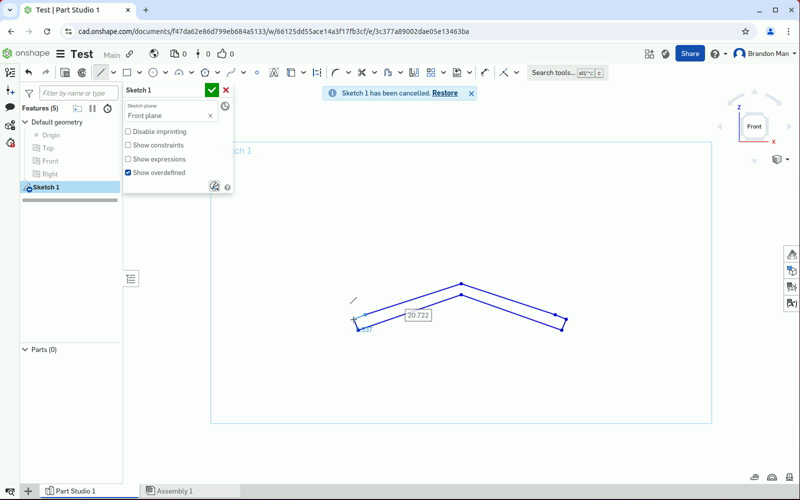
key(esc)
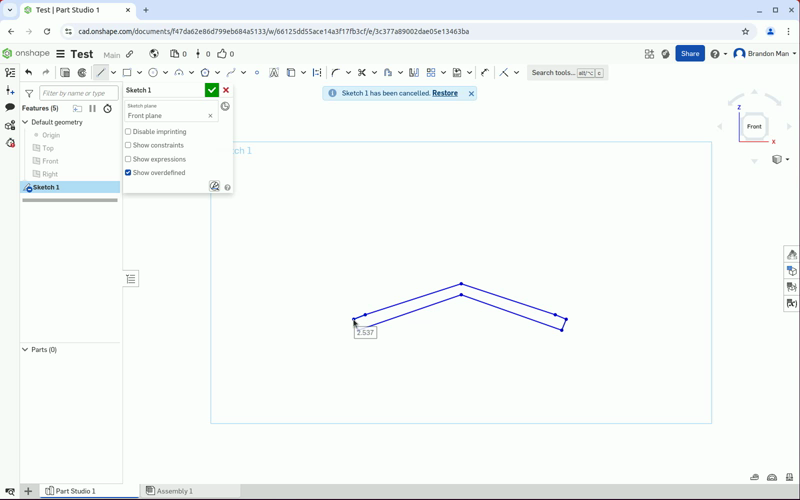
mouse_move(445, 290)
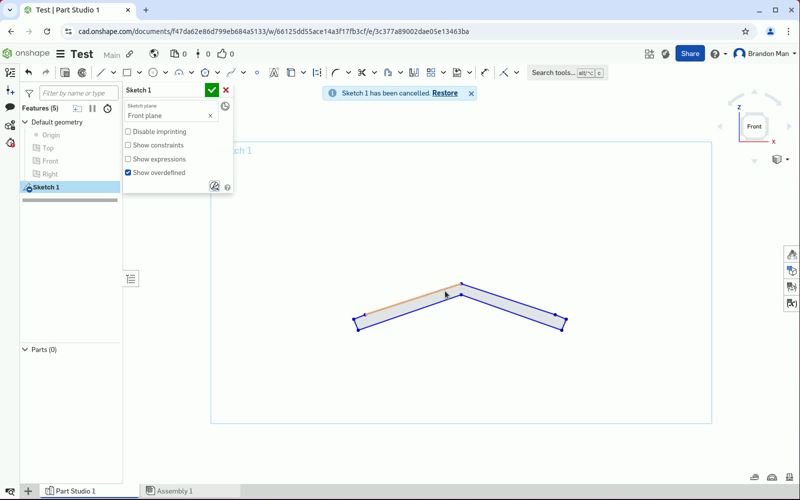
click(445, 290)
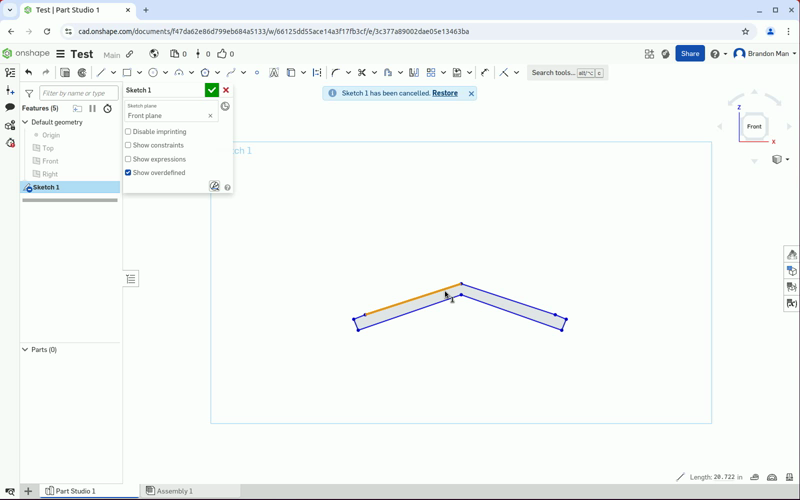
mouse_move(73, 352)
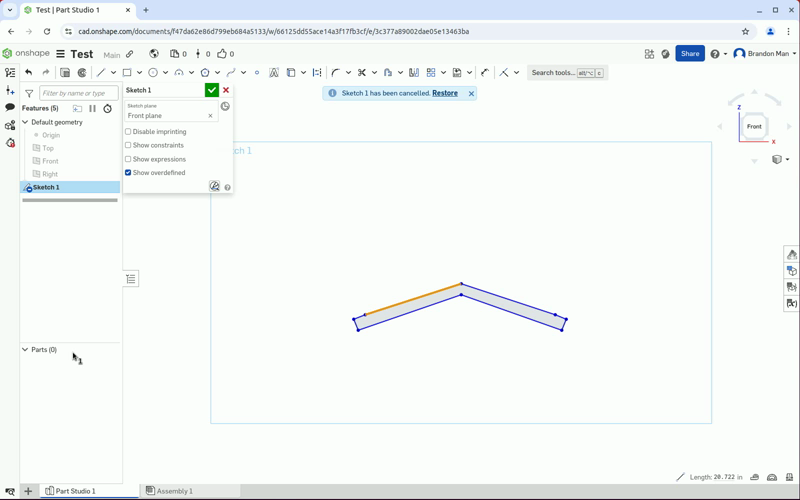
key(shift+y)
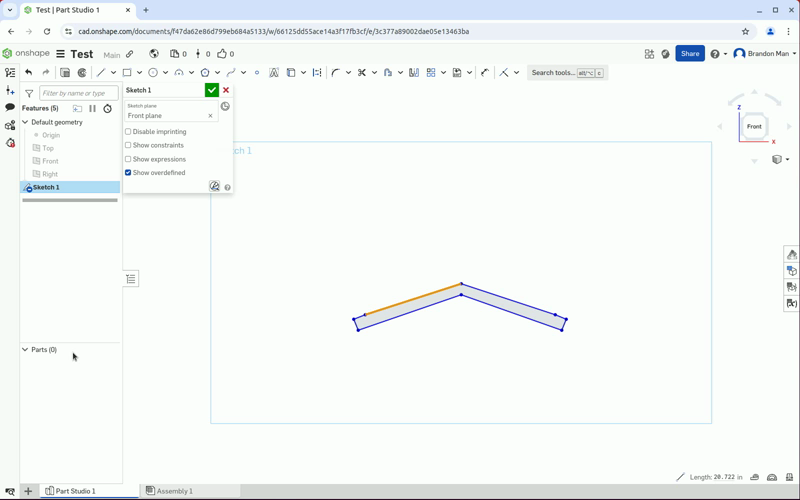
key(shift+e)
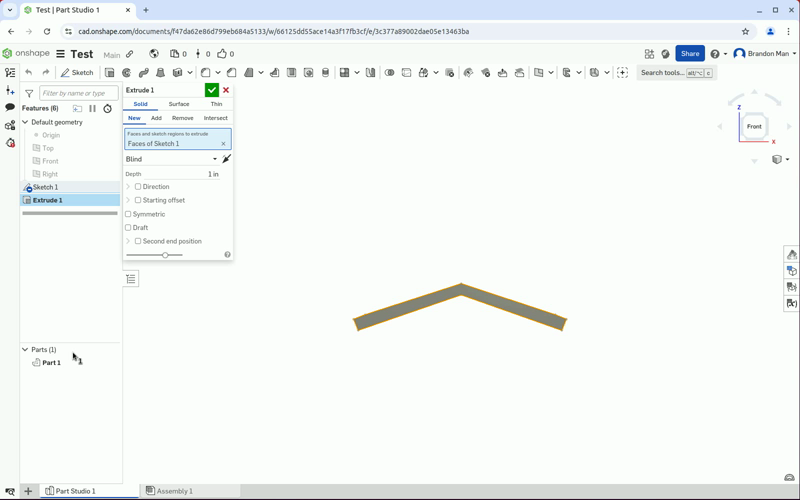
mouse_move(143, 106)
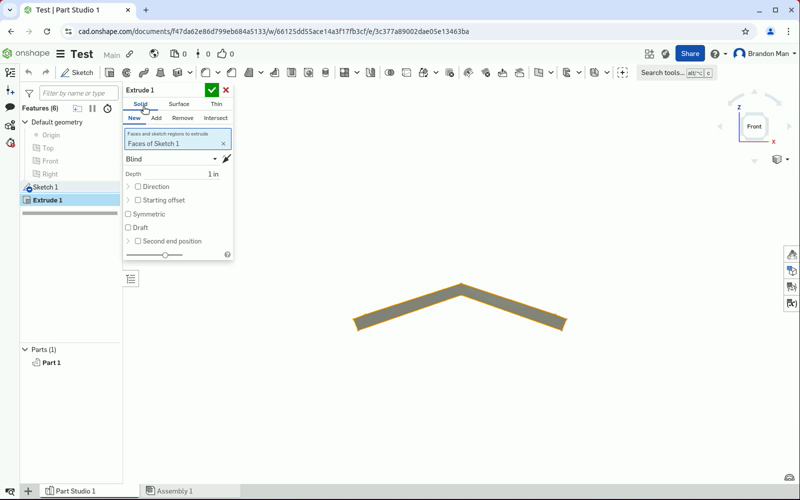
click(143, 106)
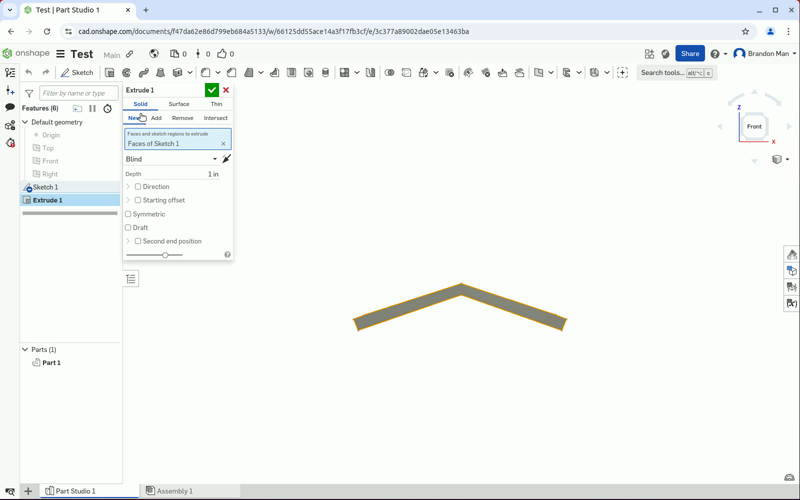
mouse_move(137, 120)
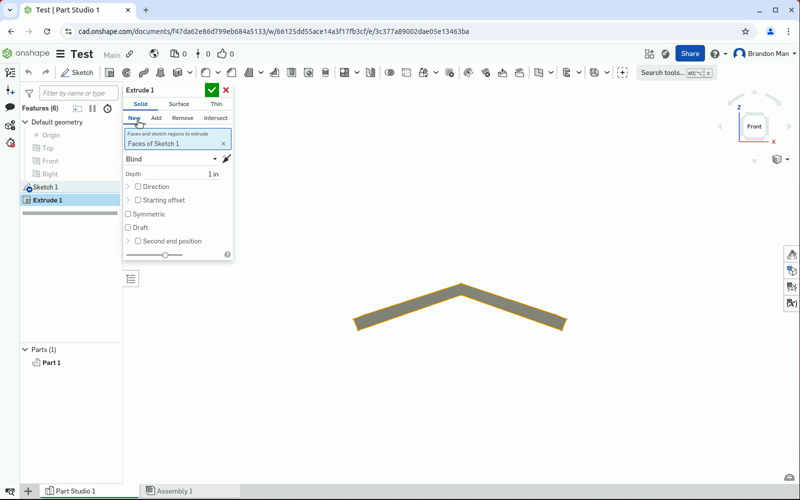
click(137, 120)
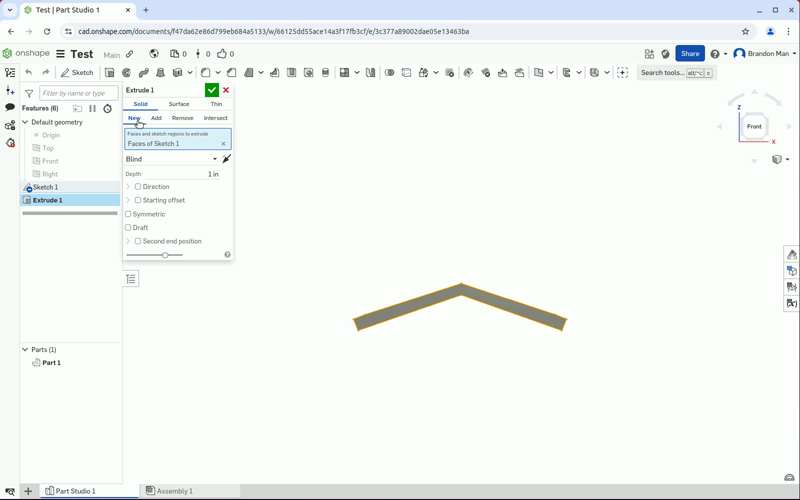
key(tab, 4)
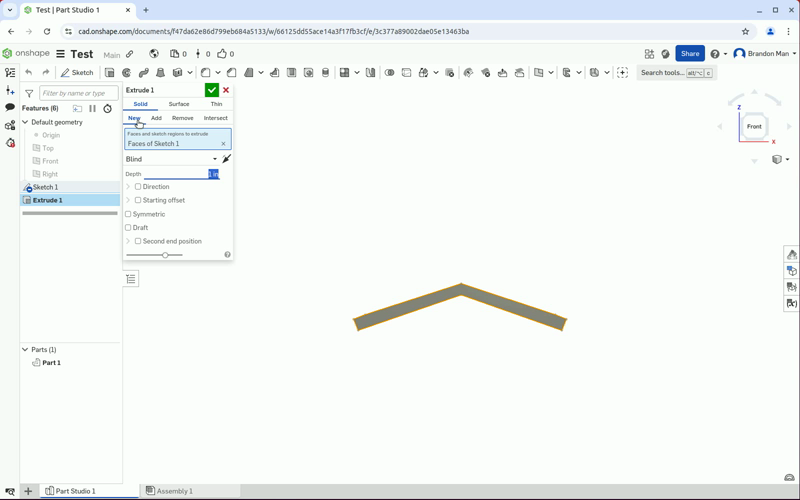
text(0.722)
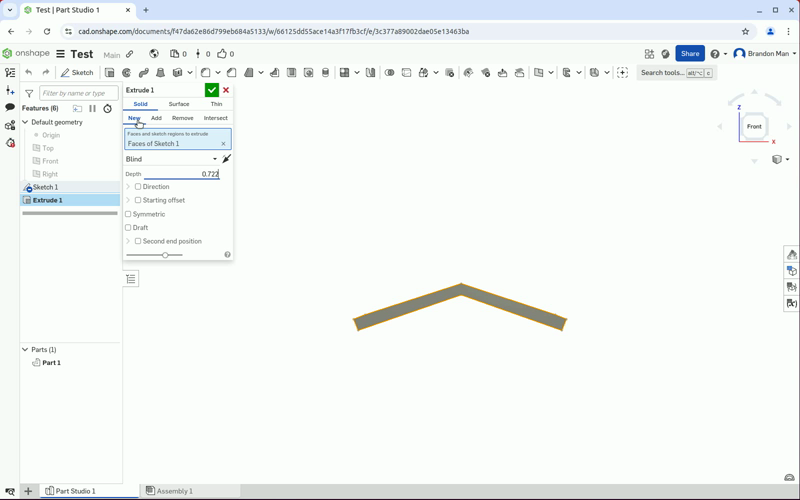
key(enter)
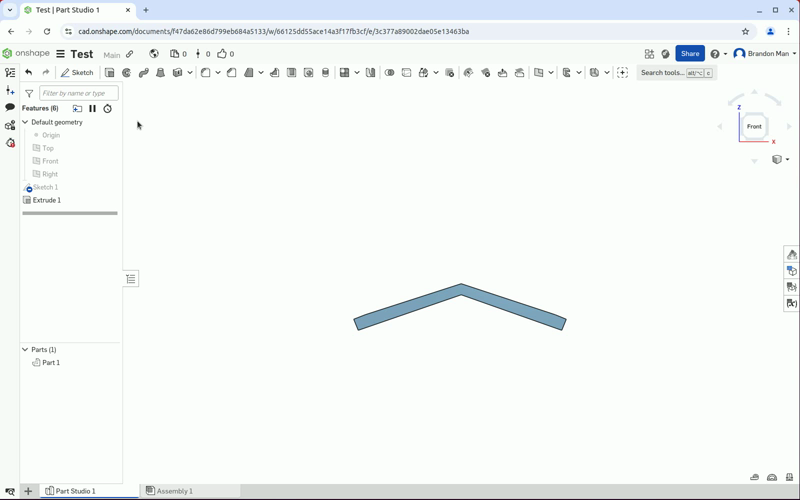
key(shift+h)
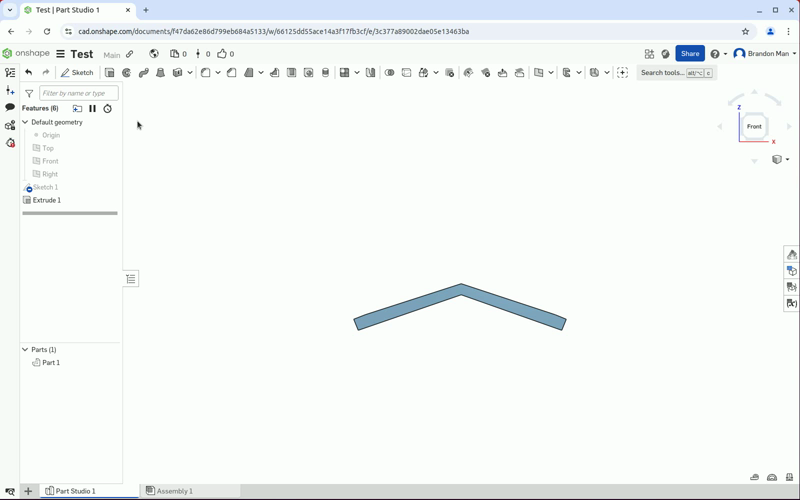
key(shift+h)
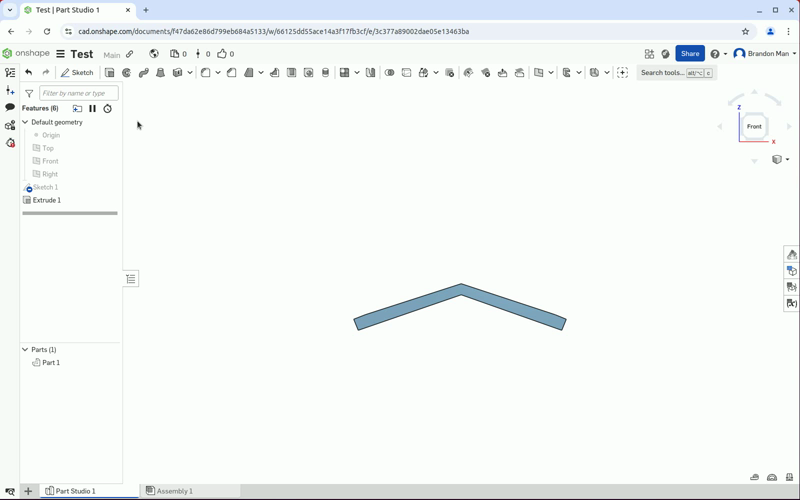
mouse_move(73, 189)
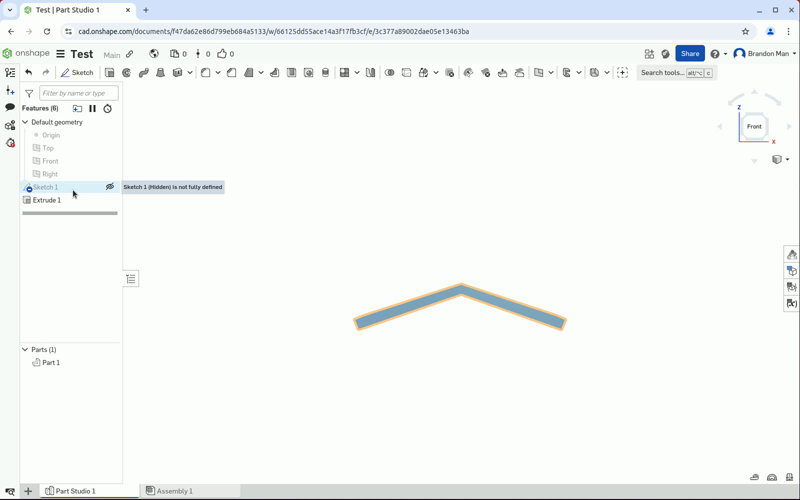
click(73, 189)
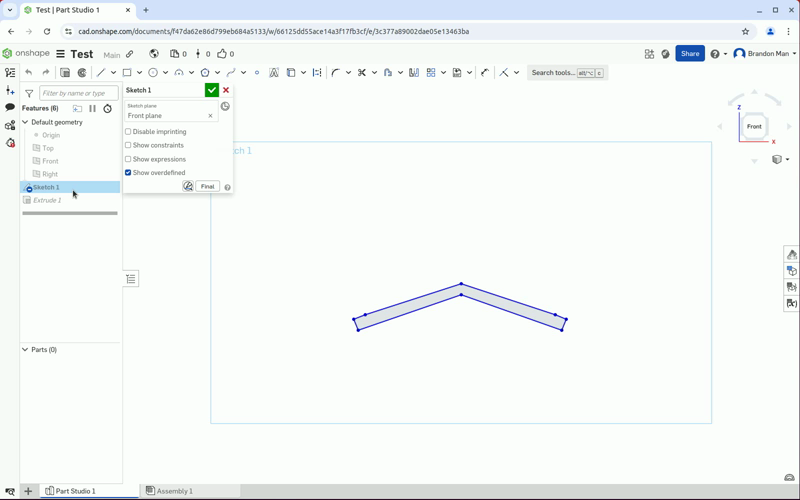
mouse_move(229, 92)
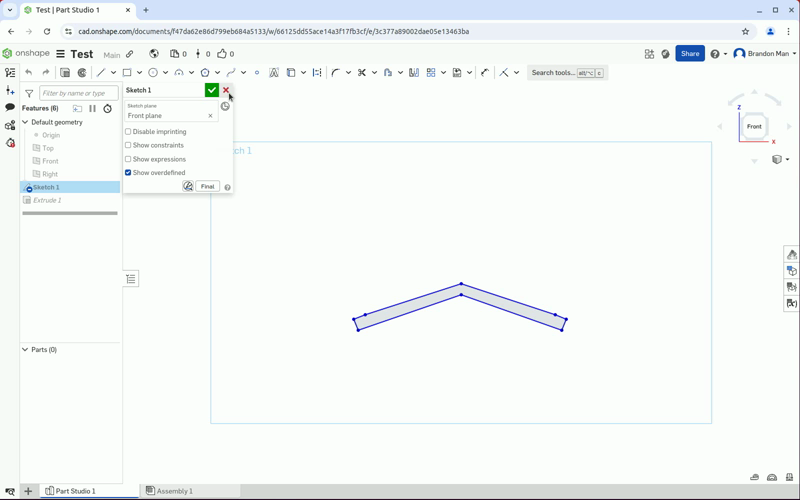
click(229, 92)
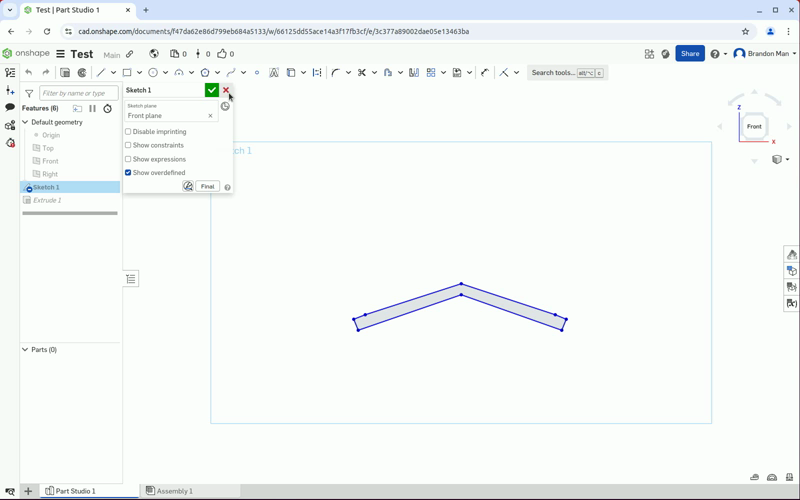
key(shift+s)
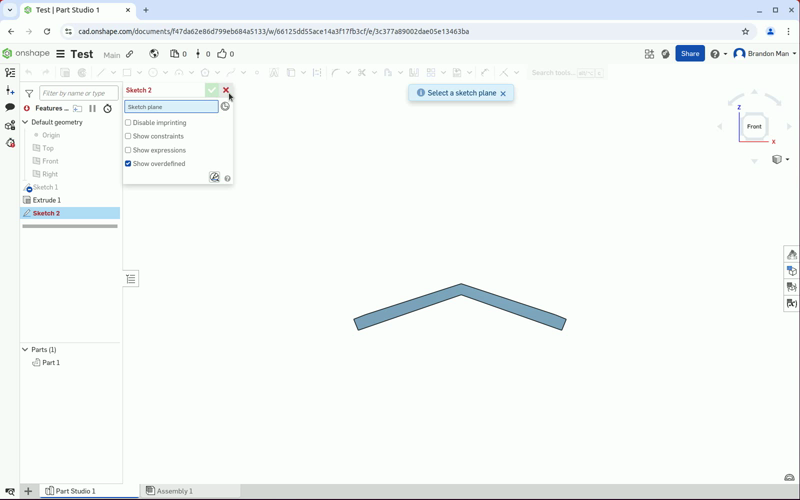
mouse_move(73, 163)
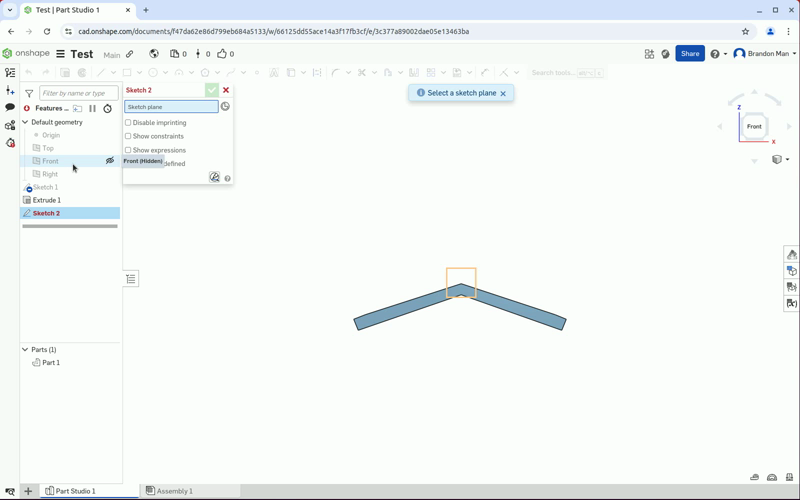
click(73, 163)
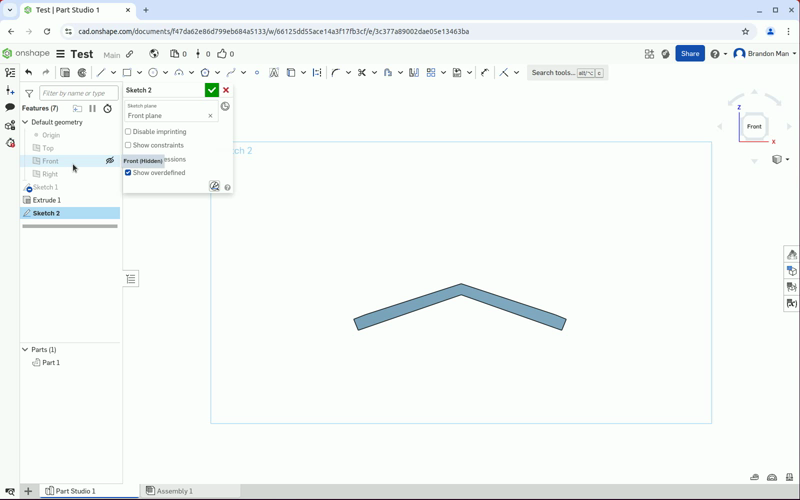
mouse_move(73, 352)
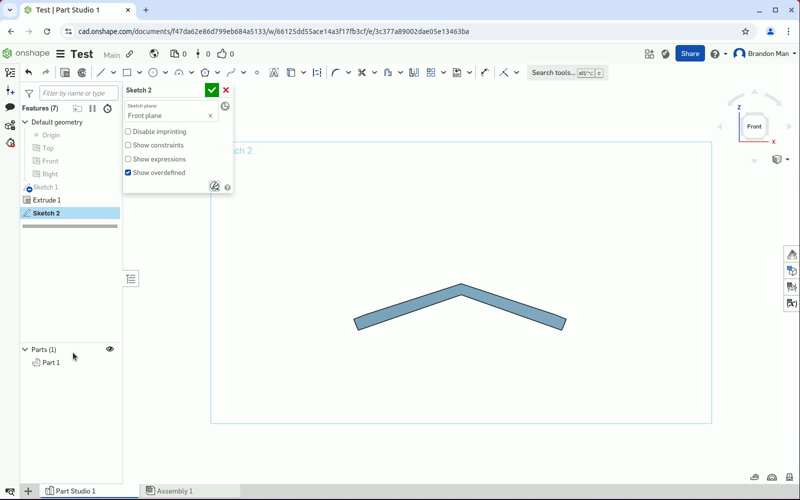
key(y)
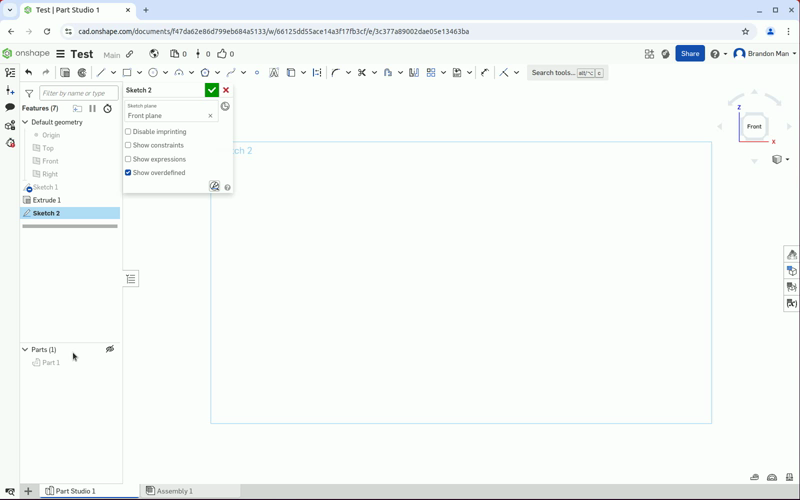
key(a)
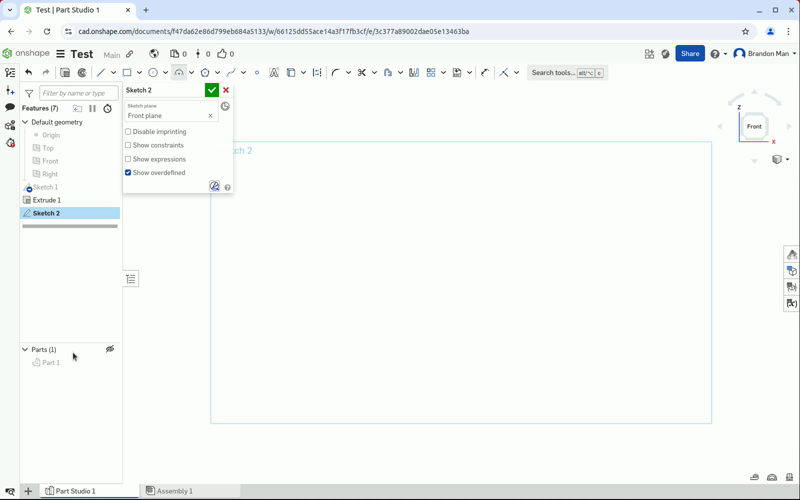
key_down(shift)
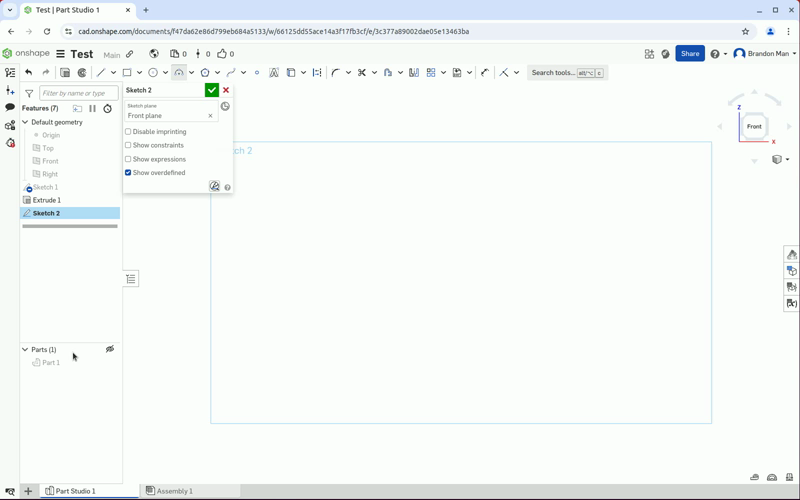
mouse_move(454, 183)
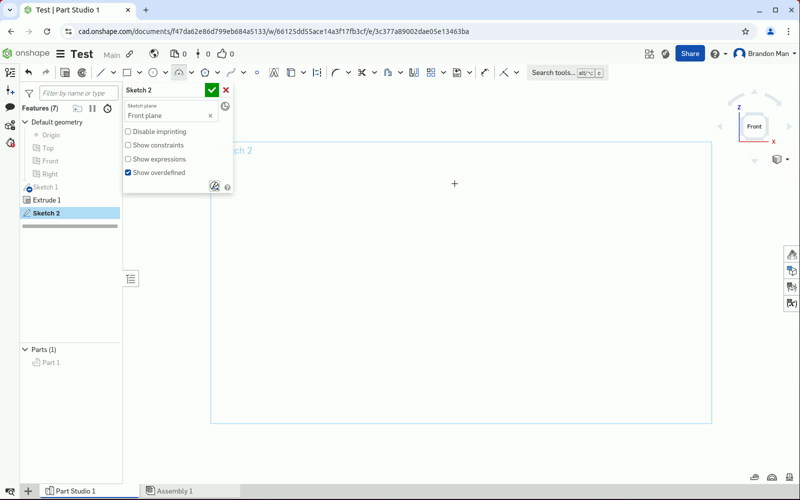
click(454, 183)
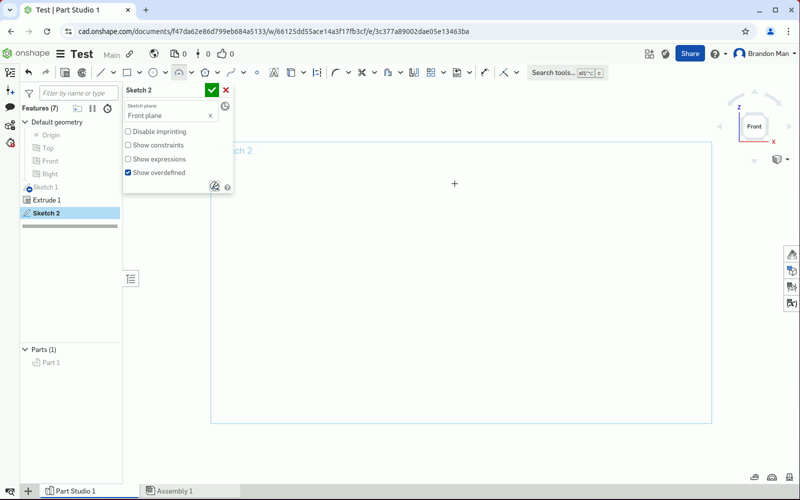
key_up(shift)
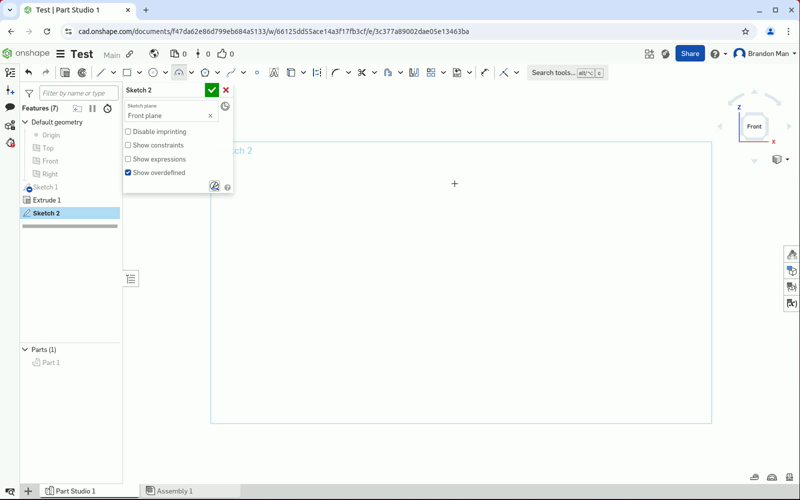
key_down(shift)
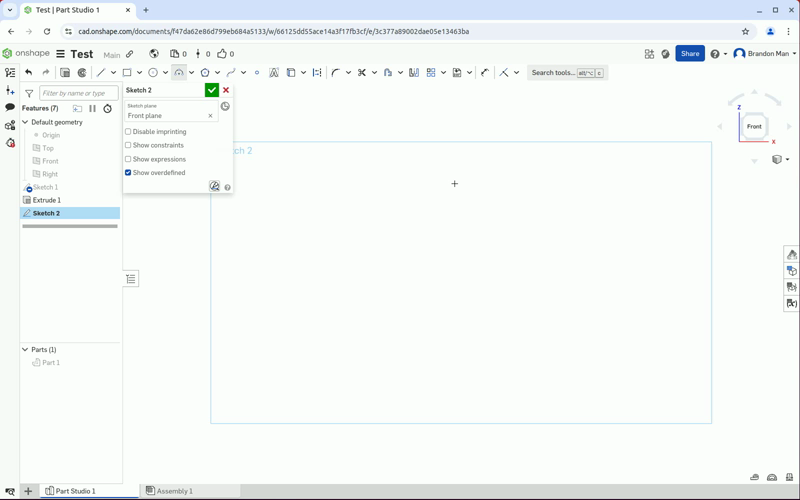
mouse_move(468, 183)
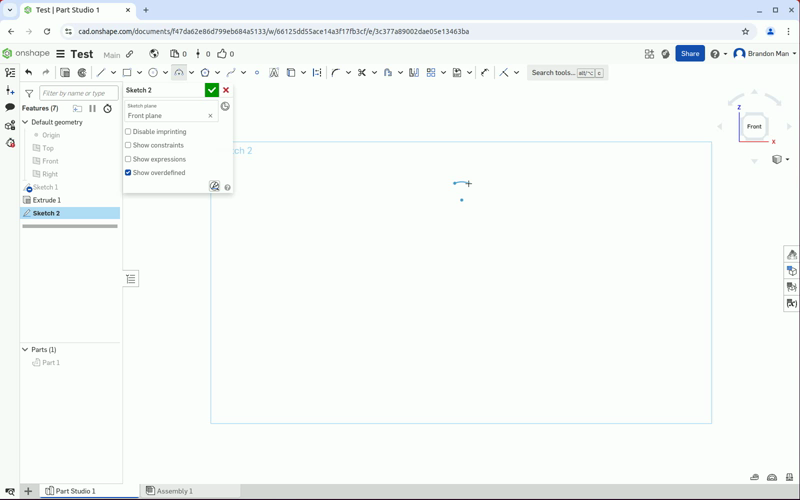
click(468, 183)
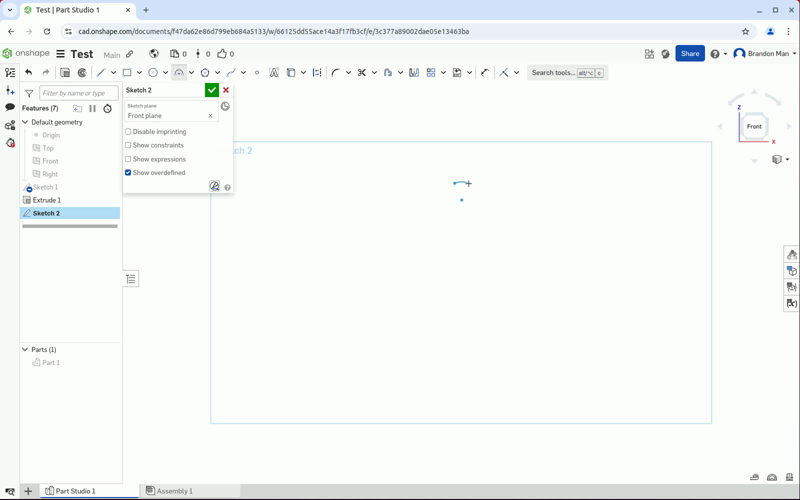
mouse_move(461, 182)
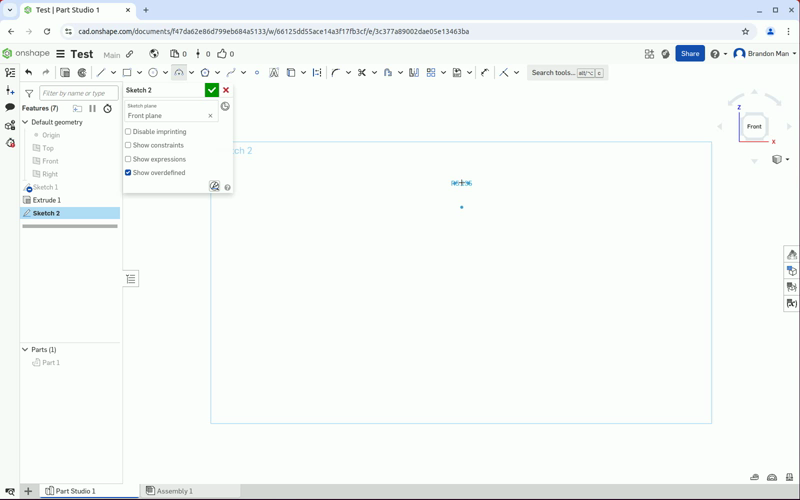
click(461, 182)
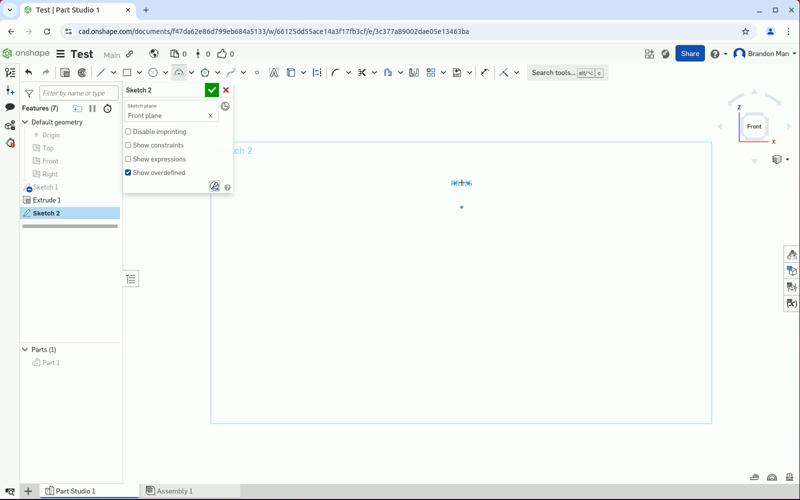
key_up(shift)
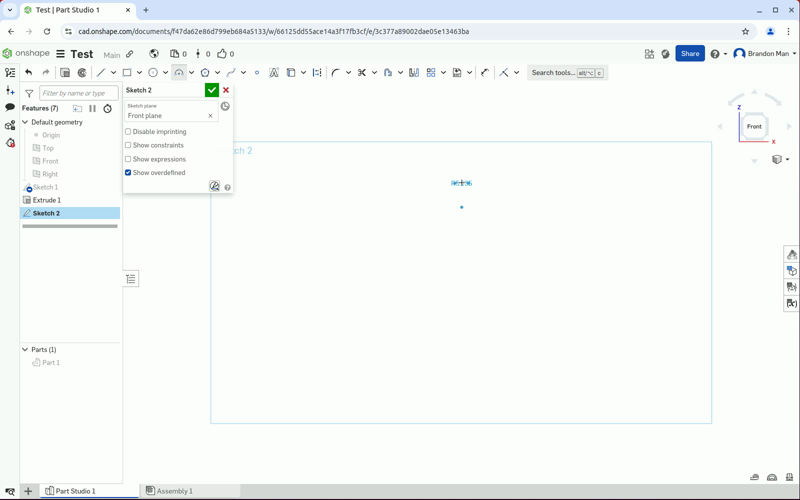
key(esc)
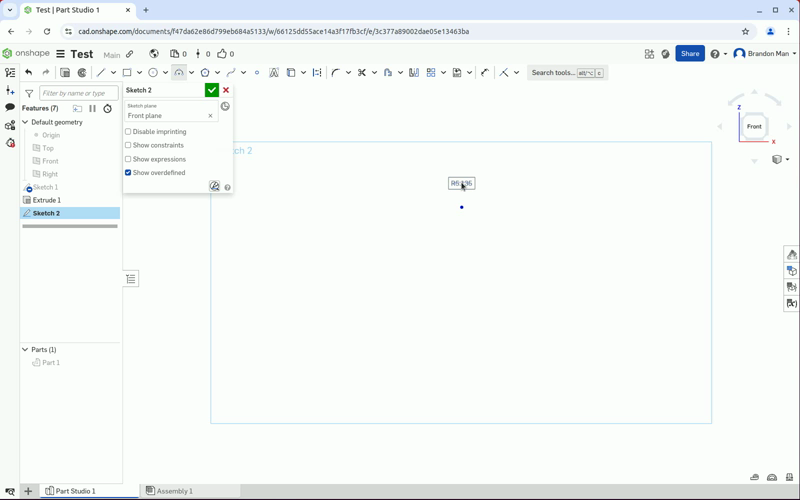
key(l)
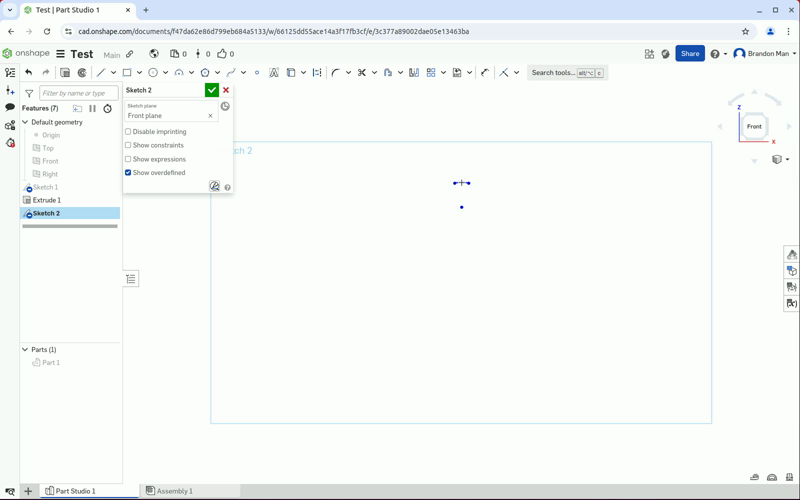
mouse_move(468, 183)
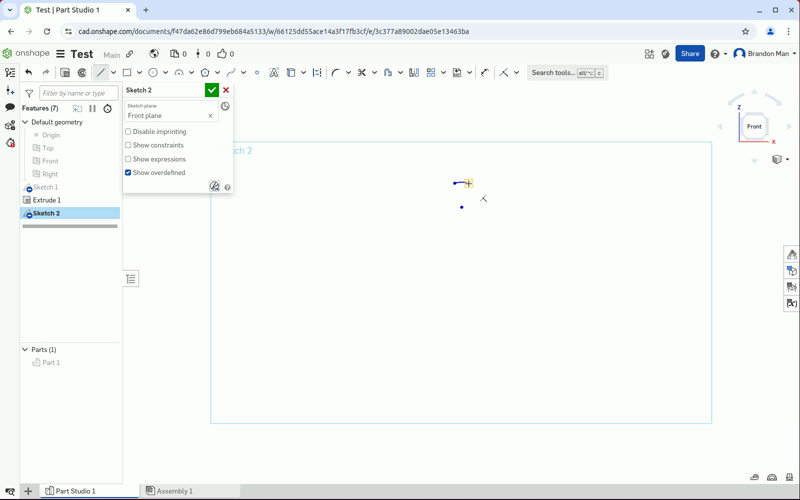
click(468, 183)
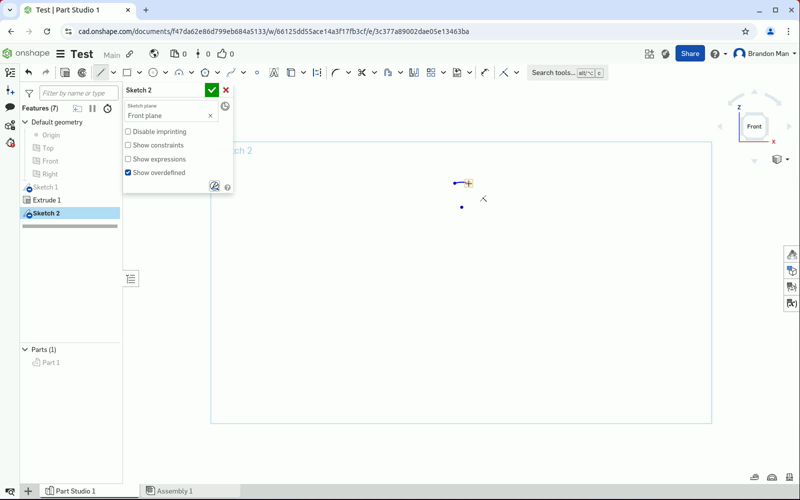
key_down(shift)
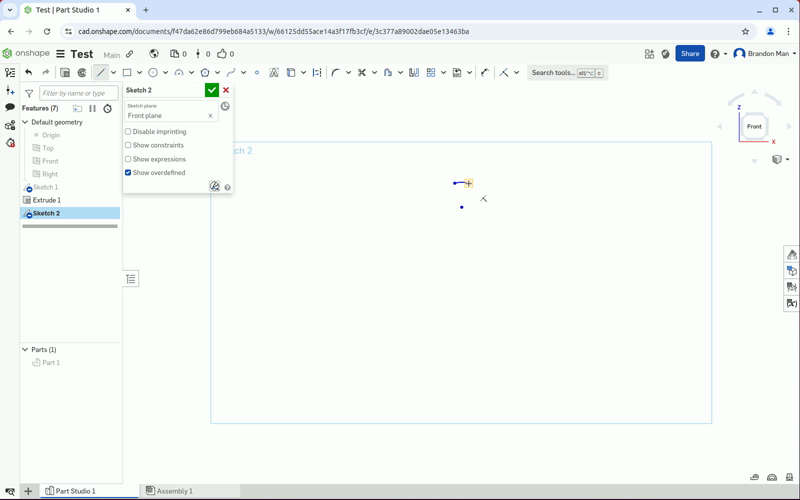
mouse_move(498, 183)
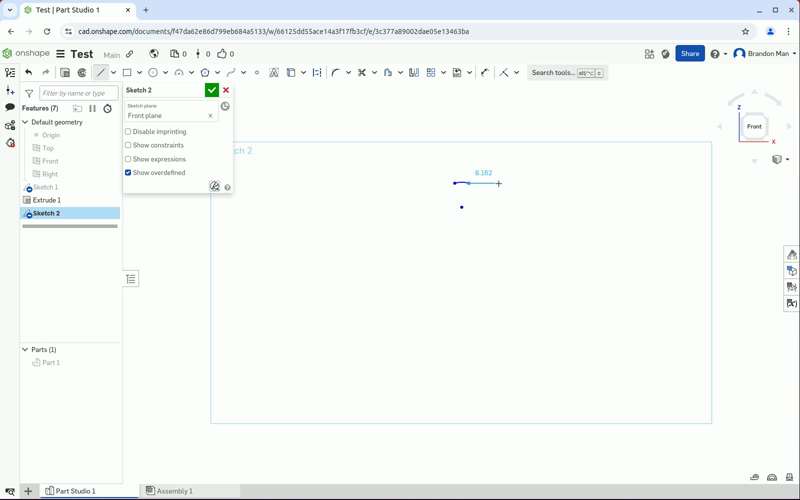
mouse_move(468, 169)
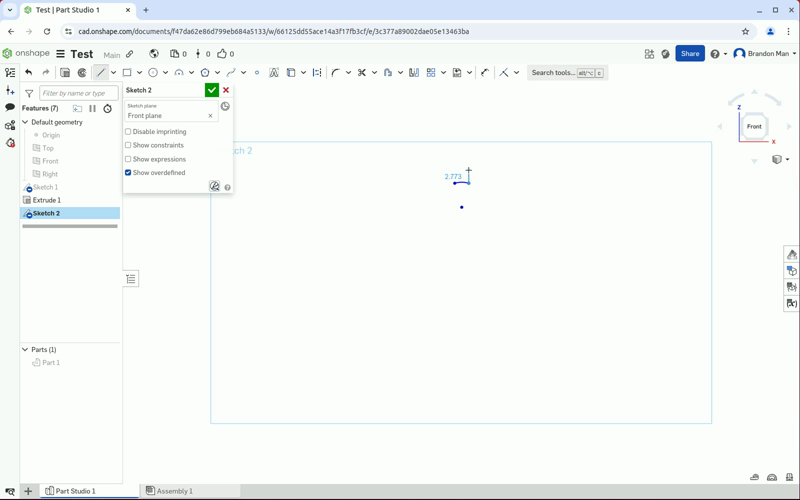
click(468, 169)
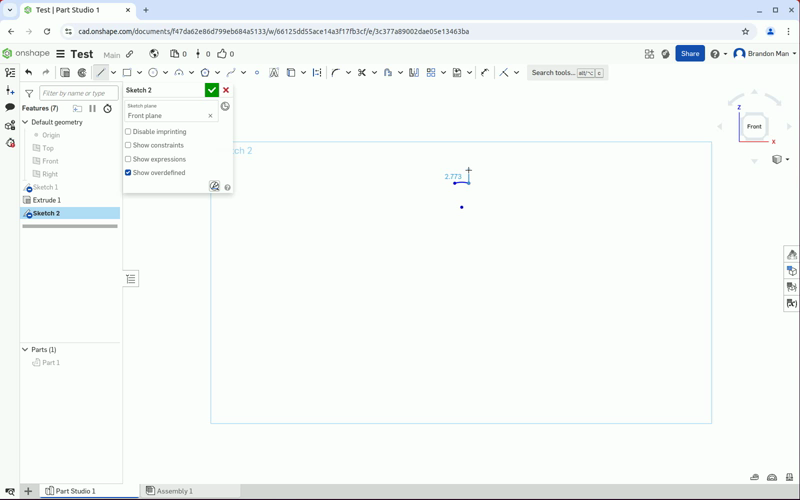
key_up(shift)
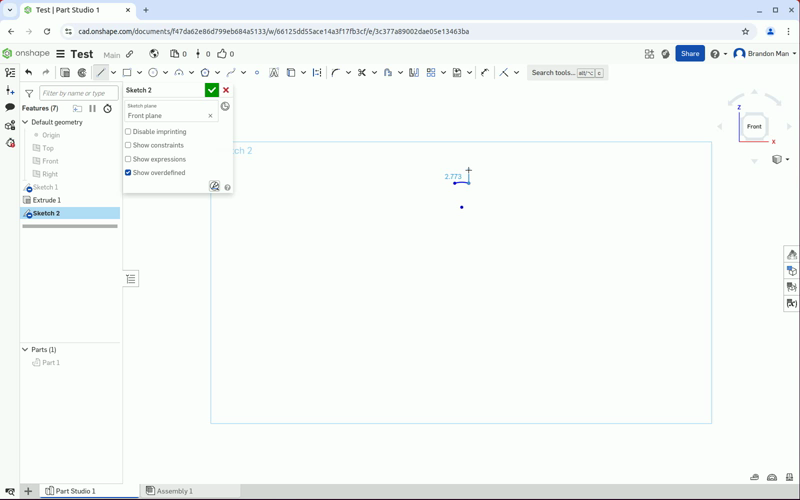
key(esc)
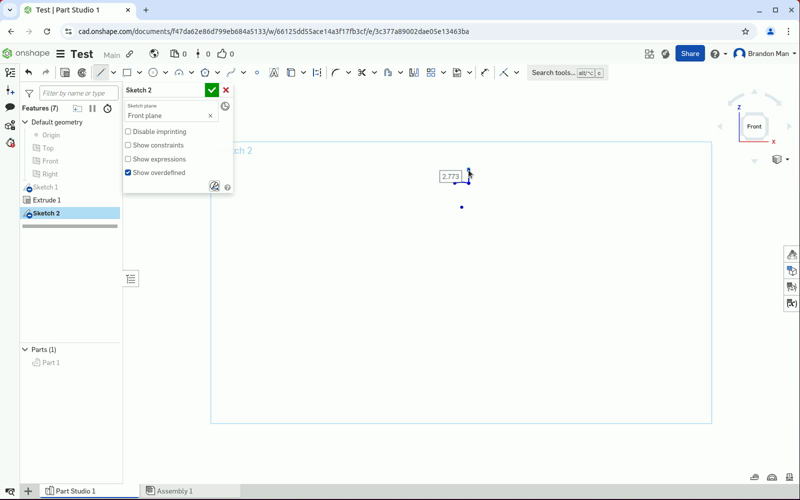
key(a)
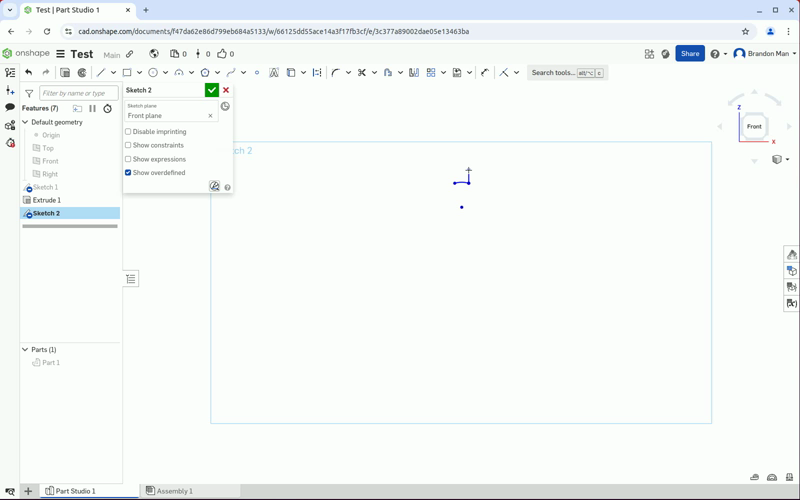
mouse_move(468, 169)
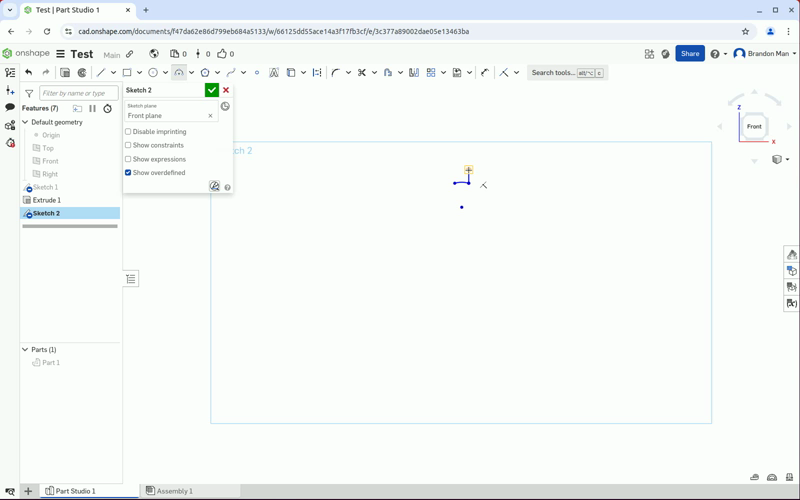
click(468, 169)
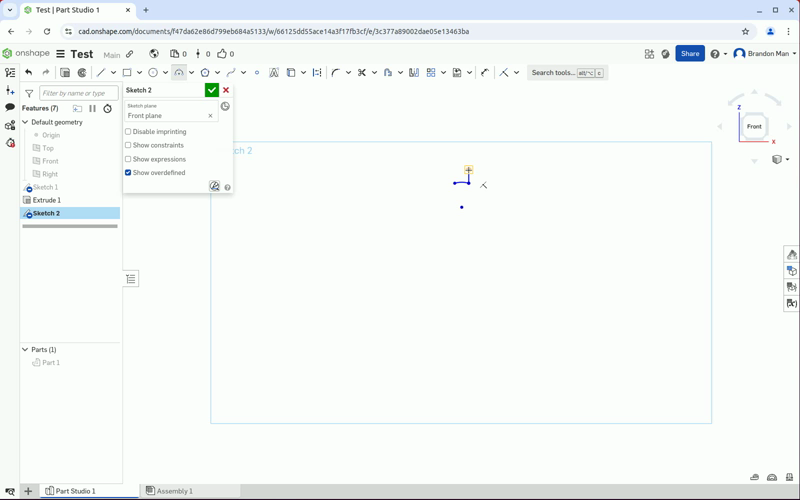
key_down(shift)
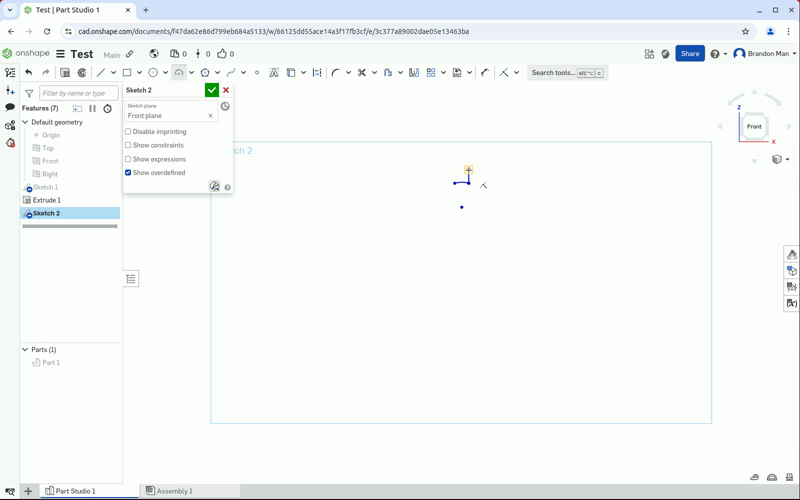
mouse_move(454, 169)
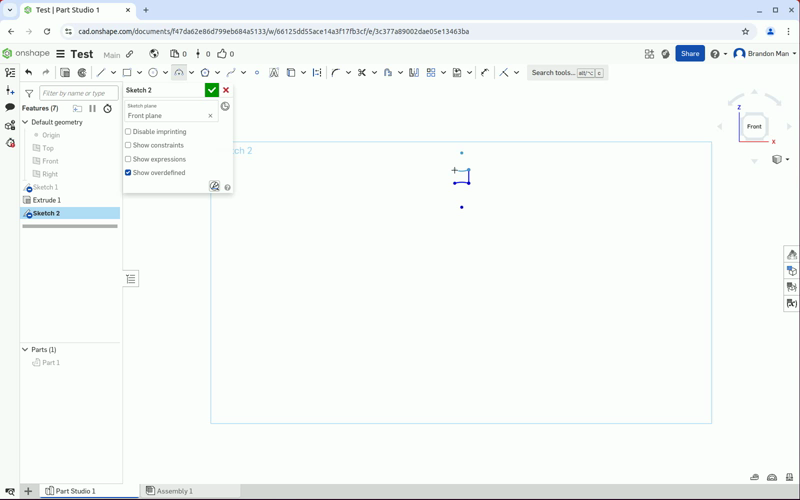
click(454, 169)
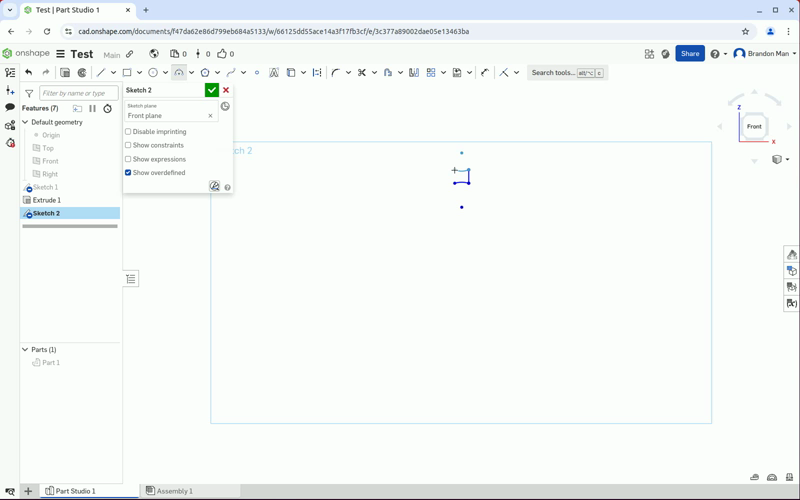
mouse_move(461, 168)
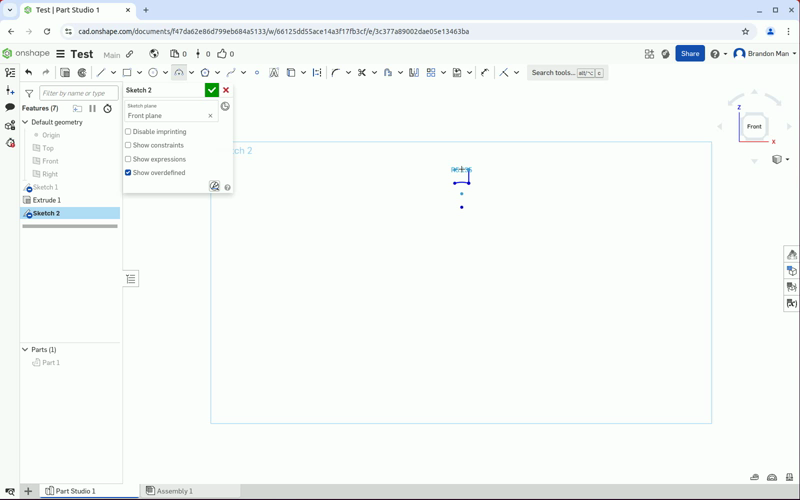
click(461, 168)
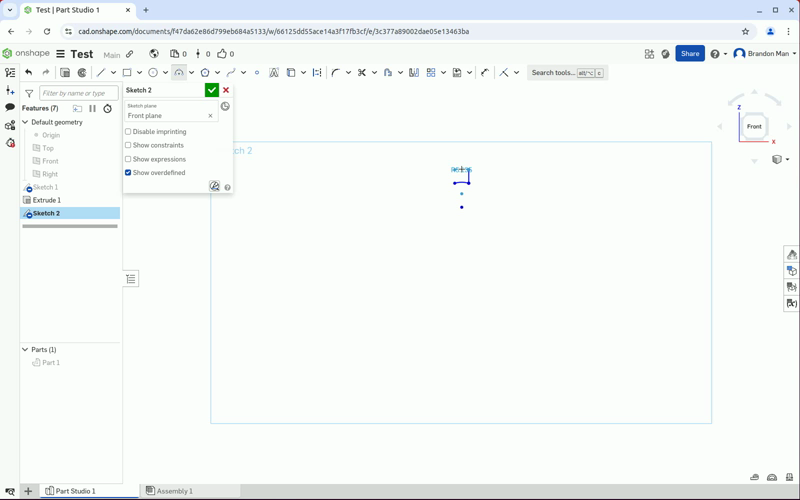
key_up(shift)
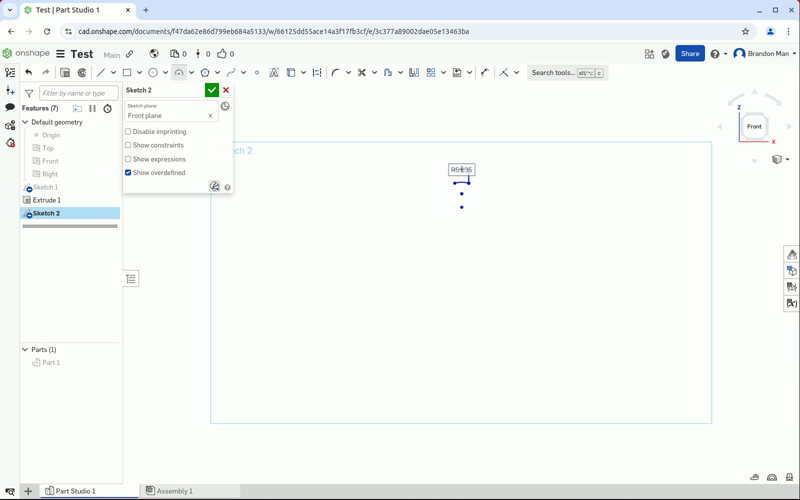
key(esc)
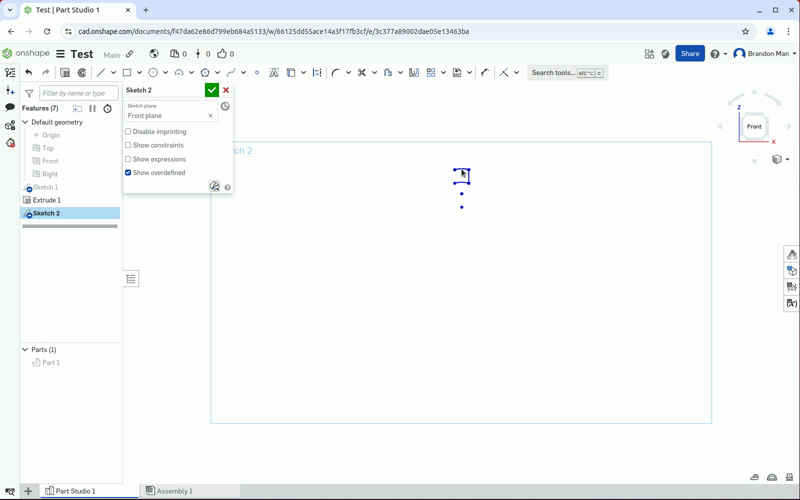
key(l)
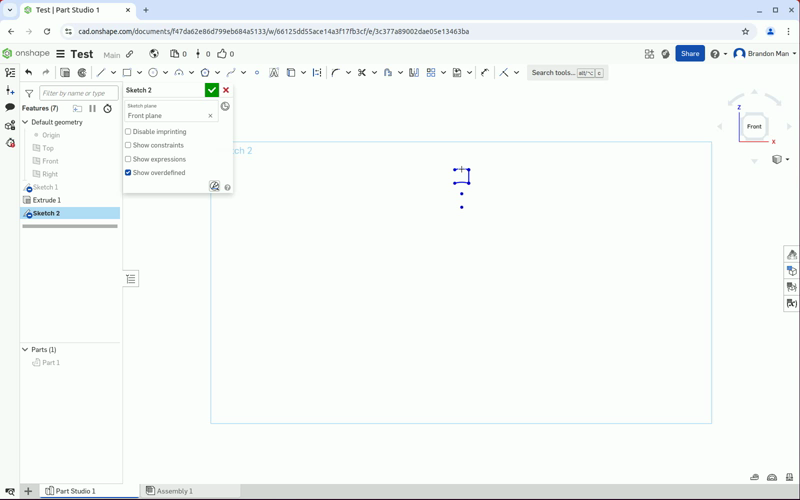
mouse_move(454, 169)
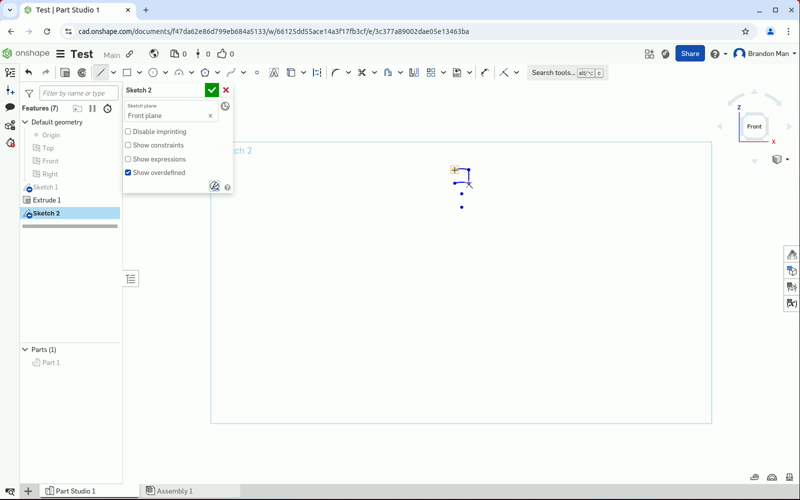
click(454, 169)
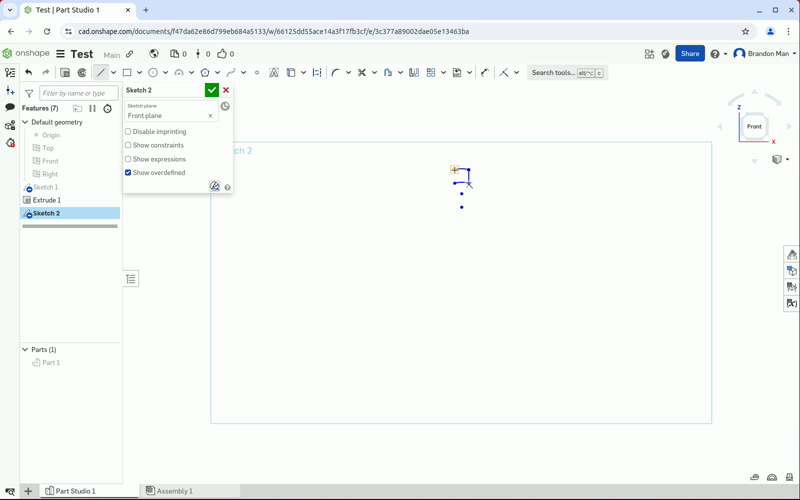
mouse_move(484, 169)
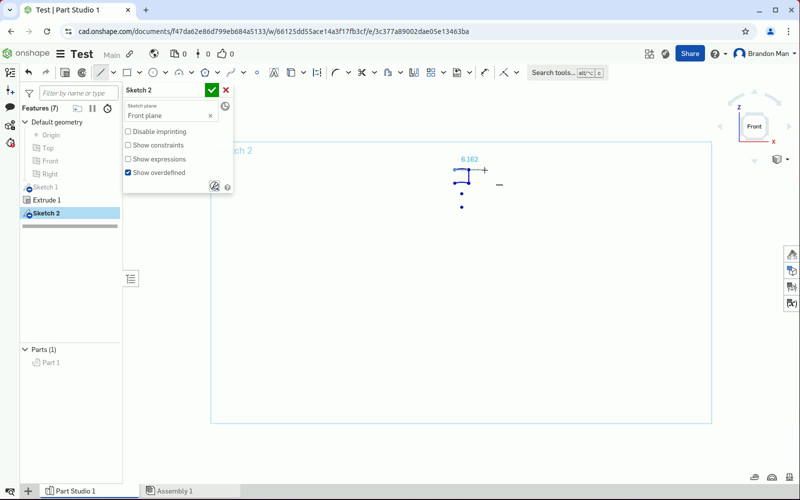
key_down(shift)
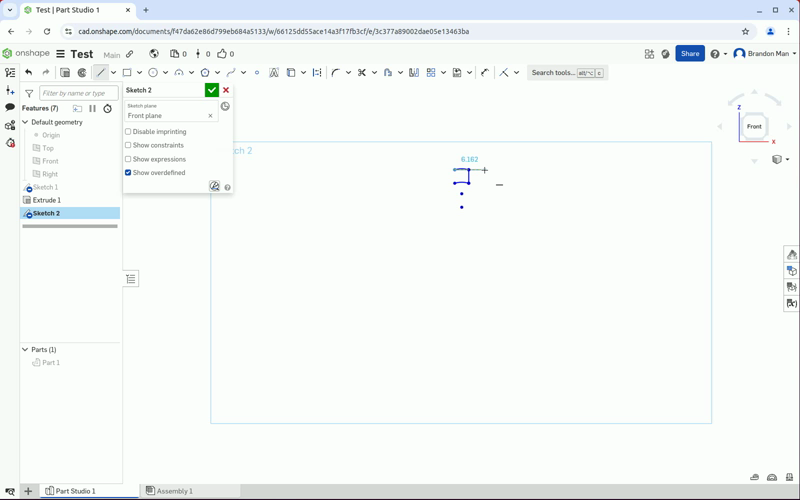
mouse_move(454, 183)
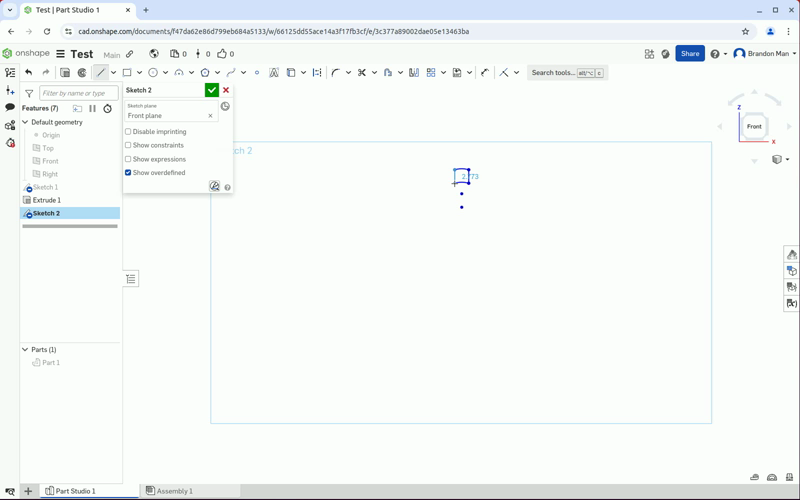
key_up(shift)
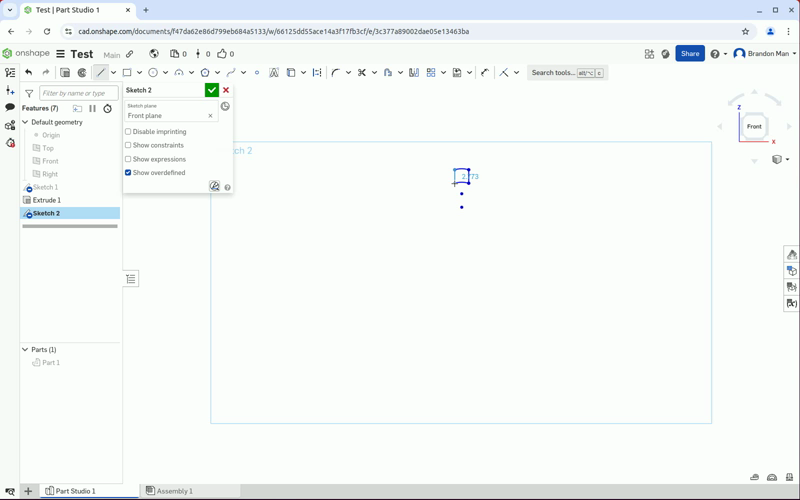
click(454, 183)
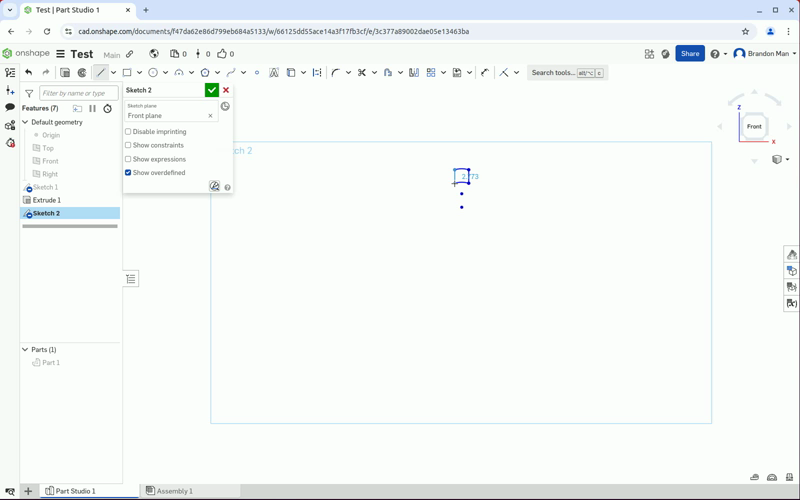
key(esc)
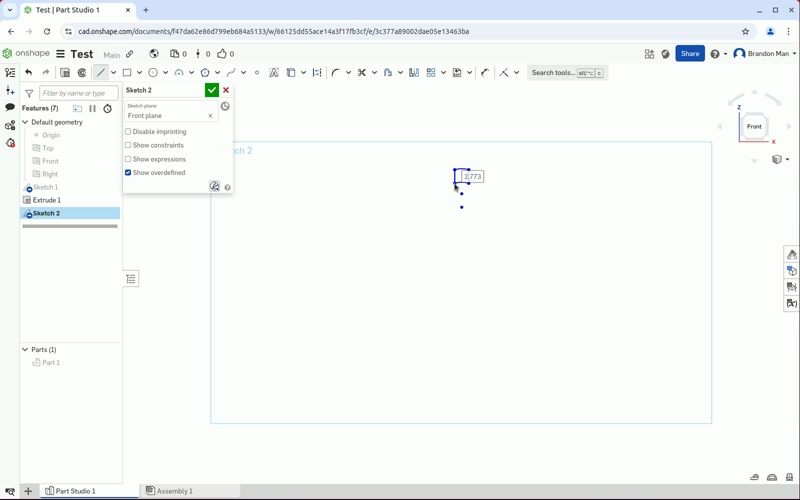
mouse_move(457, 181)
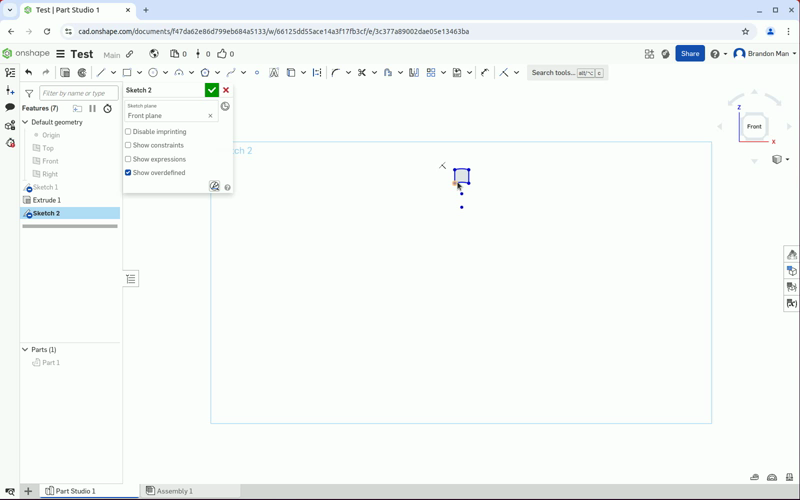
scroll(6)
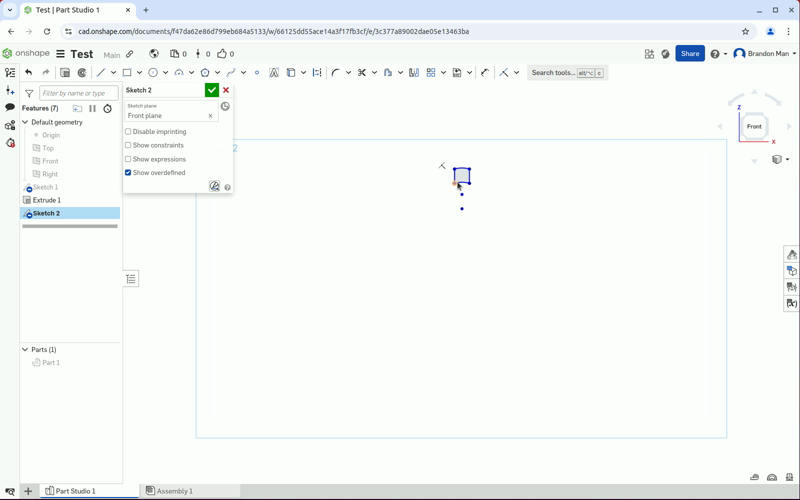
scroll(6)
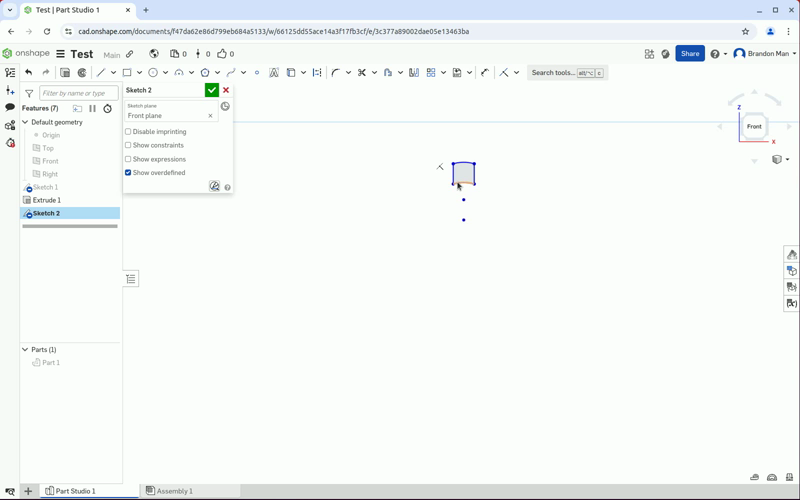
scroll(6)
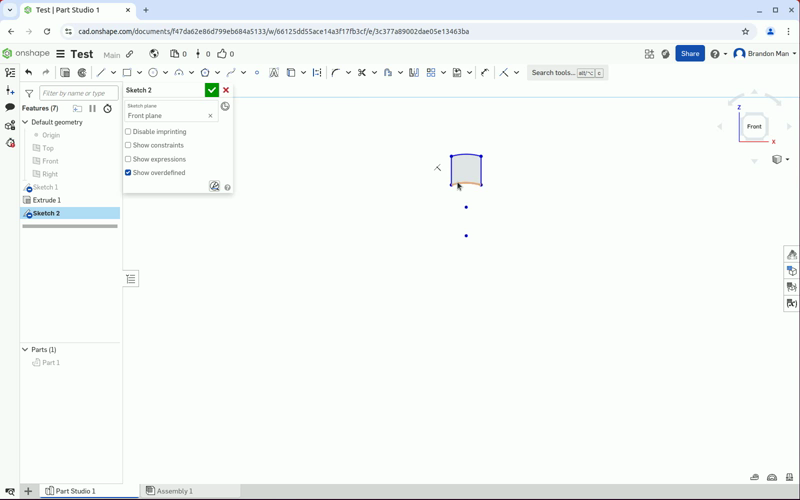
scroll(6)
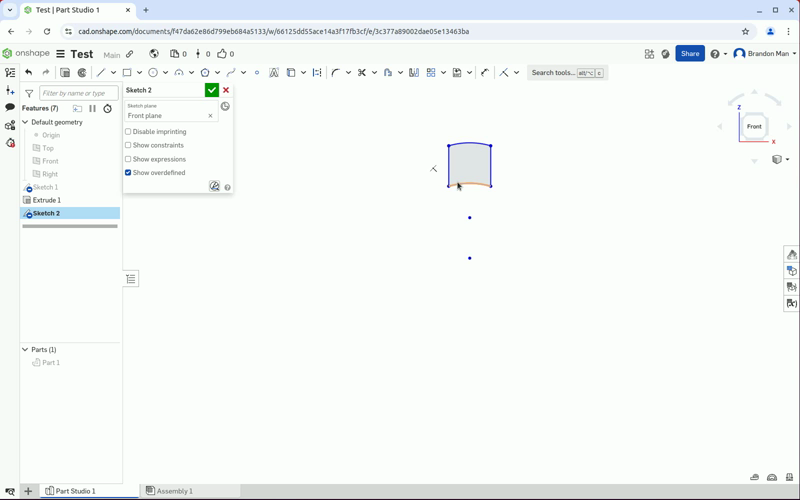
scroll(6)
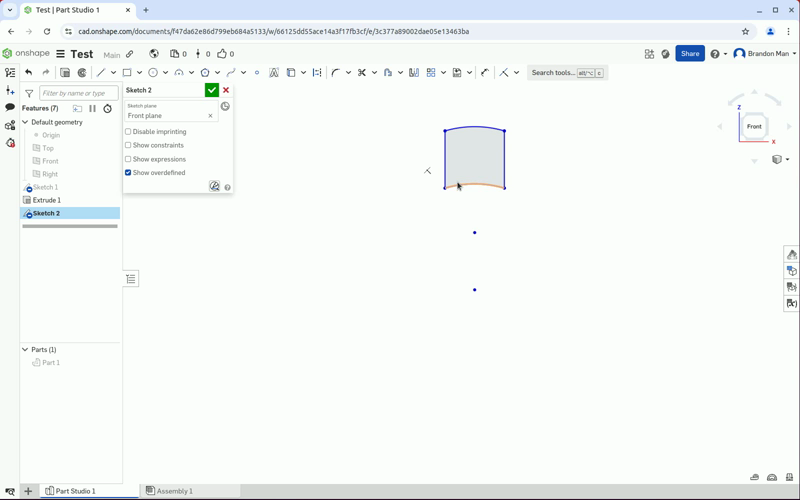
scroll(6)
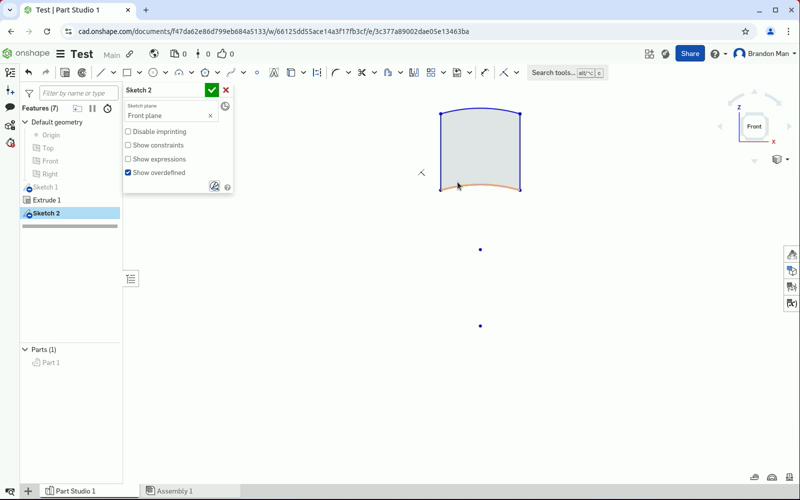
scroll(6)
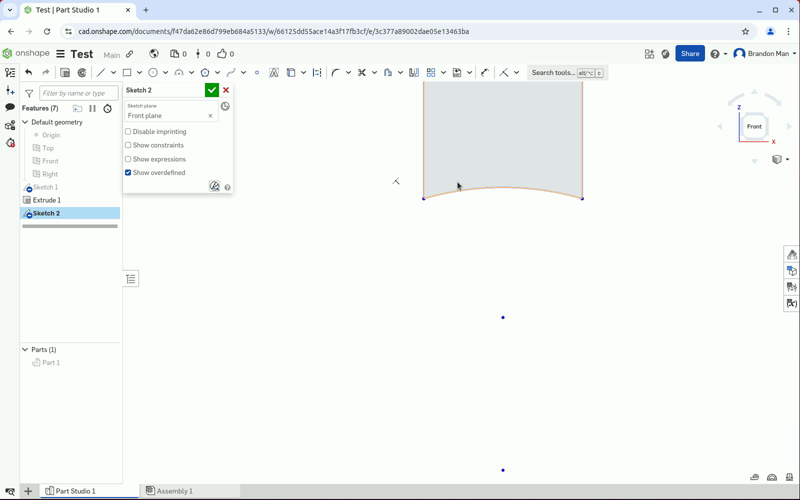
click(457, 181)
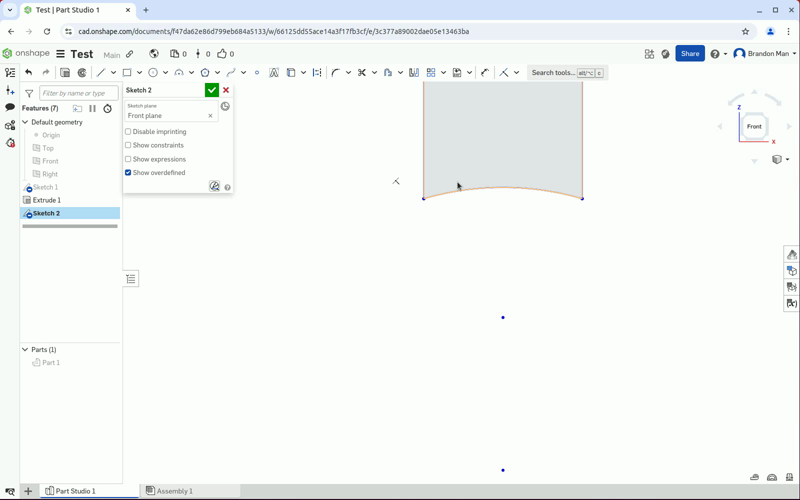
scroll(-6)
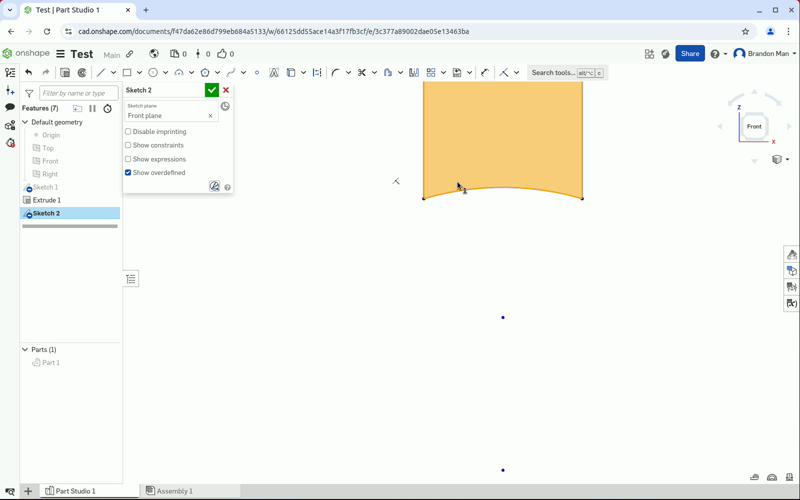
scroll(-6)
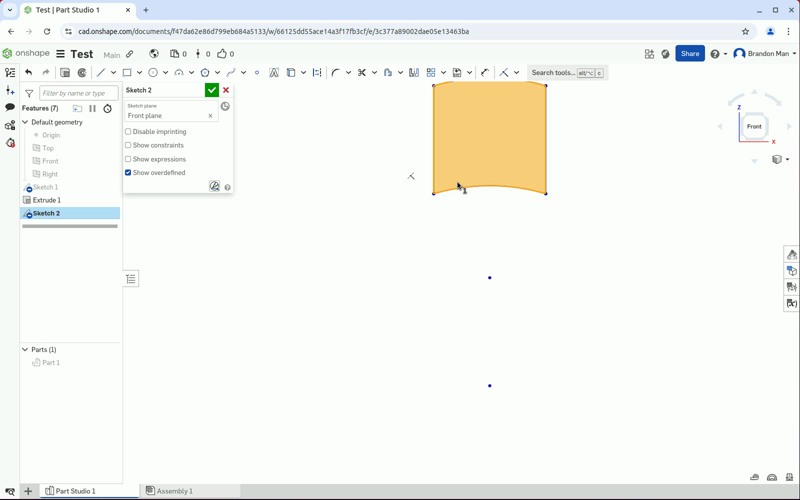
scroll(-6)
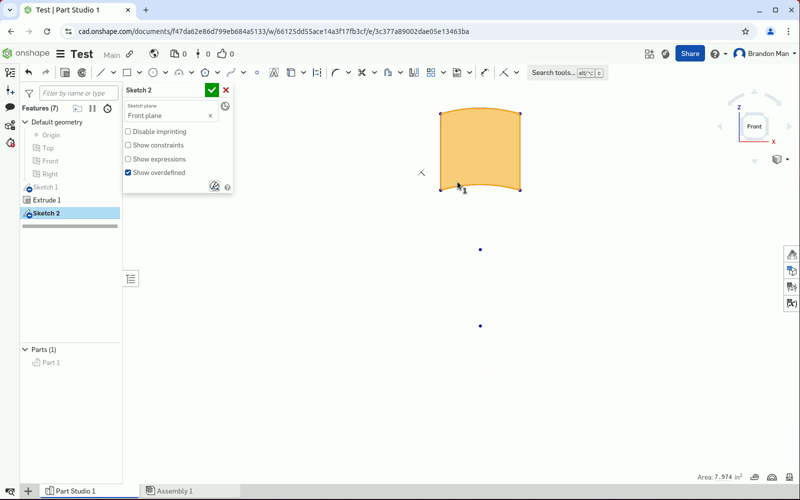
scroll(-6)
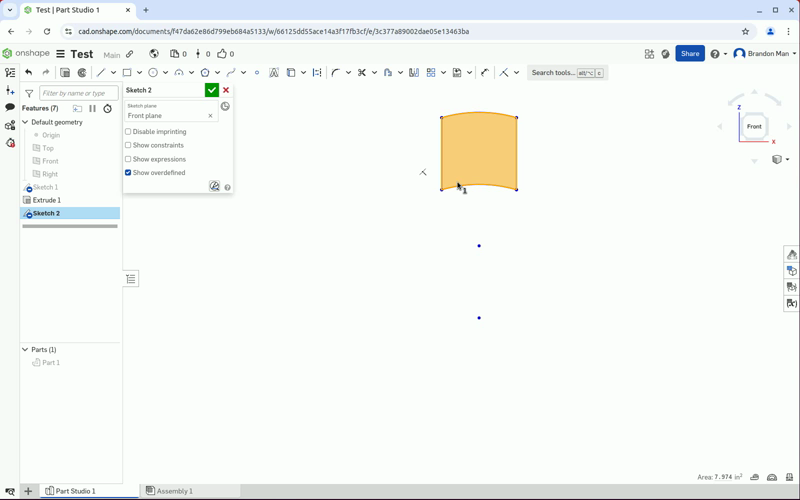
scroll(-6)
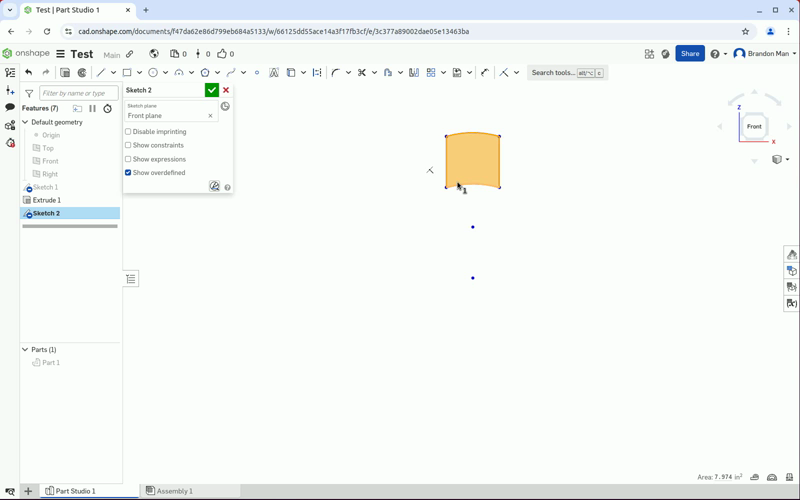
scroll(-6)
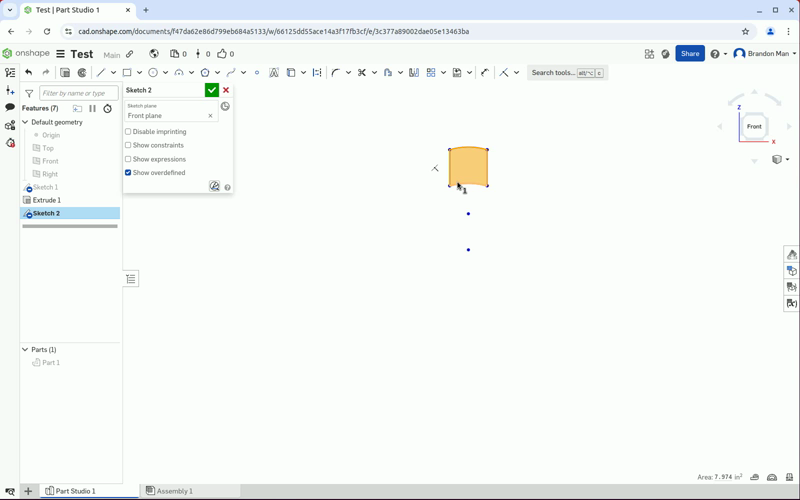
scroll(-6)
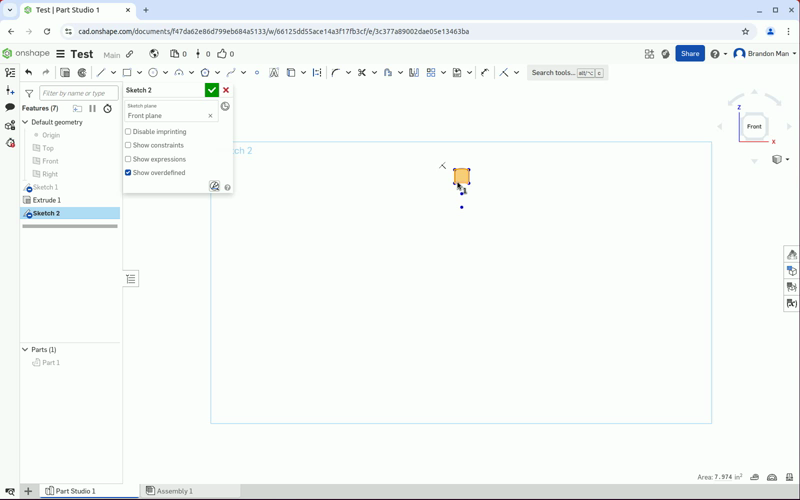
mouse_move(73, 352)
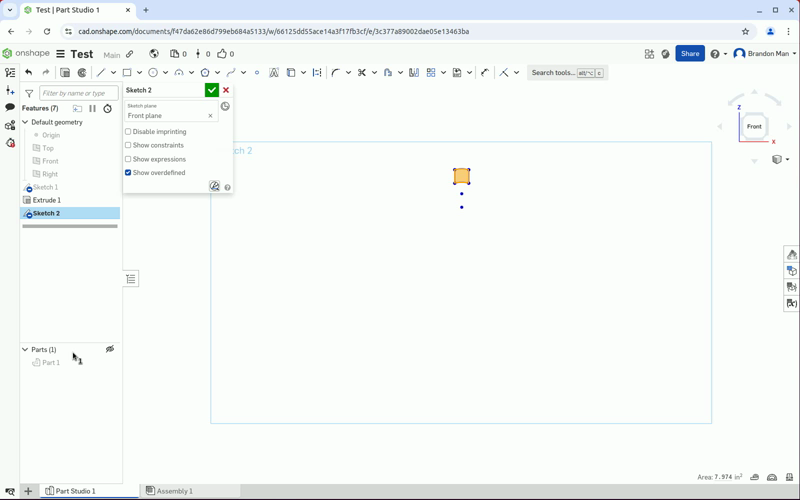
key(shift+y)
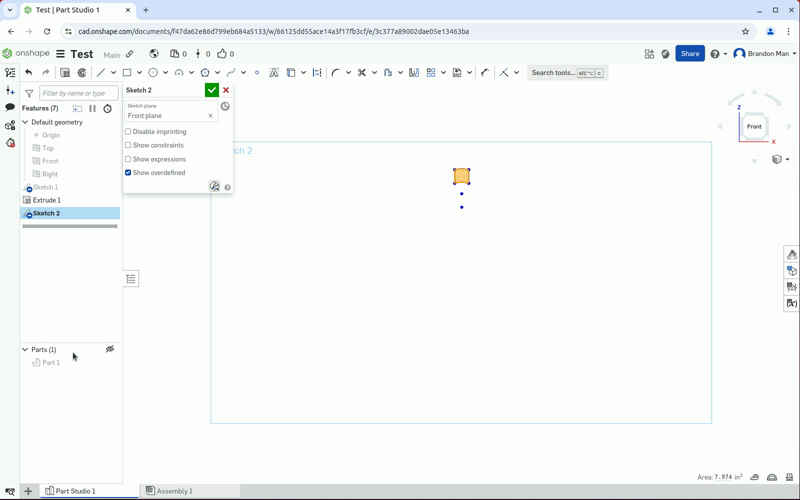
key(shift+e)
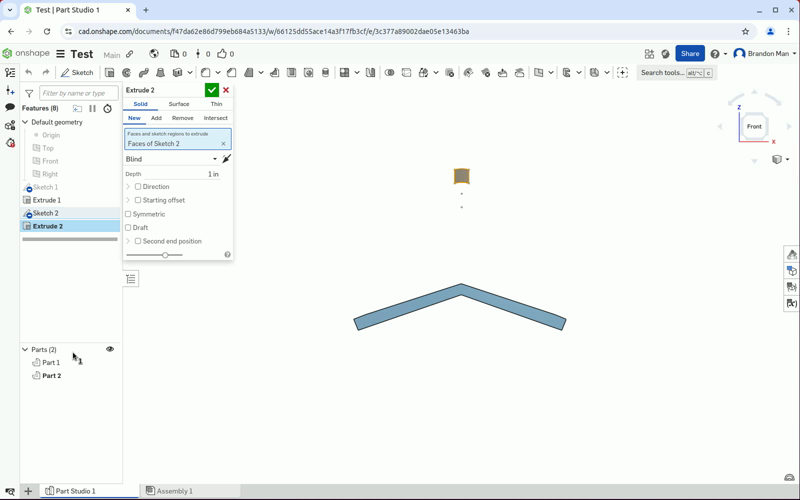
mouse_move(143, 106)
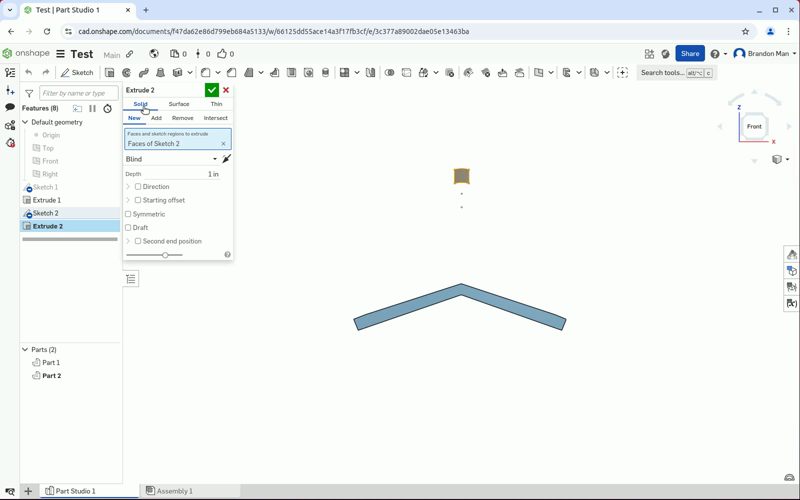
click(143, 106)
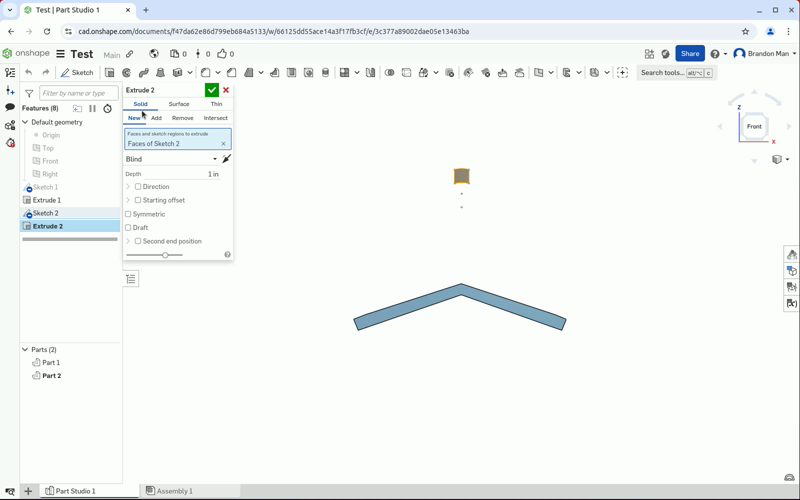
mouse_move(137, 120)
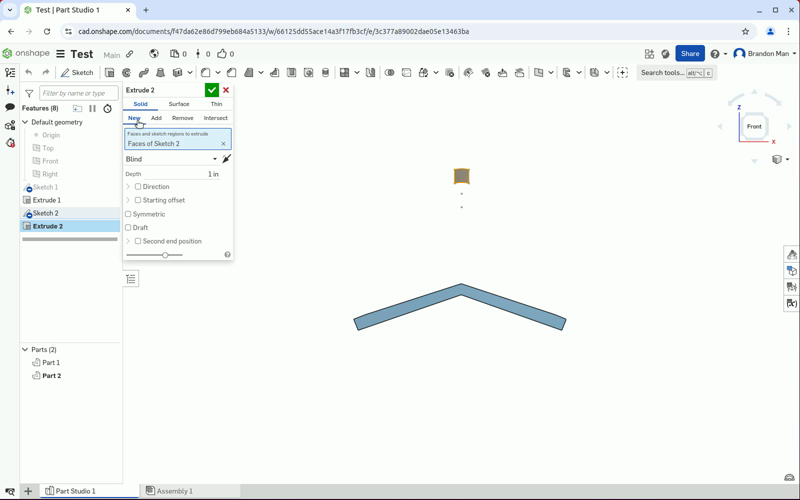
click(137, 120)
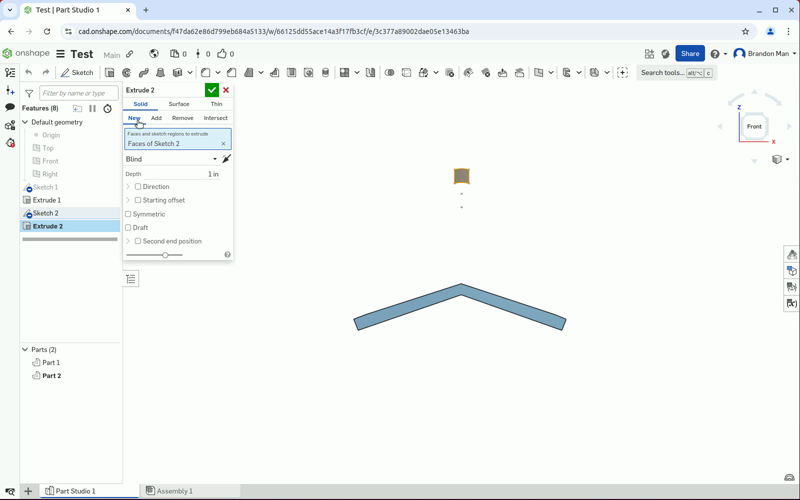
key(tab, 4)
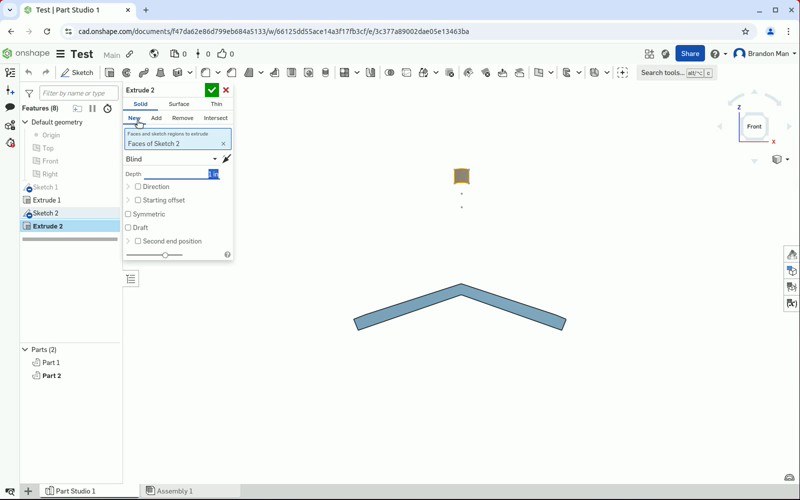
text(0.722)
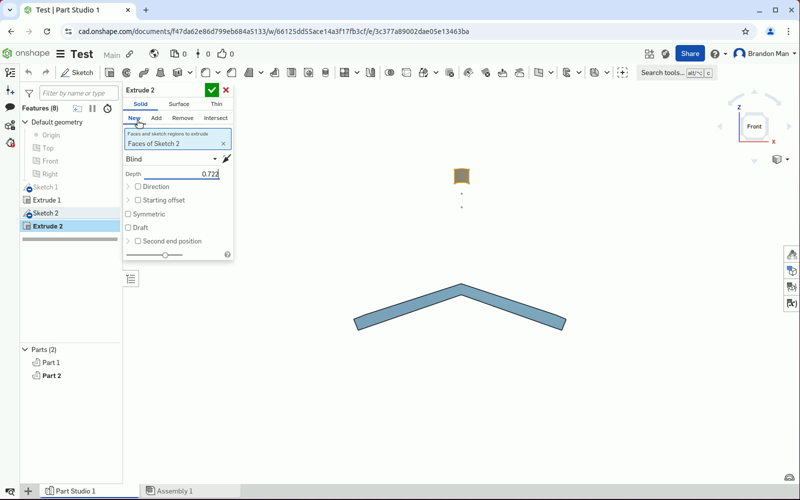
key(enter)
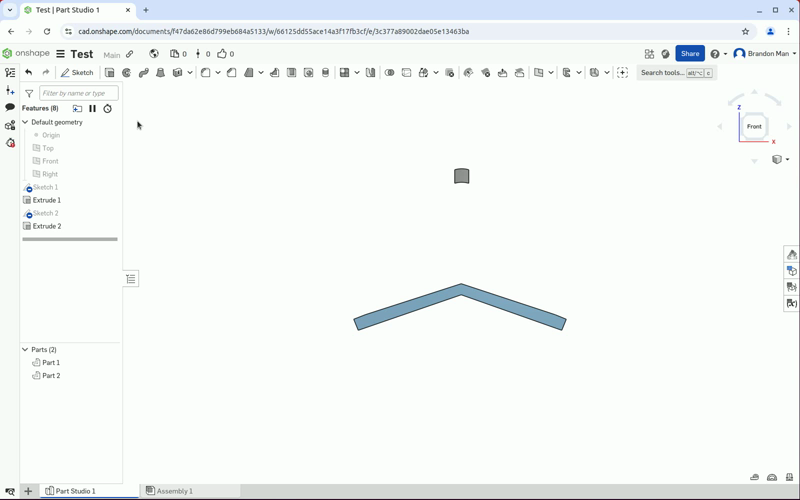
key(shift+h)
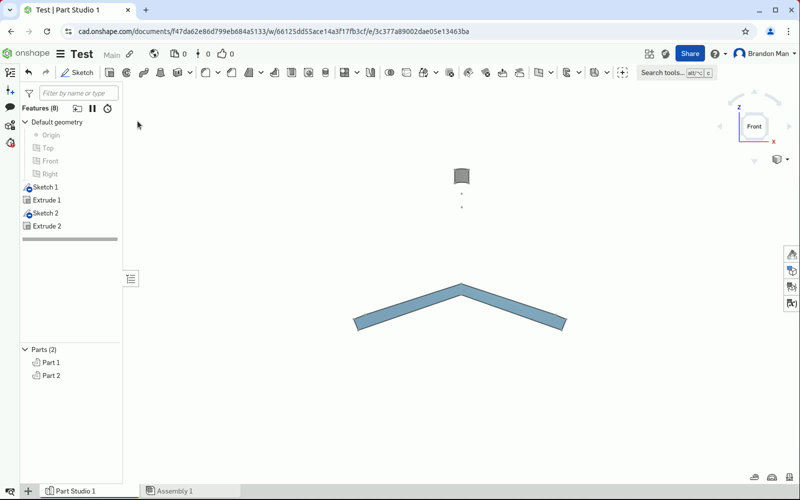
key(shift+h)
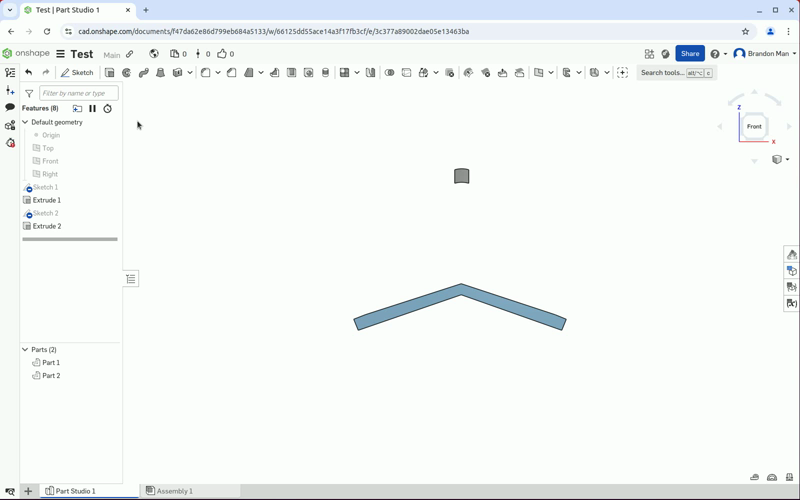
mouse_move(73, 189)
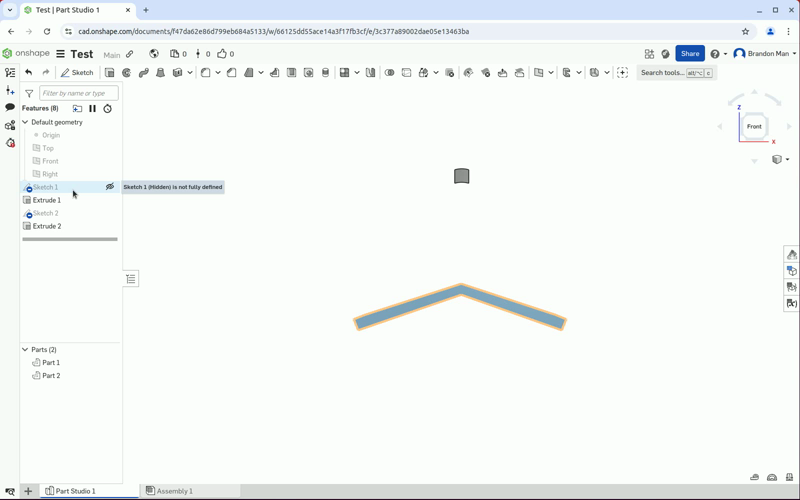
click(73, 189)
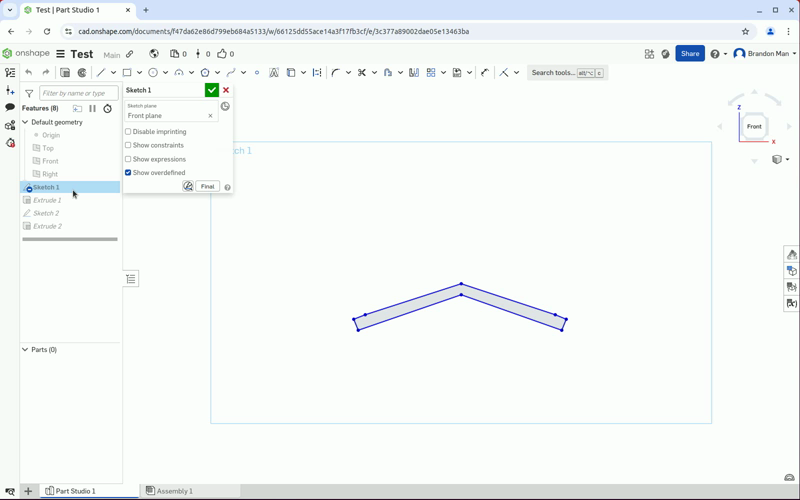
mouse_move(229, 92)
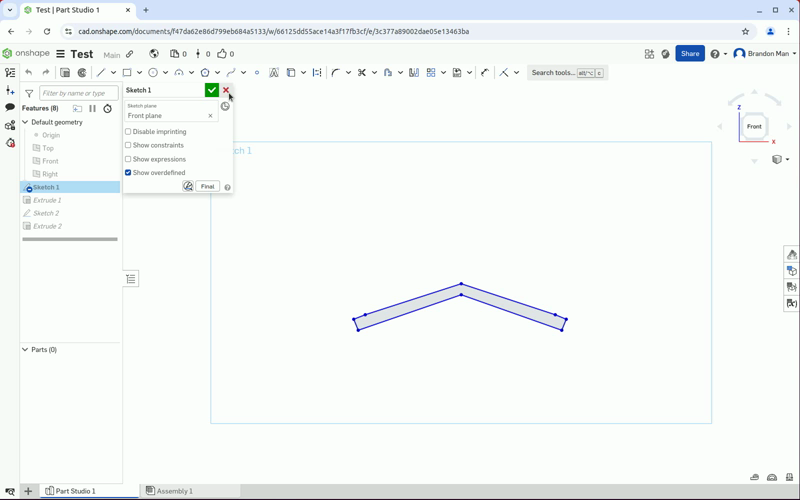
click(229, 92)
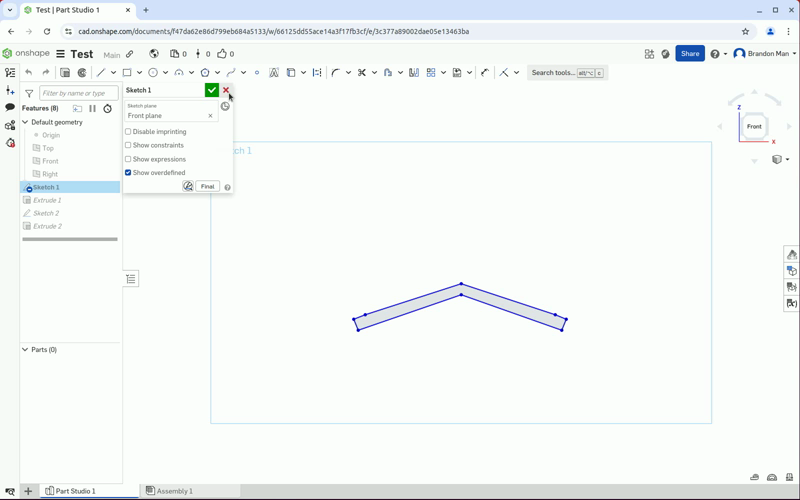
key(shift+s)
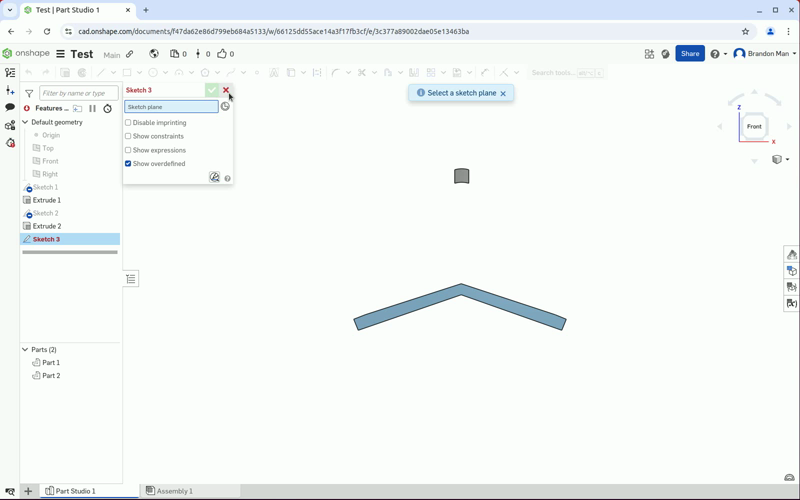
mouse_move(73, 163)
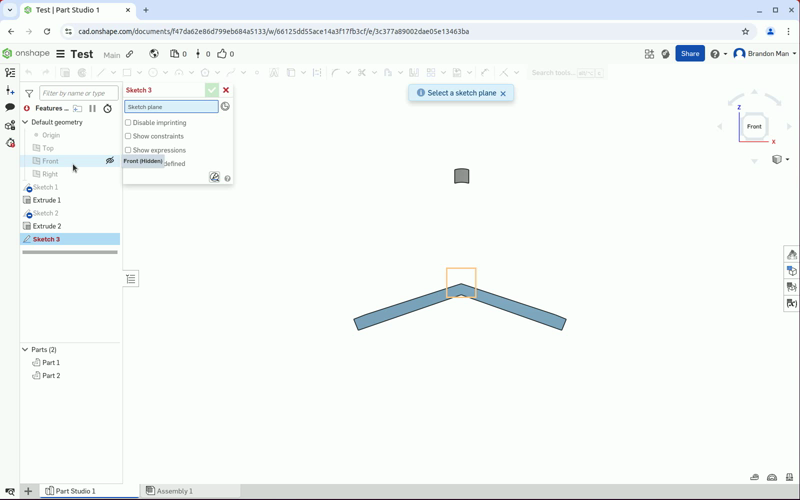
click(73, 163)
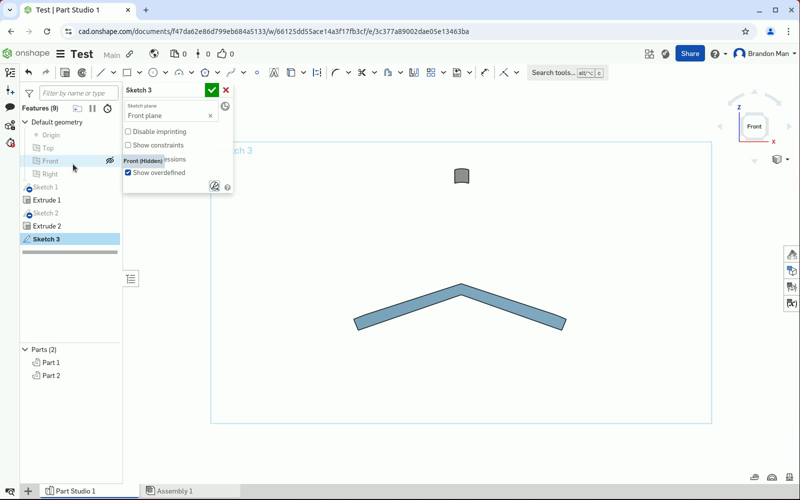
mouse_move(73, 352)
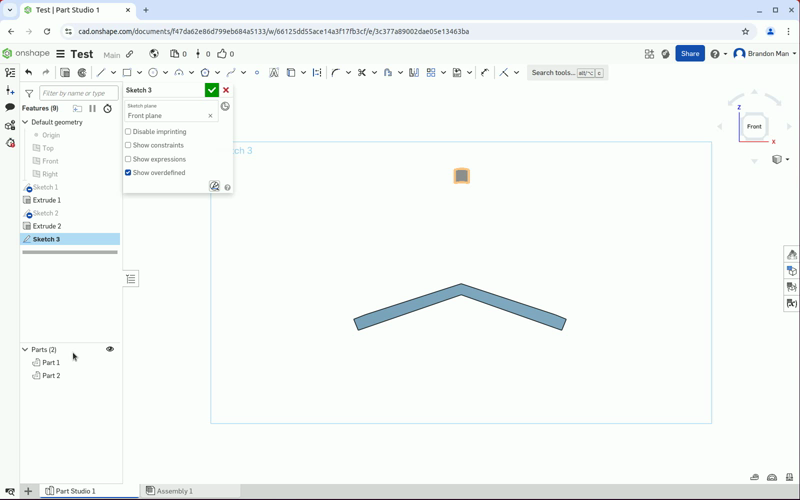
key(y)
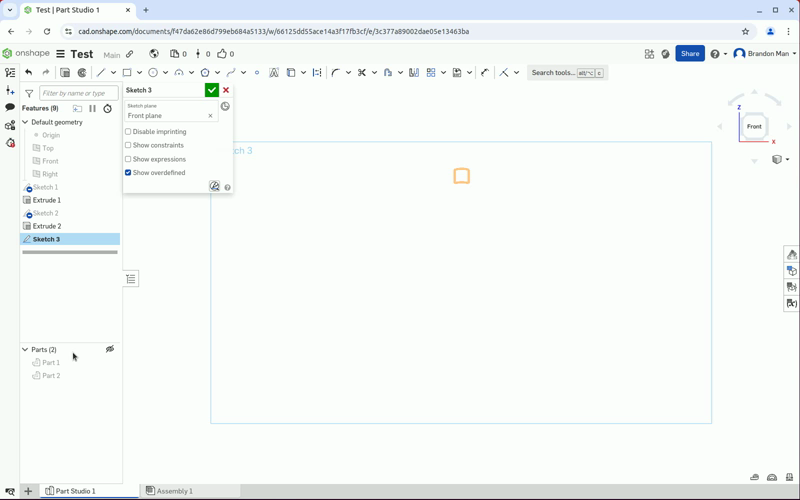
key(l)
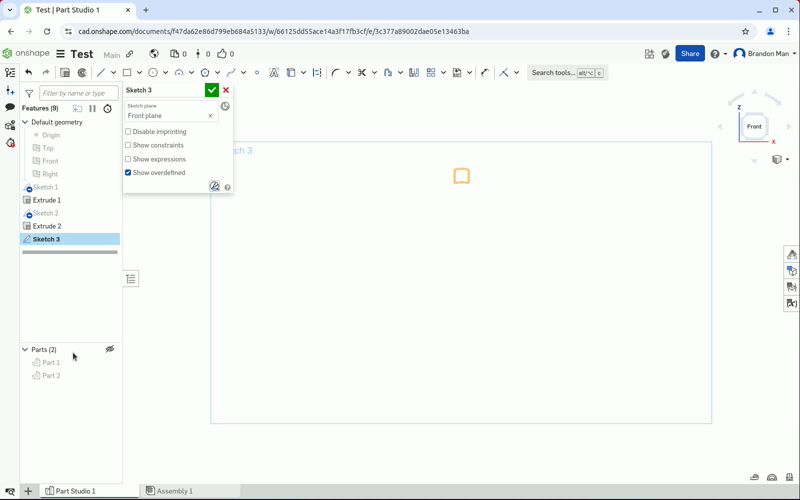
key_down(shift)
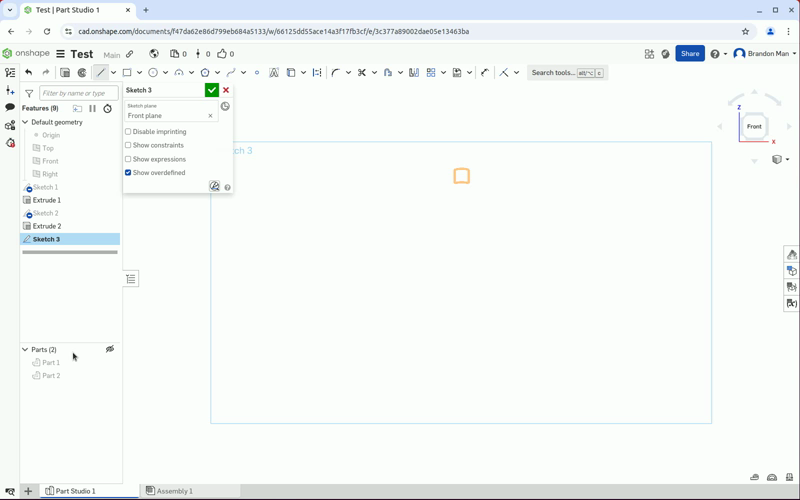
mouse_move(353, 319)
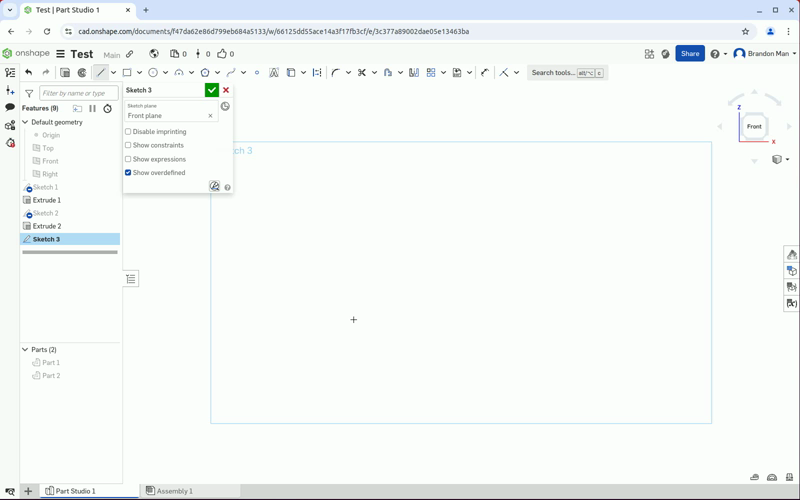
click(353, 319)
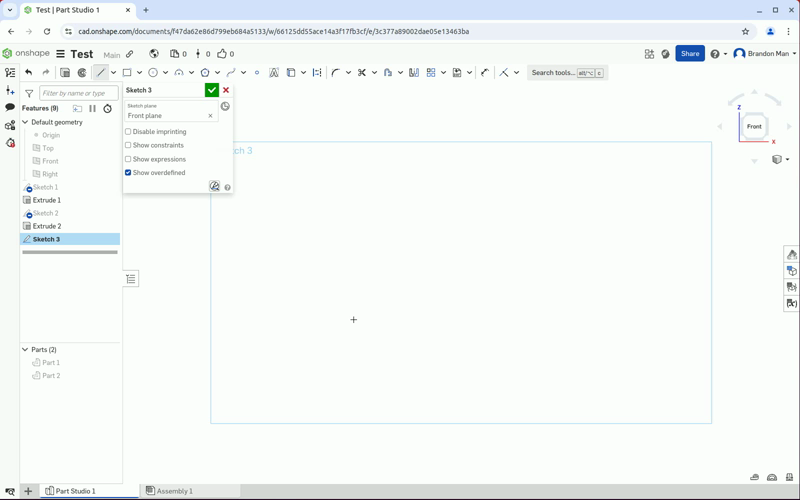
key_up(shift)
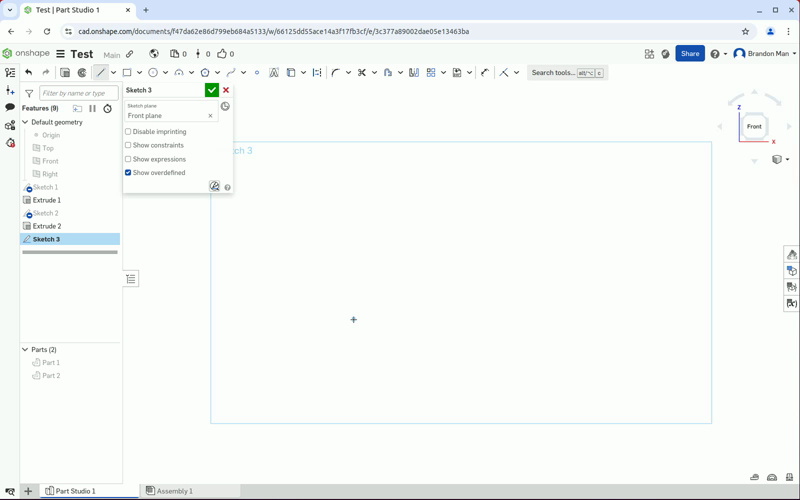
key_down(shift)
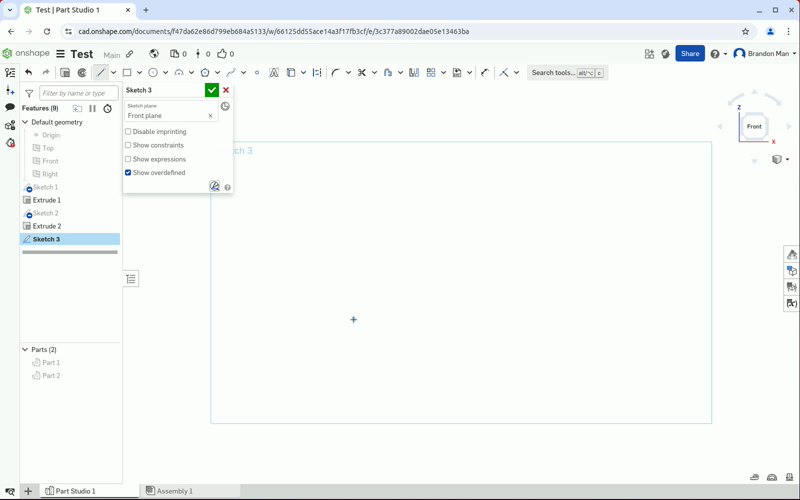
mouse_move(383, 319)
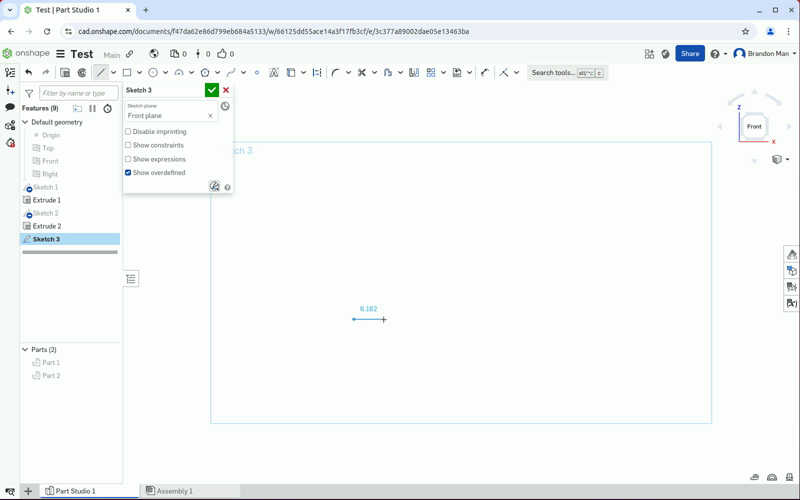
mouse_move(366, 314)
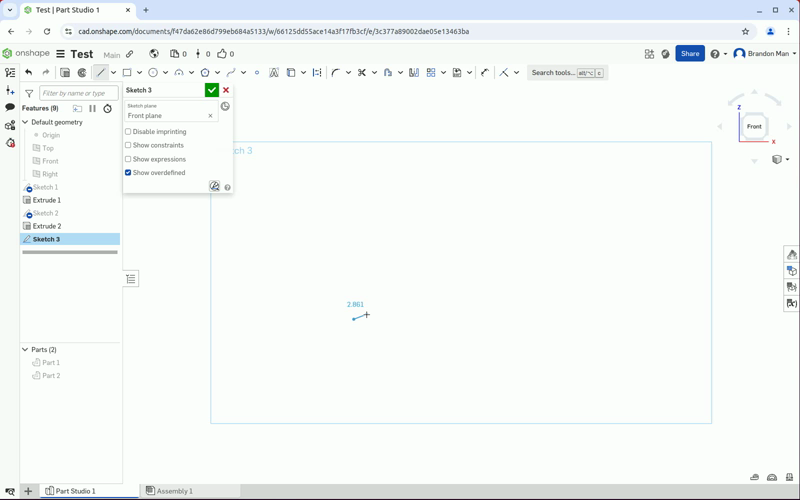
click(366, 314)
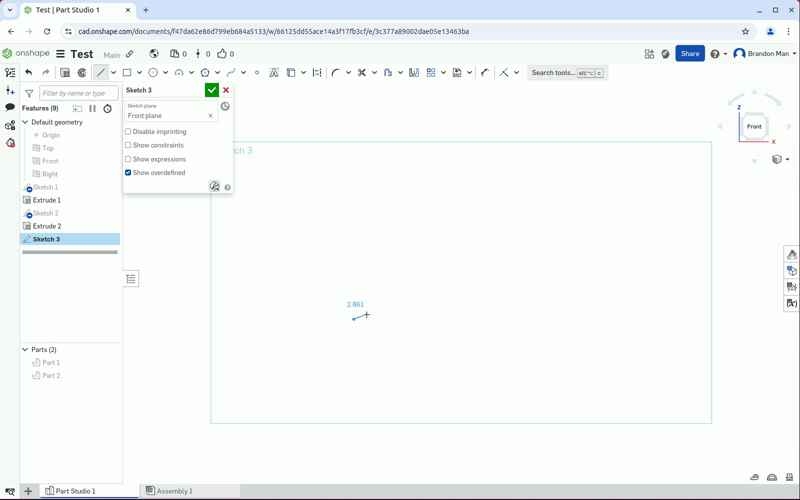
key_up(shift)
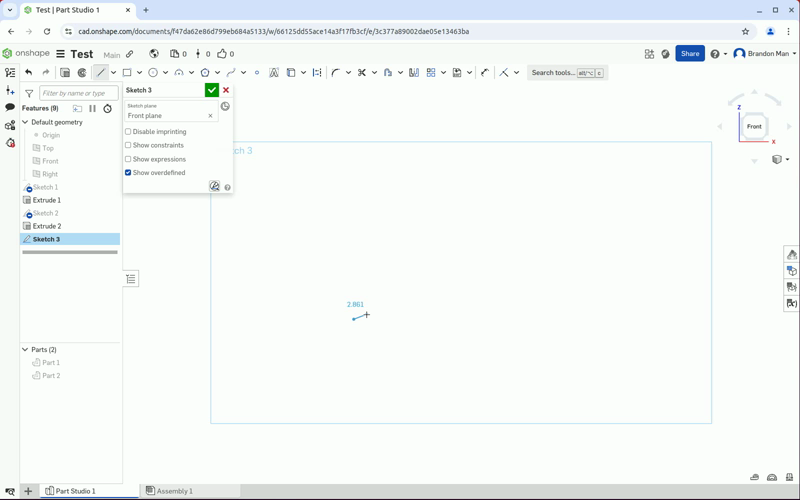
key(esc)
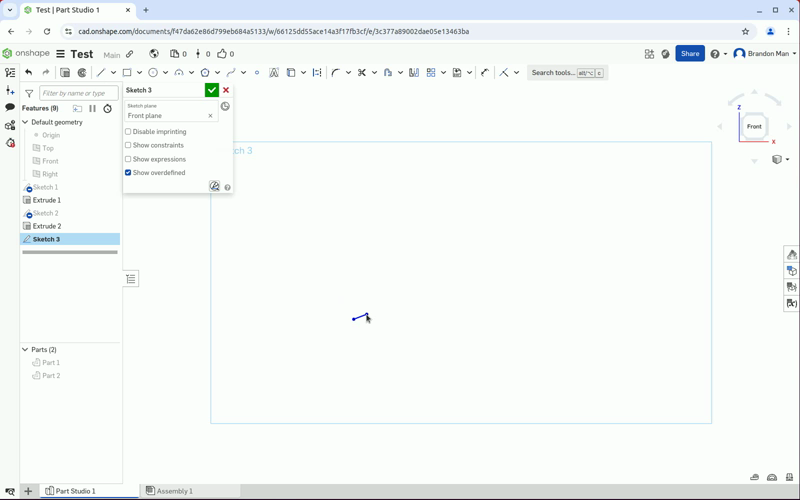
key(a)
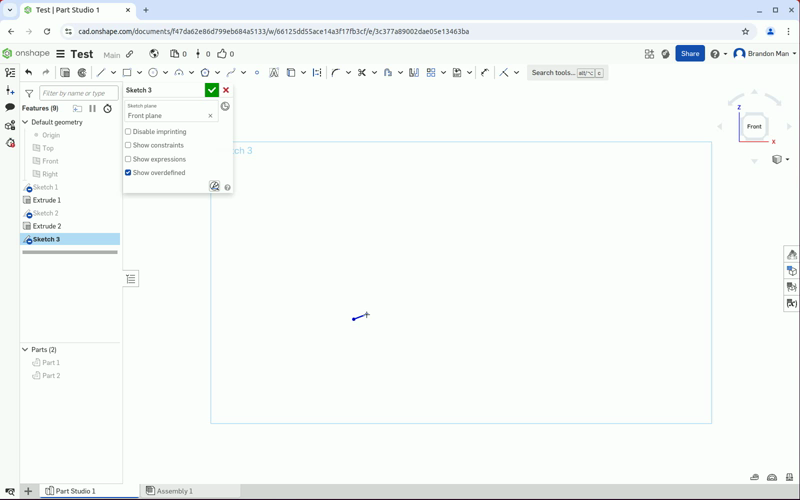
mouse_move(366, 314)
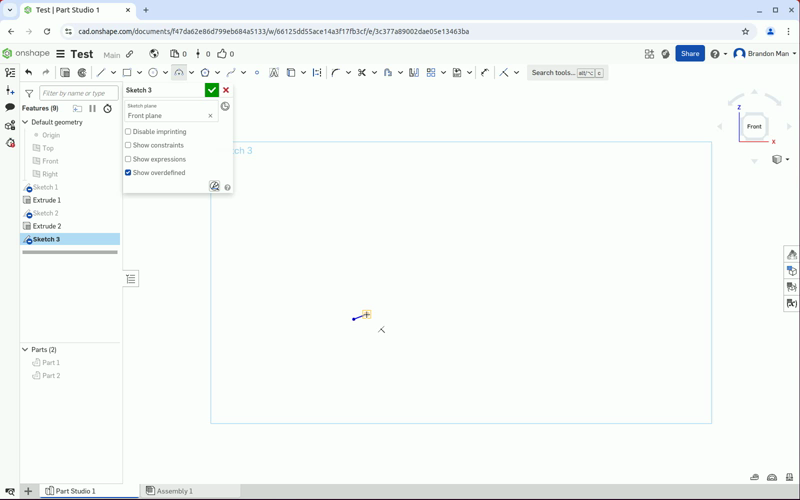
click(366, 314)
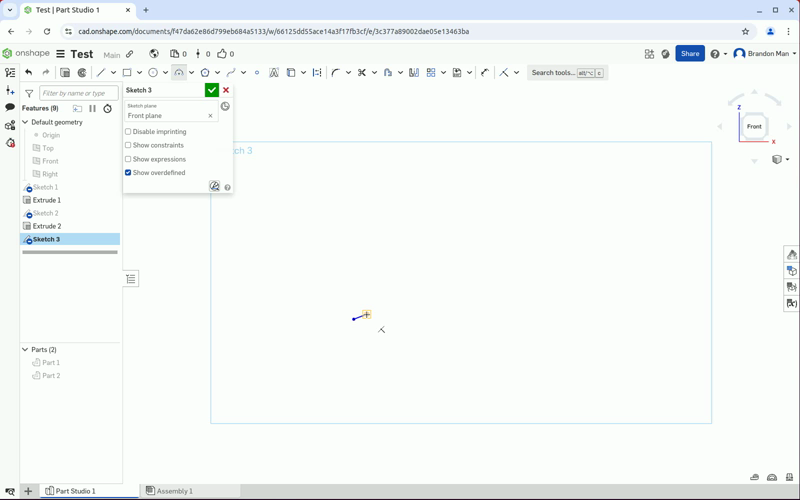
key_down(shift)
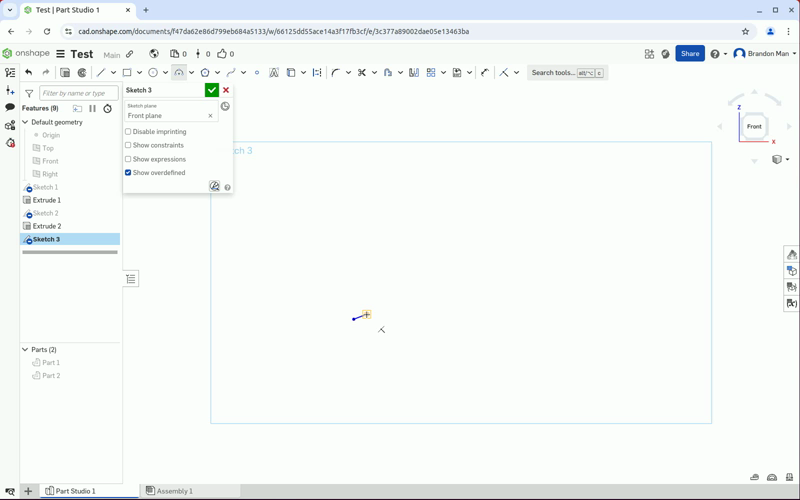
mouse_move(454, 183)
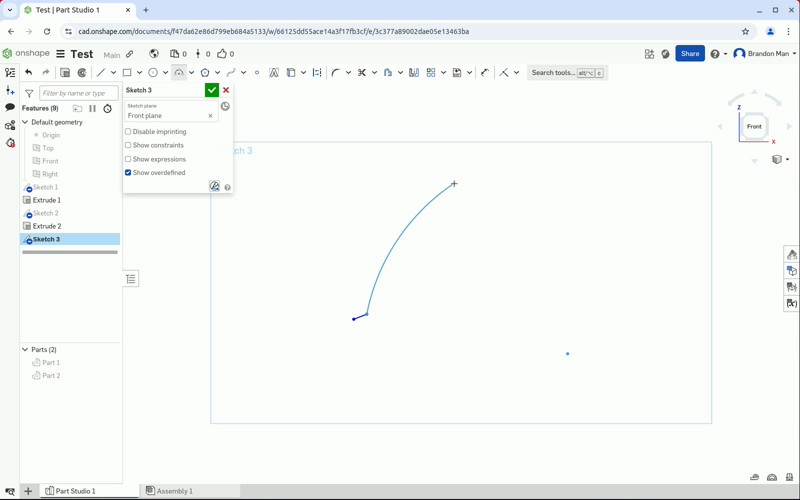
click(454, 183)
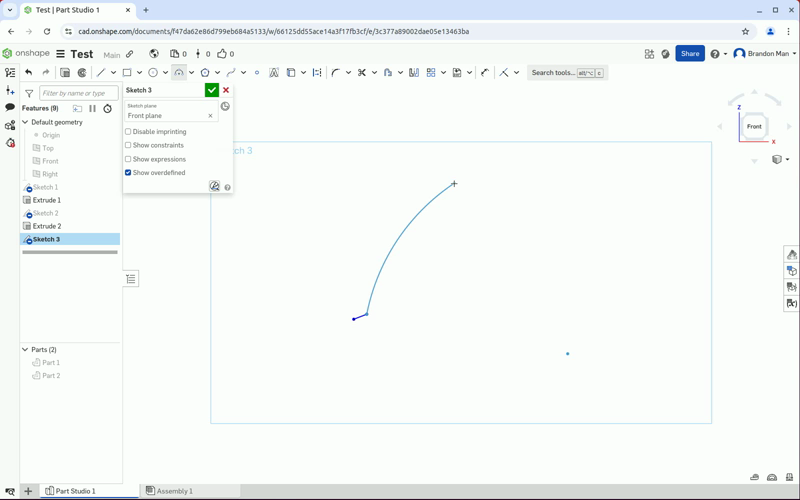
mouse_move(377, 227)
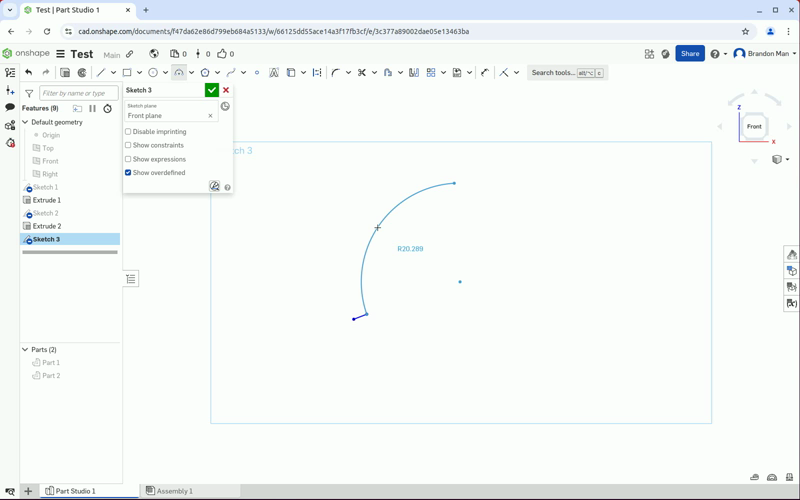
click(377, 227)
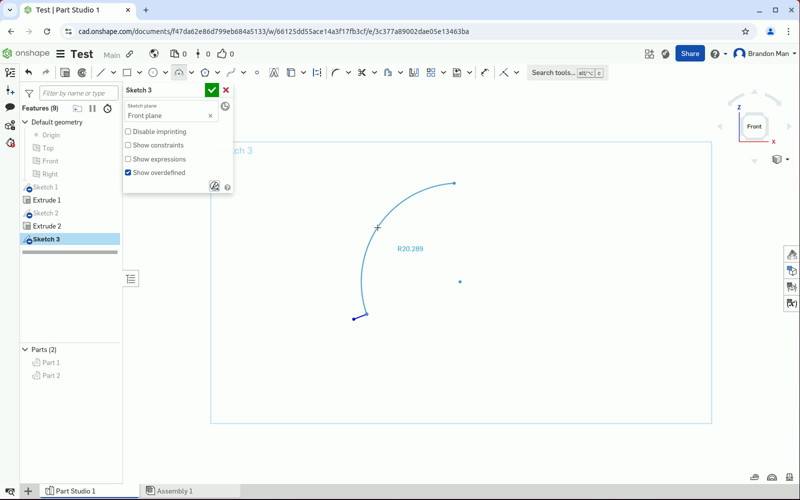
key_up(shift)
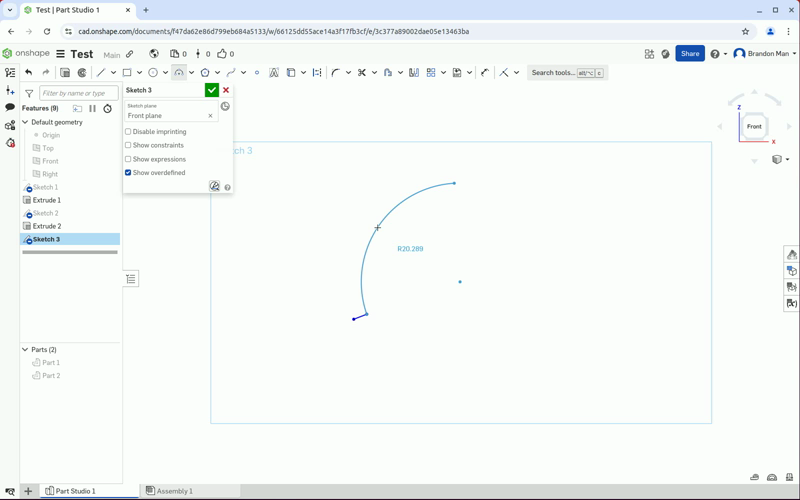
key(esc)
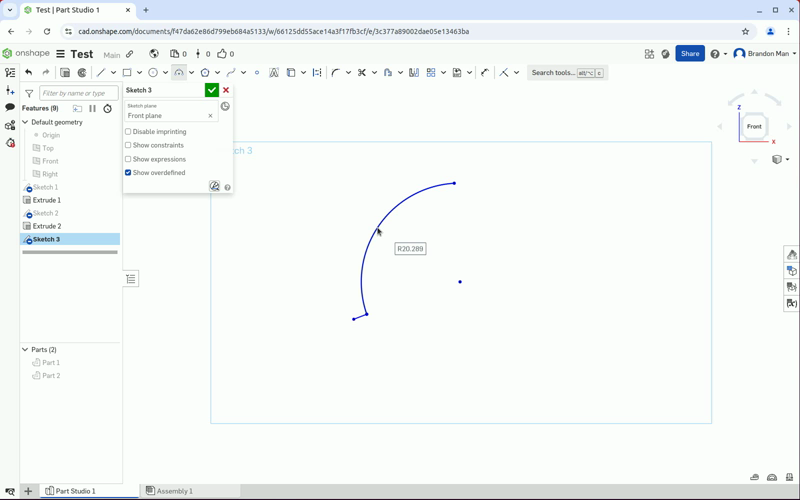
key(l)
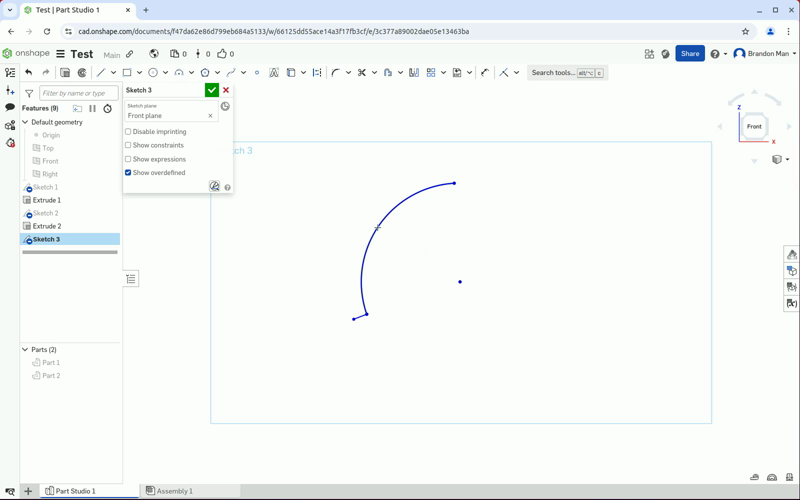
mouse_move(454, 183)
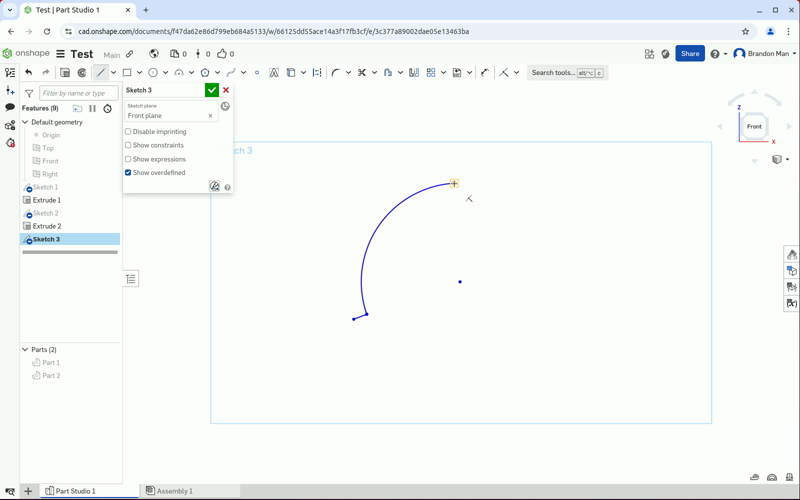
click(454, 183)
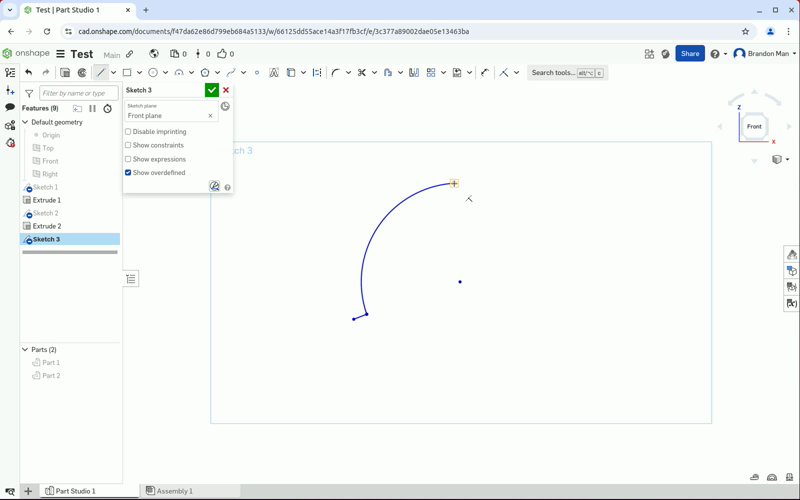
key_down(shift)
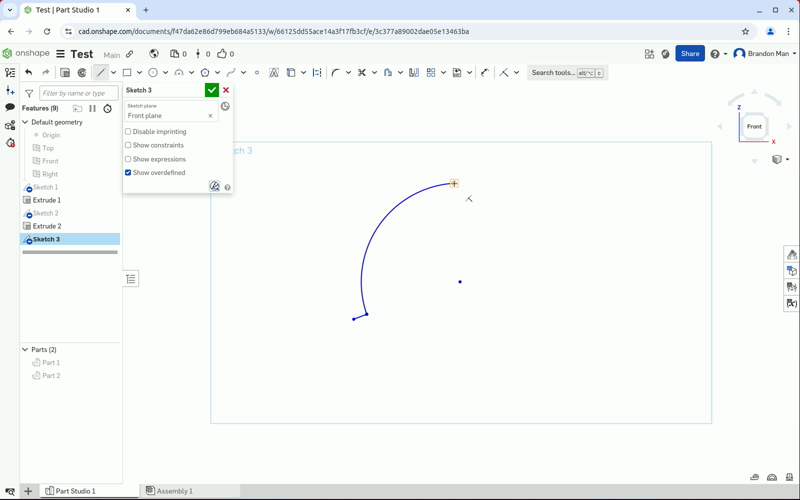
mouse_move(484, 183)
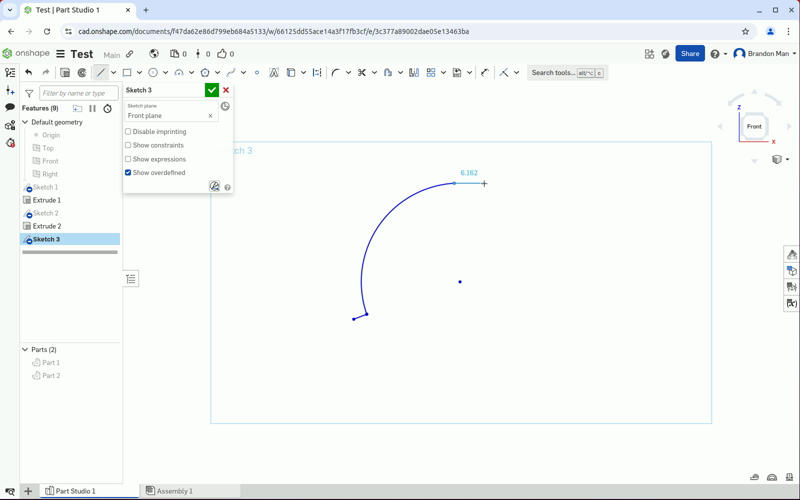
mouse_move(454, 170)
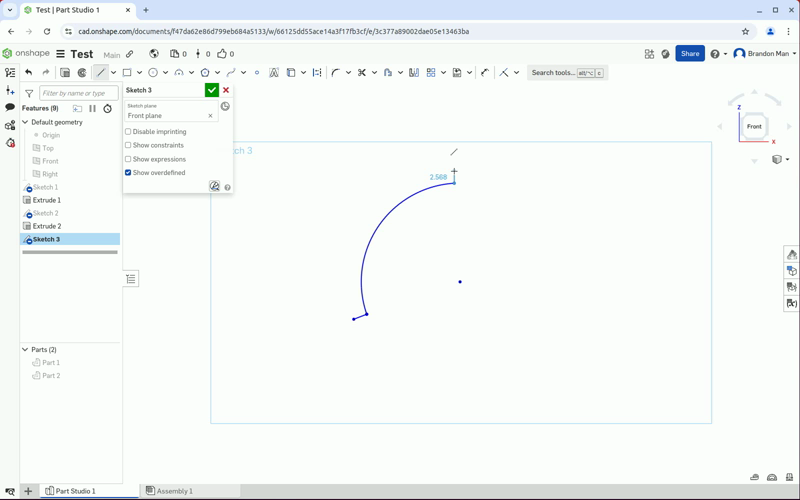
click(454, 170)
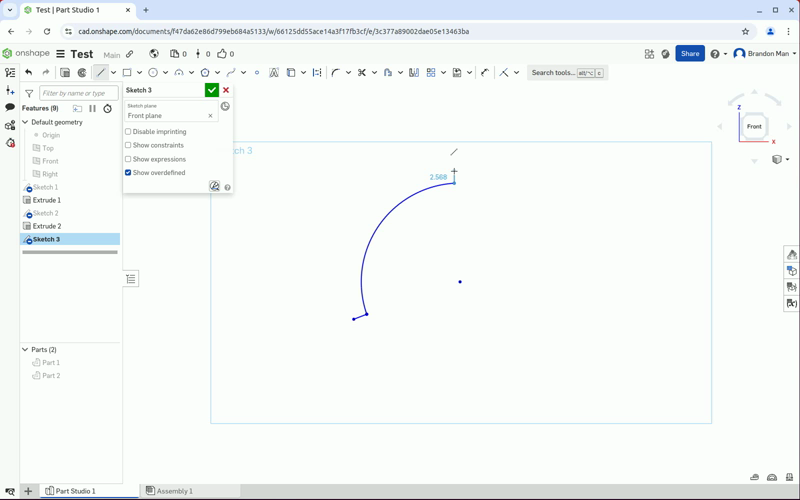
key_up(shift)
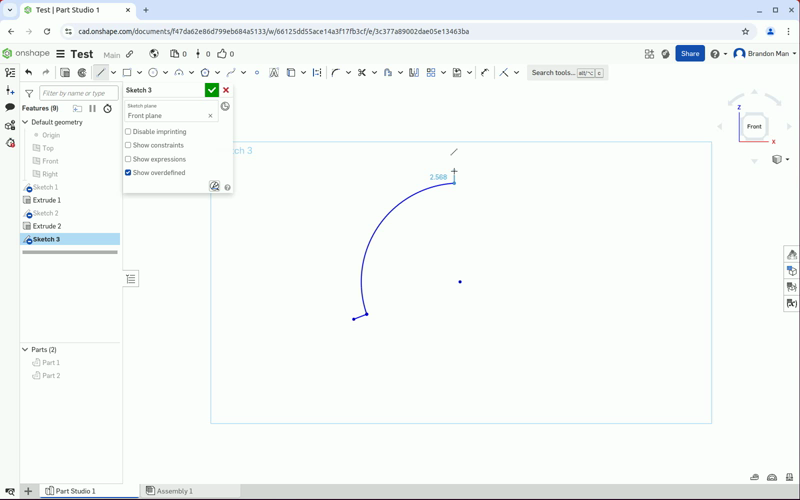
key(esc)
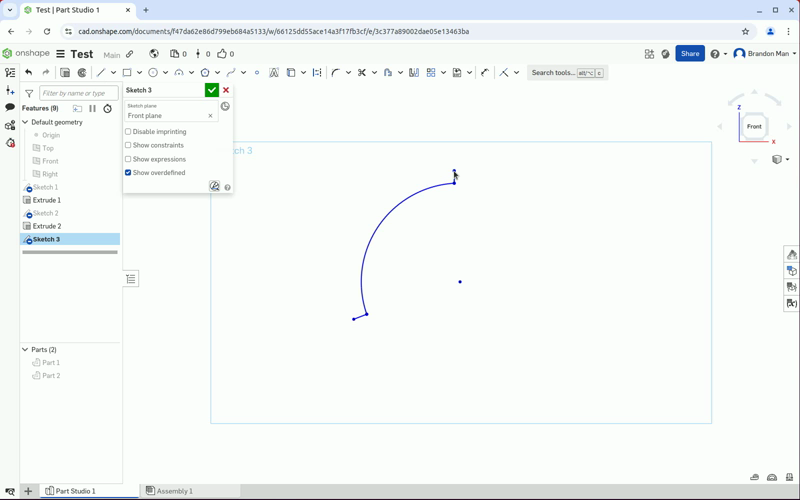
key(a)
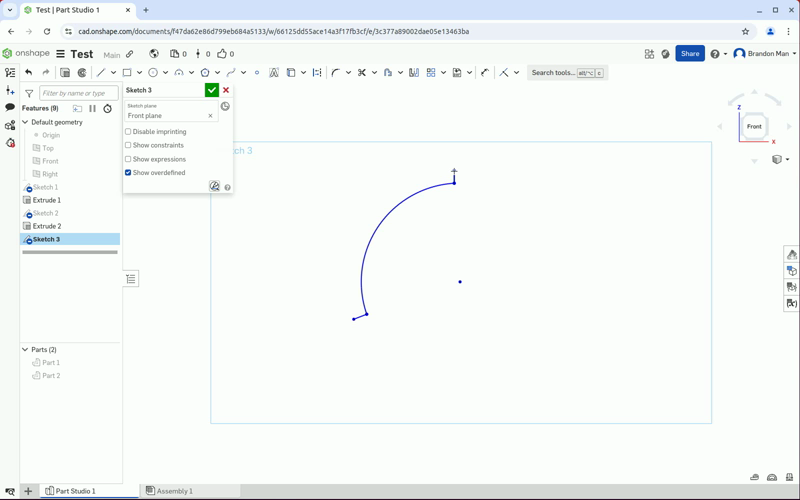
mouse_move(454, 170)
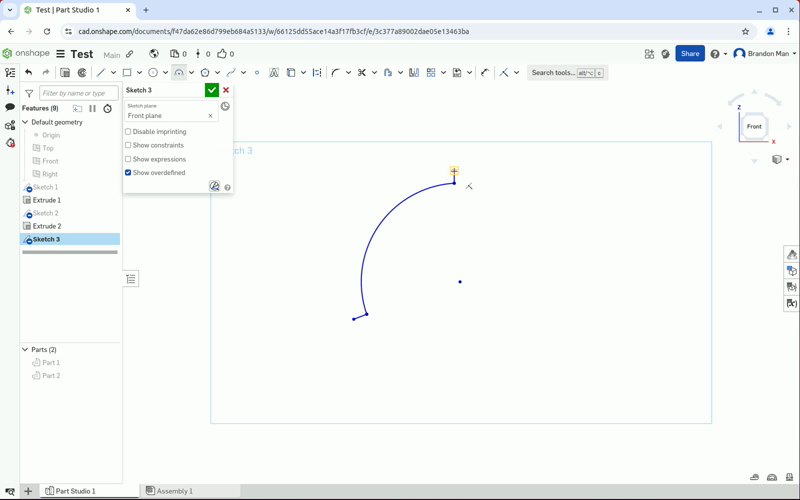
click(454, 170)
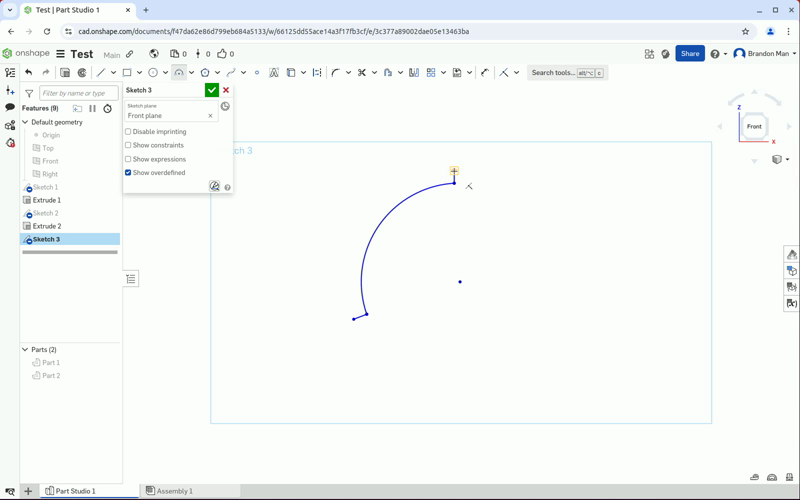
mouse_move(353, 319)
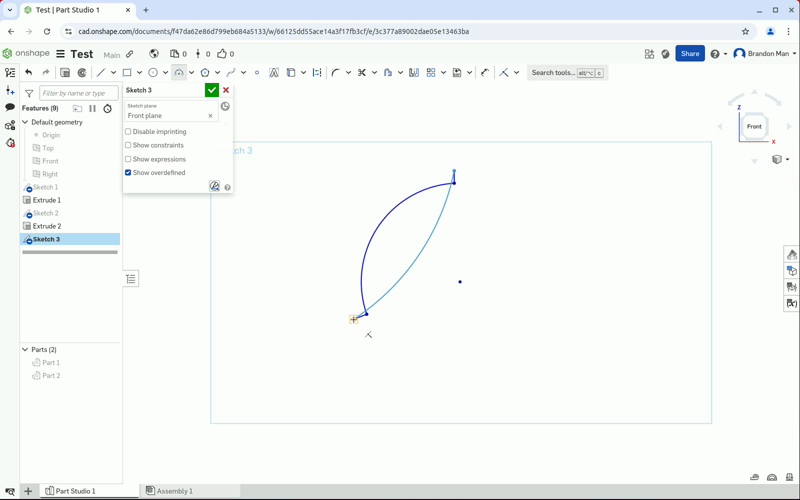
click(353, 319)
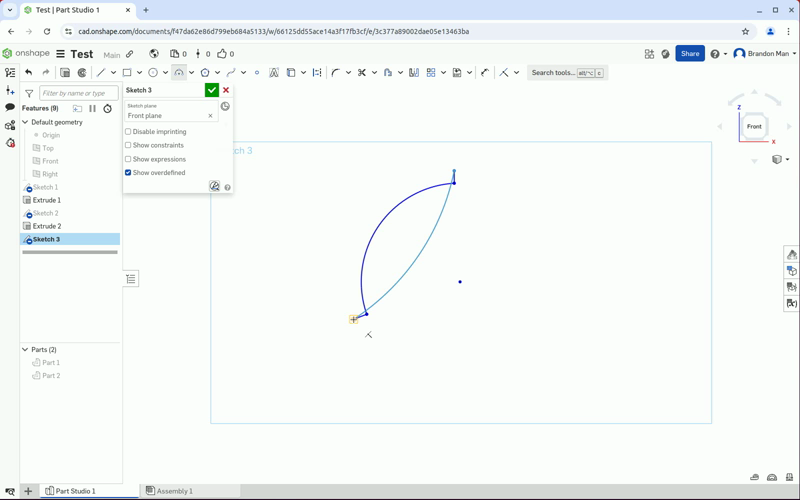
key_down(shift)
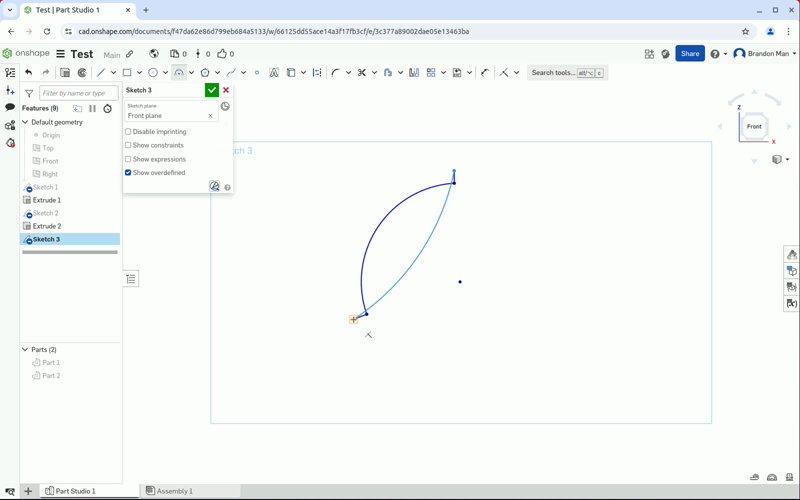
mouse_move(367, 220)
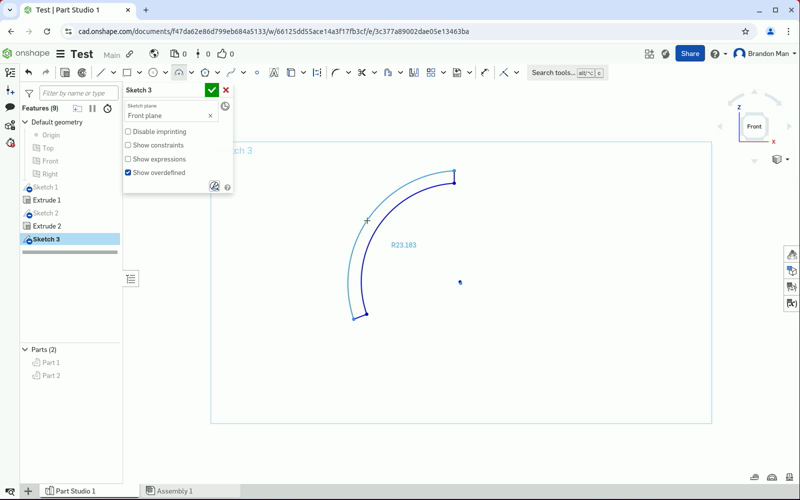
click(367, 220)
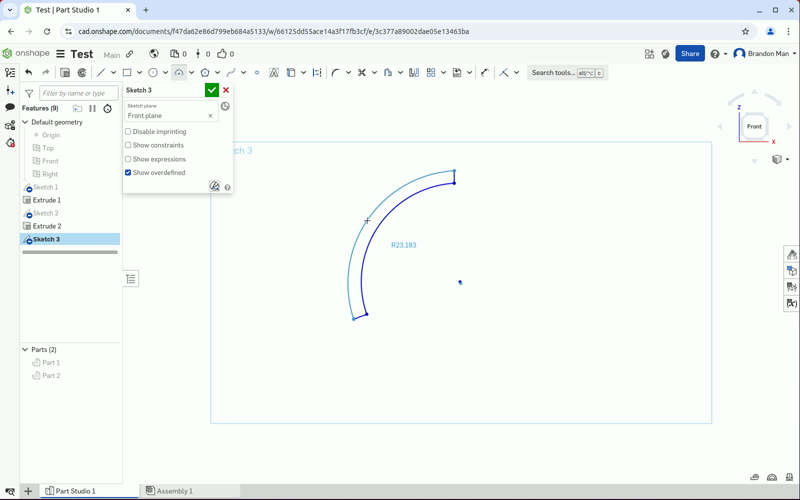
key_up(shift)
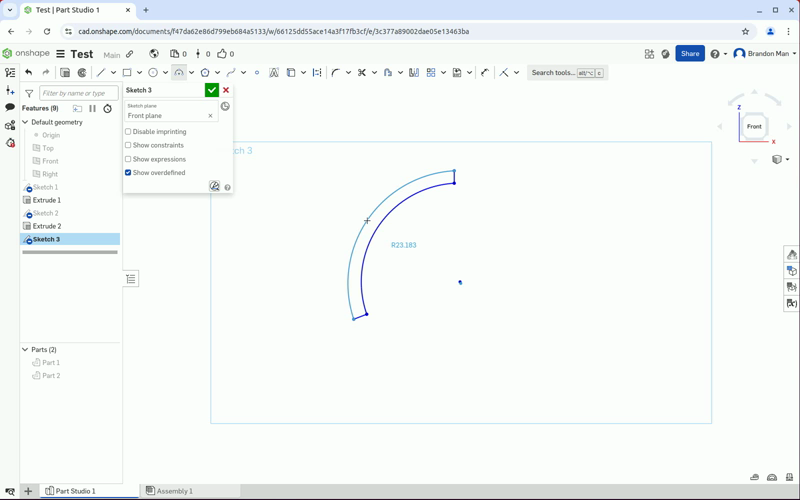
key(esc)
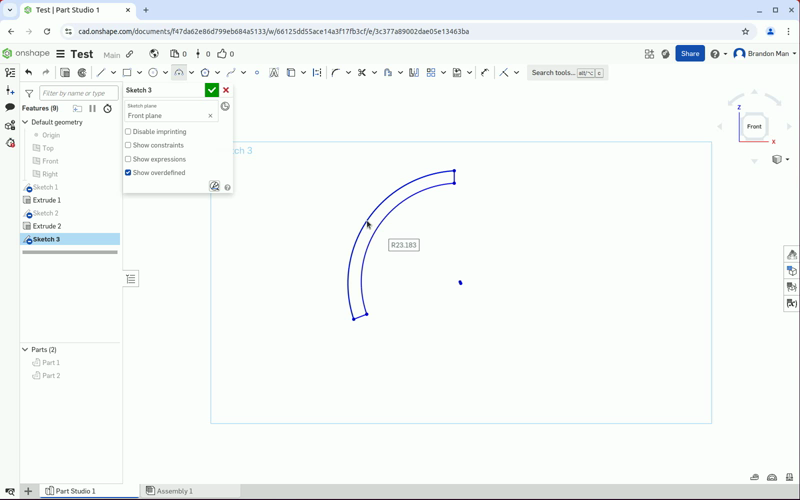
key(c)
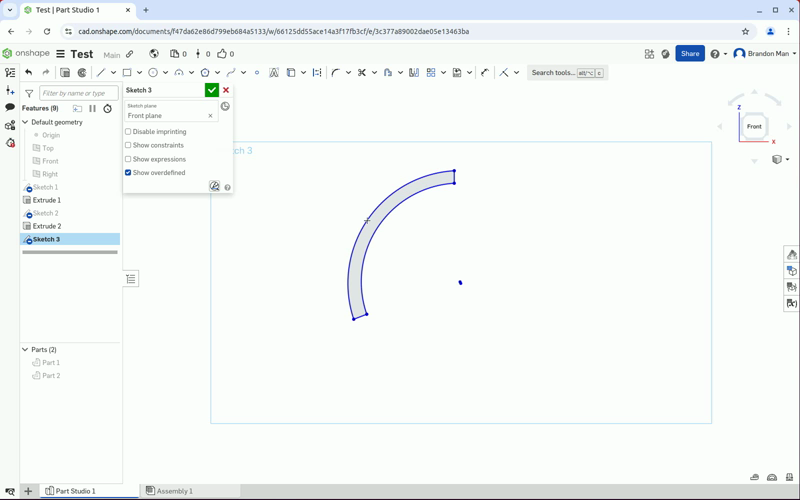
key_down(shift)
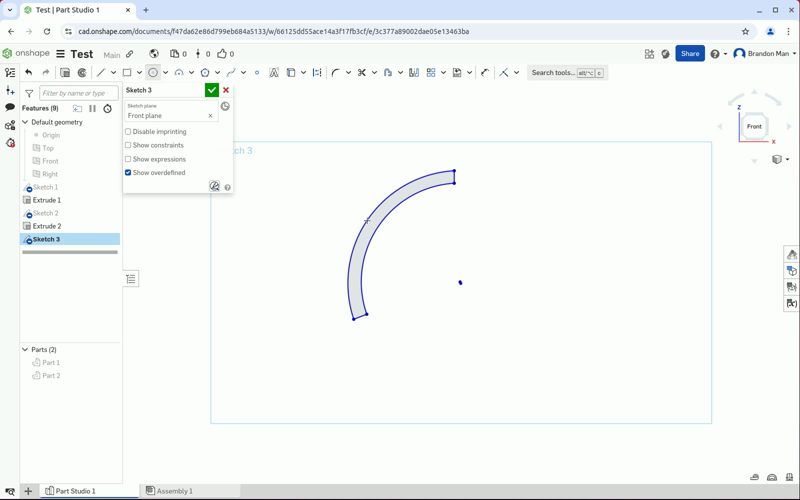
mouse_move(410, 189)
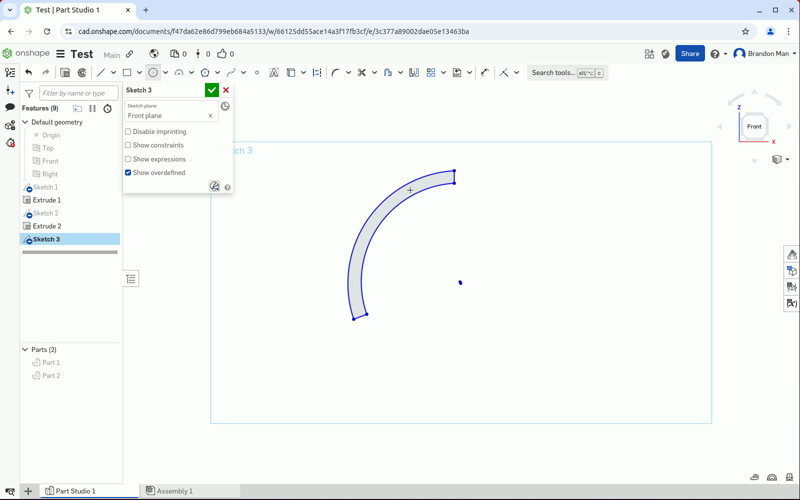
click(410, 189)
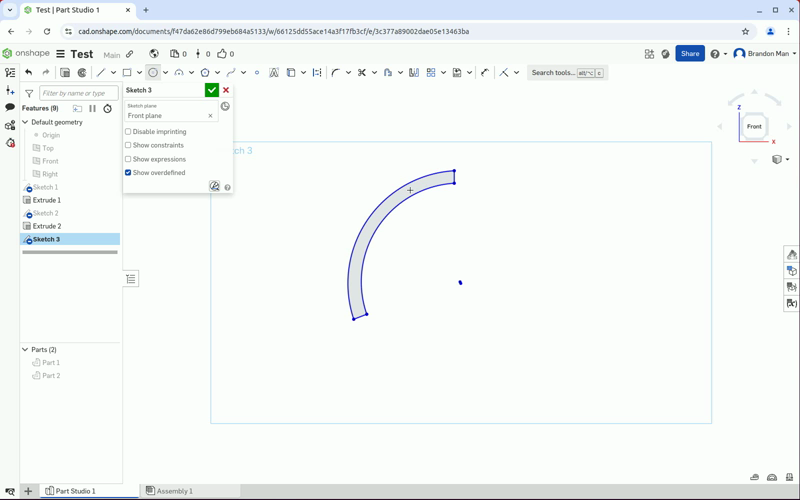
key_up(shift)
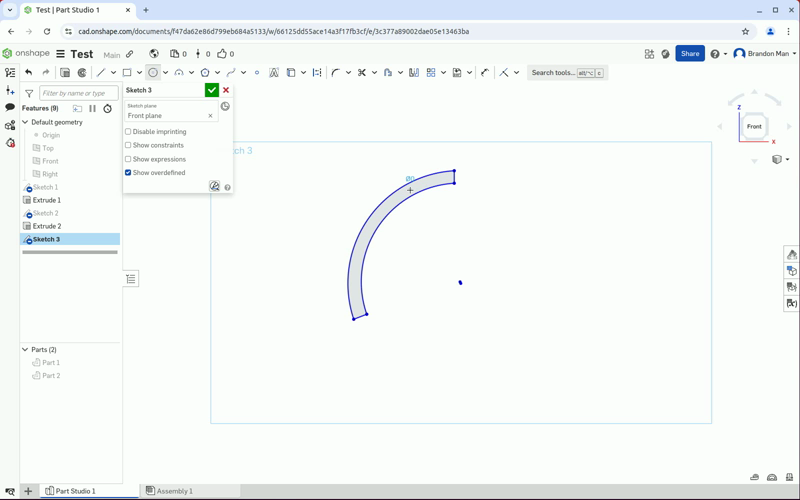
mouse_move(413, 189)
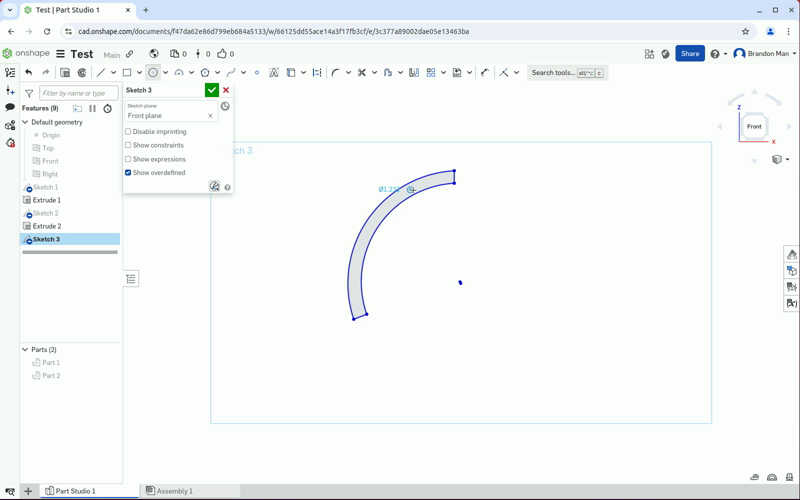
click(413, 189)
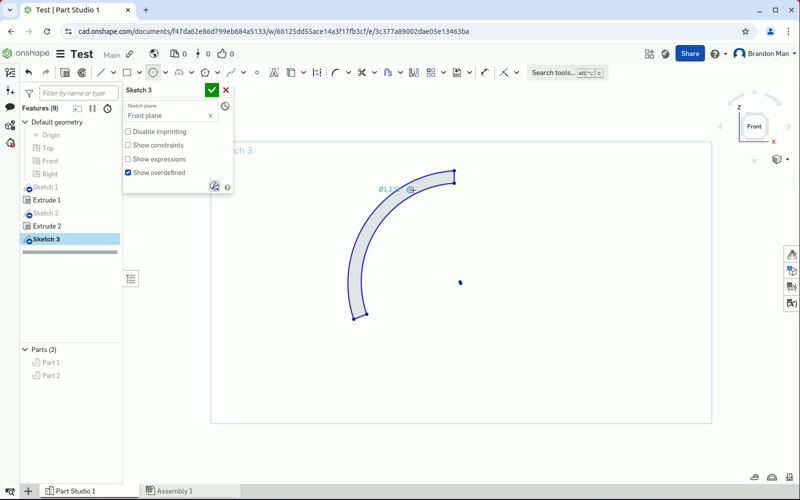
key(esc)
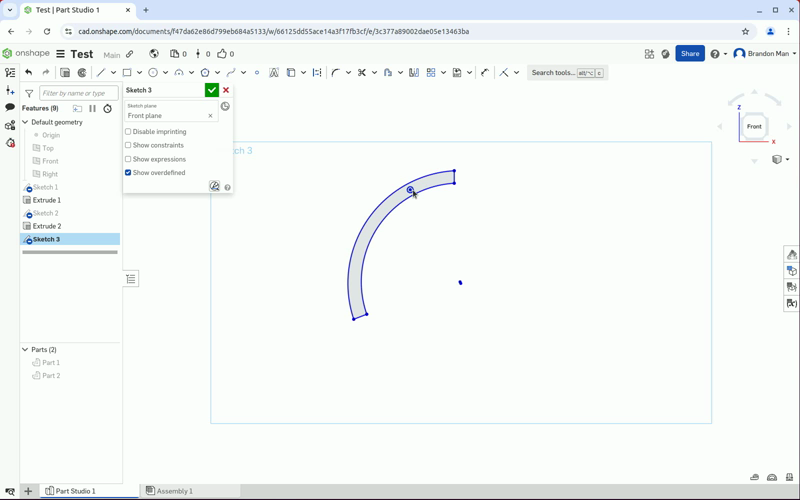
mouse_move(387, 211)
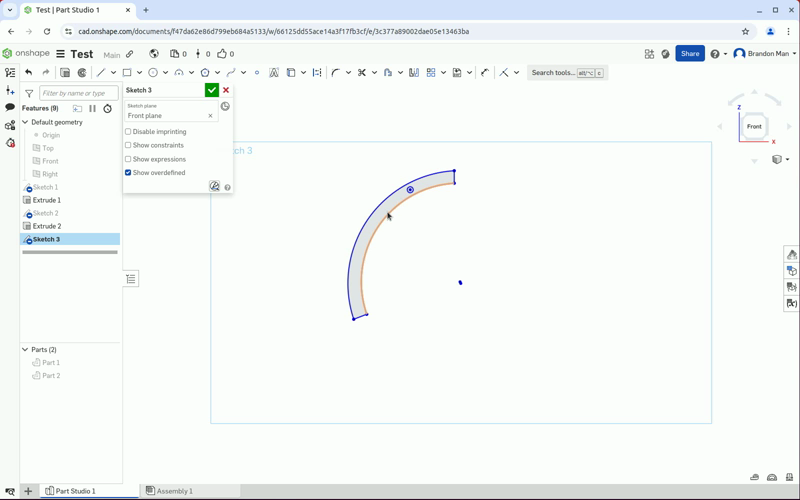
click(387, 211)
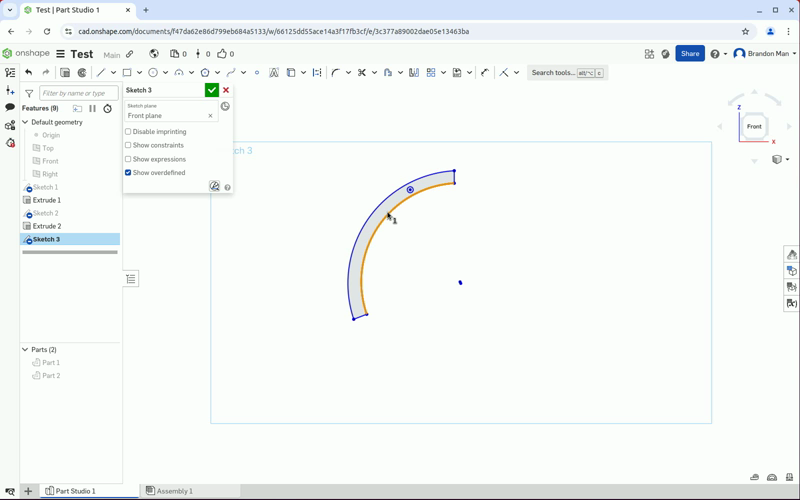
mouse_move(73, 352)
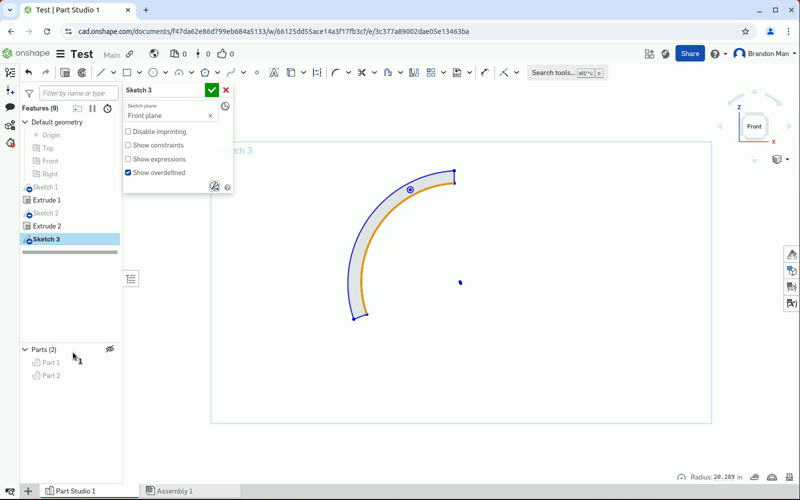
key(shift+y)
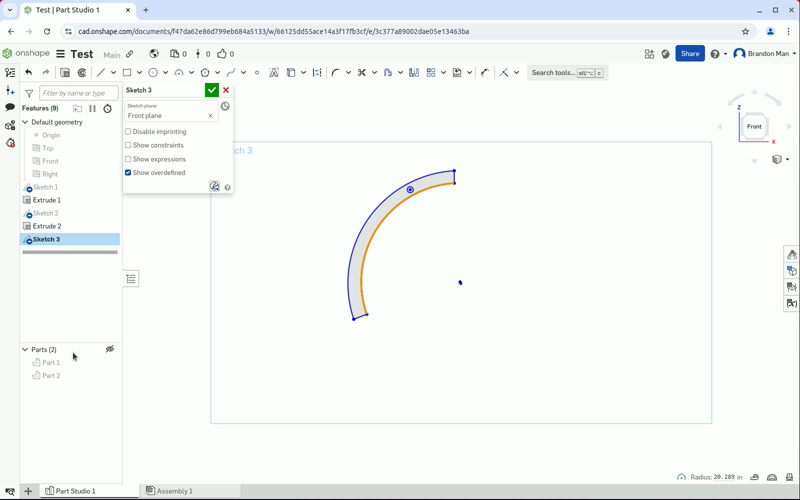
key(shift+e)
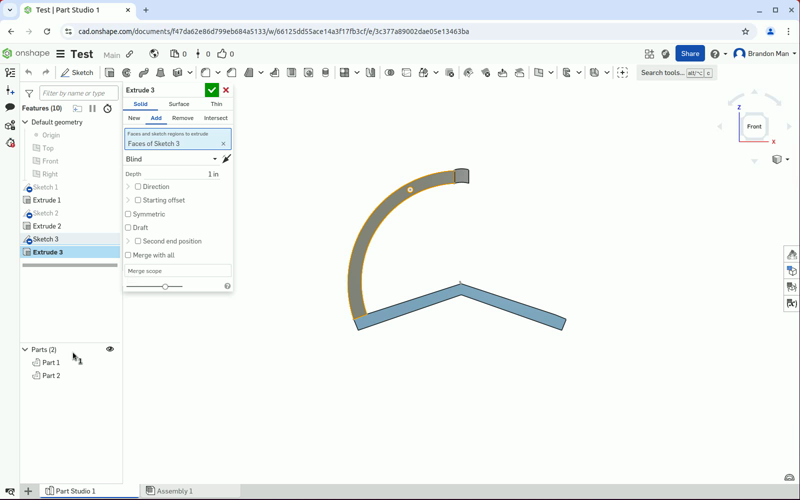
mouse_move(143, 106)
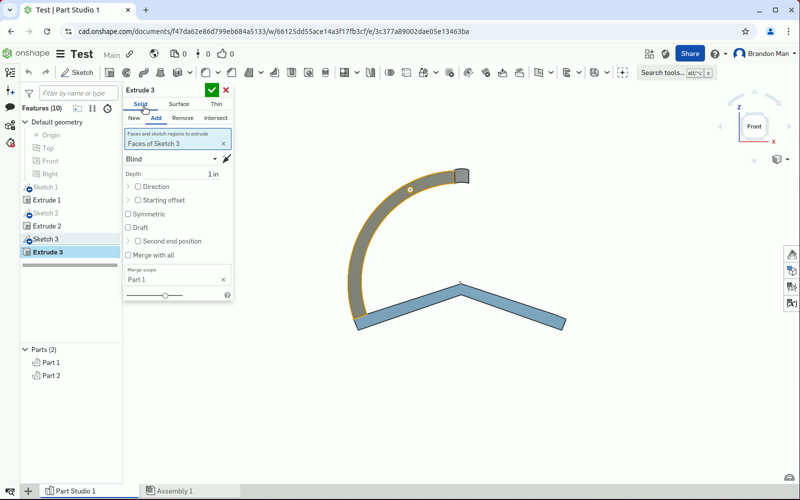
click(143, 106)
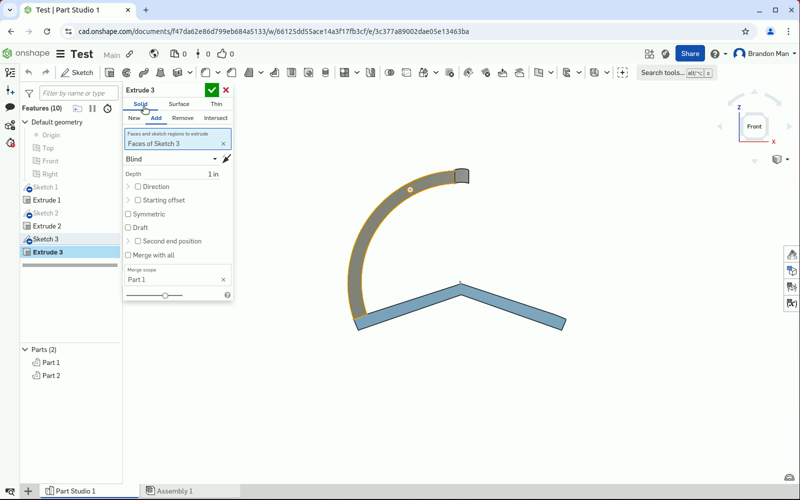
mouse_move(137, 120)
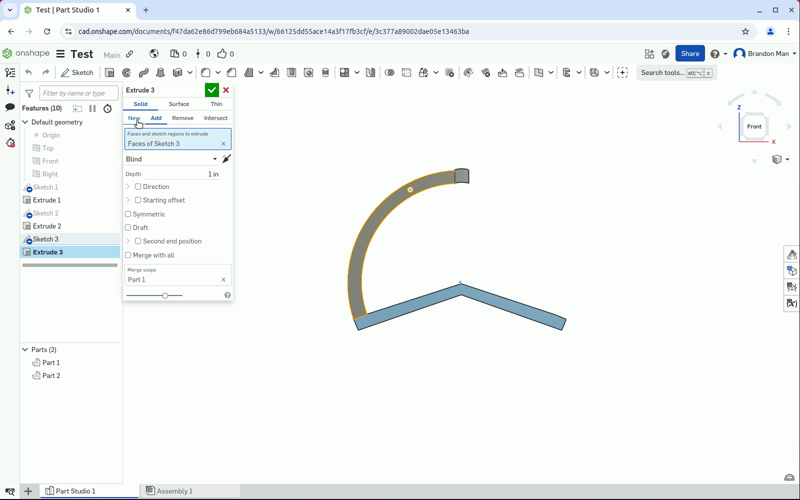
click(137, 120)
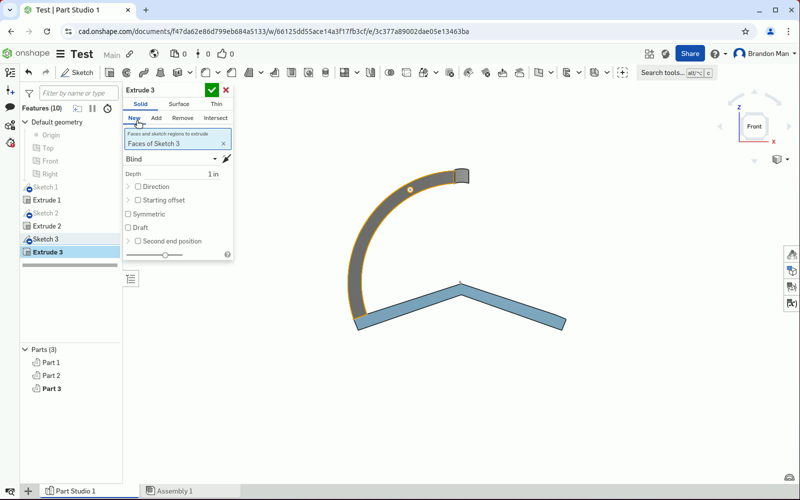
key(tab, 4)
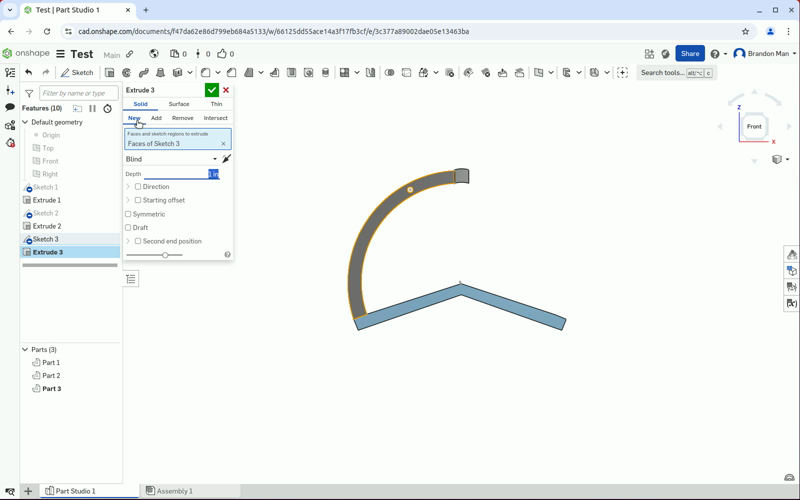
text(0.722)
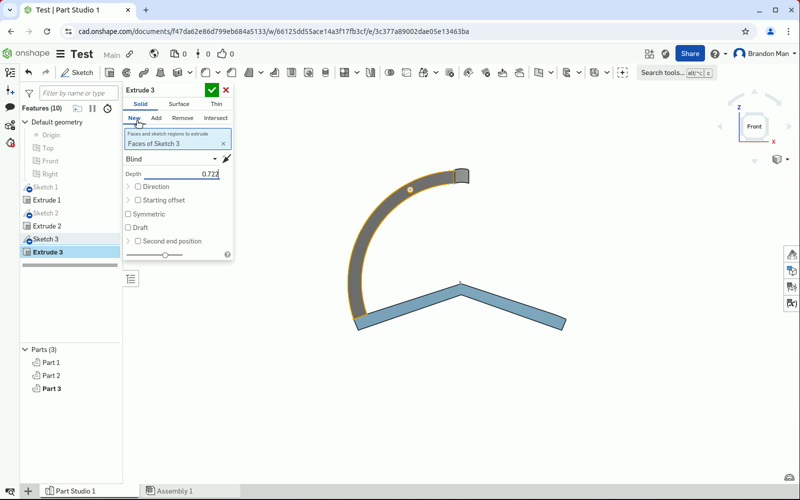
key(enter)
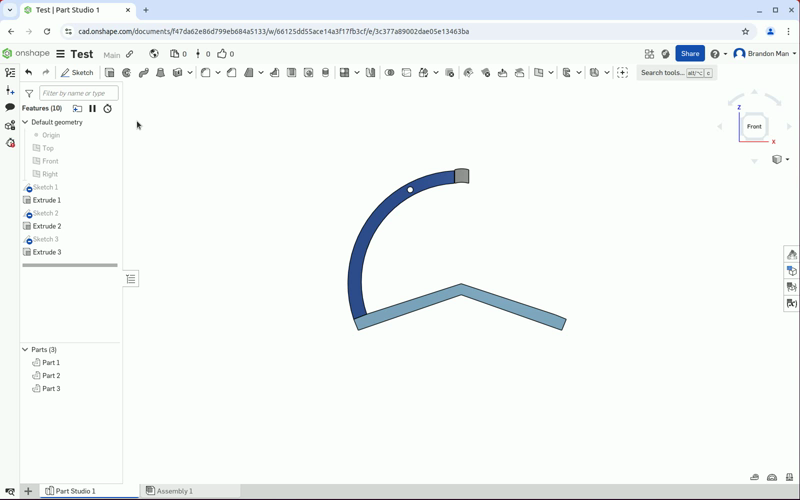
key(shift+h)
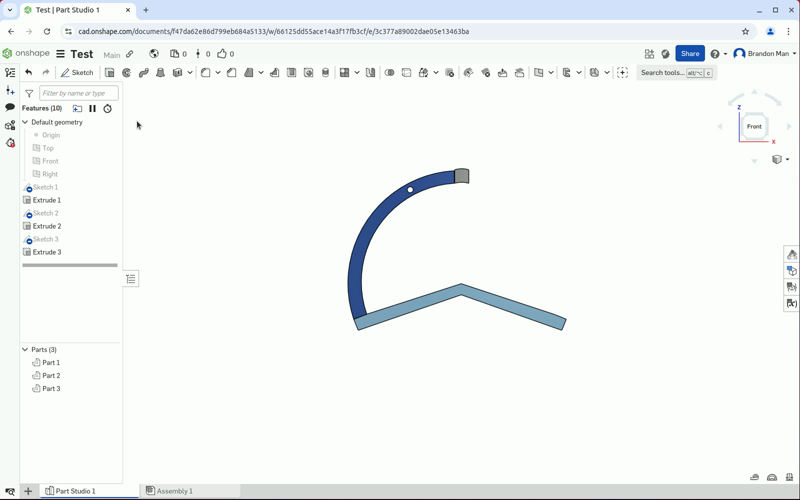
key(shift+h)
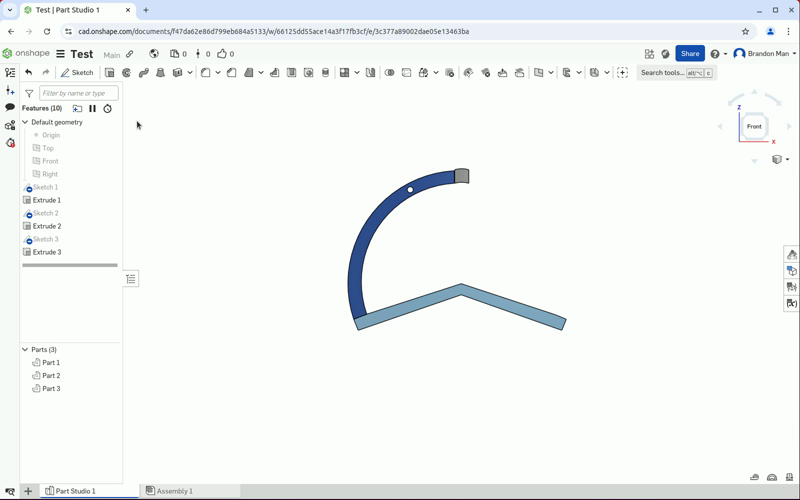
mouse_move(73, 189)
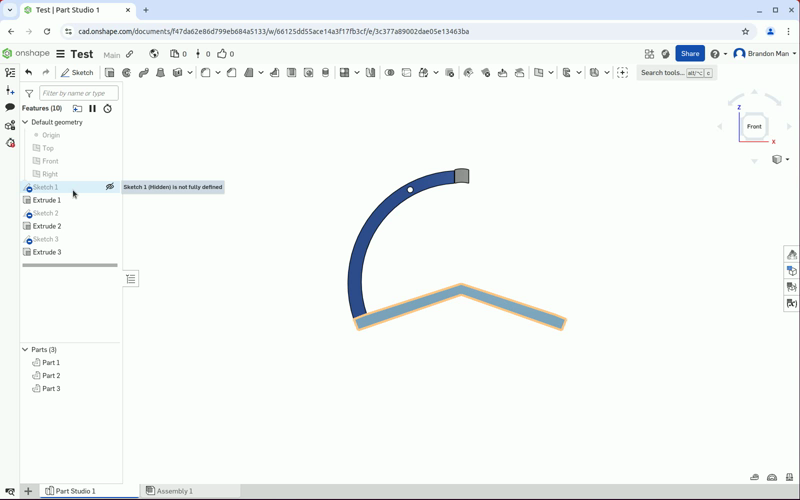
click(73, 189)
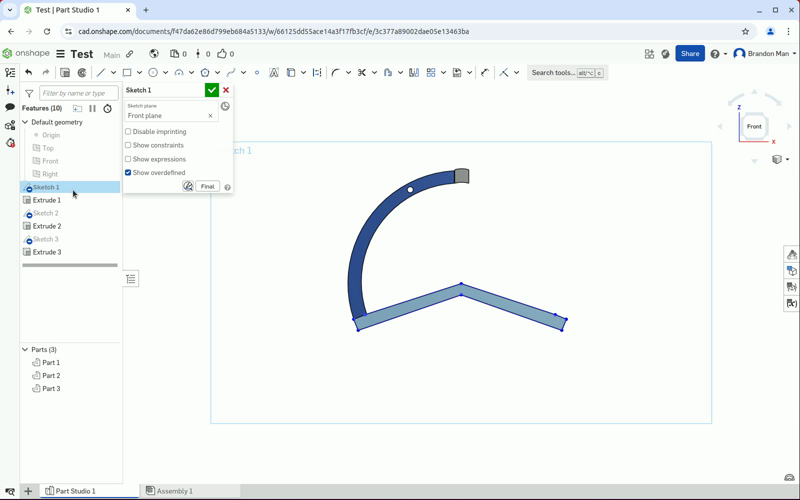
mouse_move(229, 92)
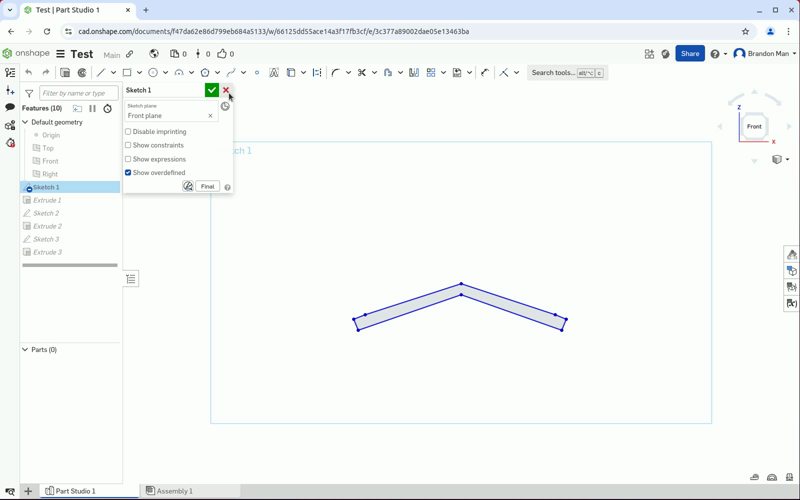
click(229, 92)
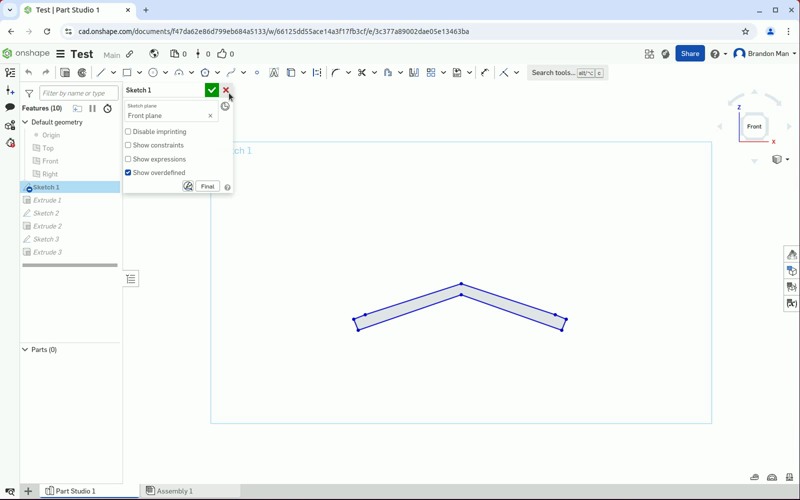
key(shift+s)
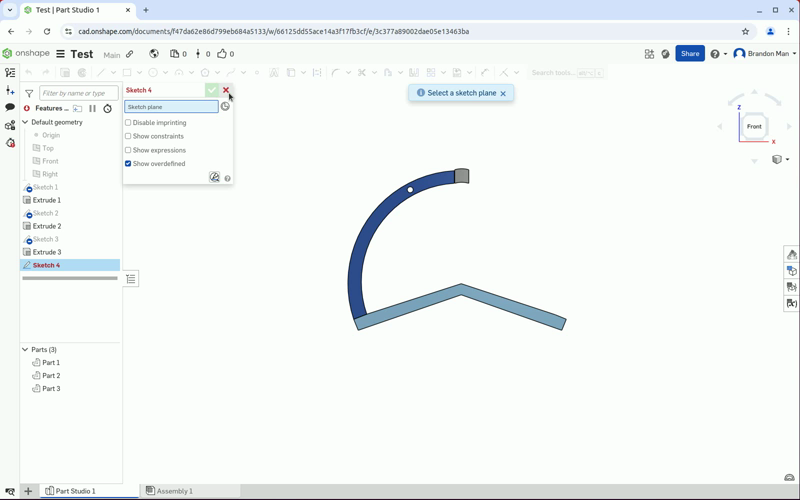
mouse_move(73, 163)
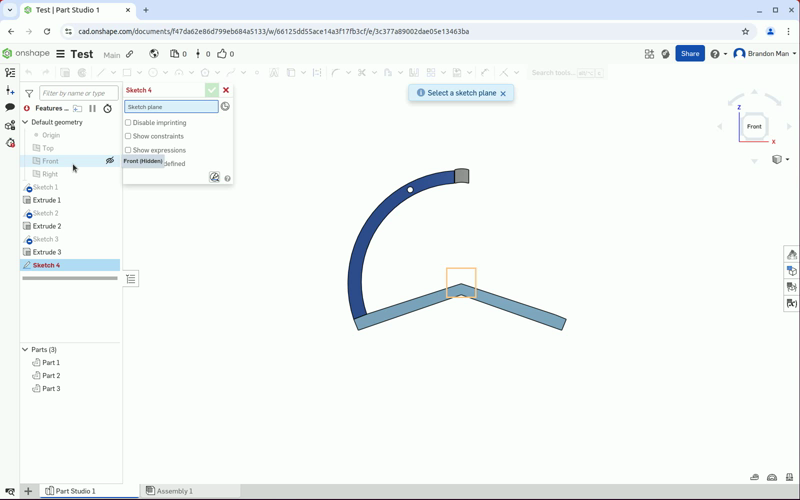
click(73, 163)
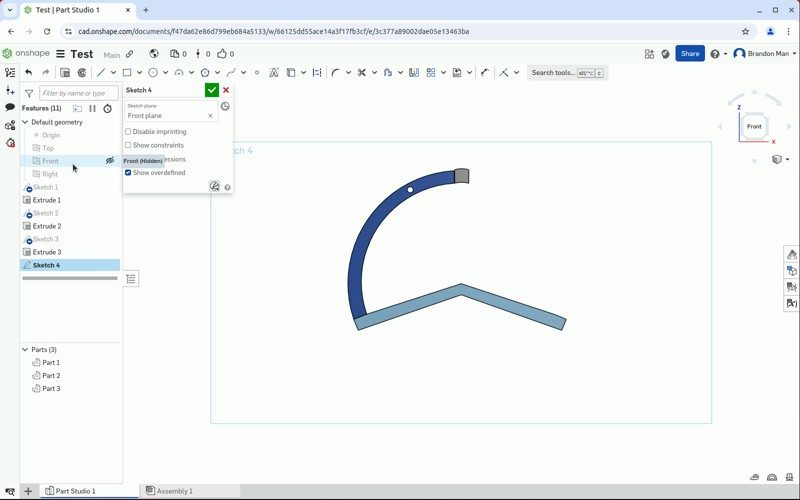
mouse_move(73, 352)
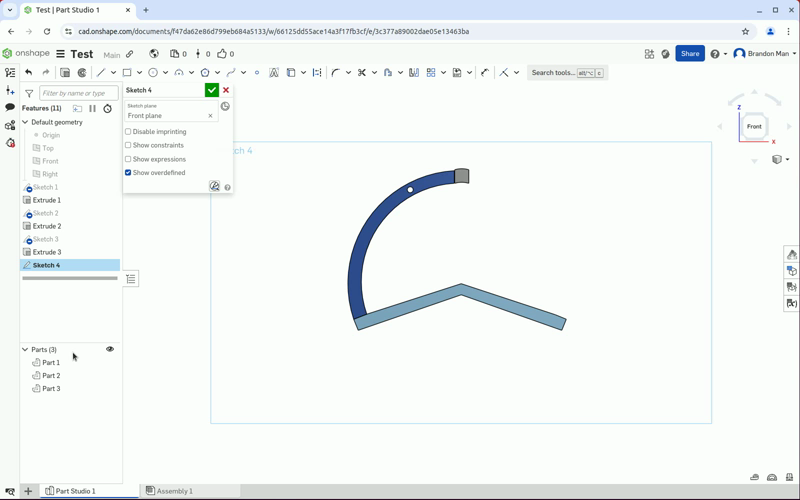
key(y)
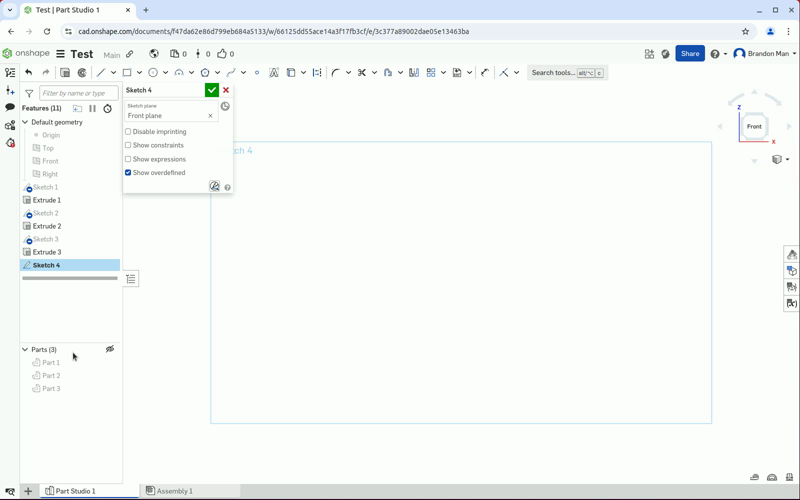
key(a)
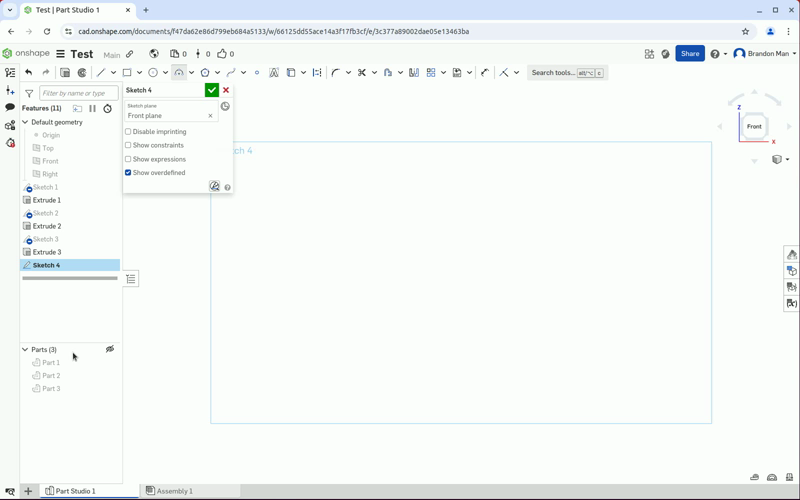
key_down(shift)
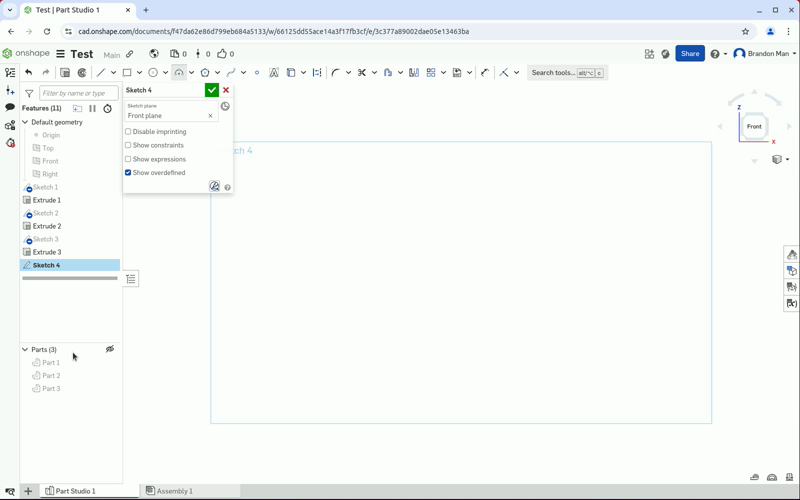
mouse_move(466, 183)
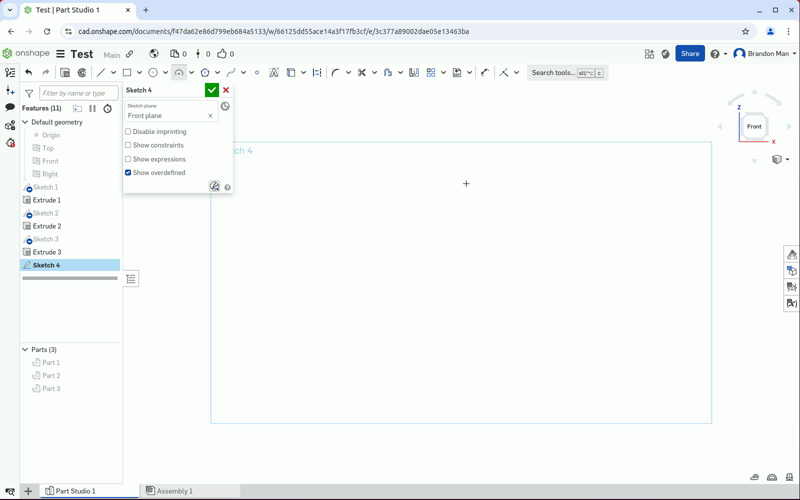
click(466, 183)
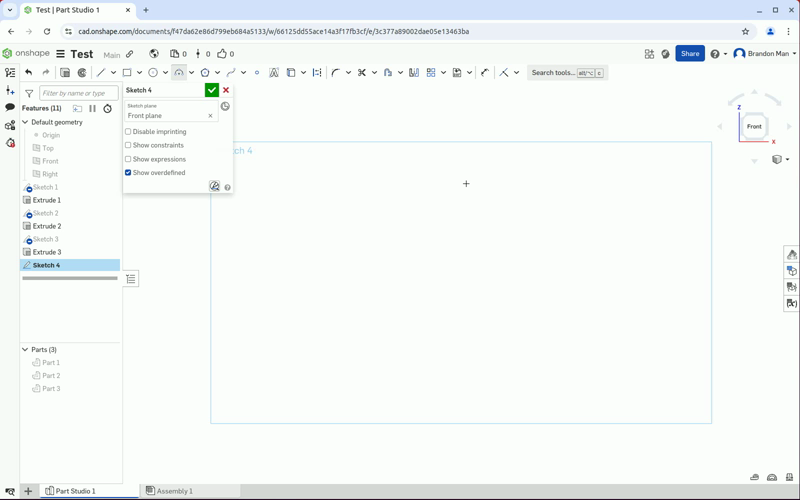
key_up(shift)
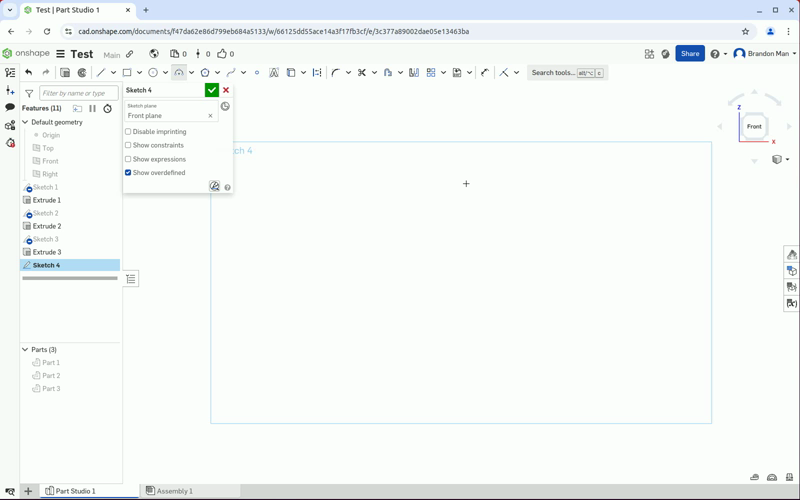
key_down(shift)
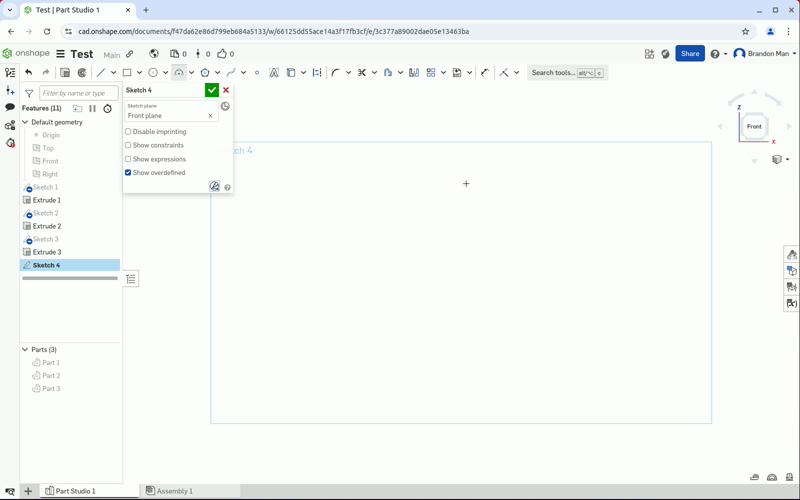
mouse_move(555, 314)
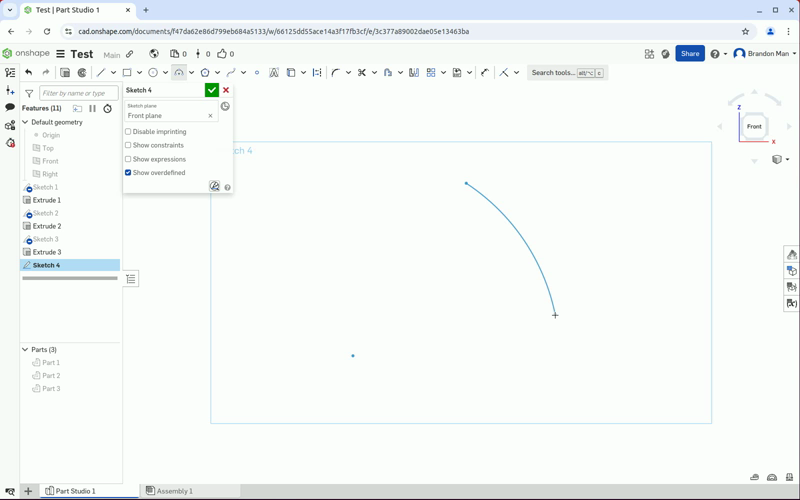
click(555, 314)
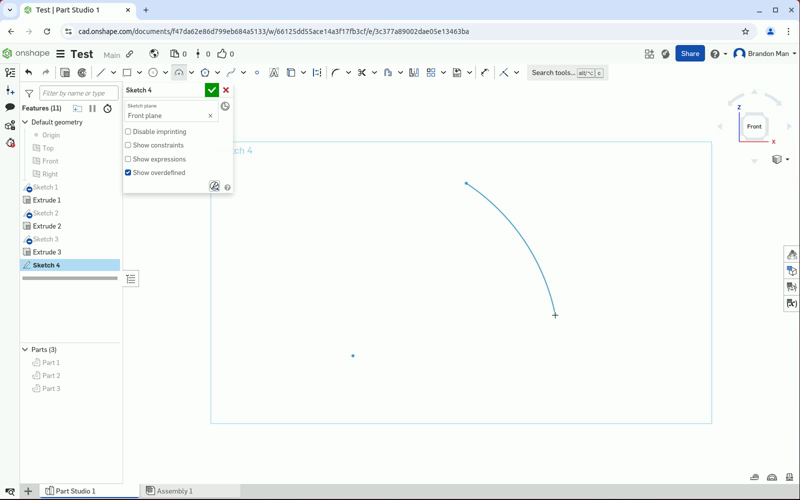
mouse_move(543, 227)
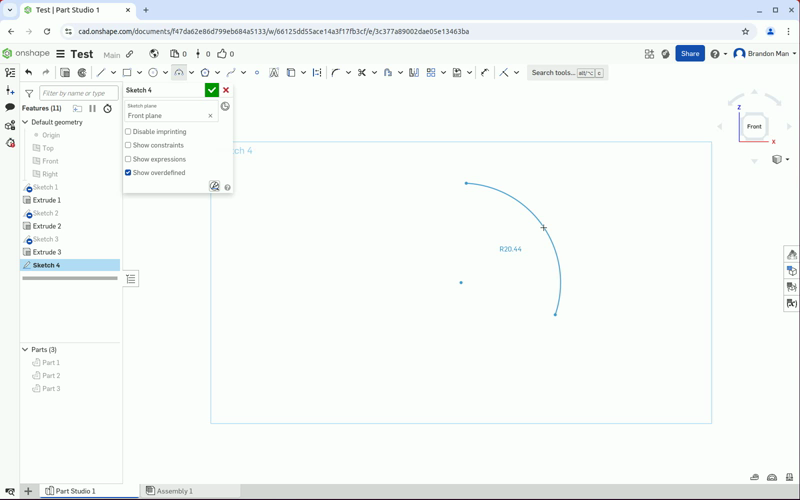
click(543, 227)
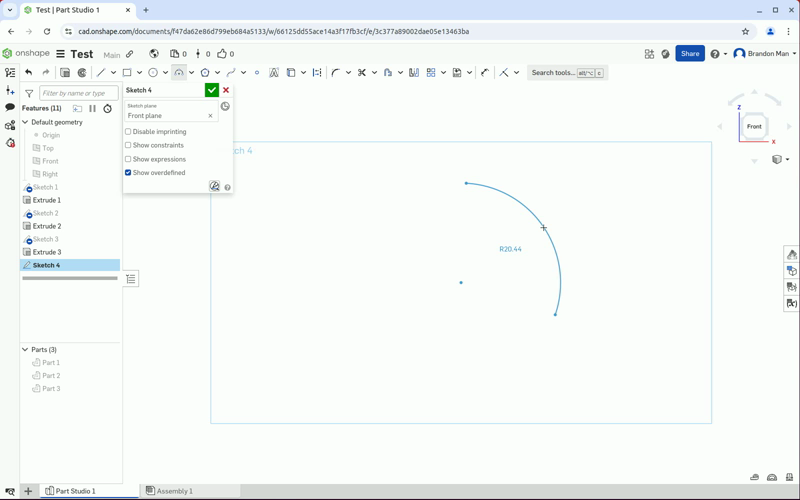
key_up(shift)
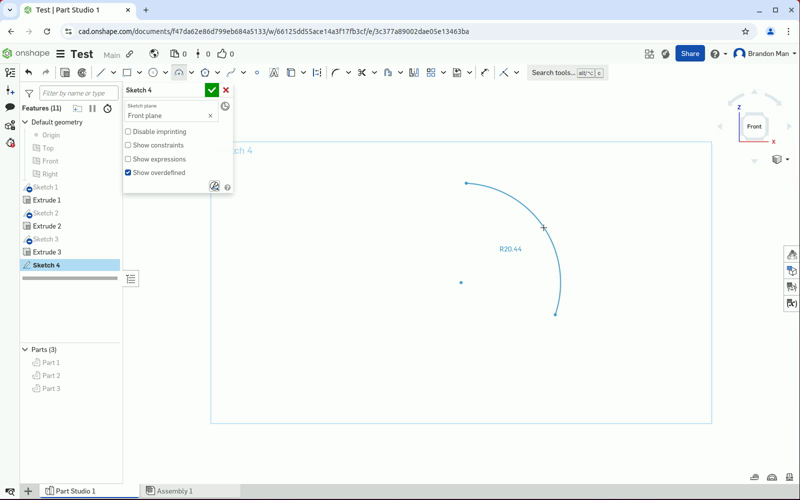
key(esc)
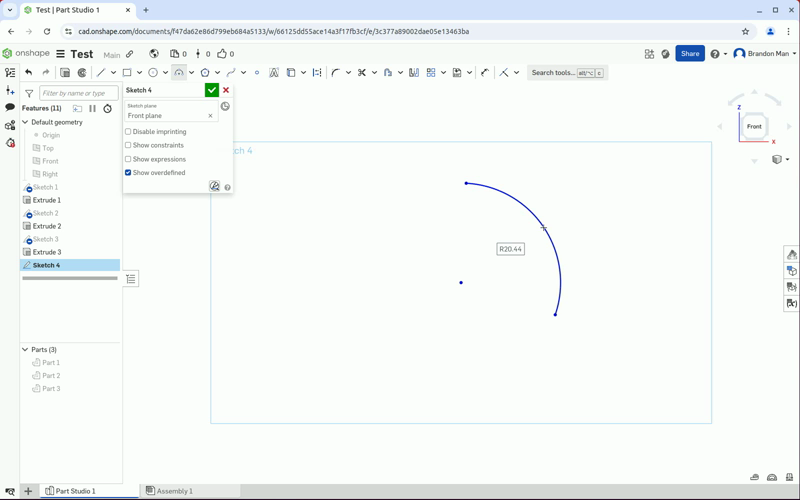
key(l)
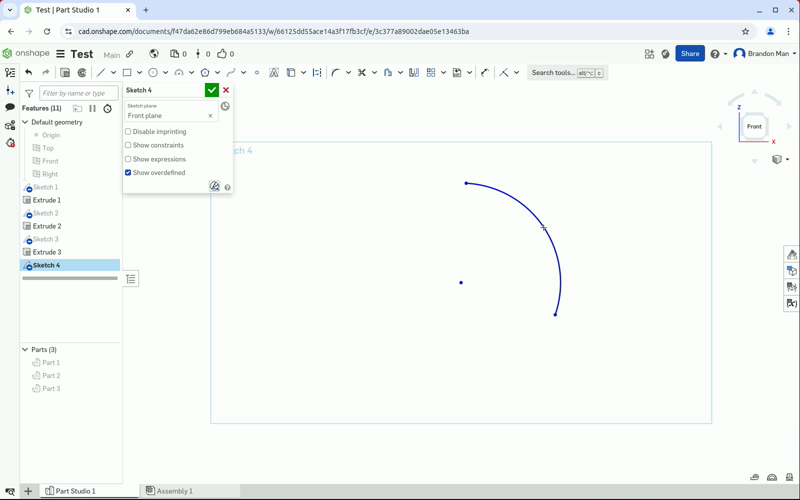
mouse_move(555, 314)
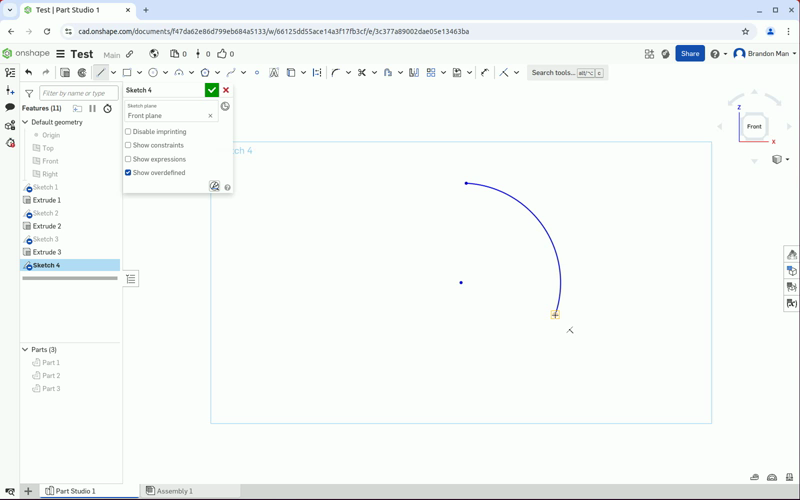
click(555, 314)
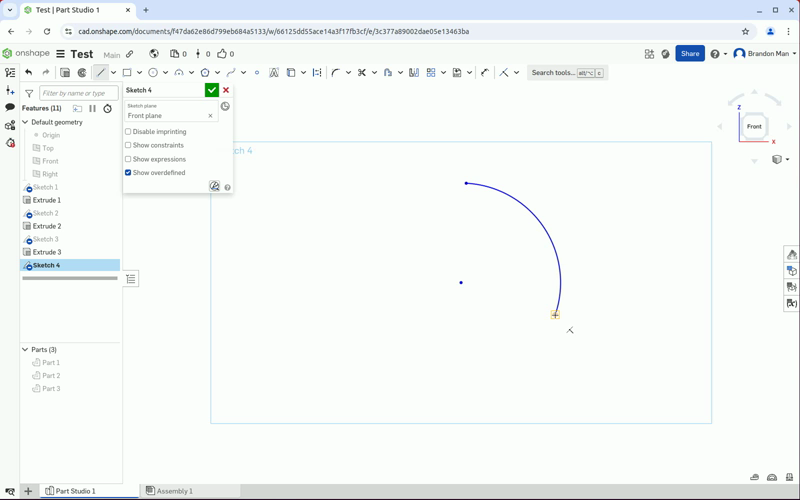
key_down(shift)
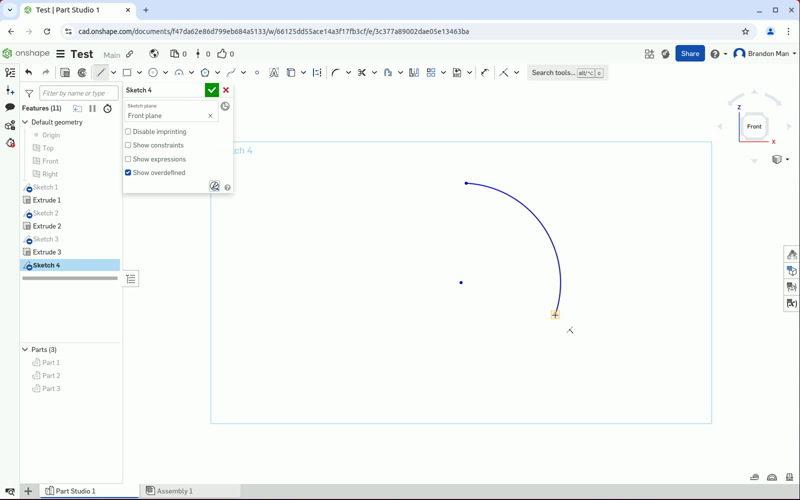
mouse_move(585, 314)
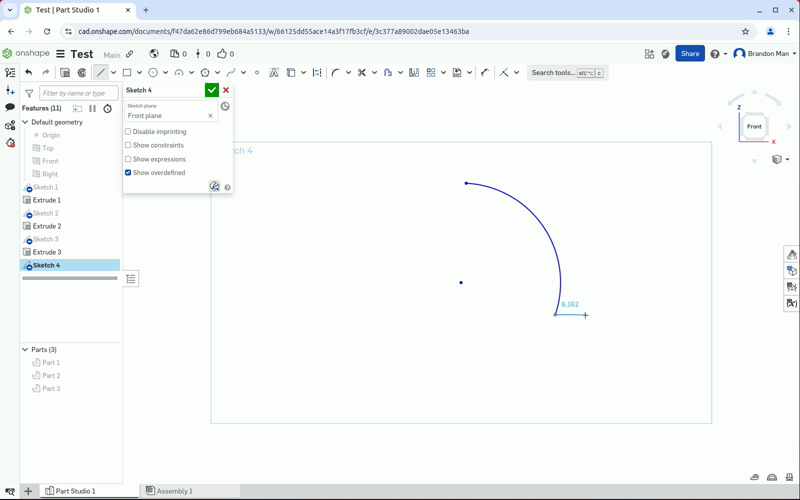
mouse_move(566, 318)
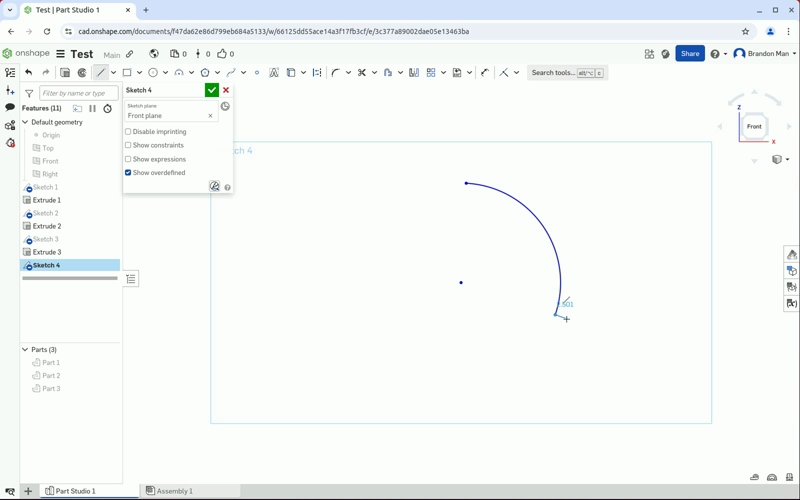
click(566, 318)
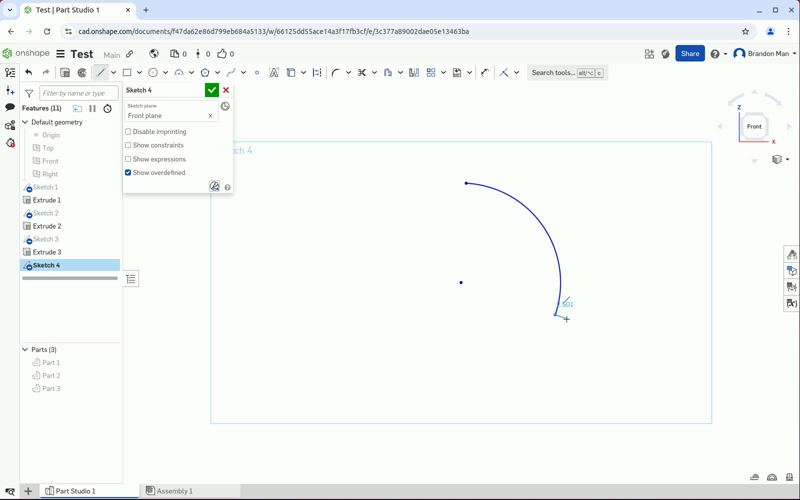
key_up(shift)
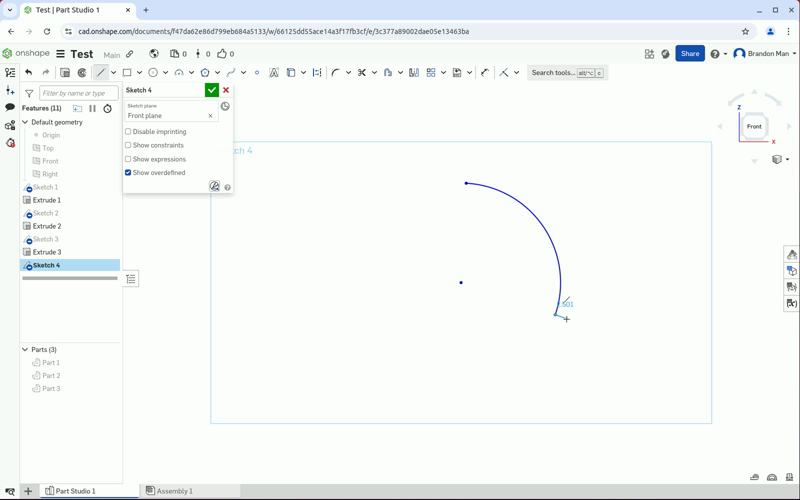
key(esc)
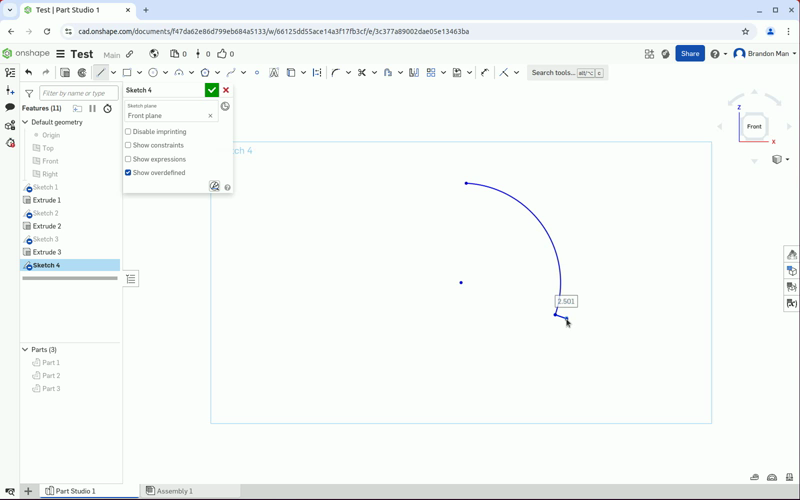
key(a)
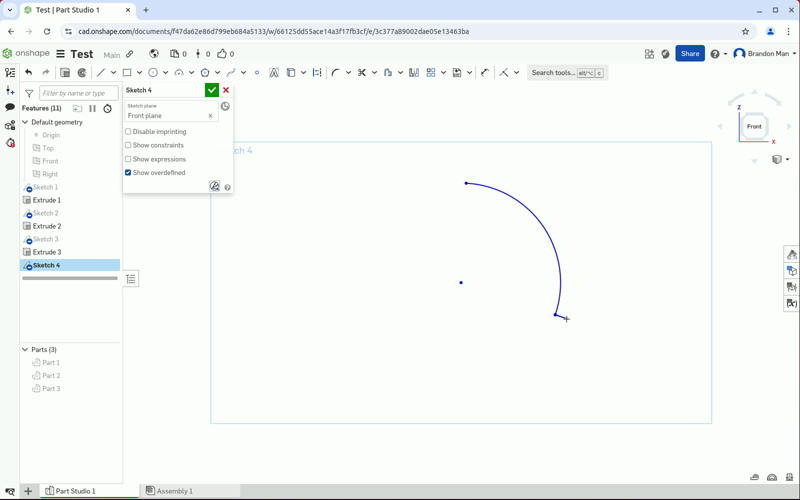
mouse_move(566, 318)
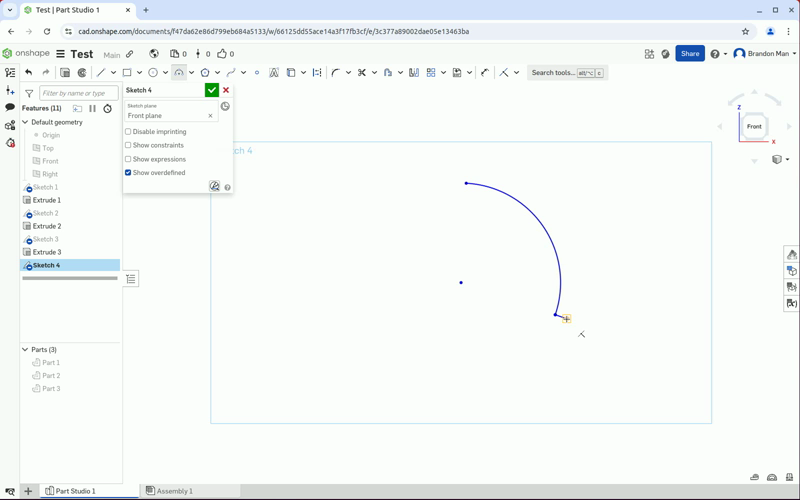
click(566, 318)
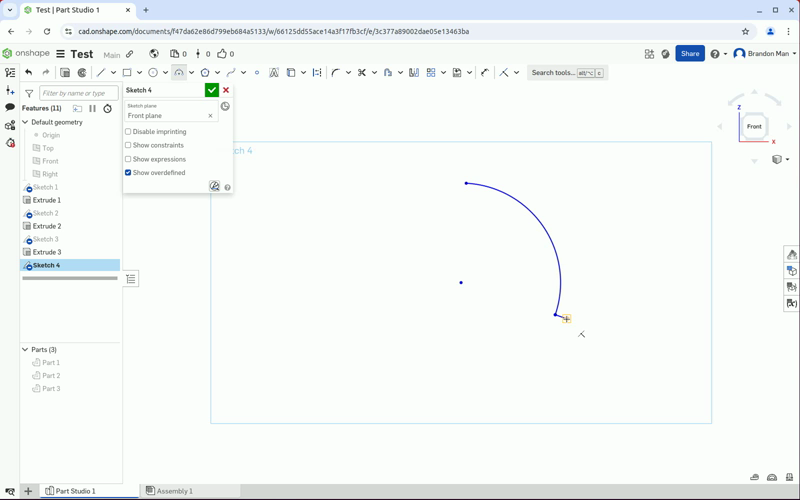
key_down(shift)
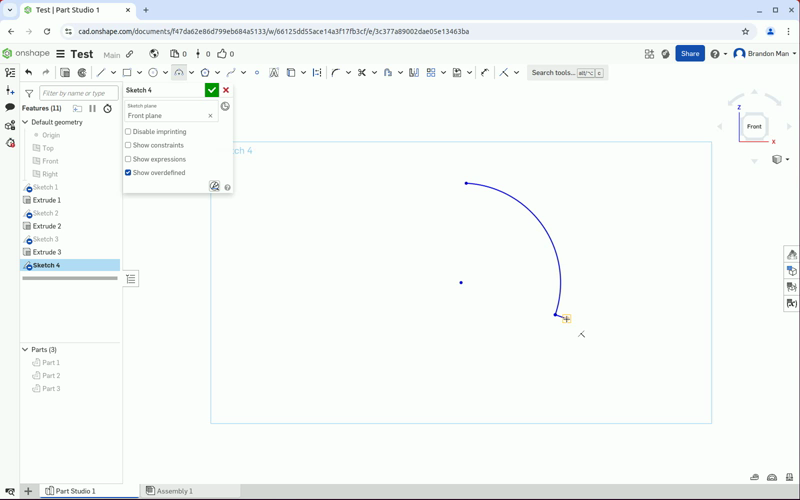
mouse_move(466, 170)
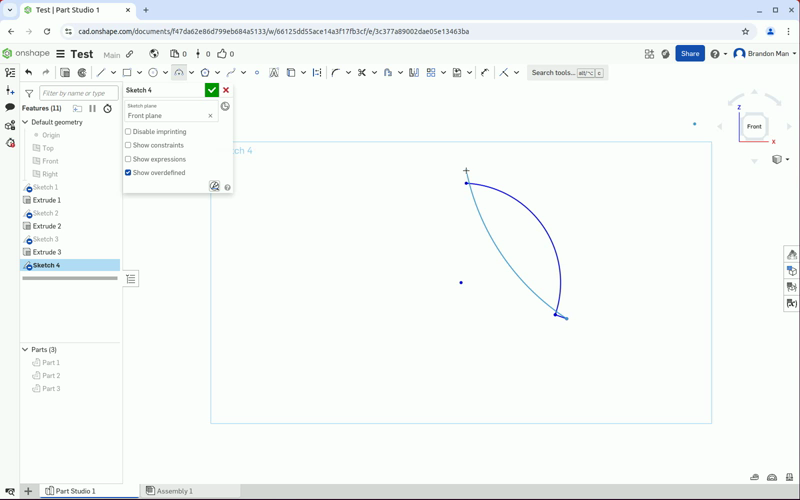
click(466, 170)
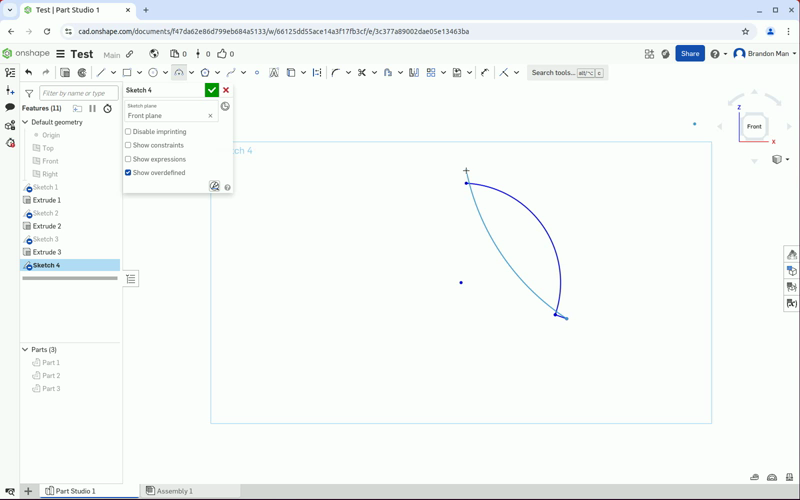
mouse_move(553, 219)
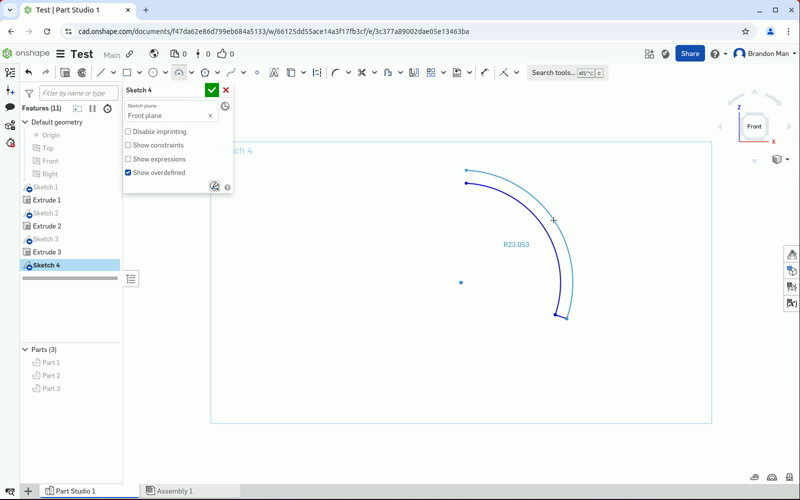
click(553, 219)
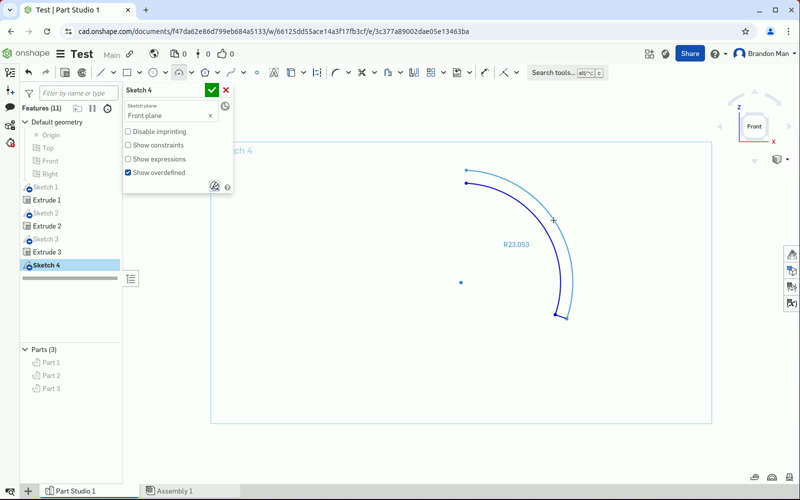
key_up(shift)
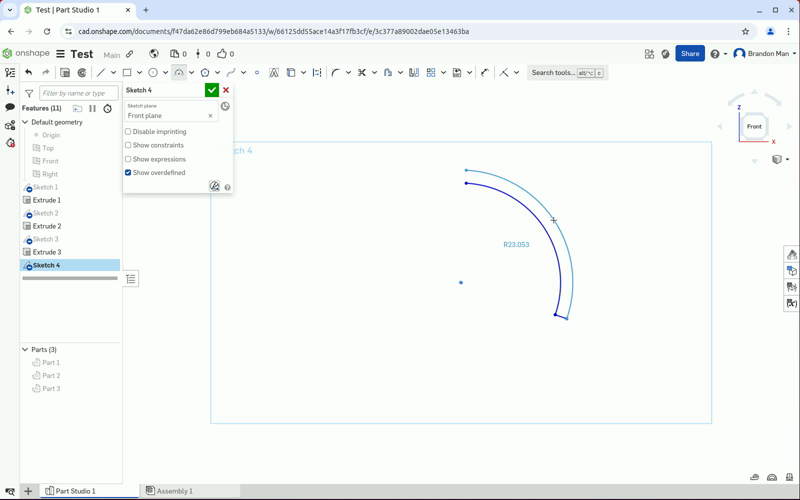
key(esc)
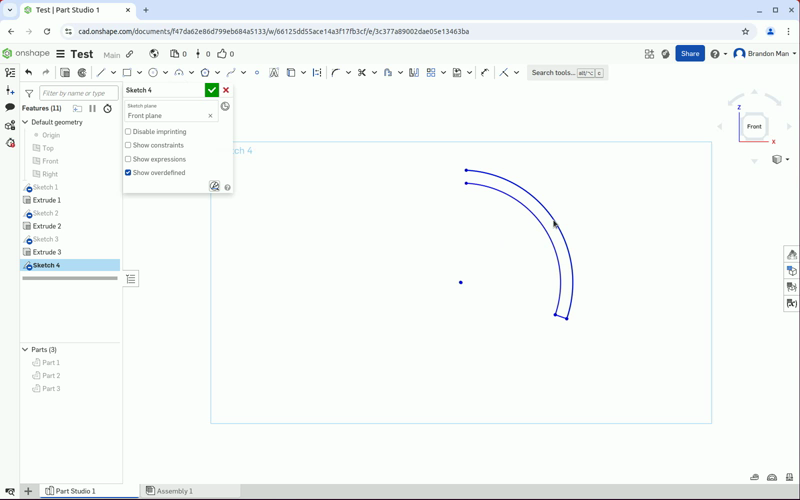
key(l)
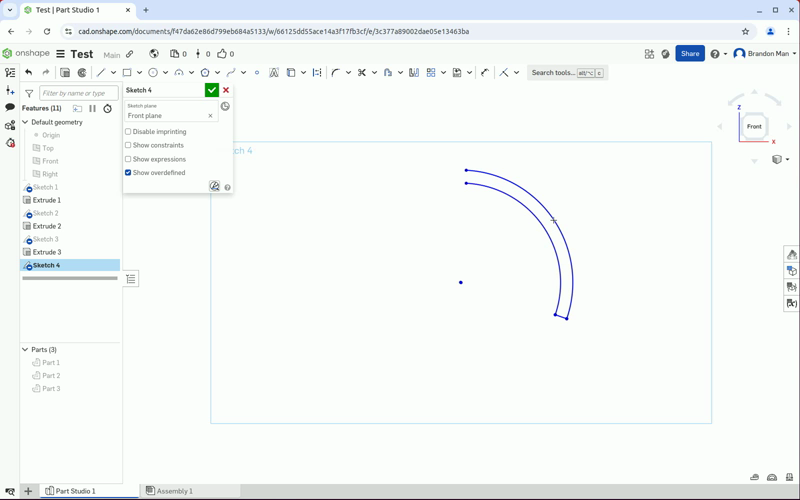
mouse_move(466, 170)
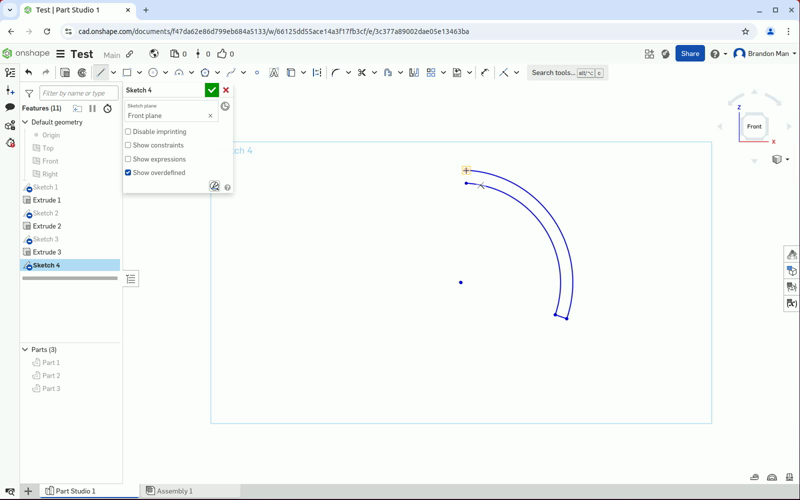
click(466, 170)
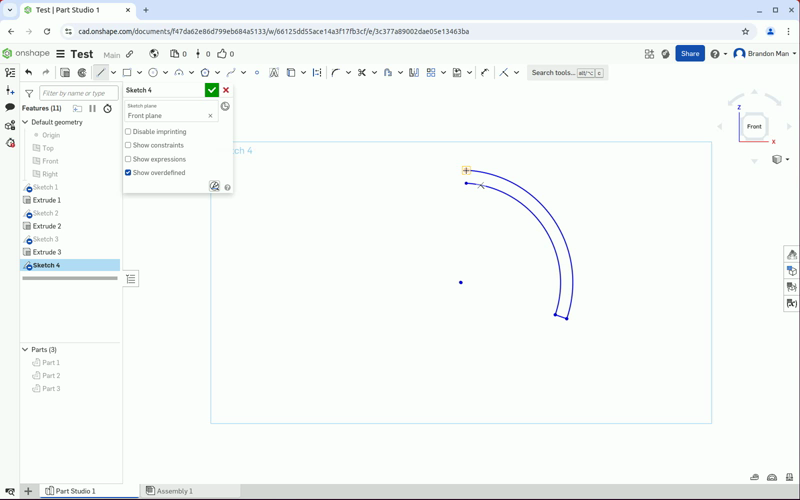
mouse_move(496, 170)
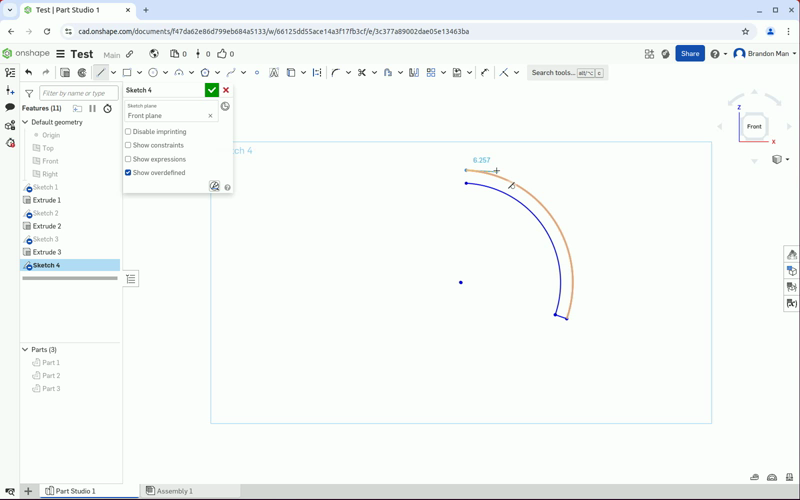
key_down(shift)
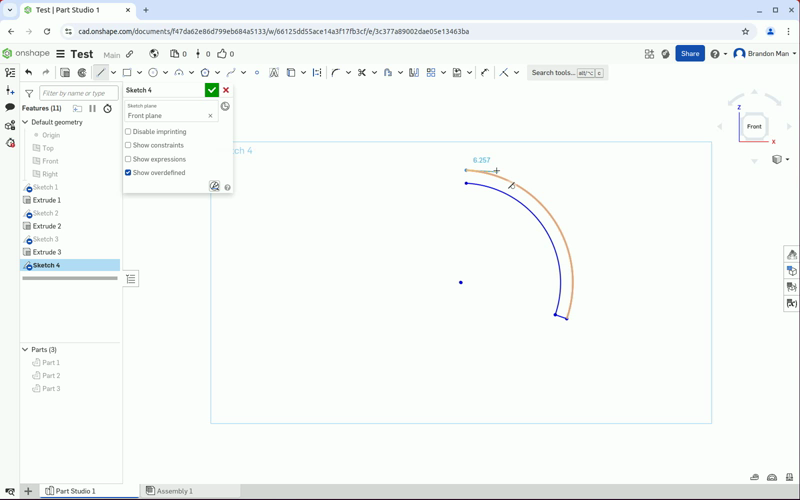
mouse_move(466, 183)
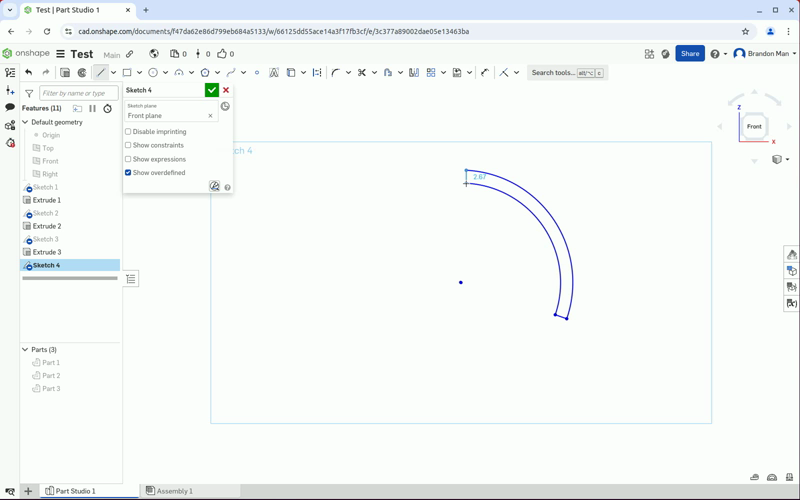
key_up(shift)
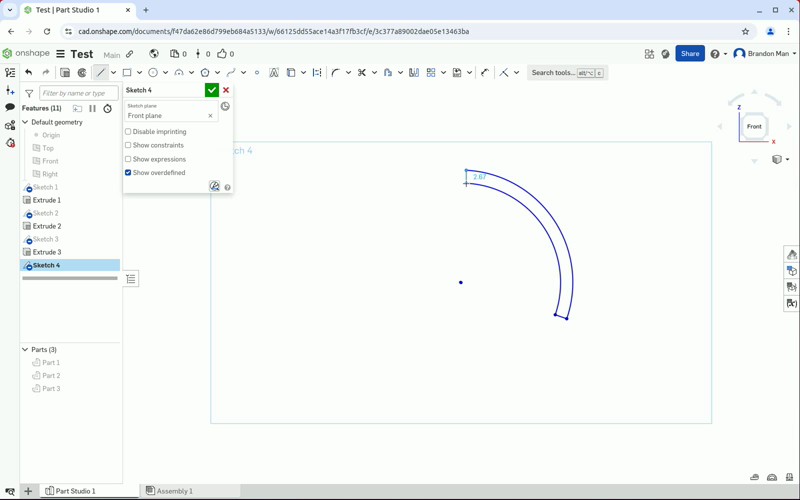
click(466, 183)
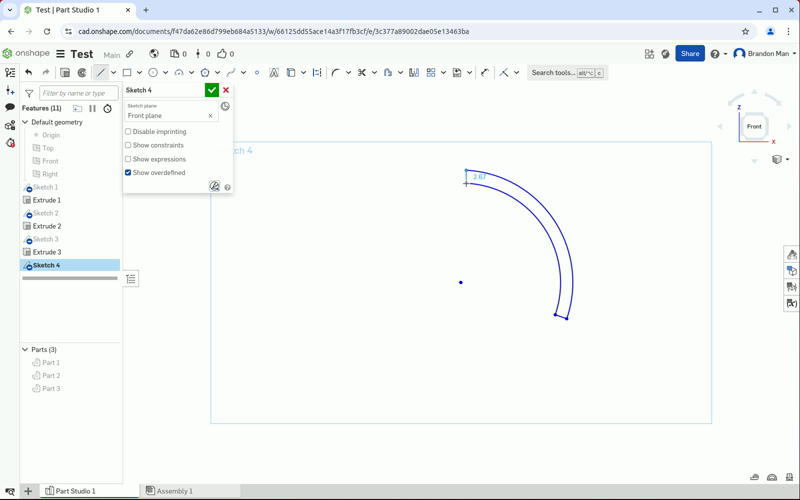
key(esc)
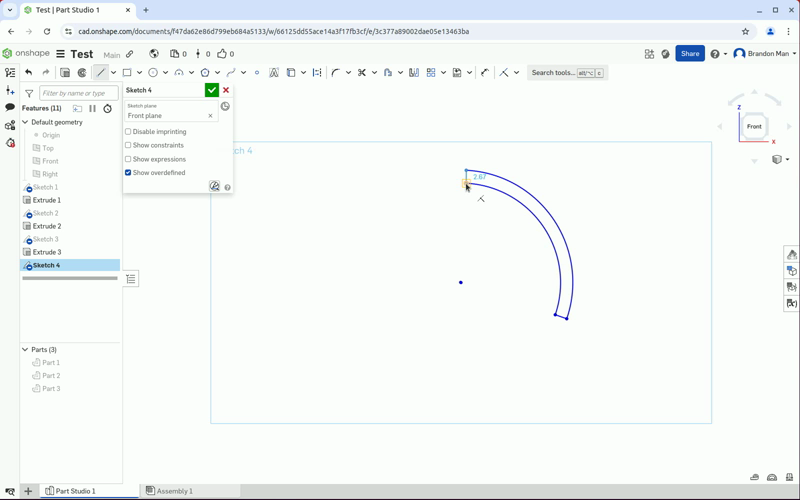
key(c)
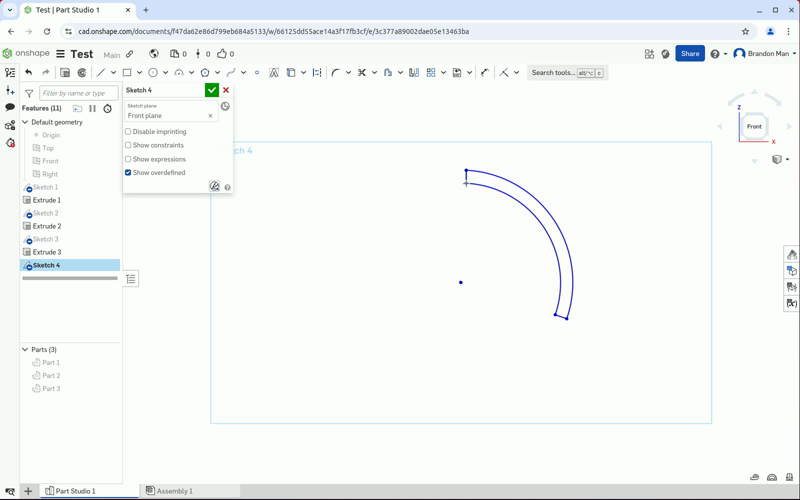
key_down(shift)
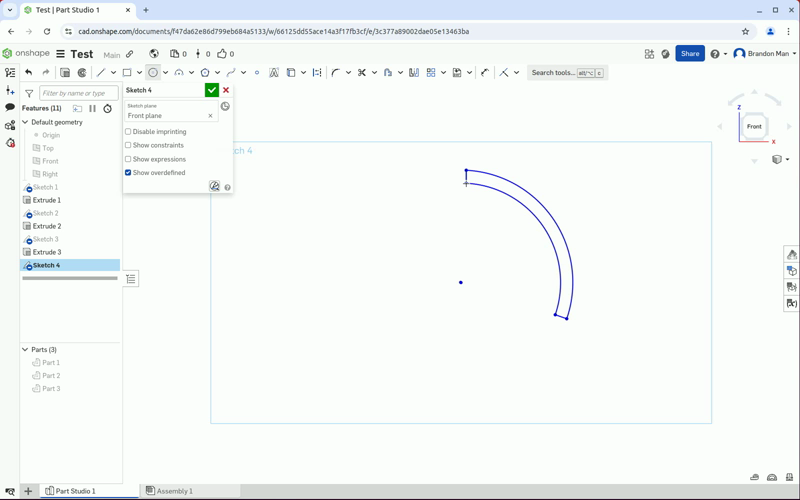
mouse_move(510, 189)
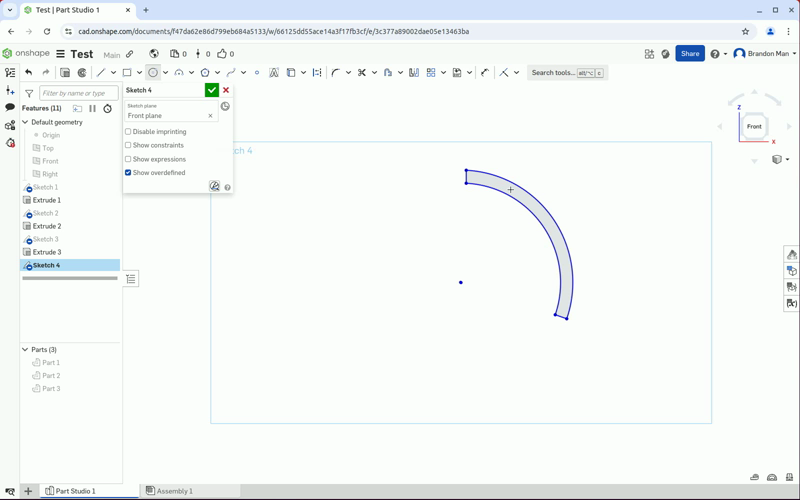
click(510, 189)
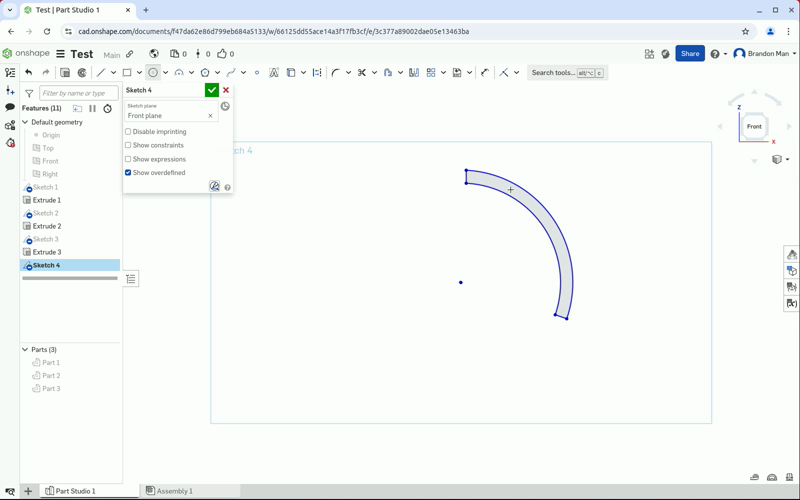
key_up(shift)
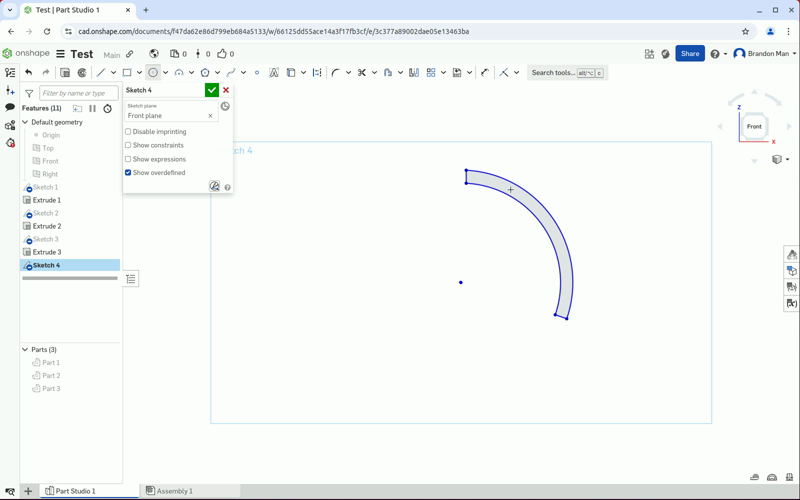
mouse_move(513, 189)
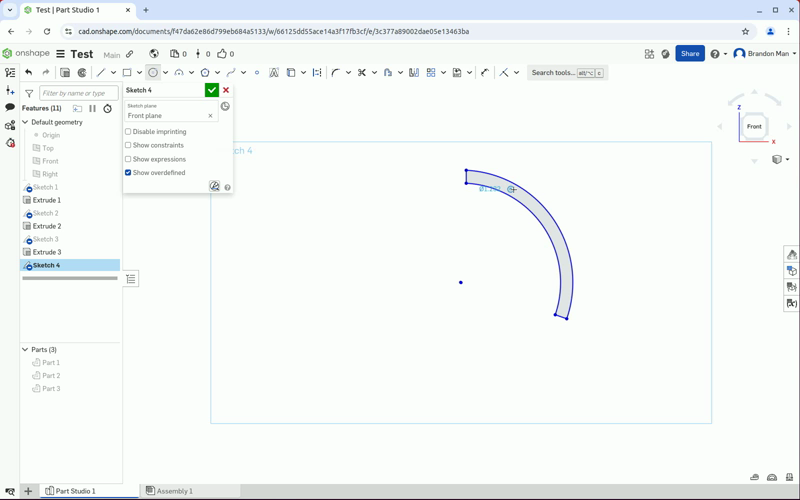
click(513, 189)
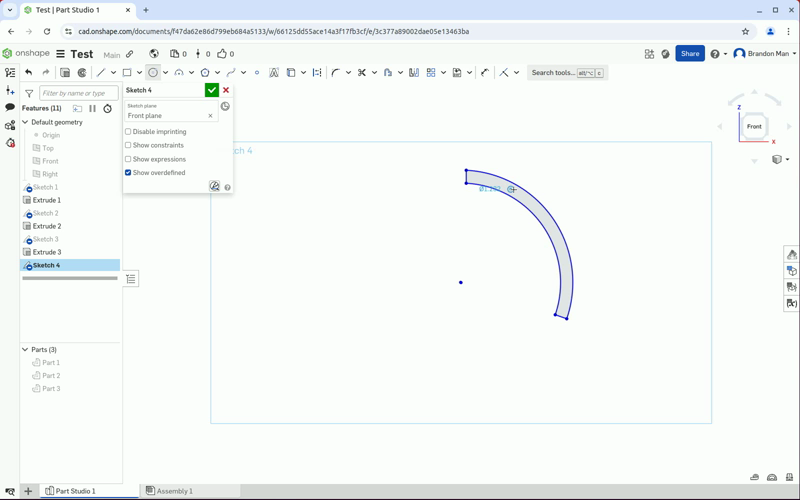
key(esc)
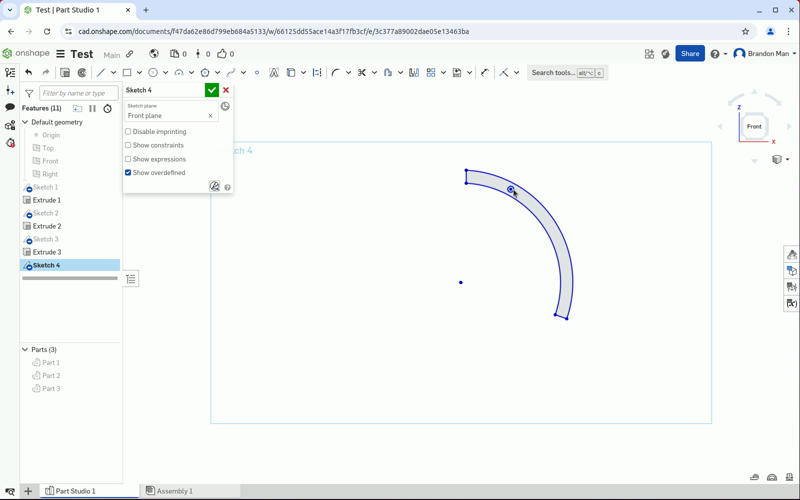
mouse_move(516, 192)
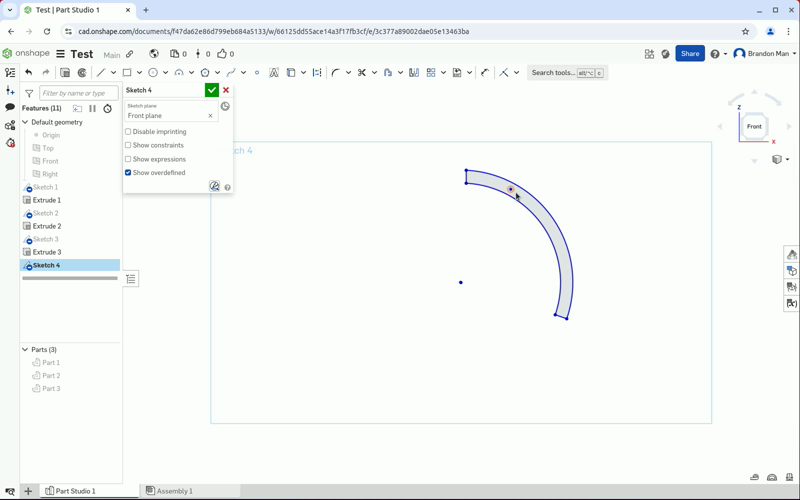
click(516, 192)
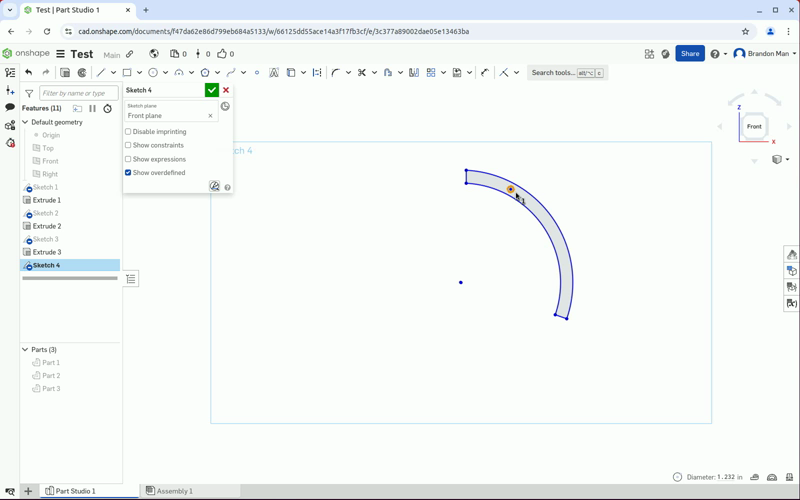
mouse_move(73, 352)
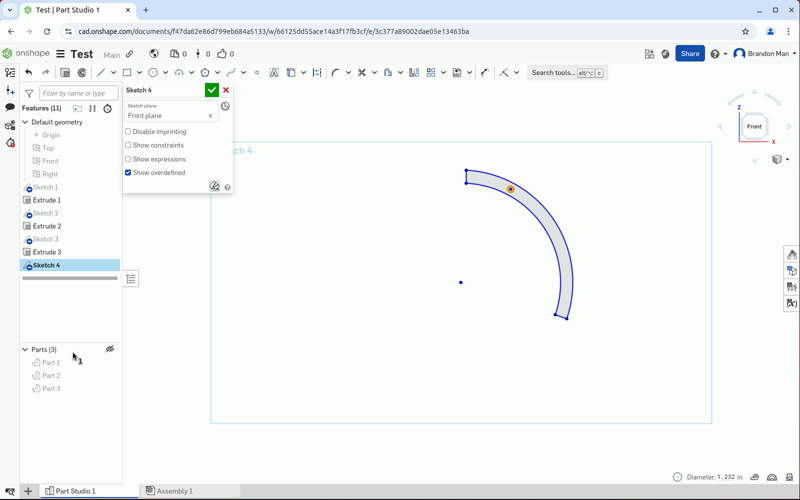
key(shift+y)
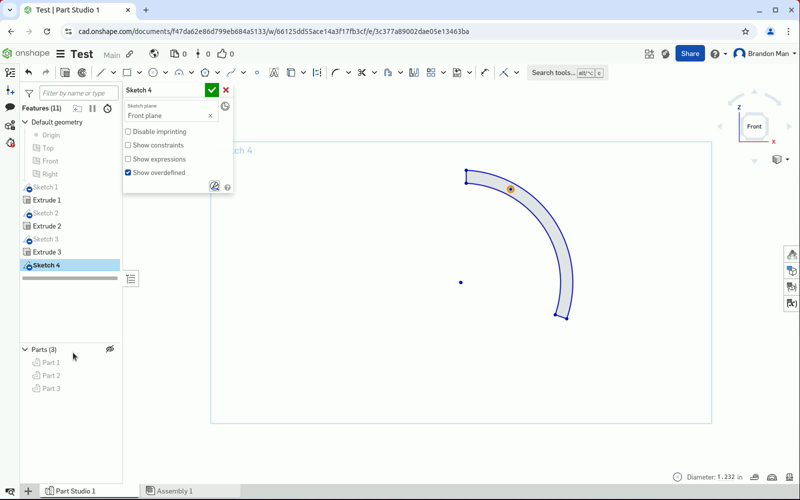
key(shift+e)
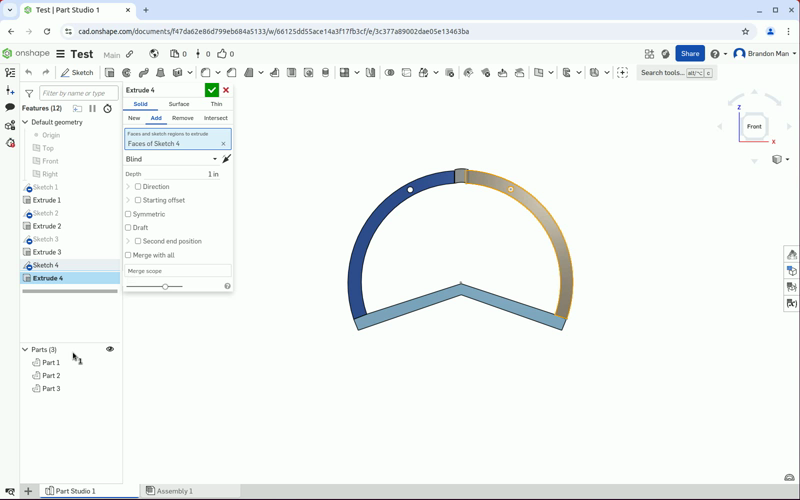
mouse_move(143, 106)
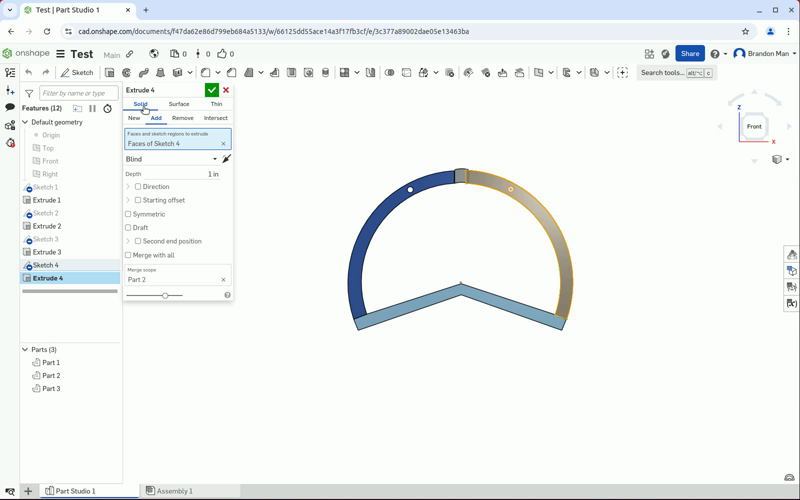
click(143, 106)
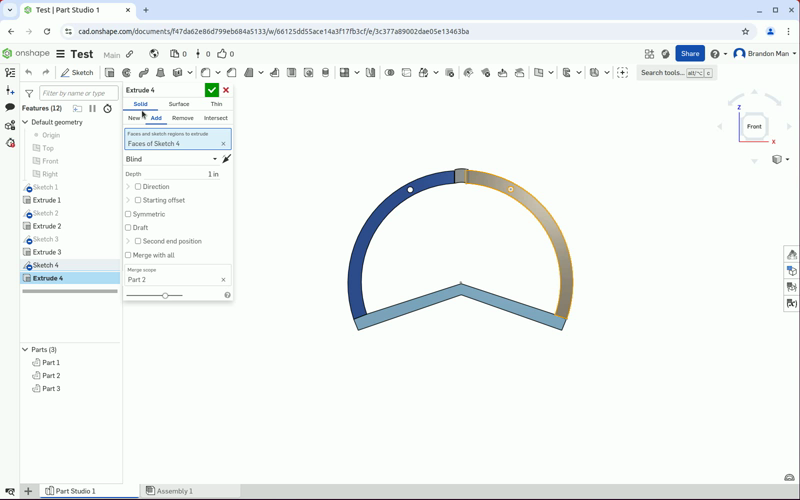
mouse_move(137, 120)
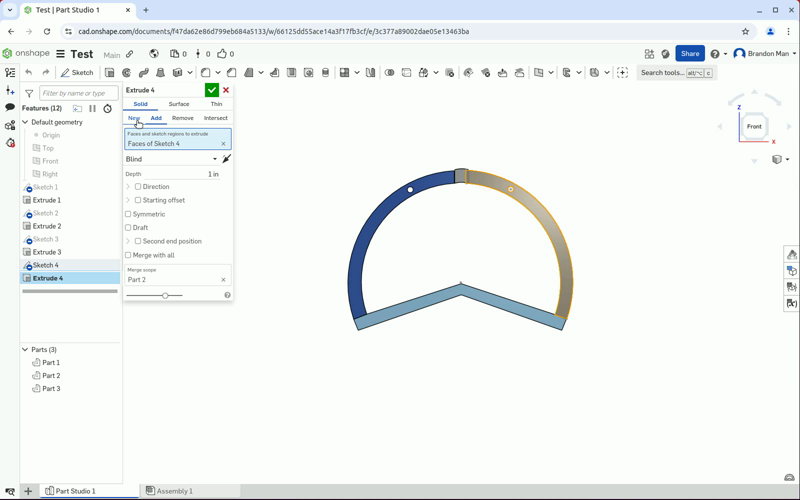
click(137, 120)
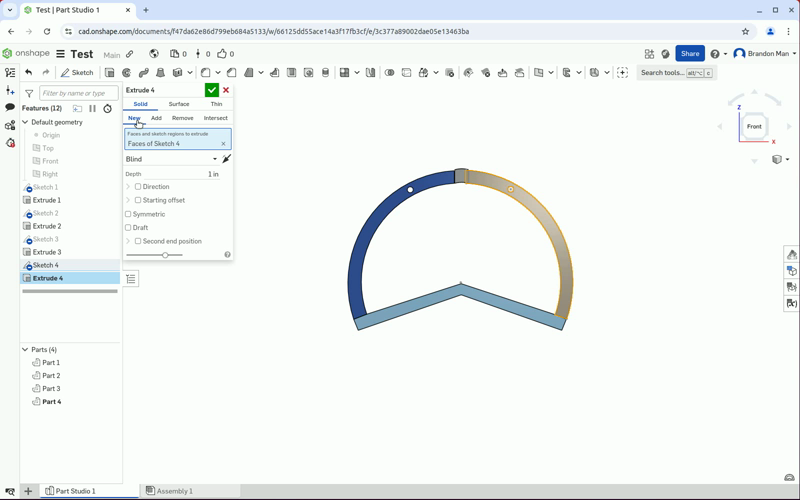
key(tab, 4)
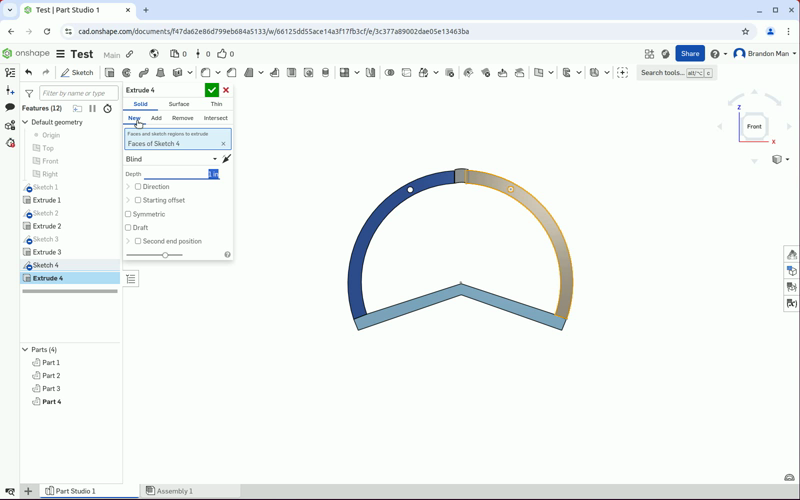
text(0.722)
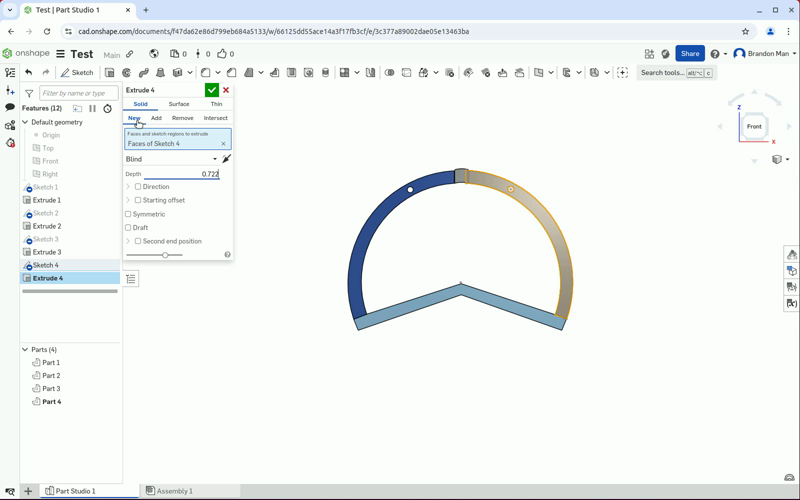
key(enter)
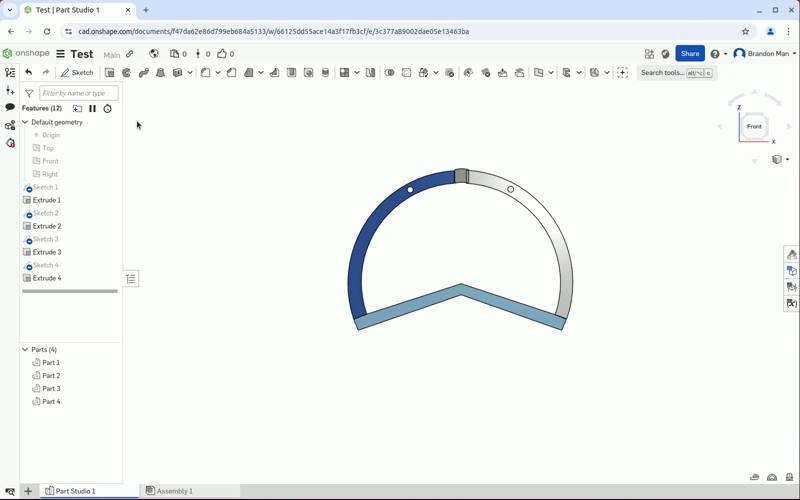
key(shift+h)
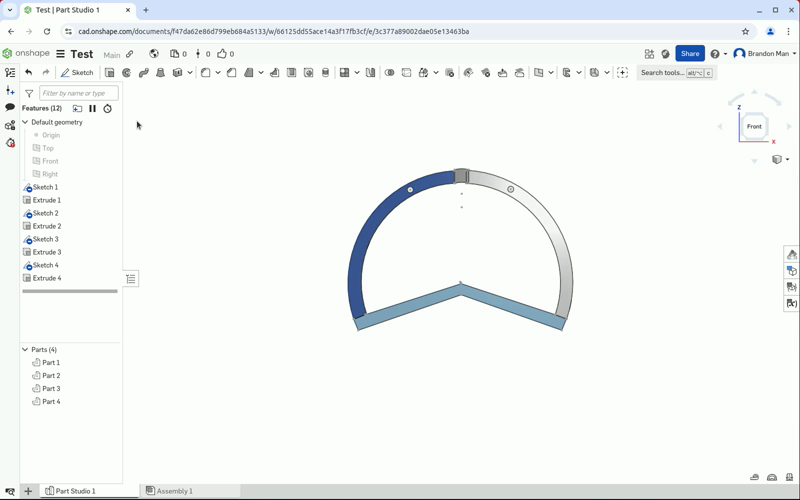
key(shift+h)
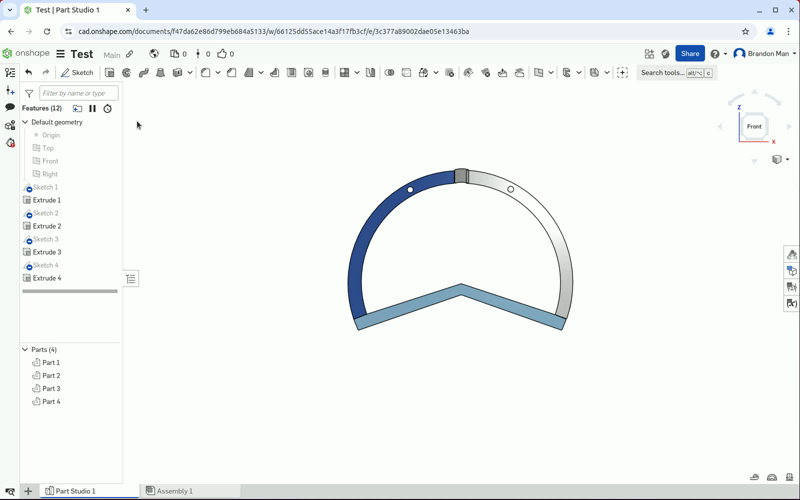
mouse_move(73, 189)
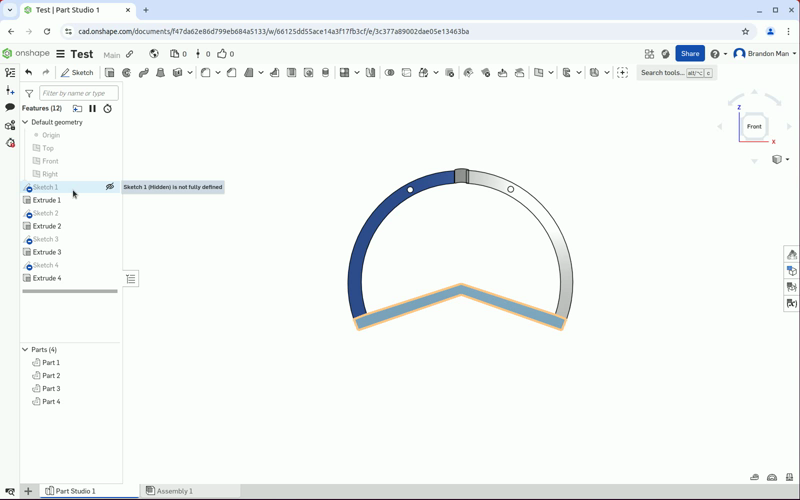
click(73, 189)
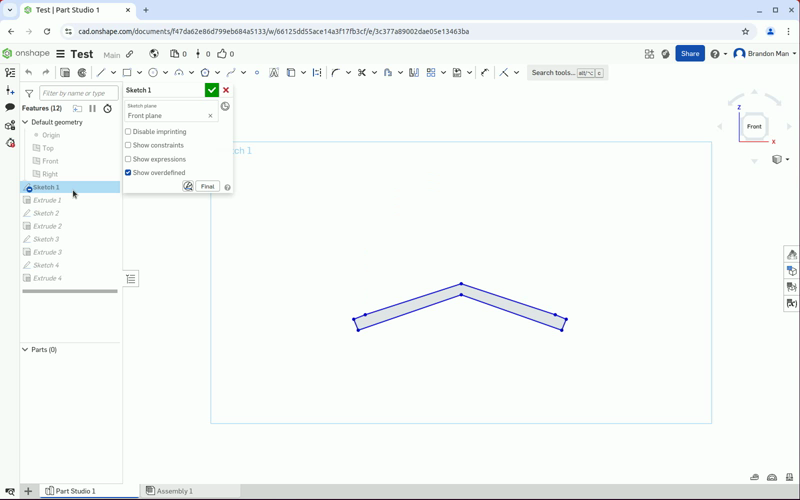
mouse_move(229, 92)
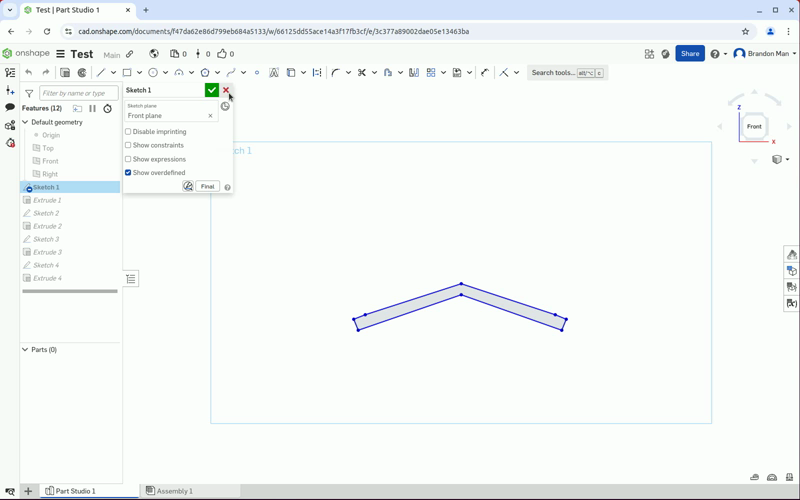
click(229, 92)
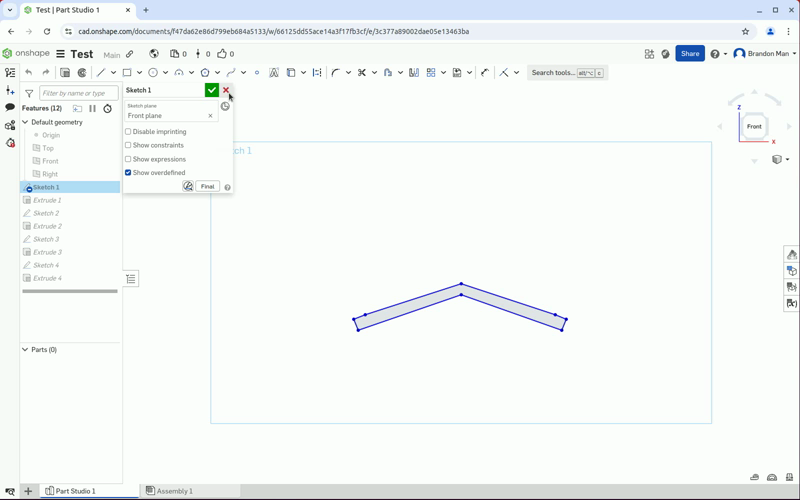
key(shift+s)
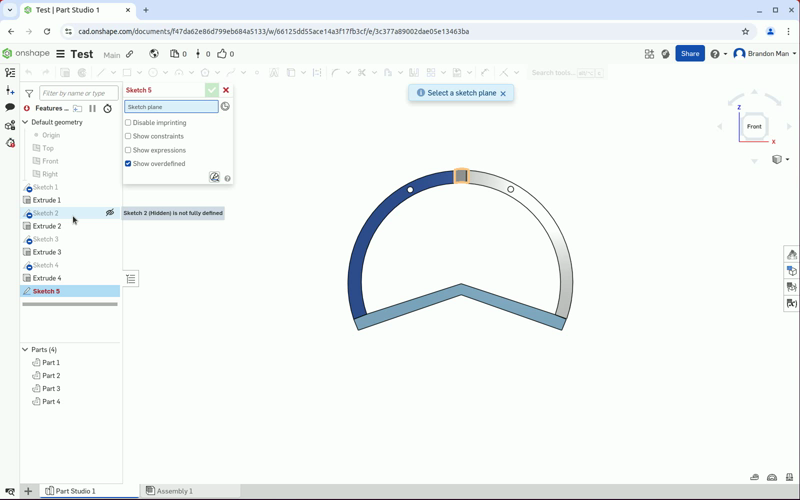
scroll(3)
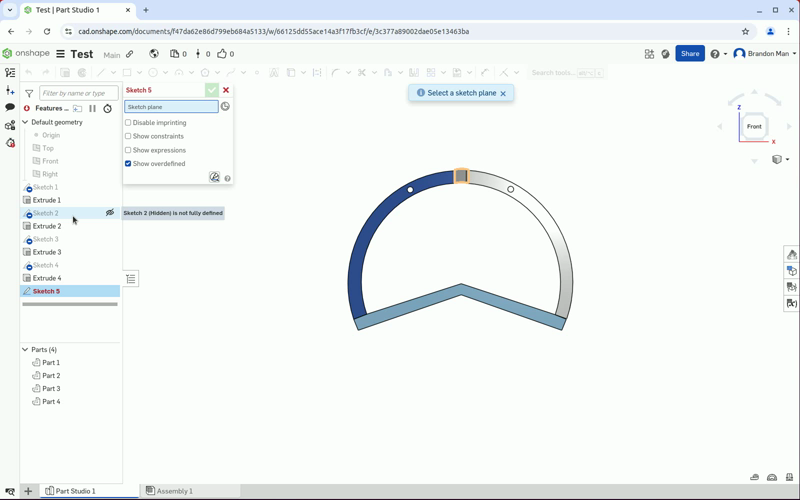
mouse_move(73, 163)
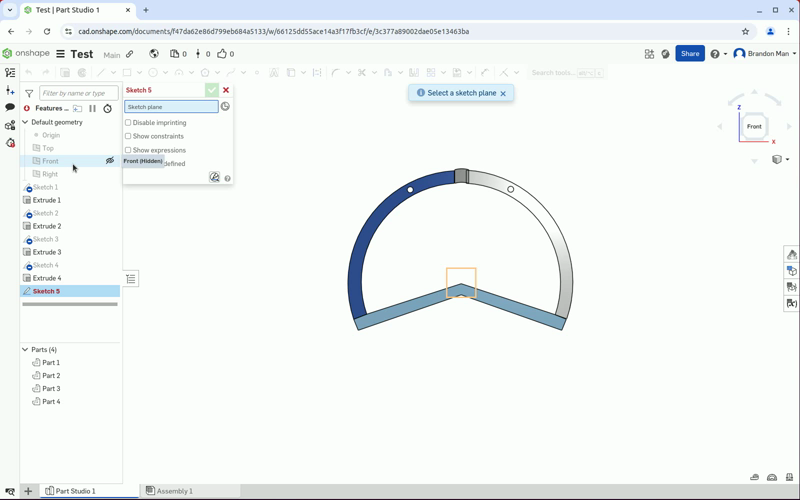
click(73, 163)
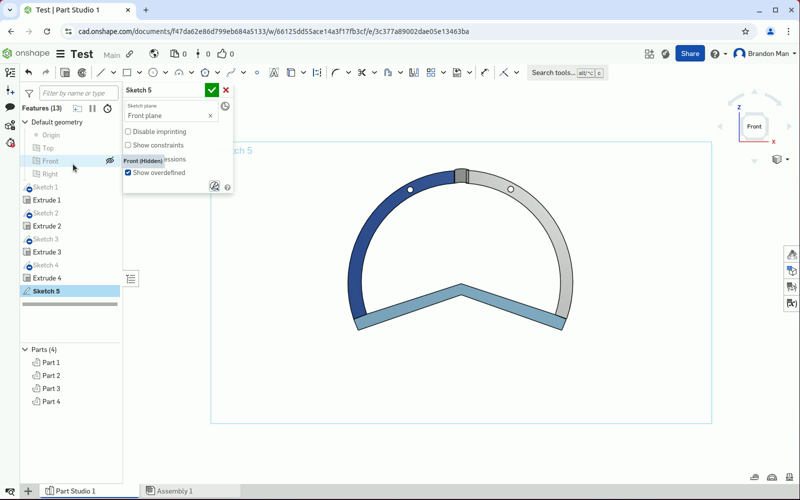
mouse_move(73, 352)
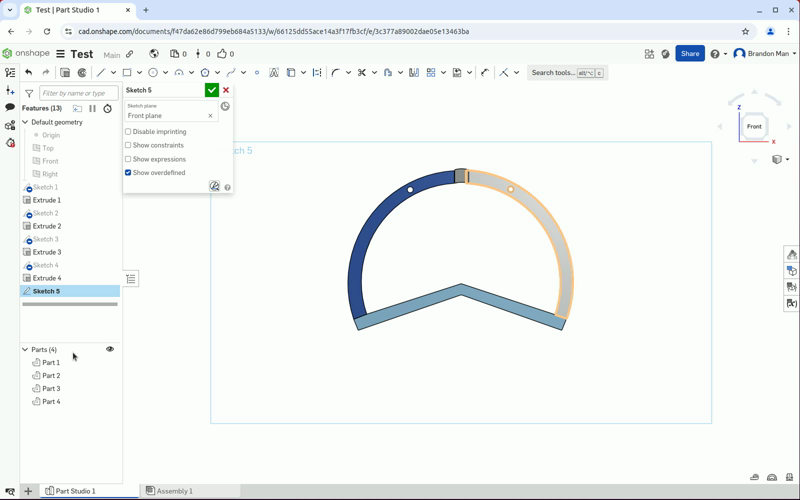
key(y)
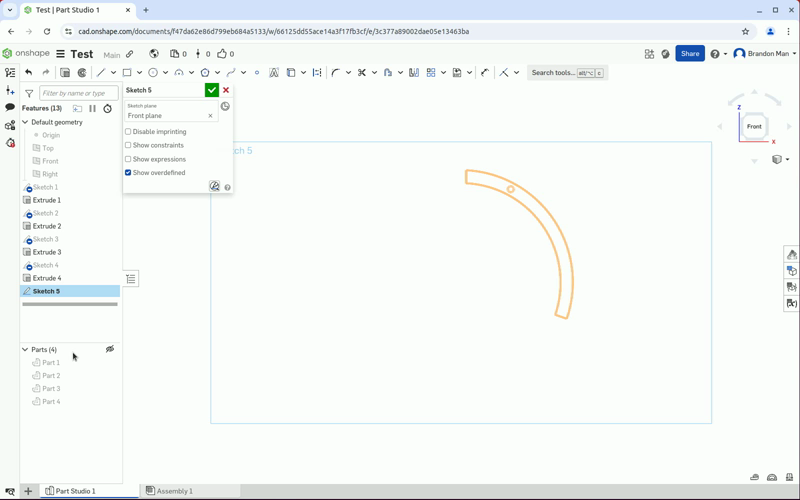
key(l)
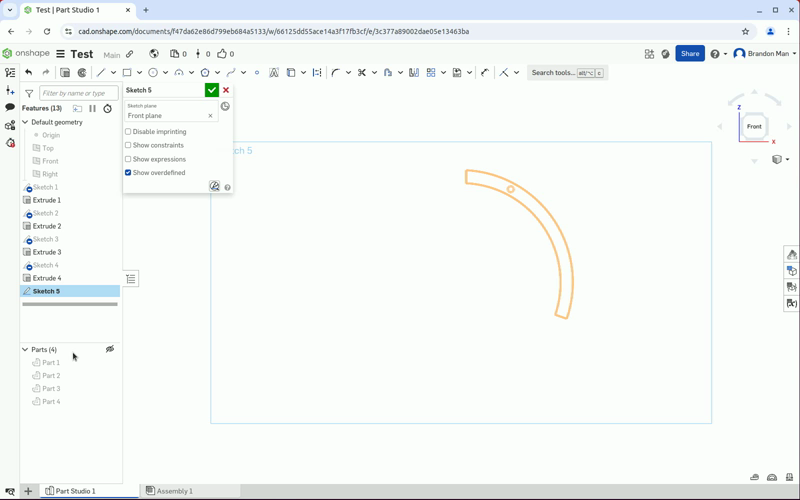
key_down(shift)
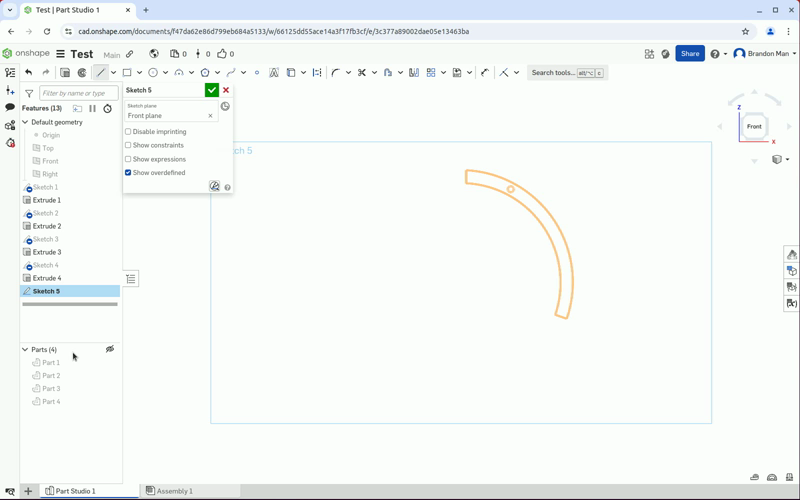
mouse_move(454, 213)
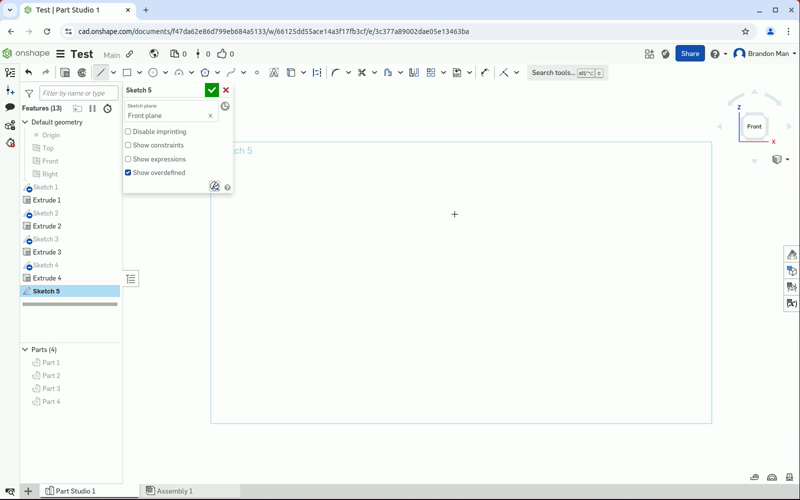
click(454, 213)
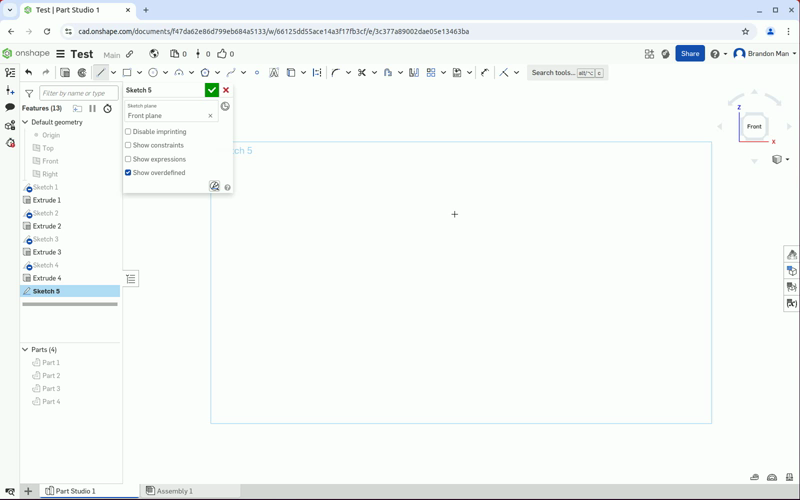
key_up(shift)
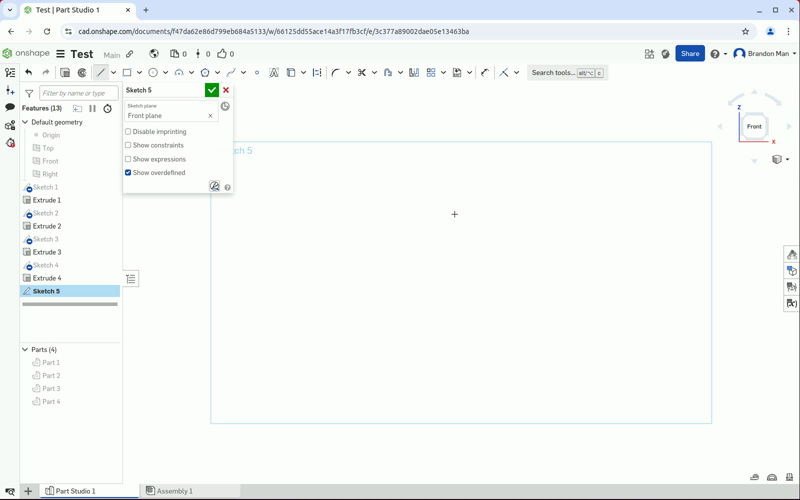
key_down(shift)
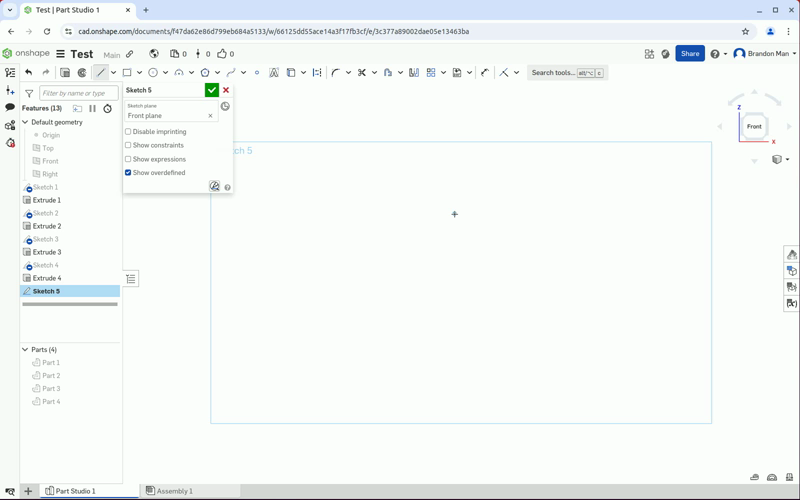
mouse_move(484, 213)
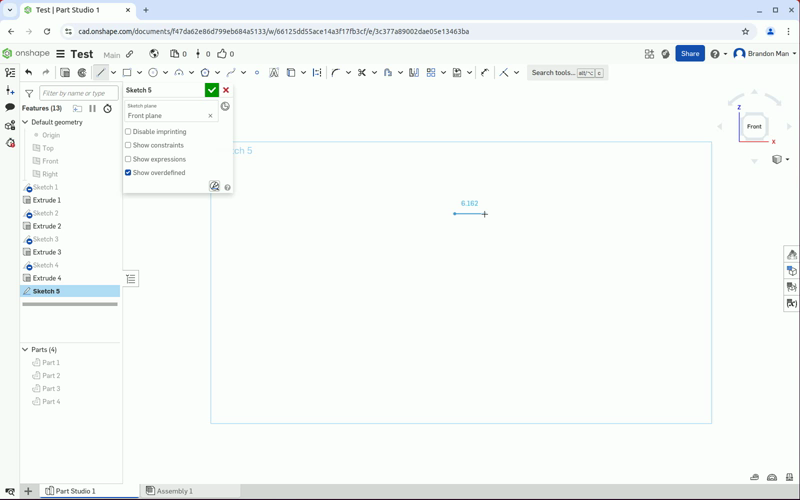
mouse_move(467, 213)
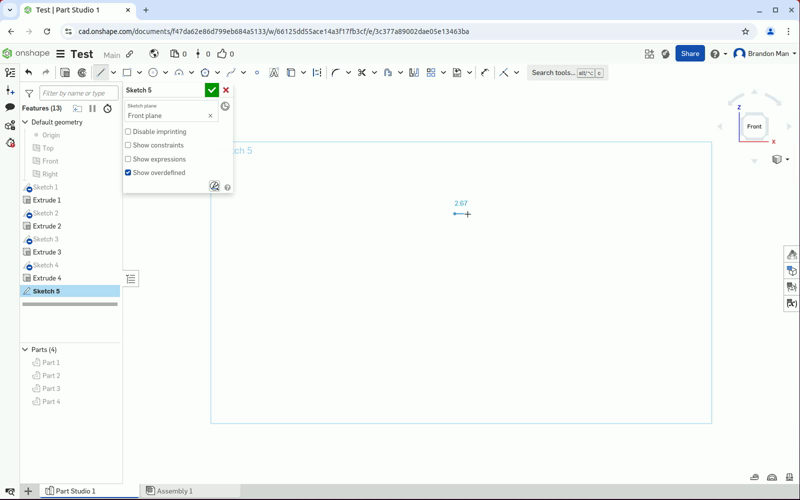
click(467, 213)
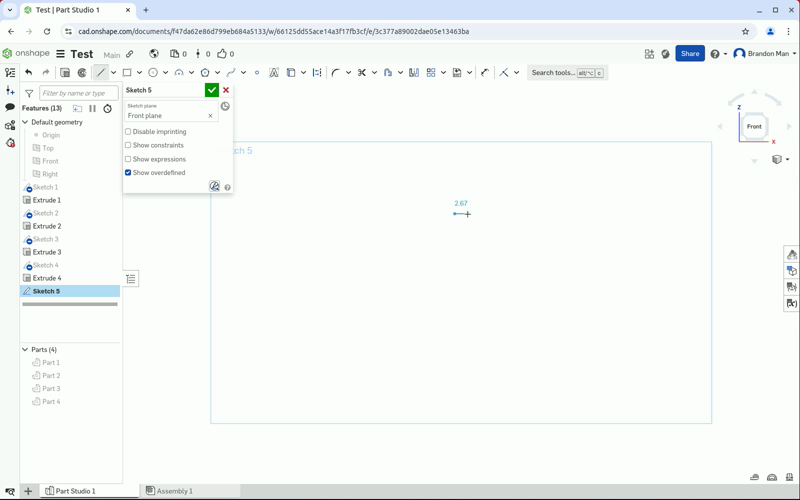
key_up(shift)
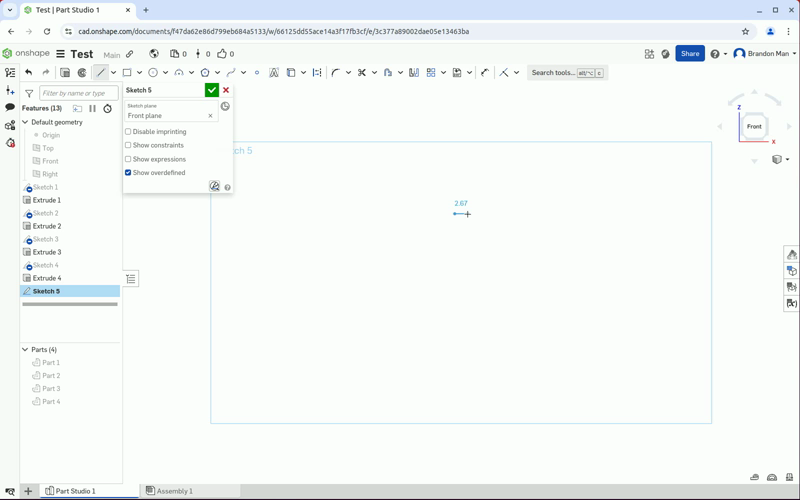
key_down(shift)
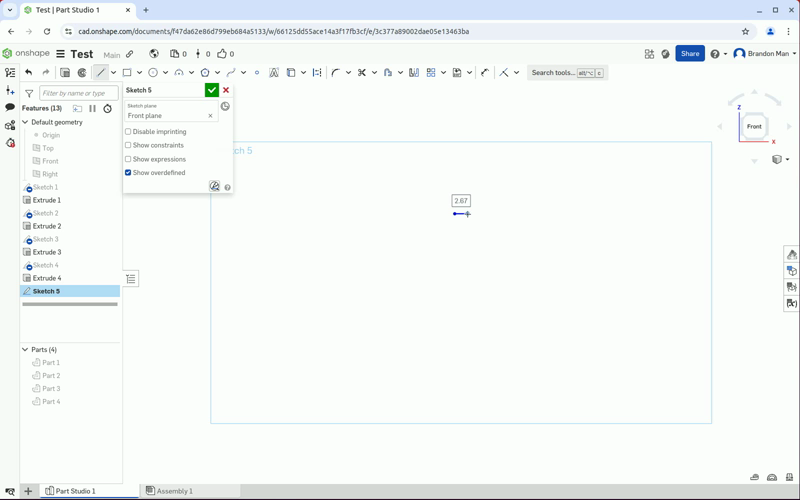
mouse_move(498, 213)
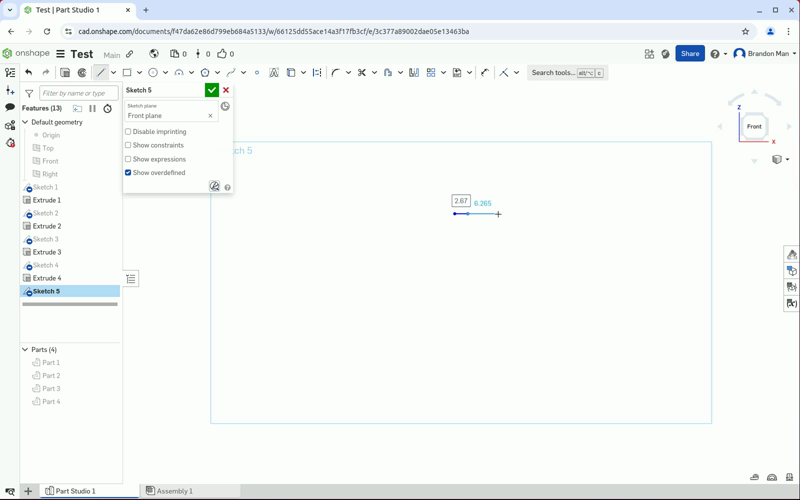
mouse_move(467, 181)
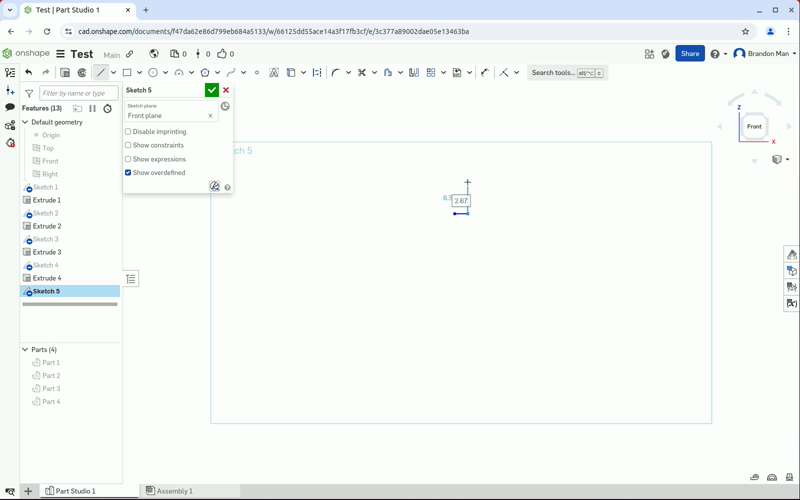
click(467, 181)
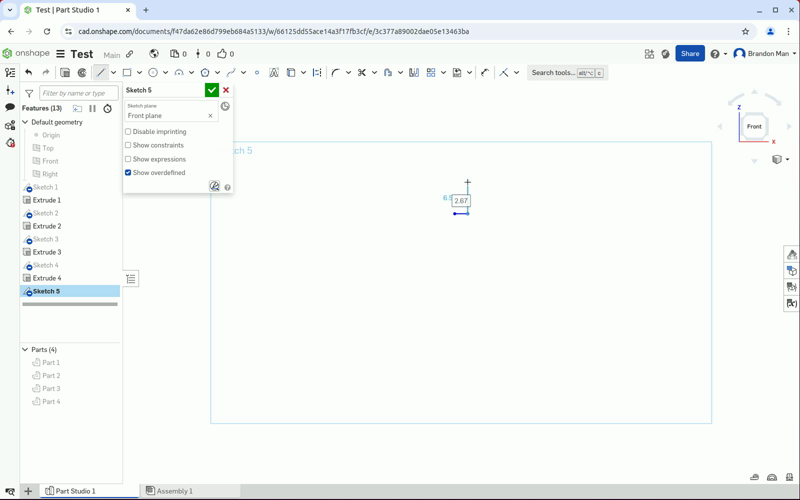
key_up(shift)
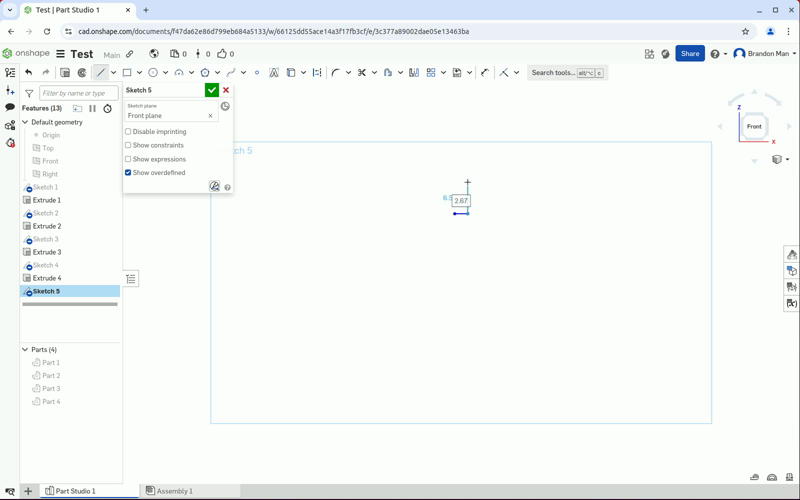
key(esc)
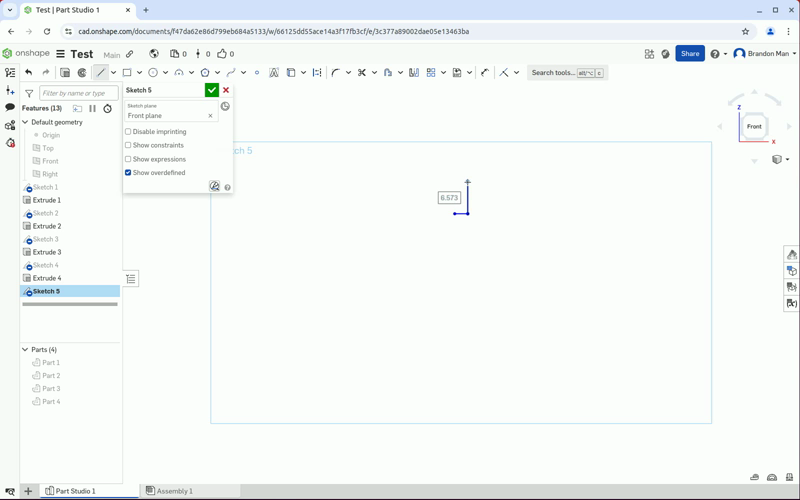
key(a)
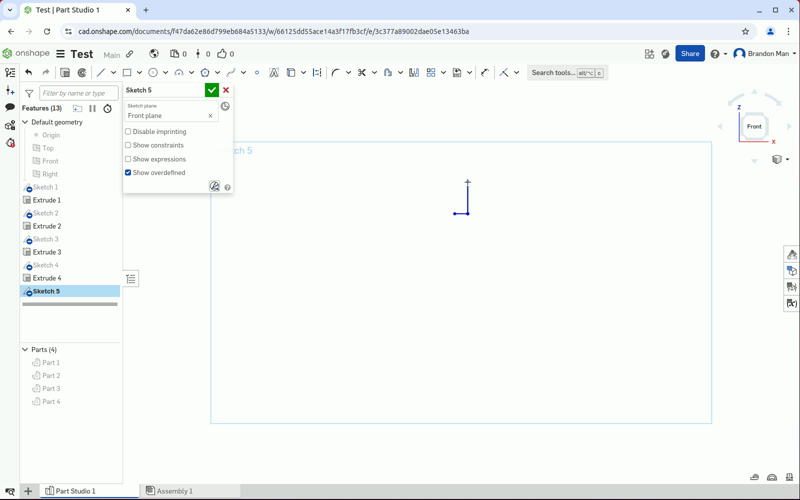
mouse_move(467, 181)
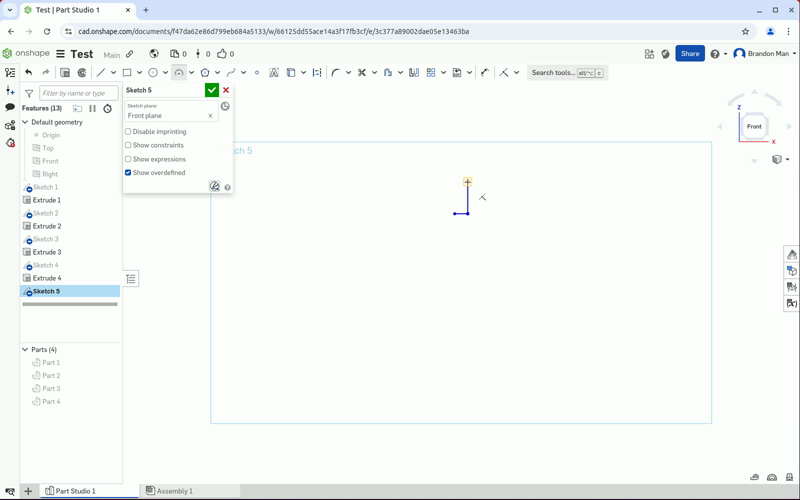
click(467, 181)
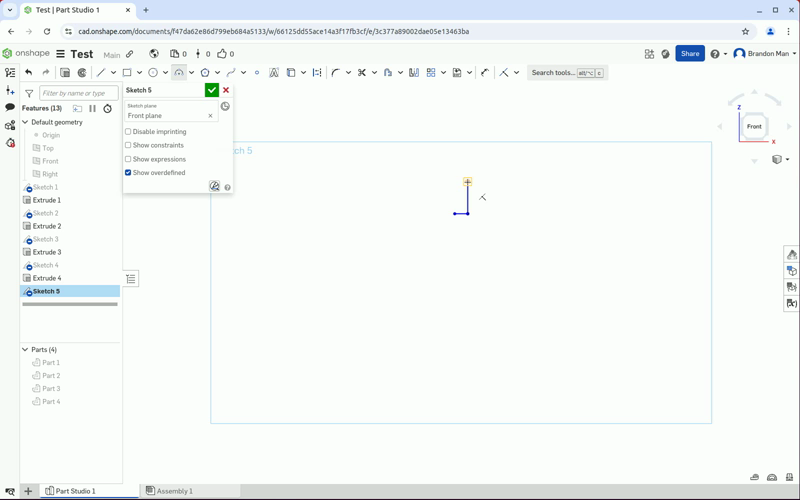
key_down(shift)
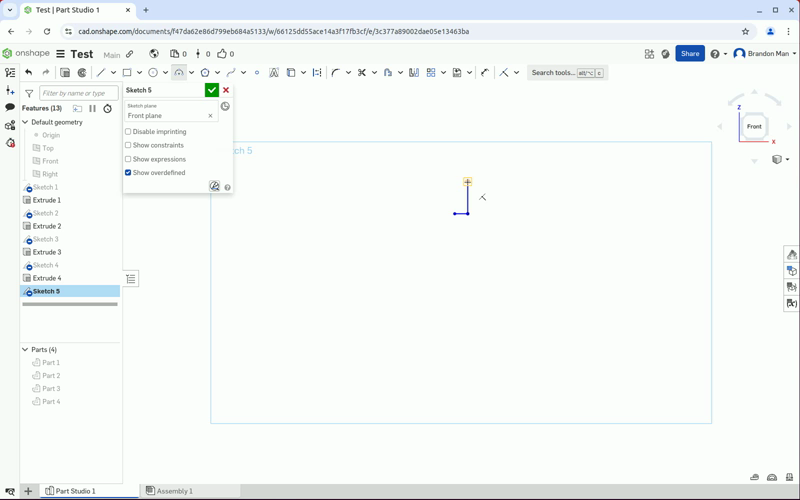
mouse_move(454, 181)
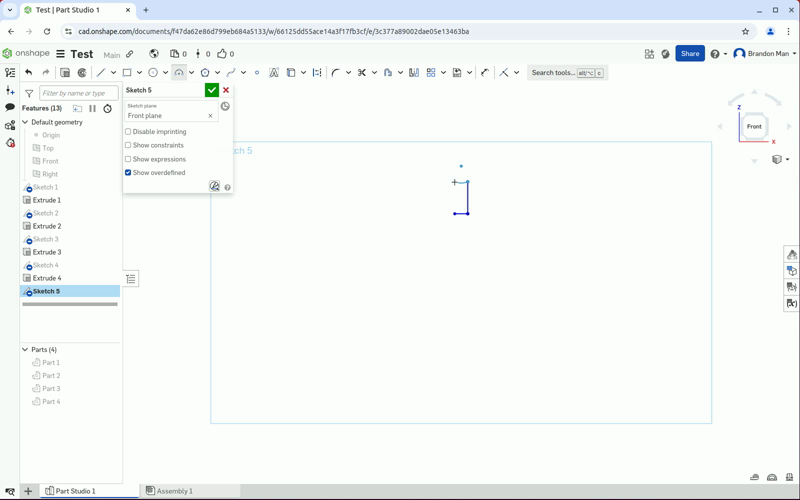
click(454, 181)
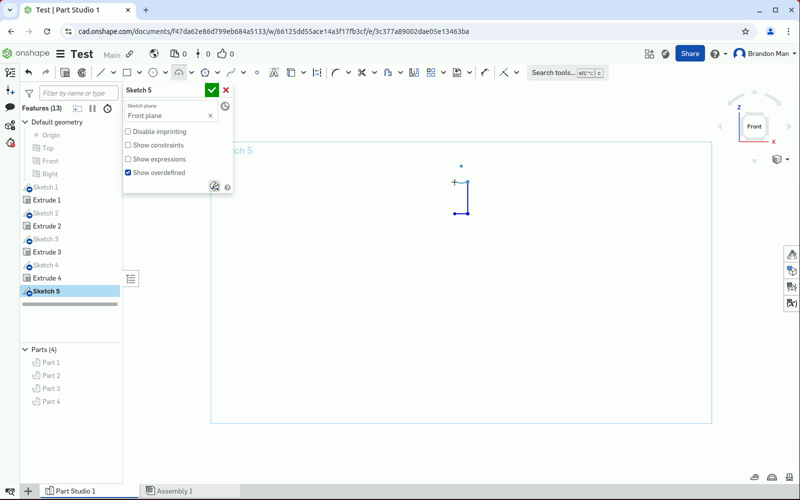
mouse_move(461, 180)
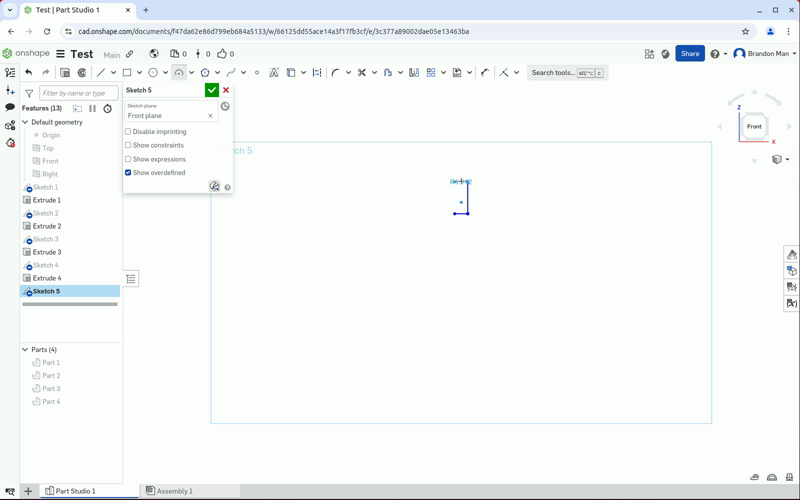
click(461, 180)
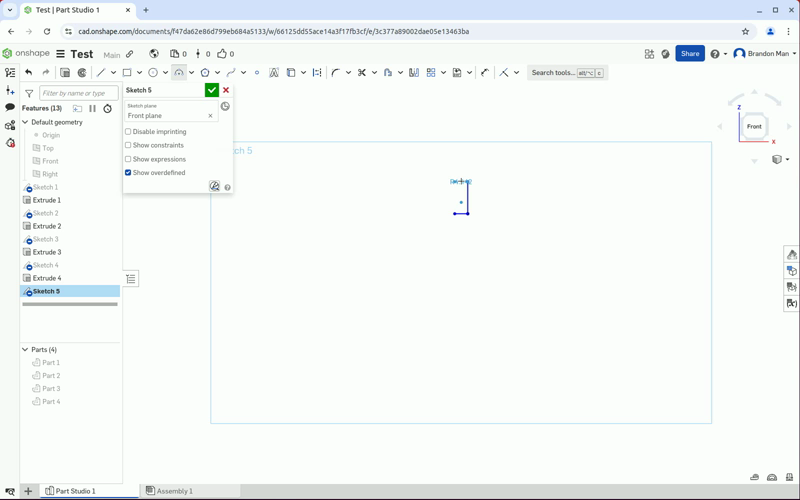
key_up(shift)
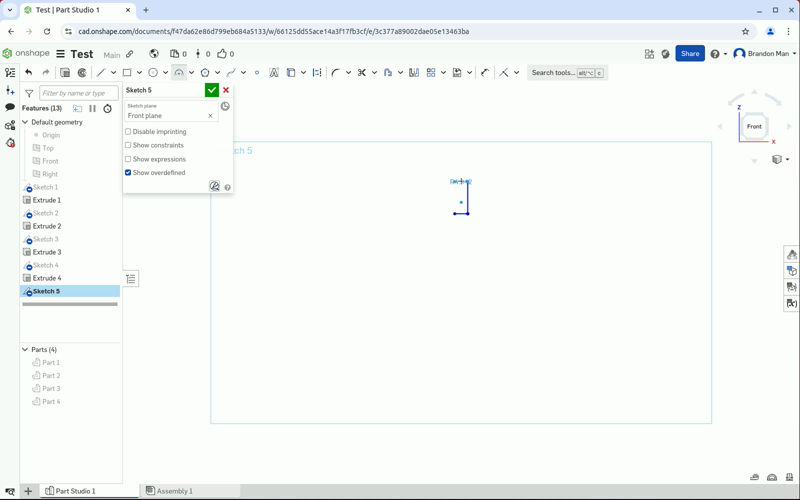
key(esc)
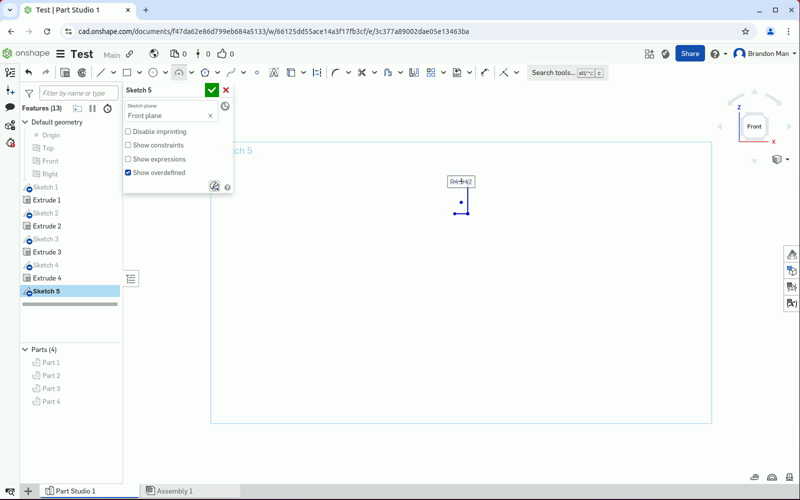
key(l)
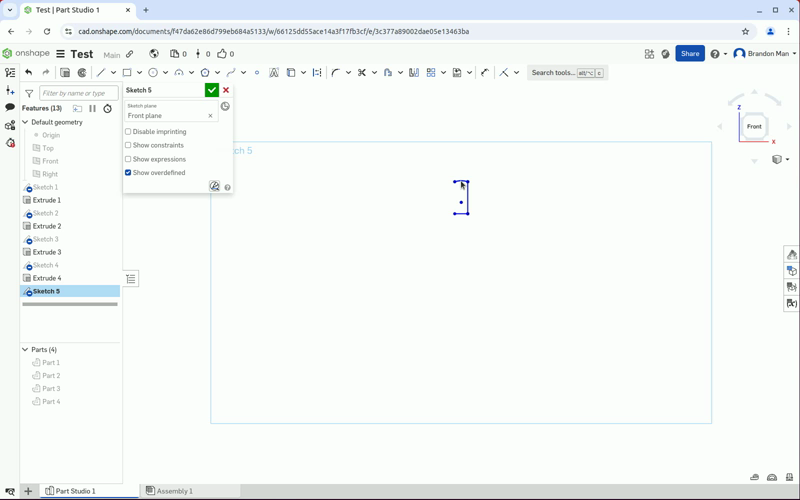
mouse_move(454, 181)
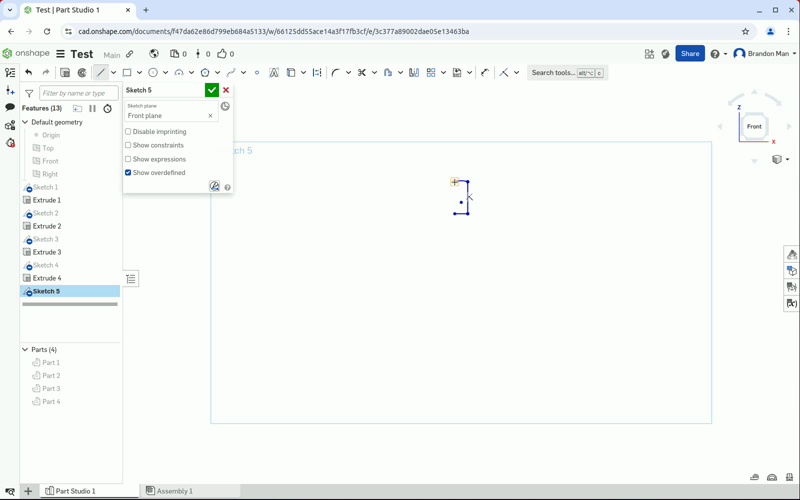
click(454, 181)
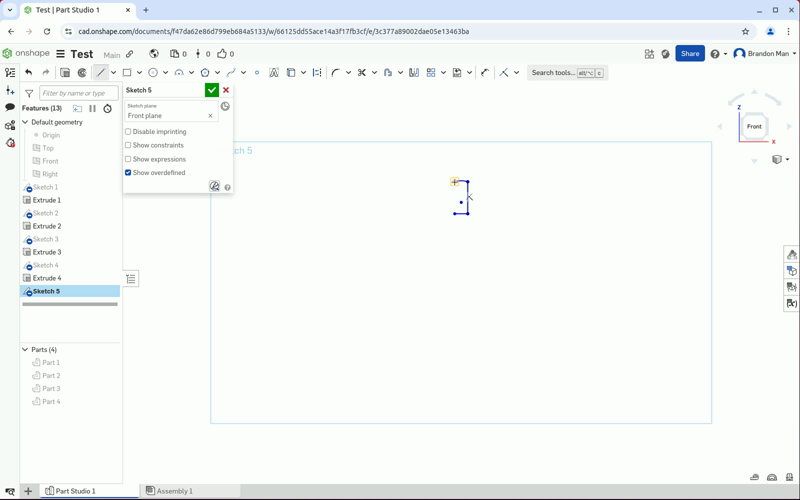
mouse_move(484, 181)
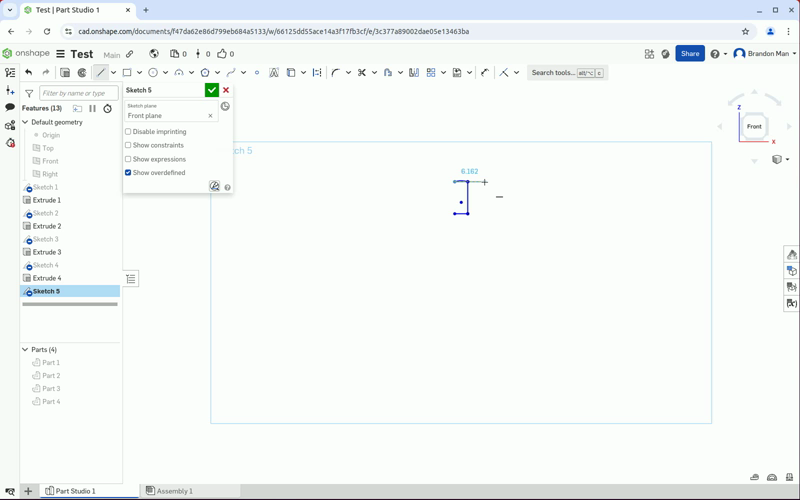
key_down(shift)
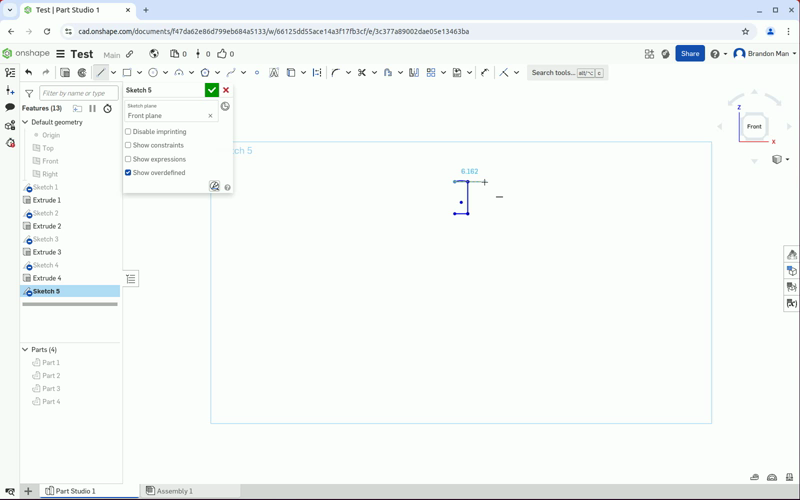
mouse_move(454, 213)
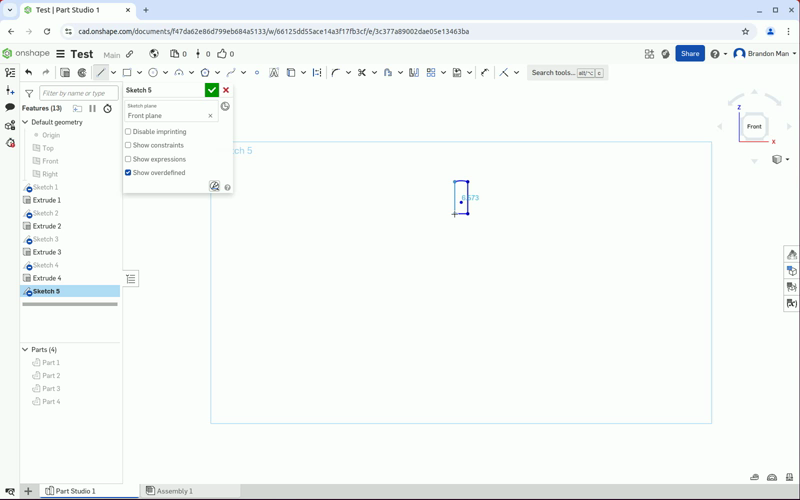
key_up(shift)
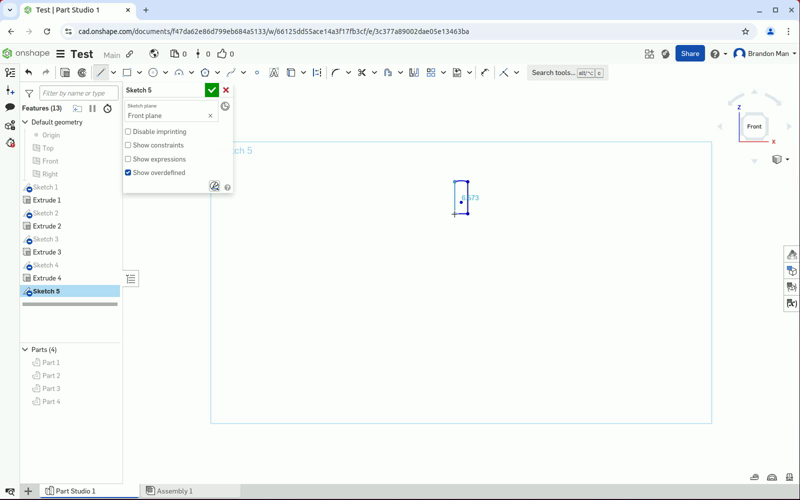
click(454, 213)
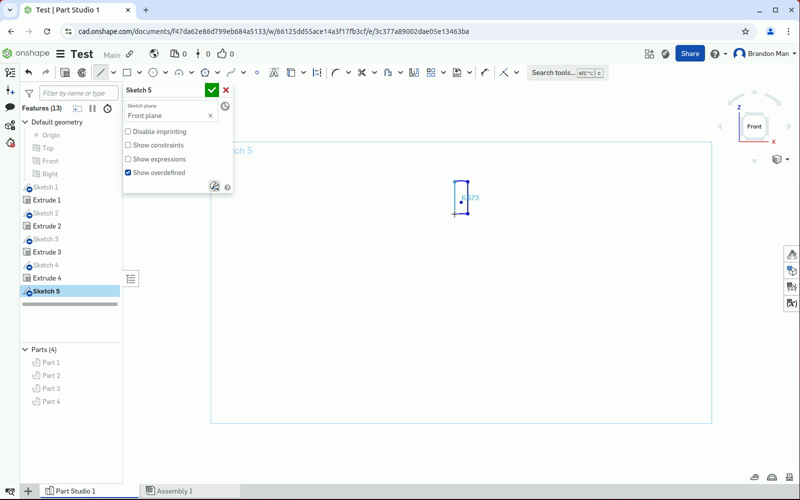
key(esc)
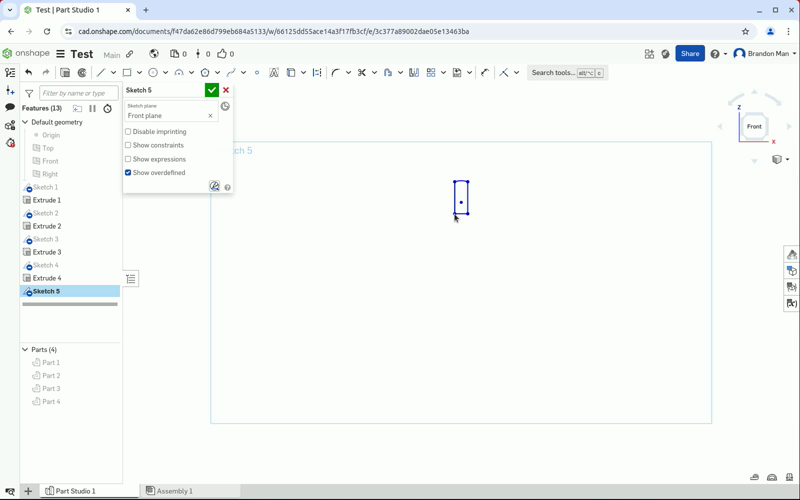
mouse_move(464, 208)
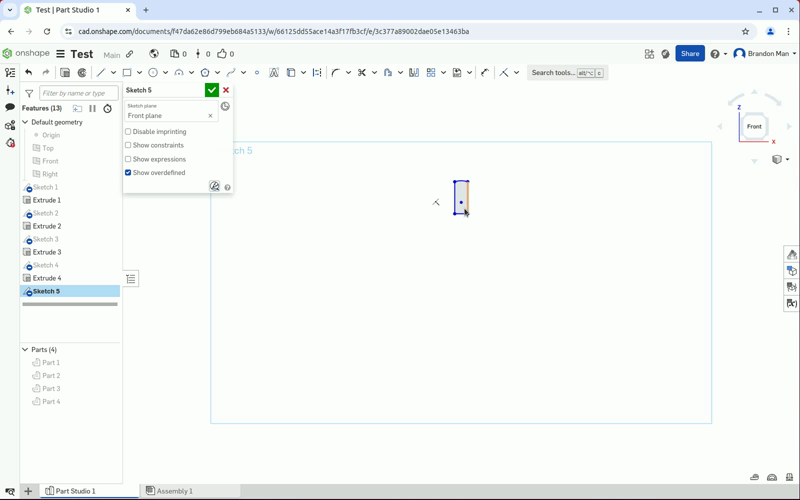
scroll(6)
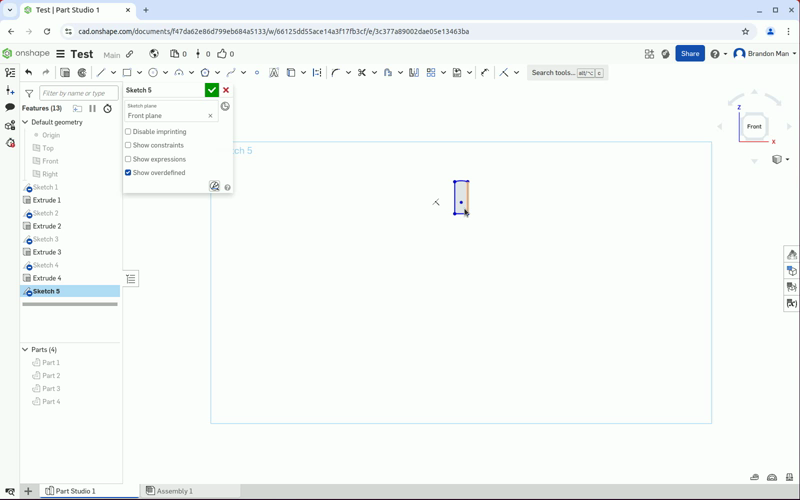
scroll(6)
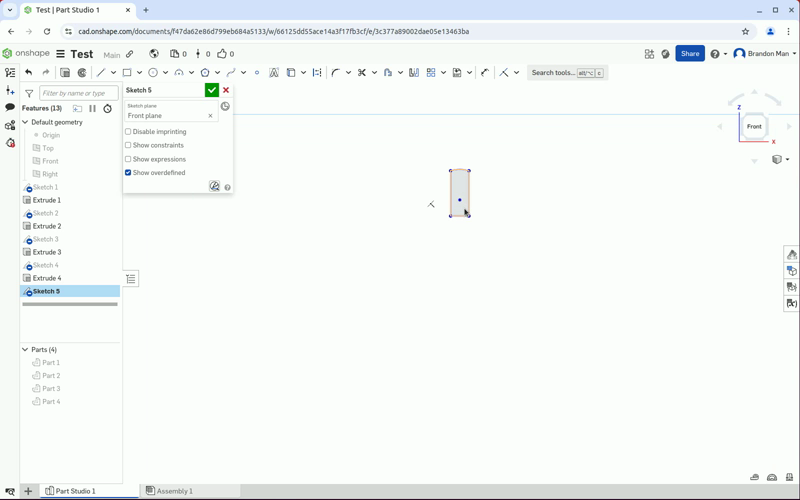
scroll(6)
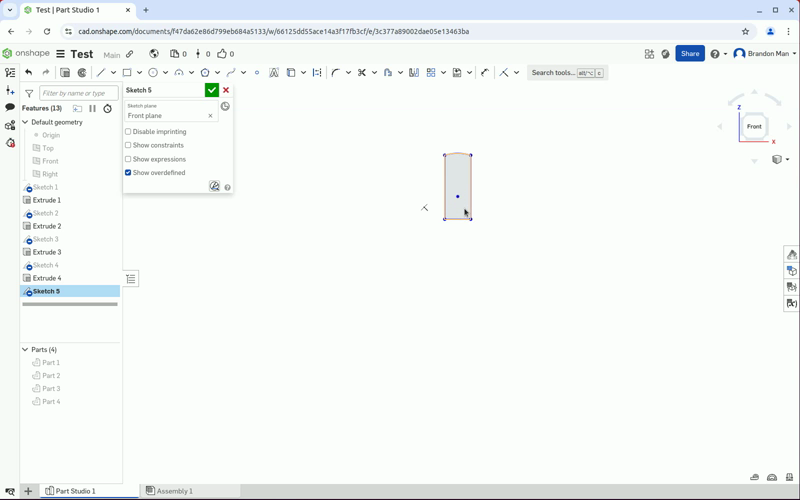
scroll(6)
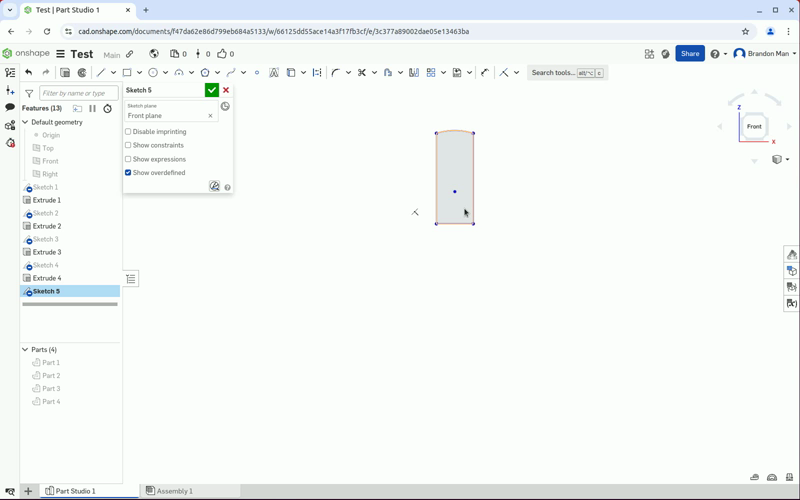
scroll(6)
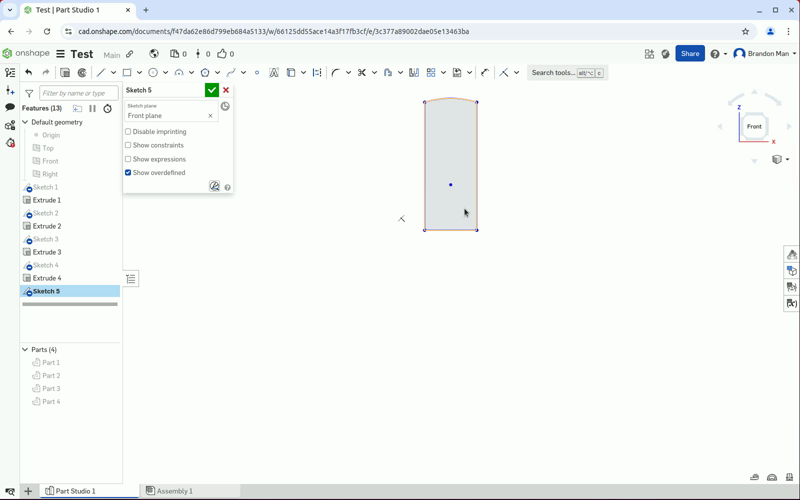
scroll(6)
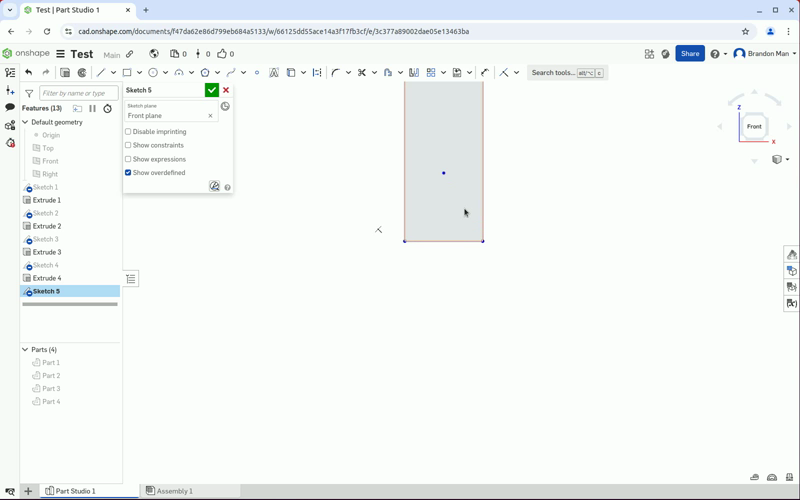
scroll(6)
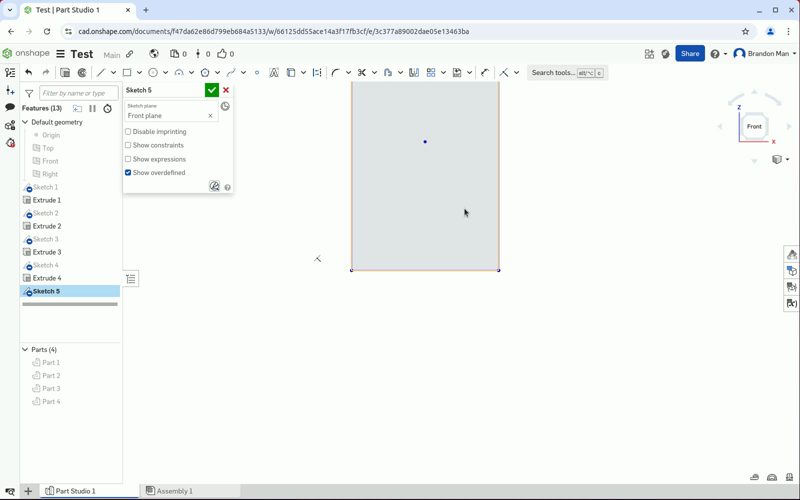
click(464, 208)
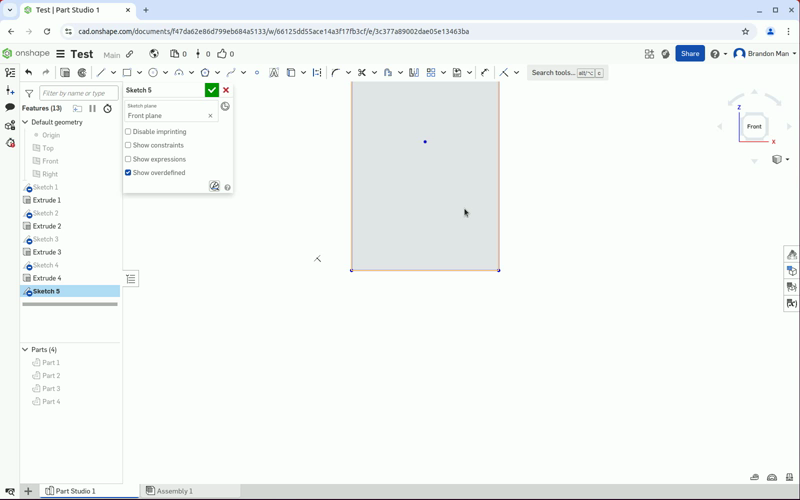
scroll(-6)
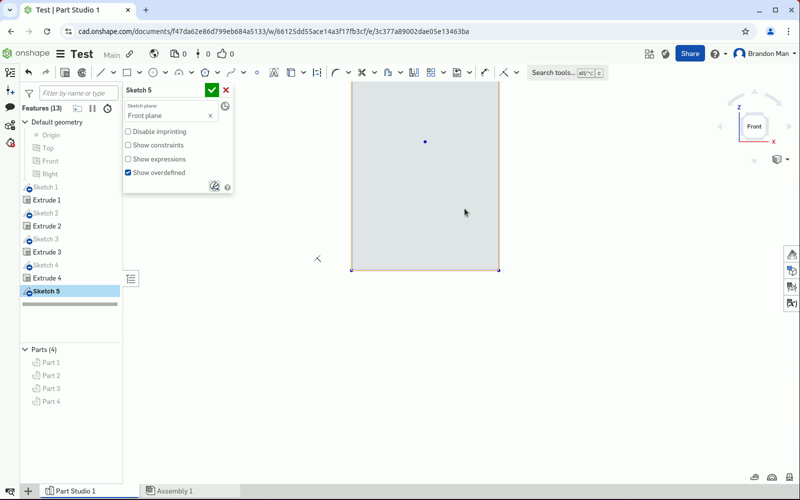
scroll(-6)
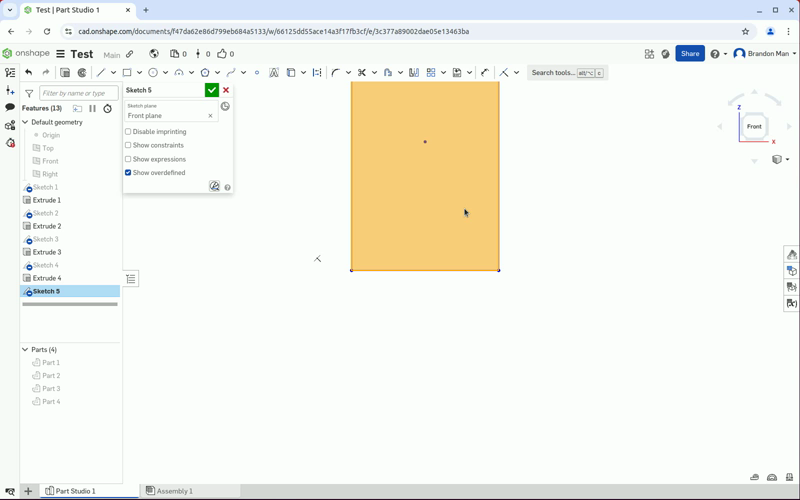
scroll(-6)
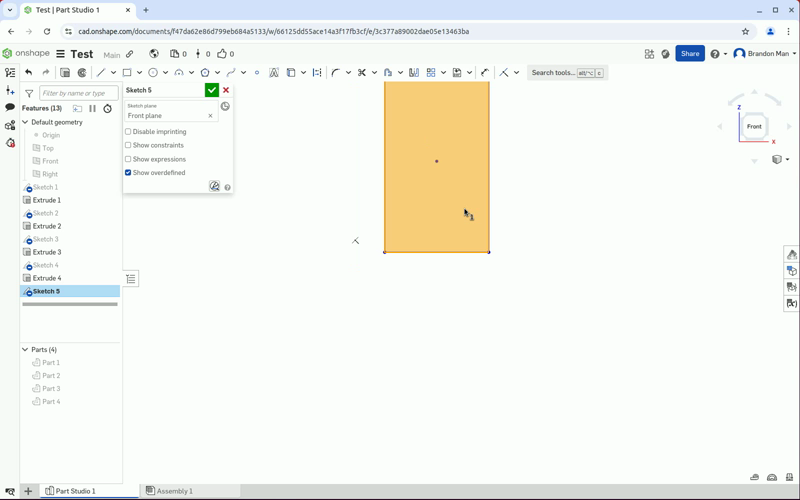
scroll(-6)
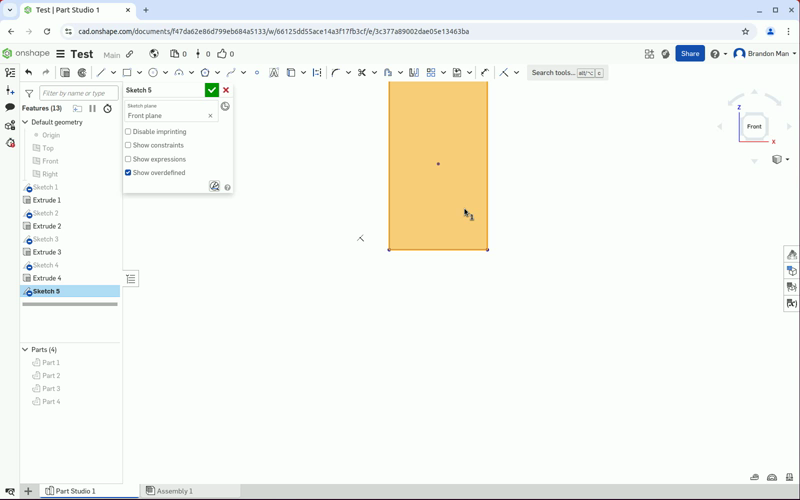
scroll(-6)
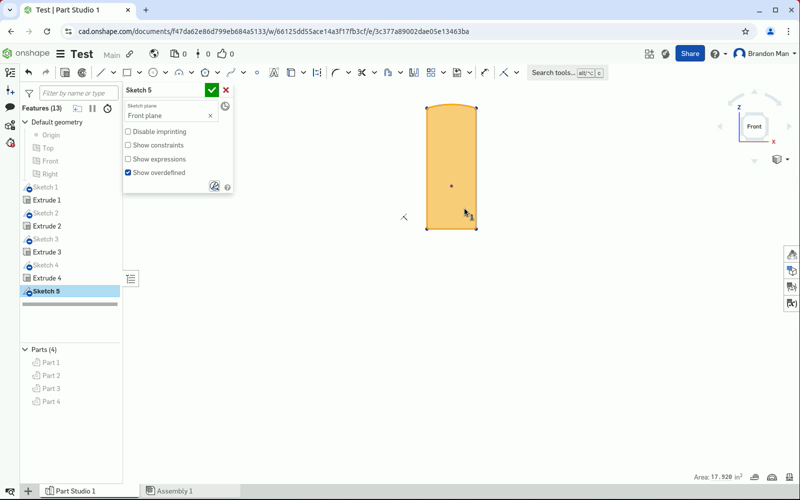
scroll(-6)
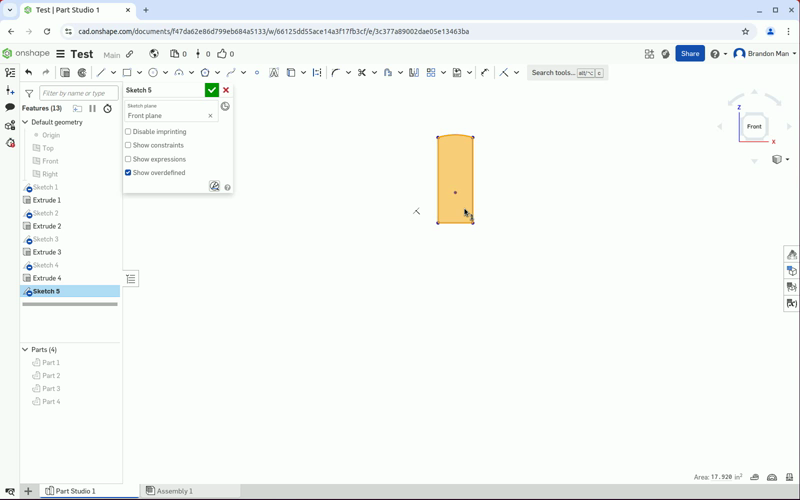
scroll(-6)
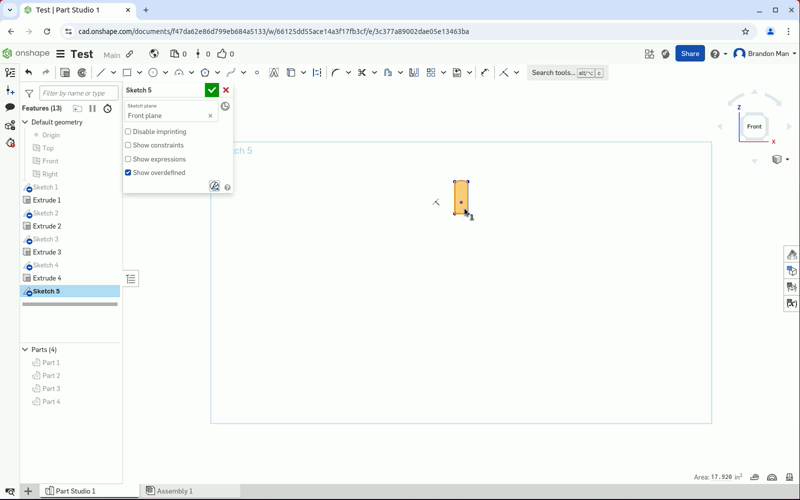
mouse_move(73, 352)
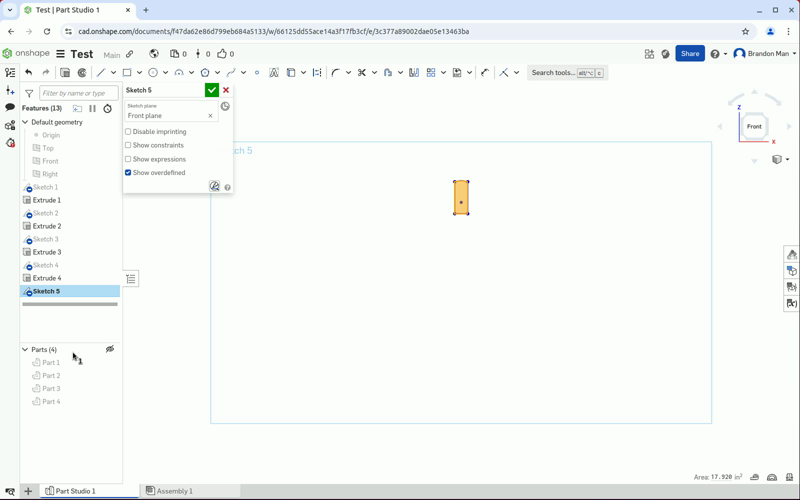
key(shift+y)
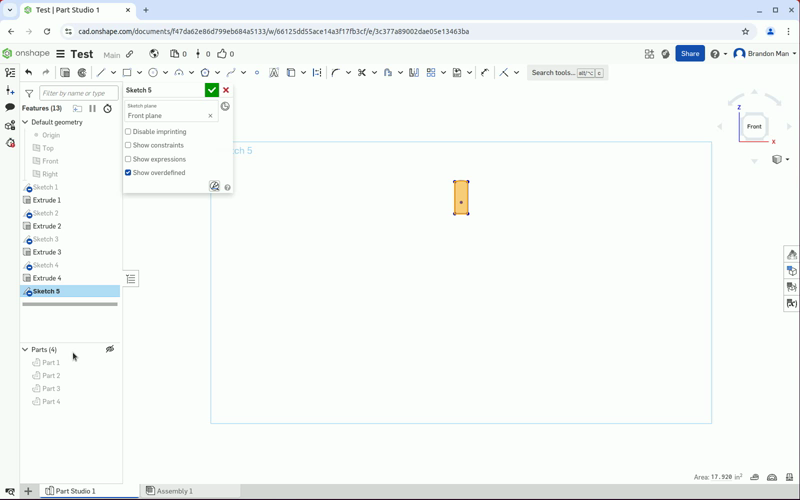
key(shift+e)
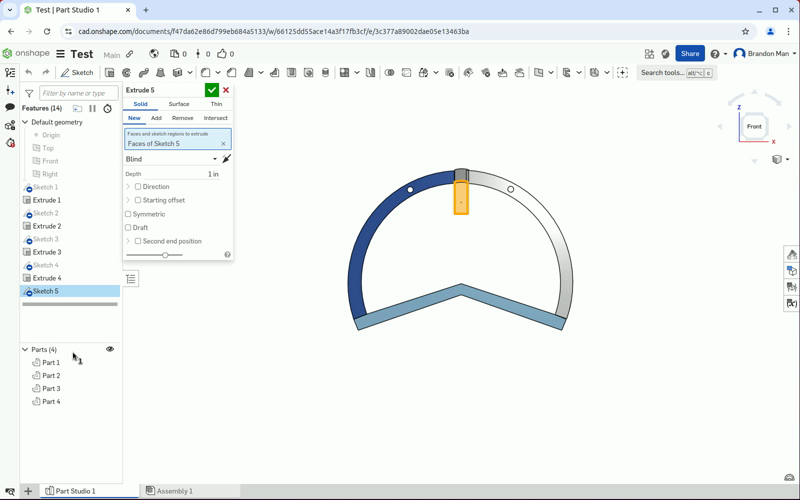
mouse_move(143, 106)
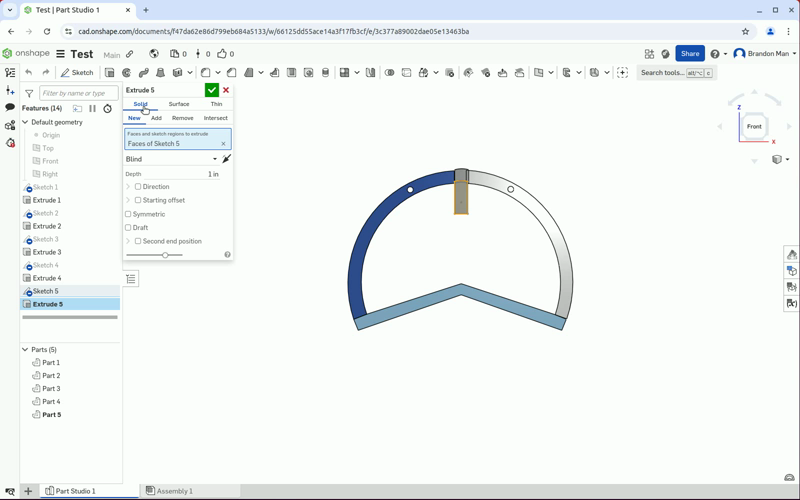
click(143, 106)
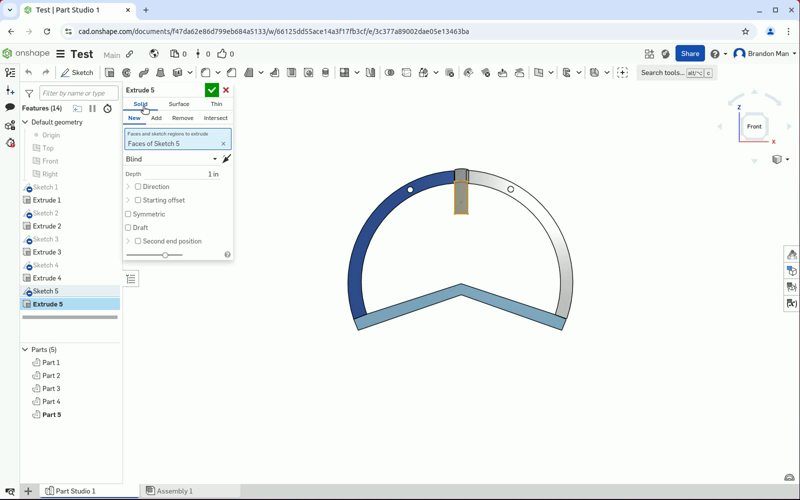
mouse_move(137, 120)
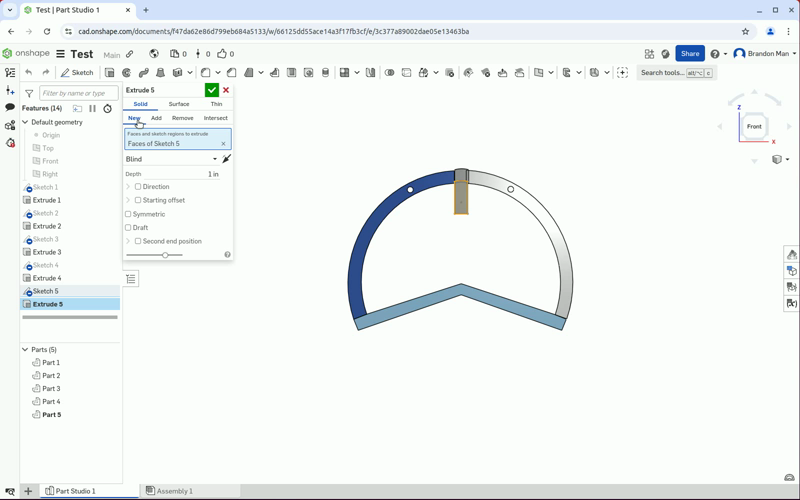
click(137, 120)
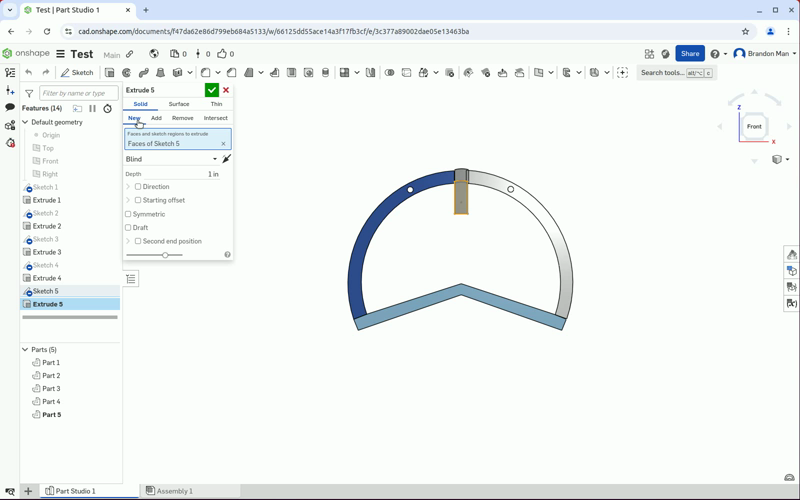
key(tab, 4)
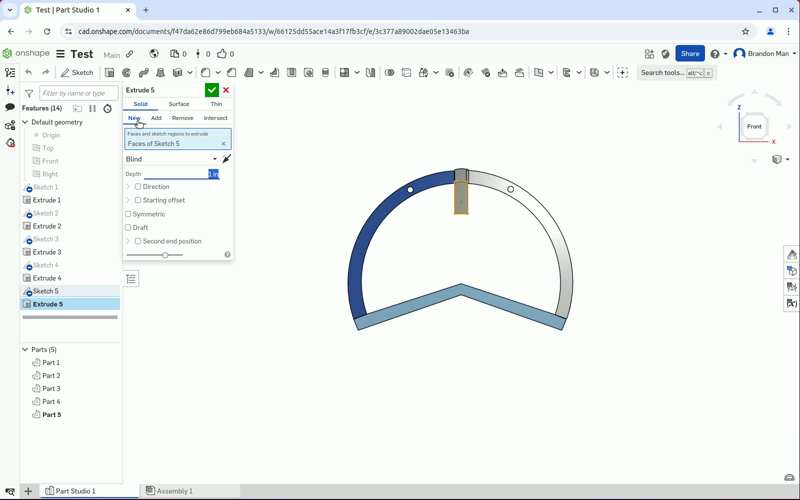
text(0.722)
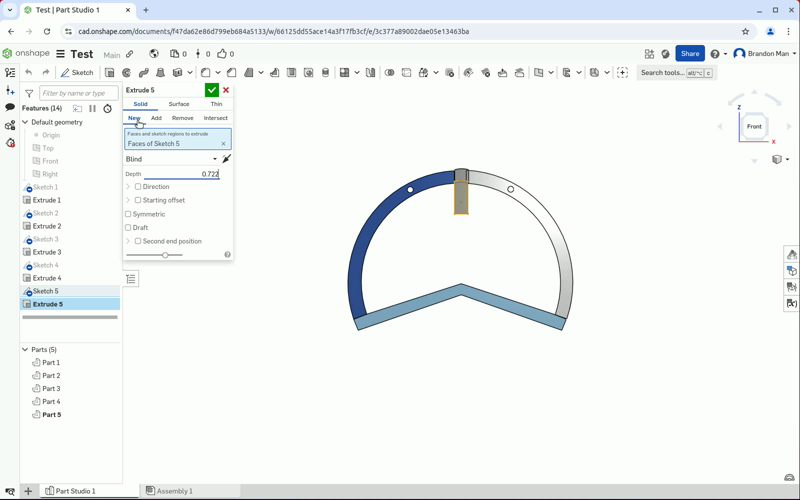
key(enter)
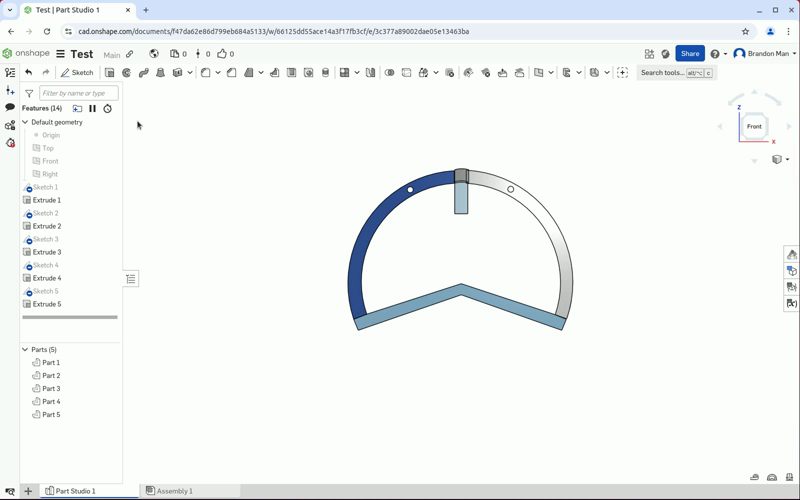
key(shift+h)
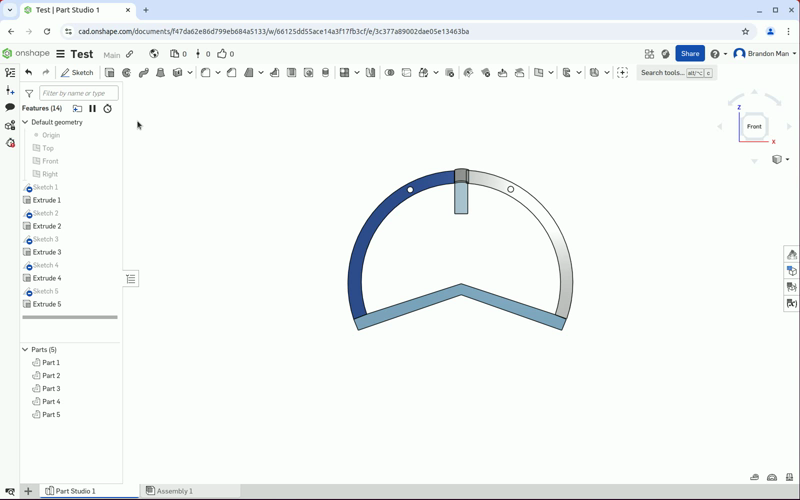
key(shift+h)
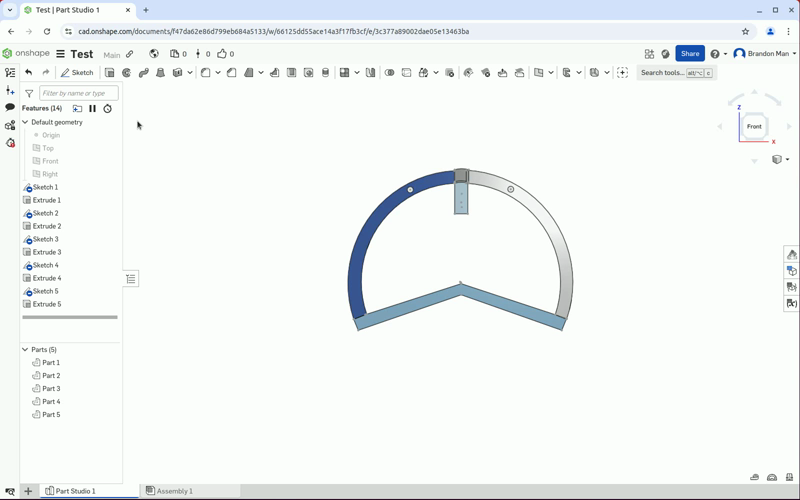
key(shift+7)
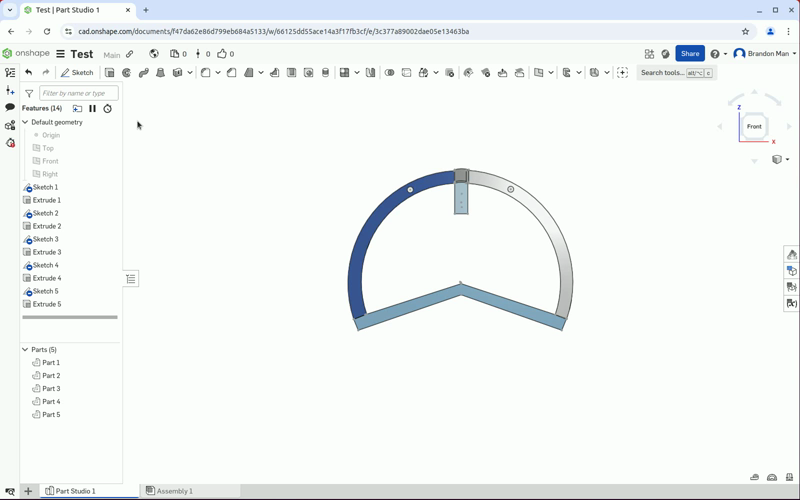
key(left, 2)
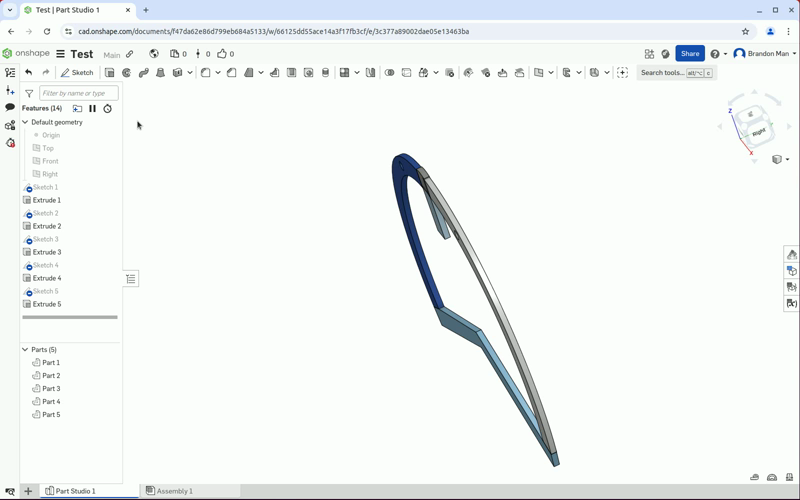
key(down, 2)
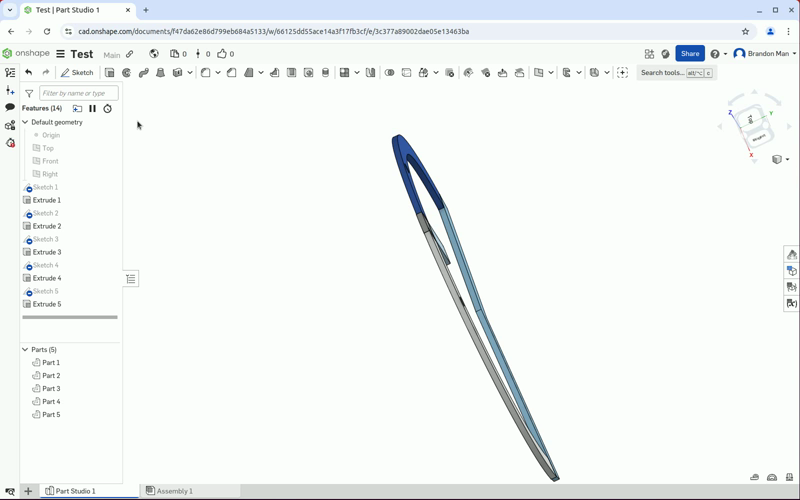
key(up, 2)
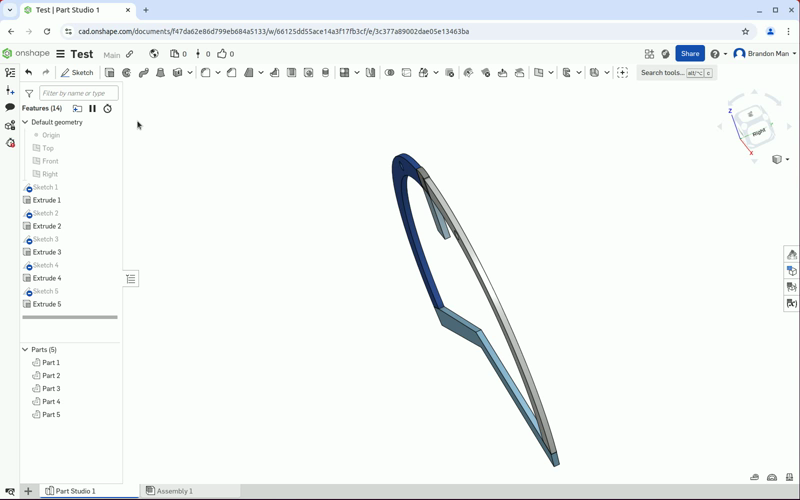
key(right, 2)
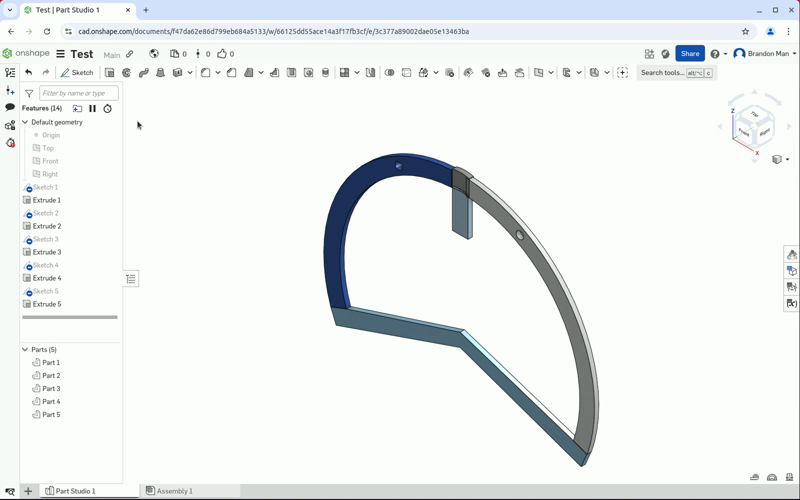
mouse_move(73, 189)
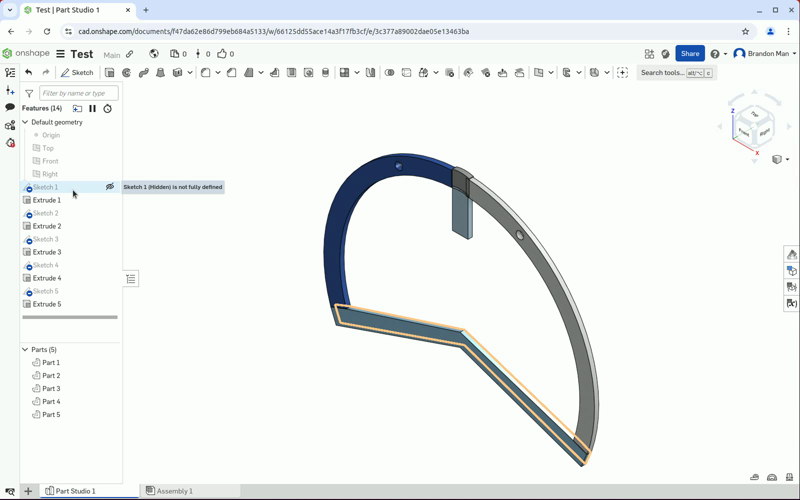
click(73, 189)